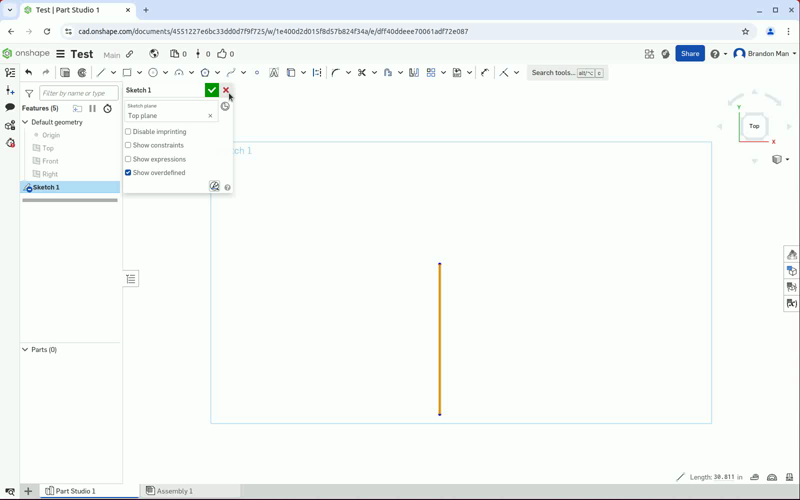
key(shift+h)
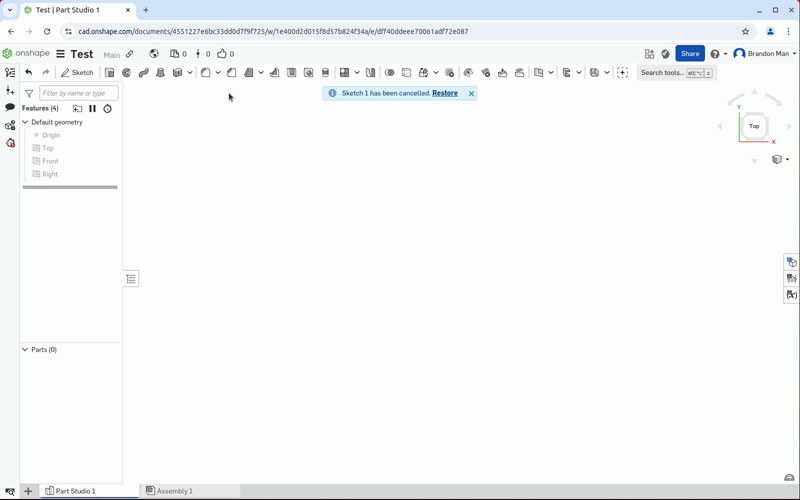
mouse_move(73, 352)
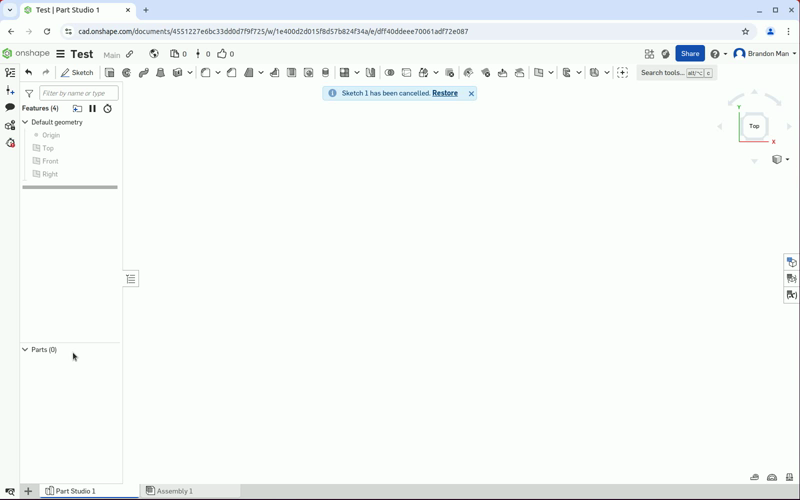
key(y)
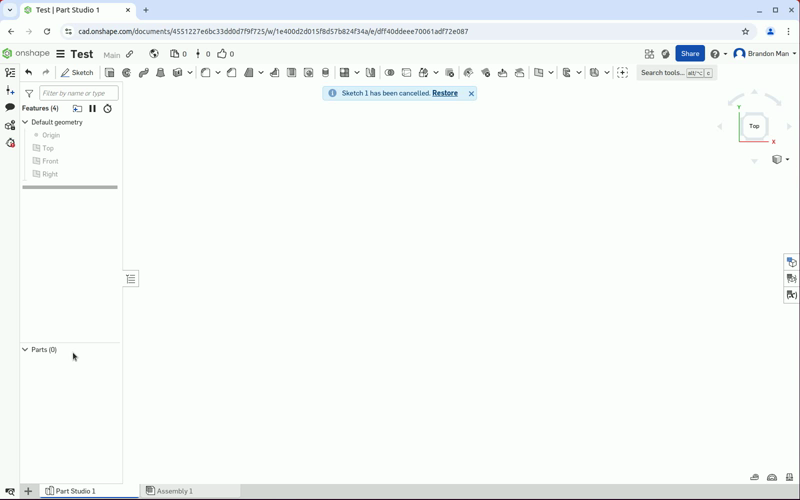
key(shift+p)
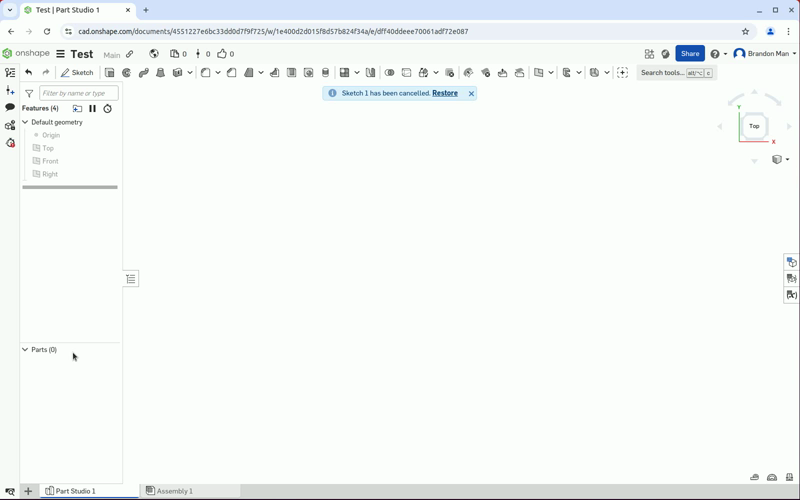
key(space)
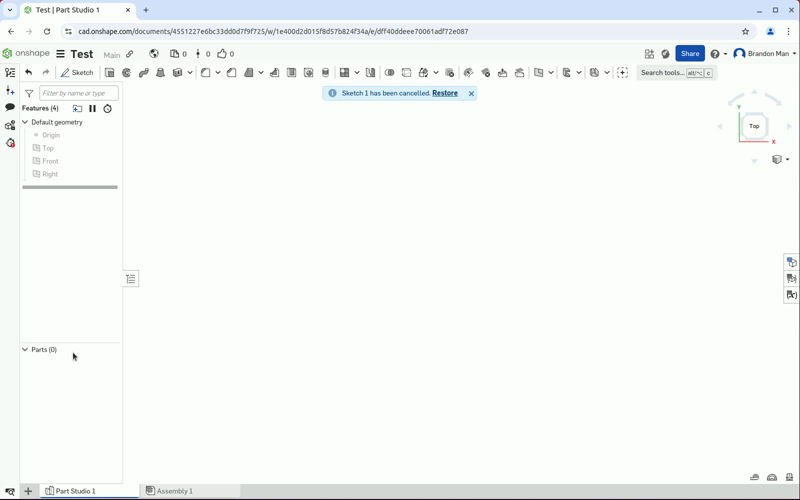
key_down(shift)
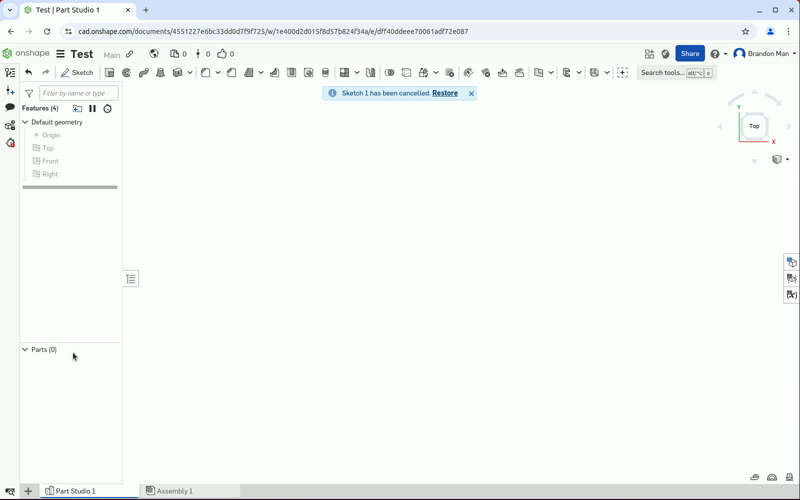
key(up)
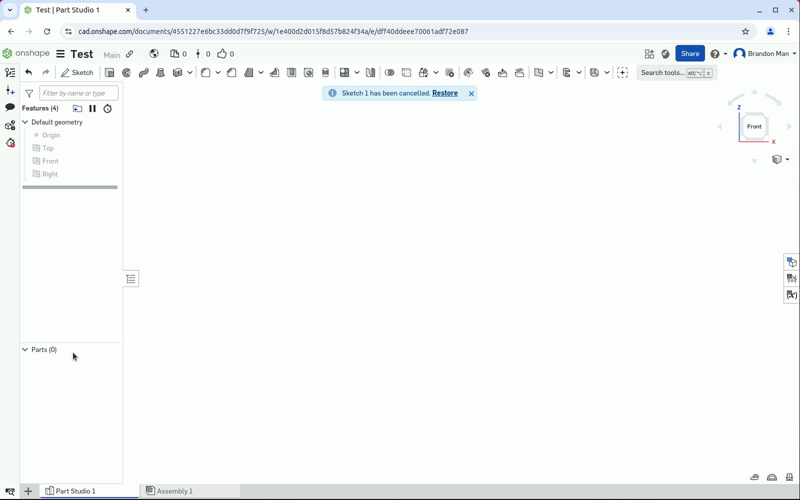
key_up(shift)
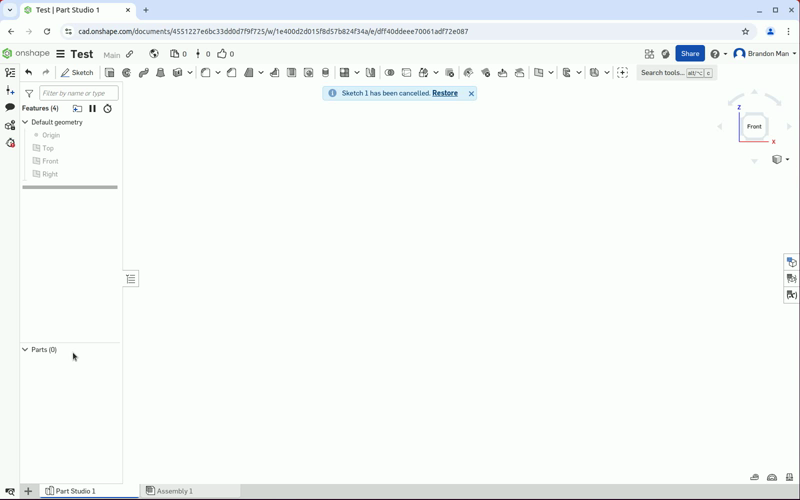
mouse_move(73, 352)
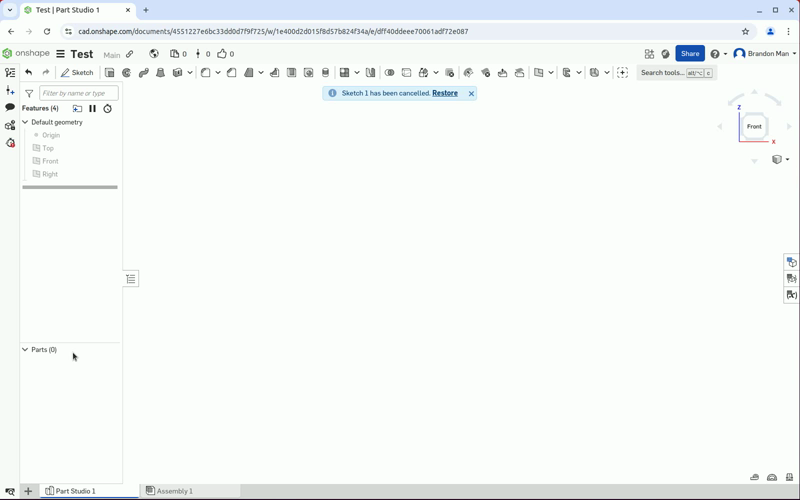
key(shift+y)
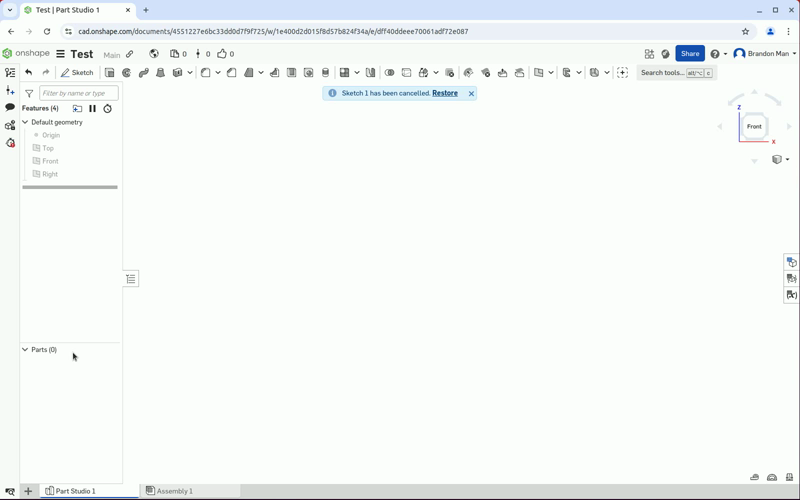
key(shift+s)
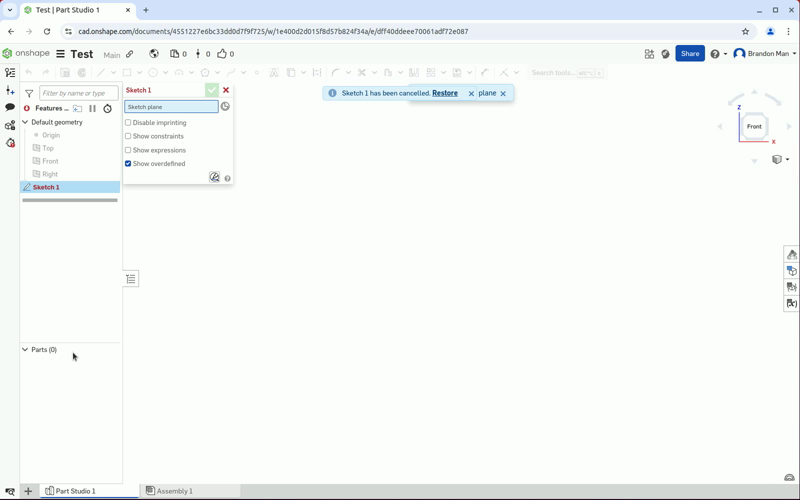
mouse_move(73, 163)
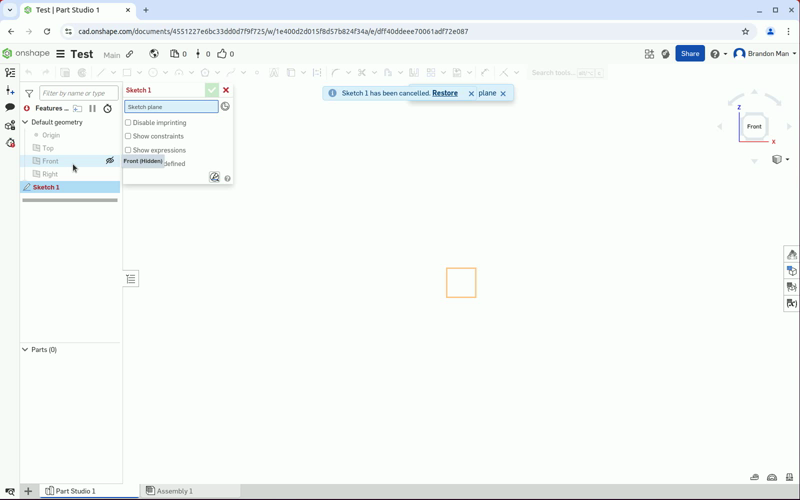
click(73, 163)
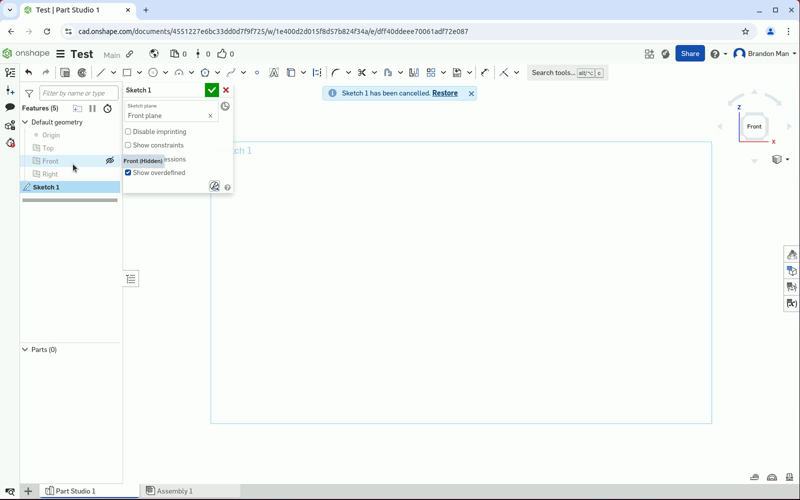
mouse_move(73, 352)
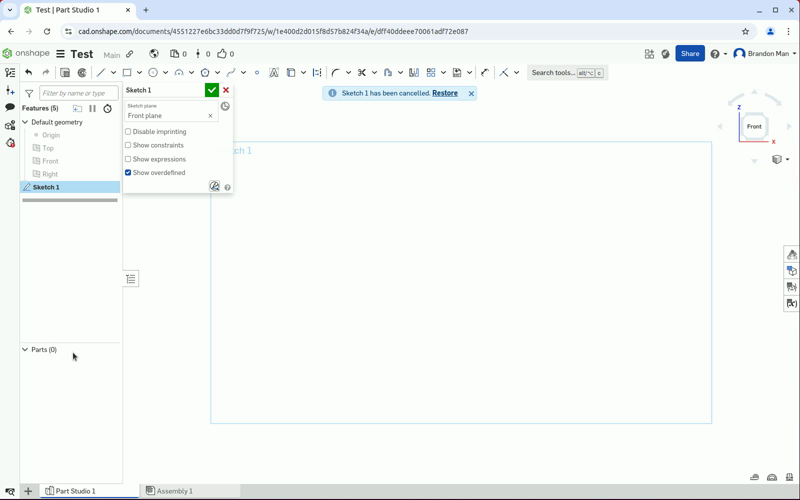
key(y)
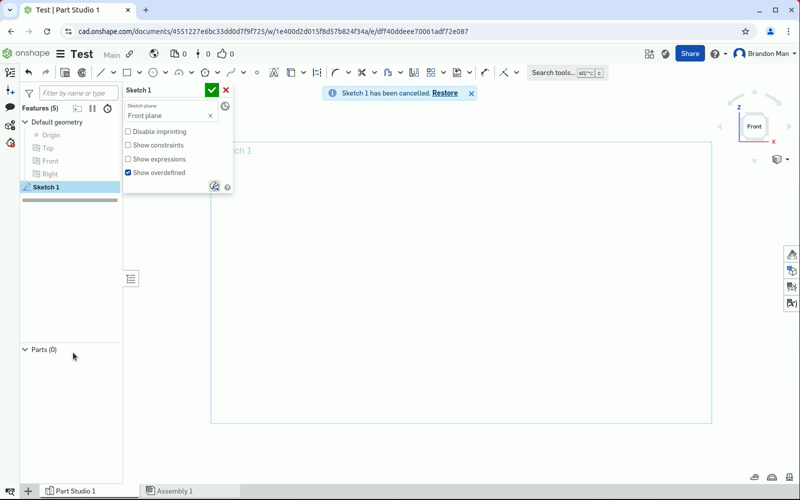
key(l)
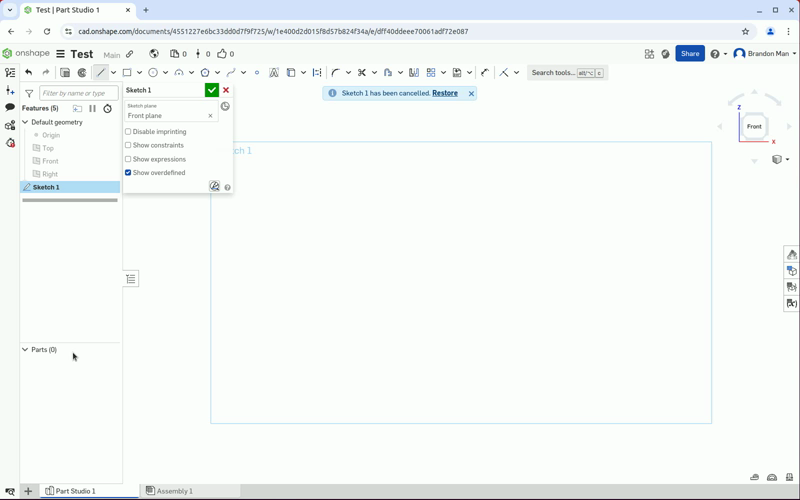
key_down(shift)
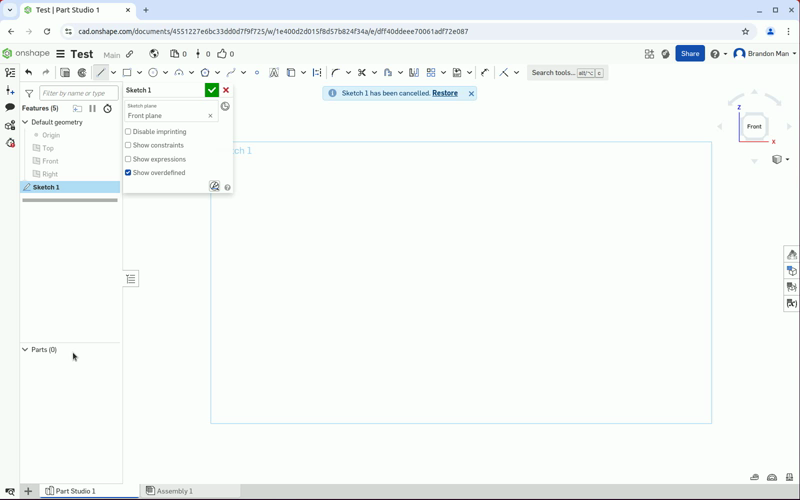
mouse_move(460, 383)
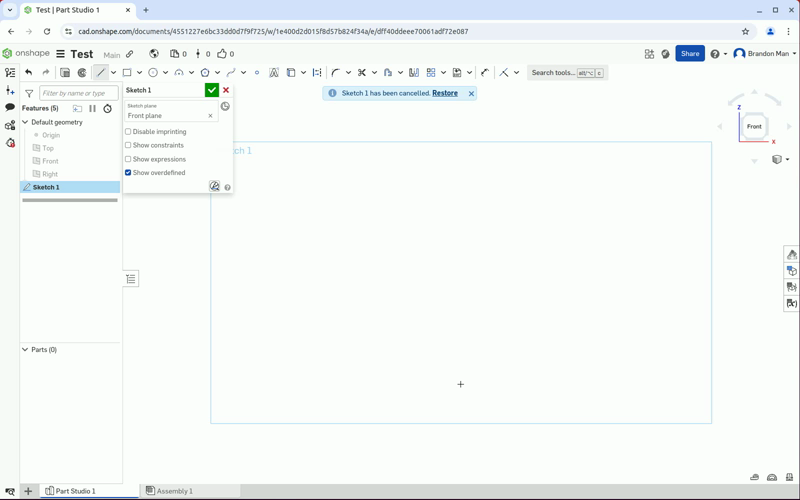
click(460, 383)
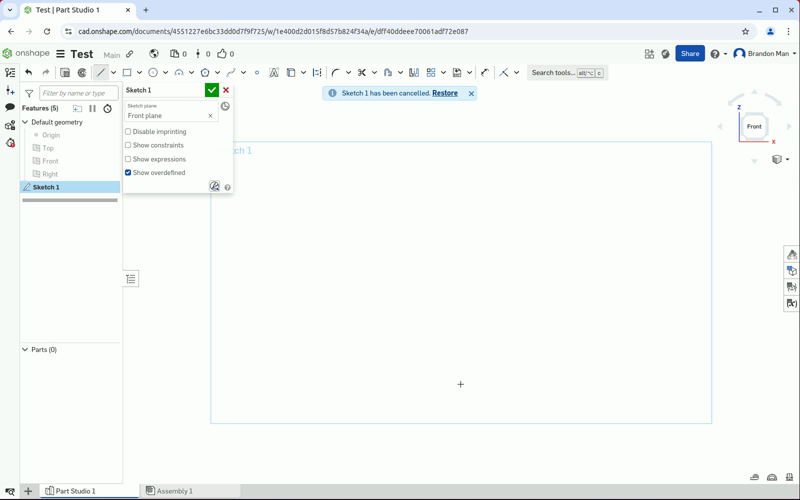
key_up(shift)
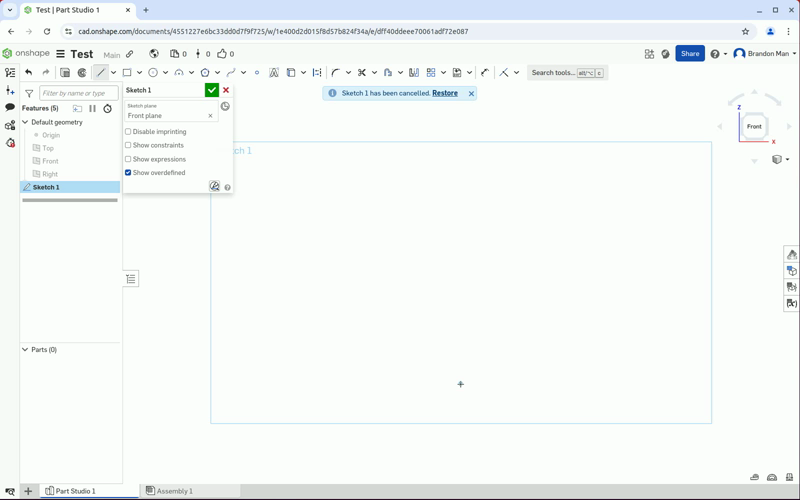
key_down(shift)
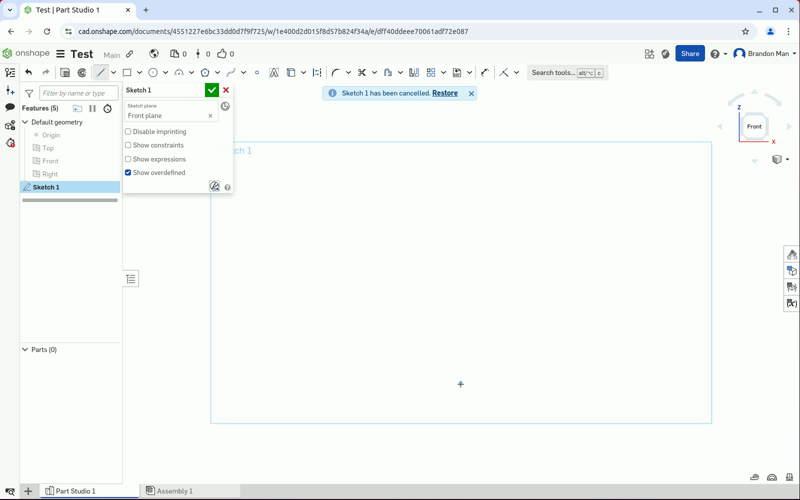
mouse_move(490, 383)
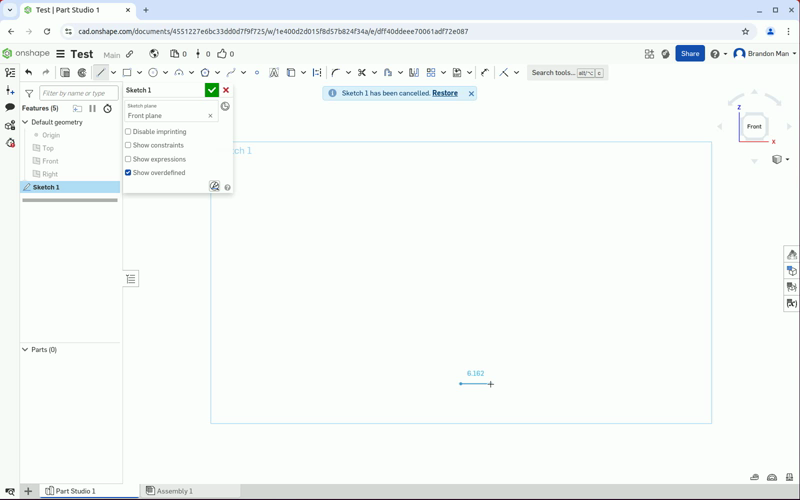
mouse_move(467, 383)
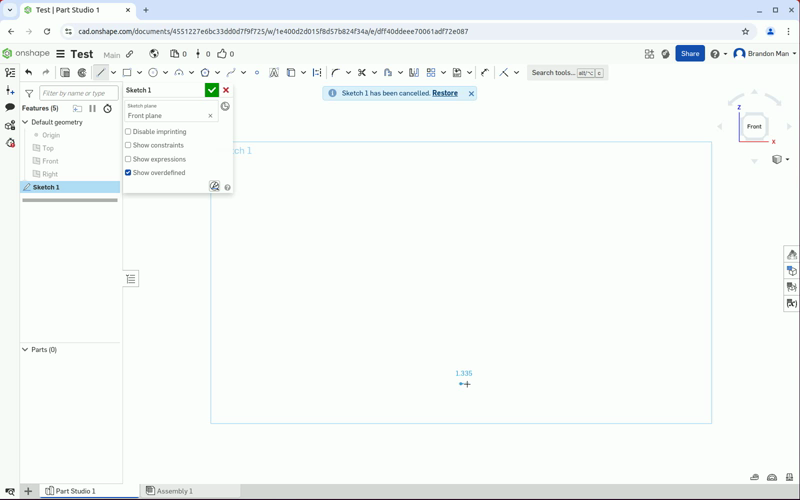
scroll(6)
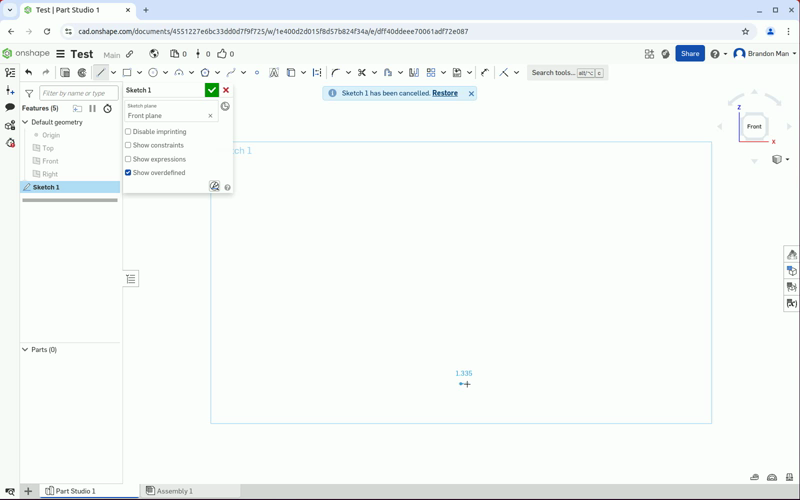
scroll(6)
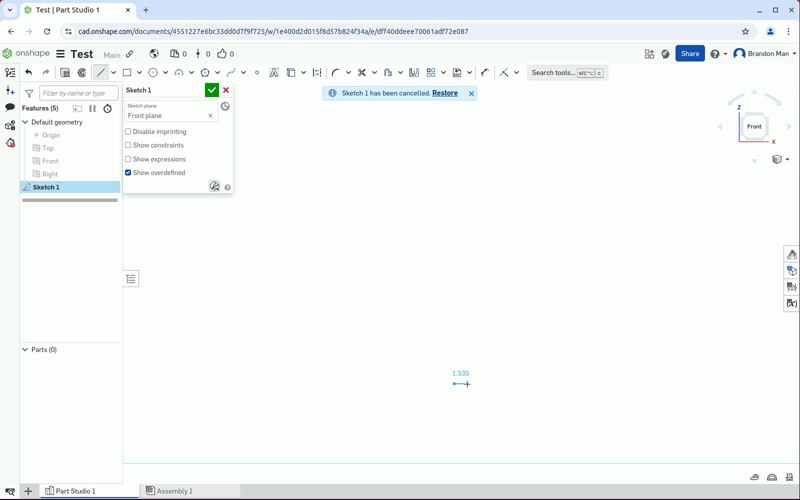
scroll(6)
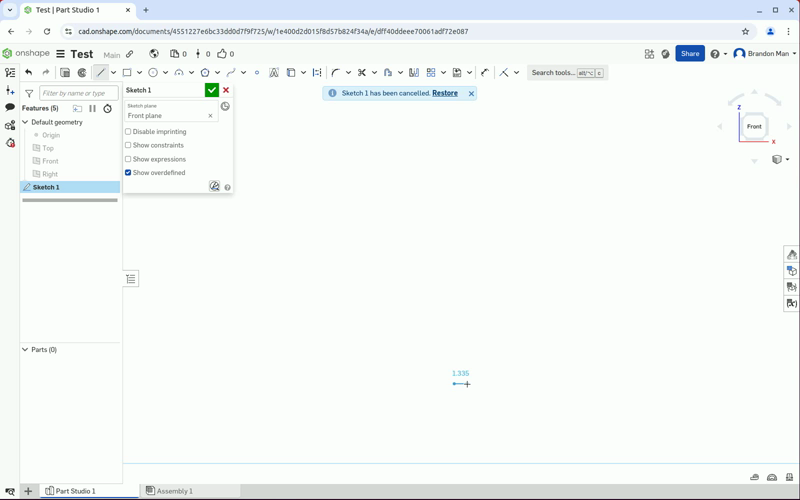
scroll(6)
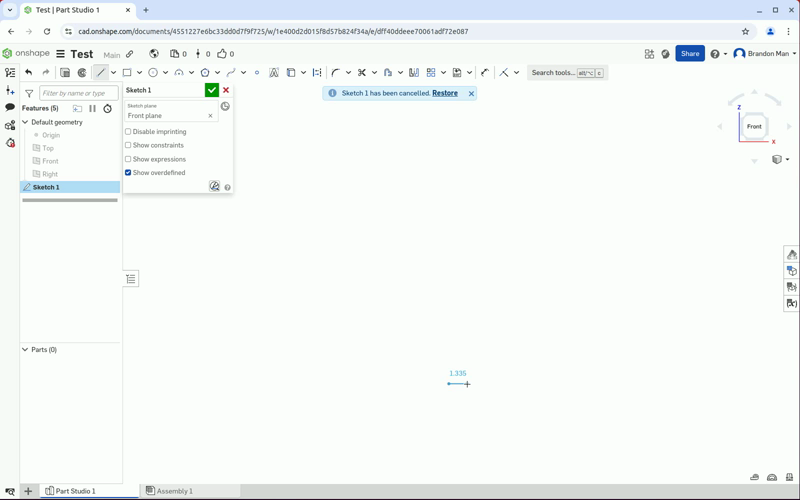
scroll(6)
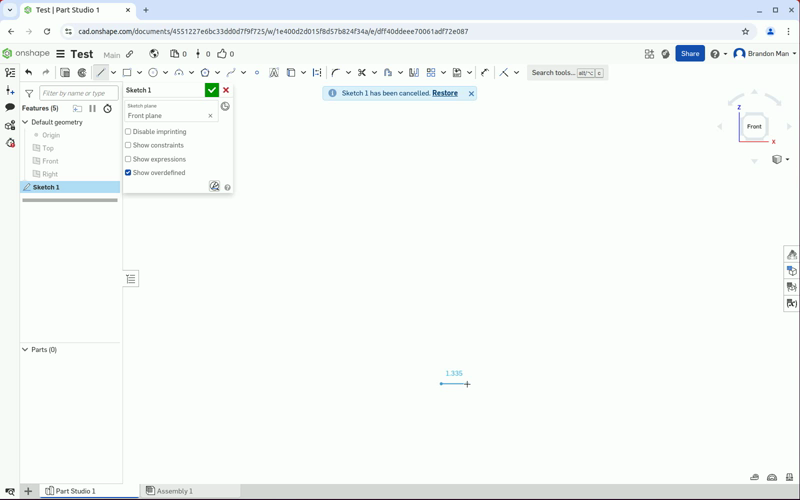
scroll(6)
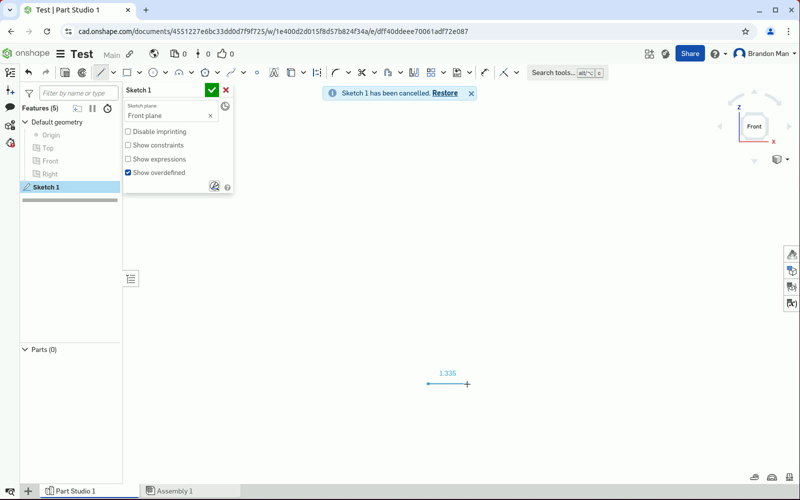
scroll(6)
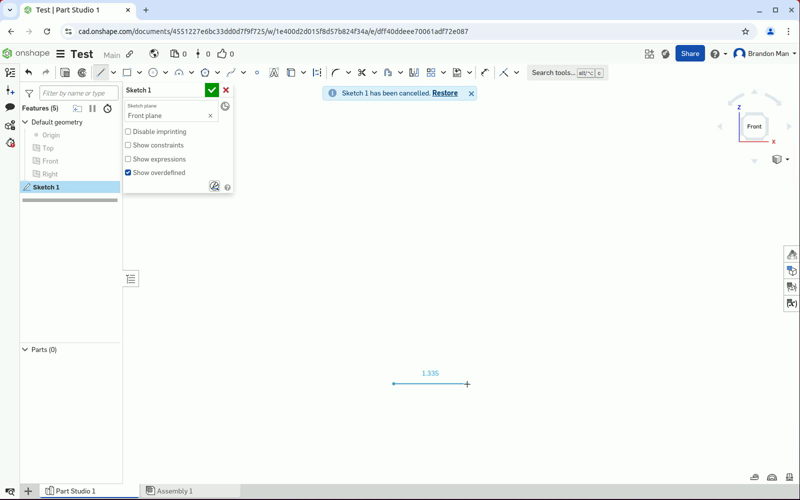
click(467, 383)
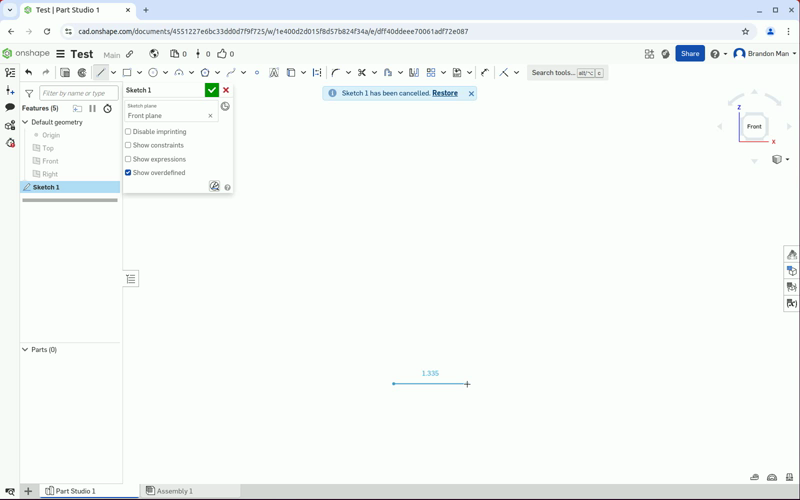
scroll(-6)
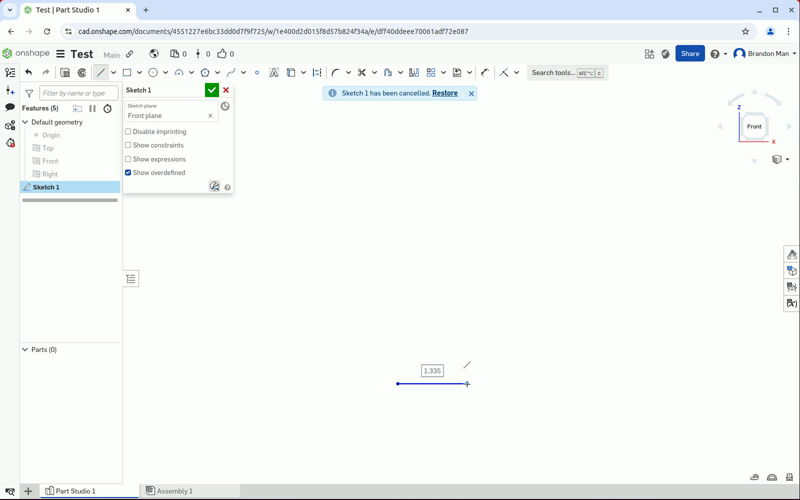
scroll(-6)
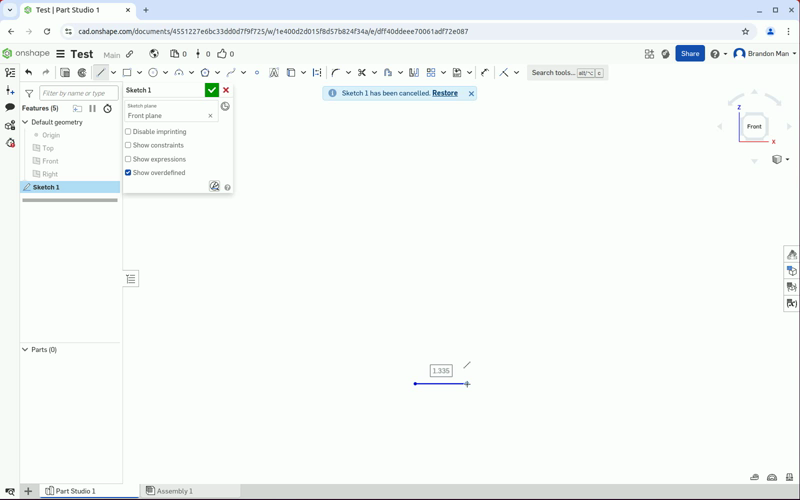
scroll(-6)
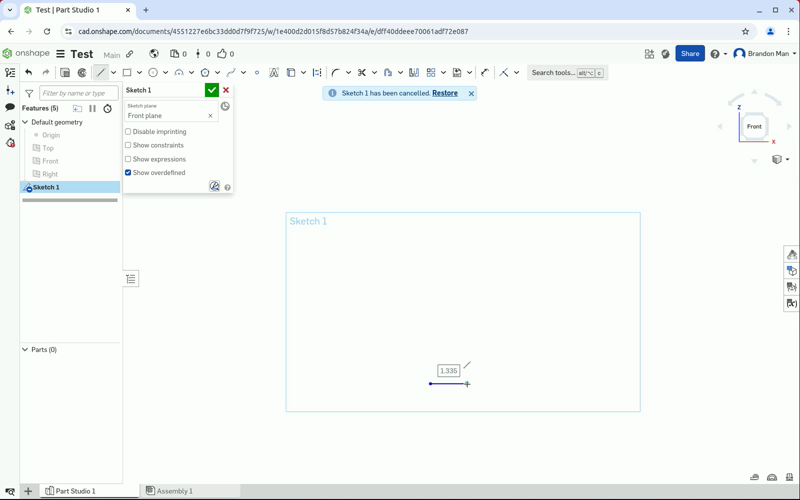
scroll(-6)
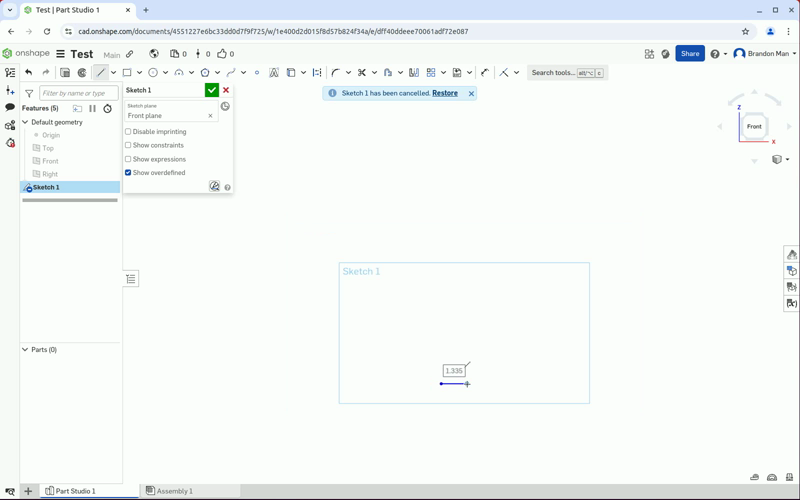
scroll(-6)
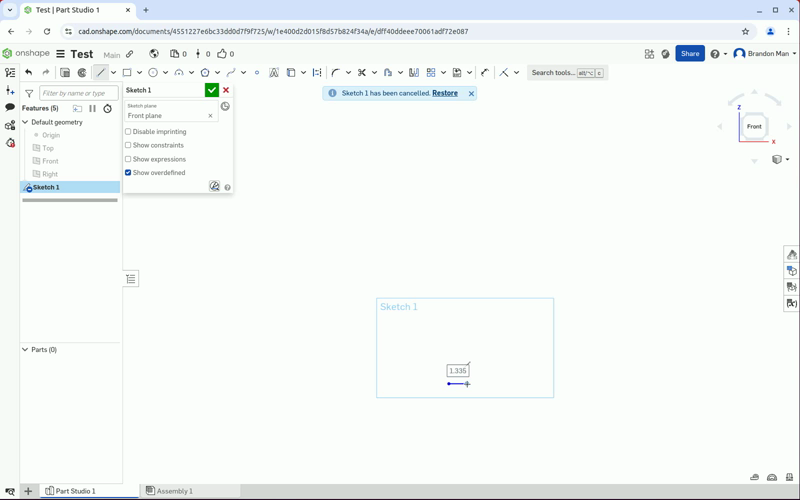
scroll(-6)
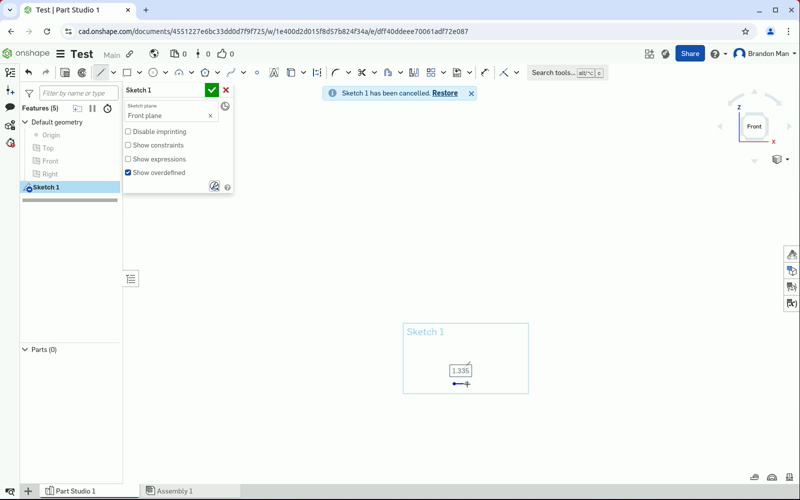
scroll(-6)
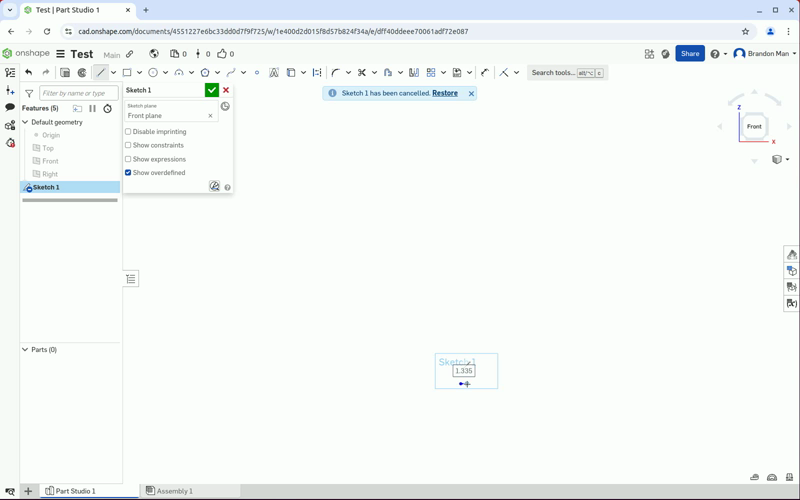
key_up(shift)
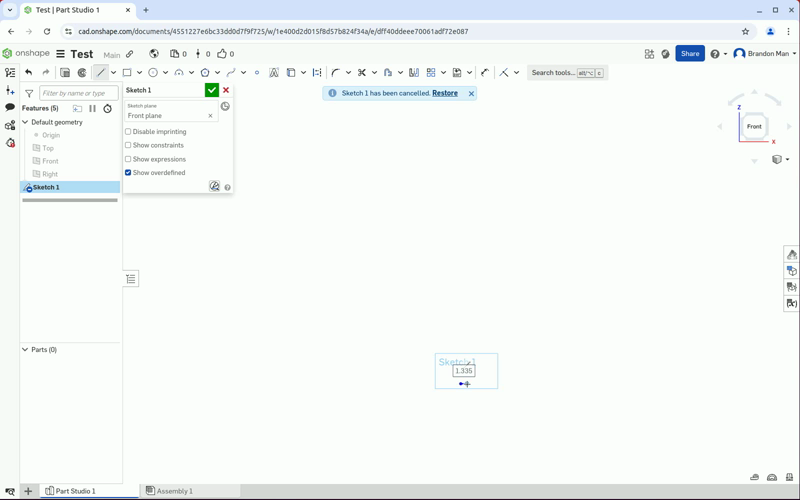
key_down(shift)
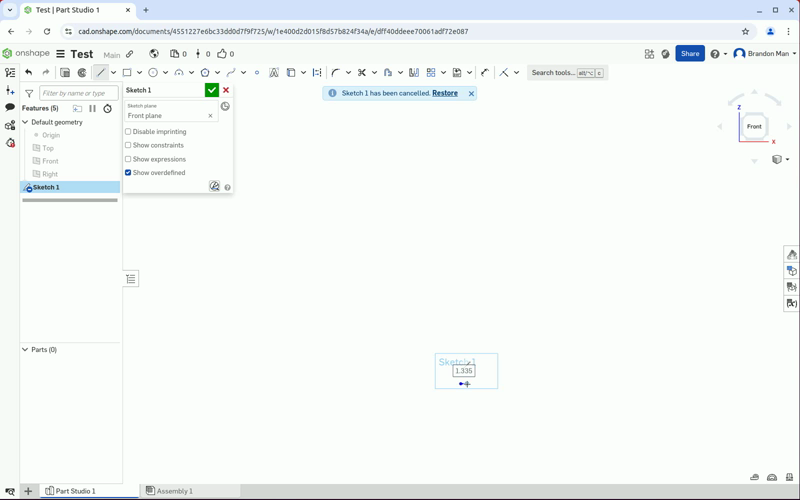
mouse_move(467, 283)
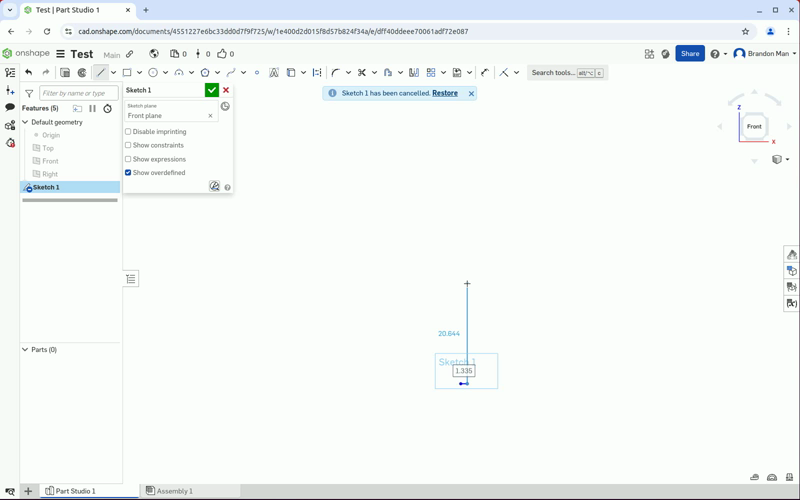
click(467, 283)
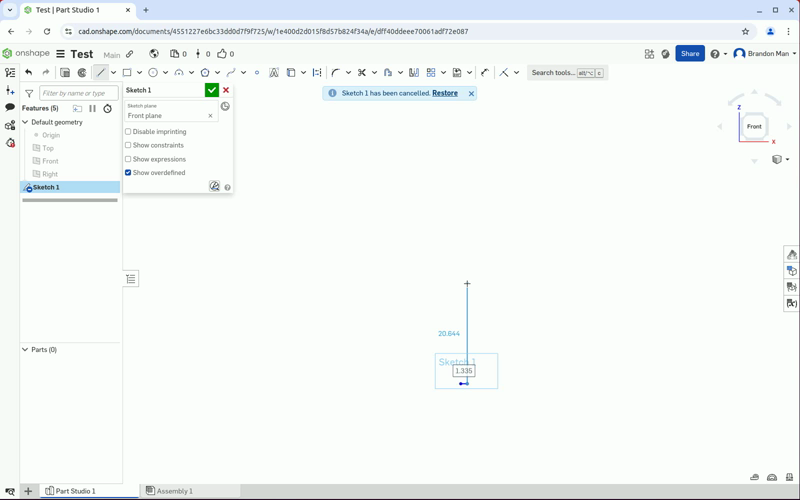
key_up(shift)
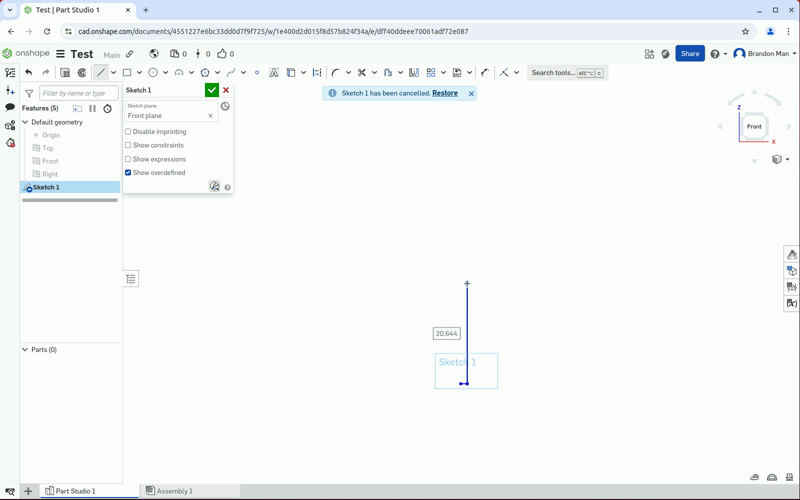
key_down(shift)
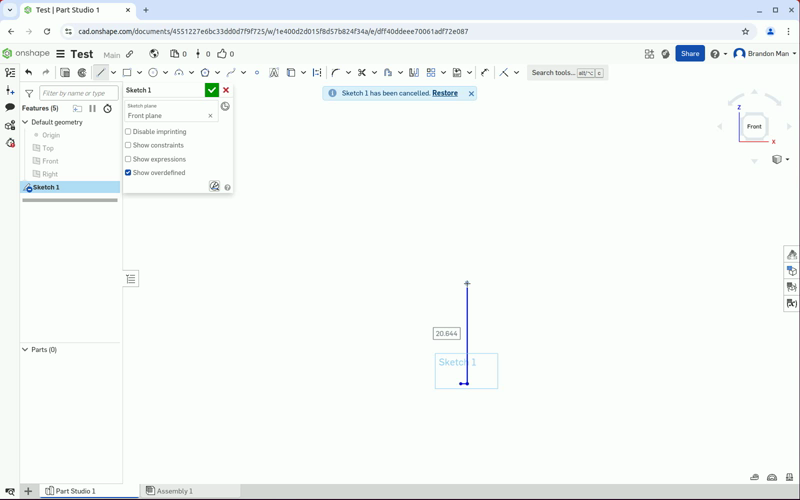
mouse_move(483, 171)
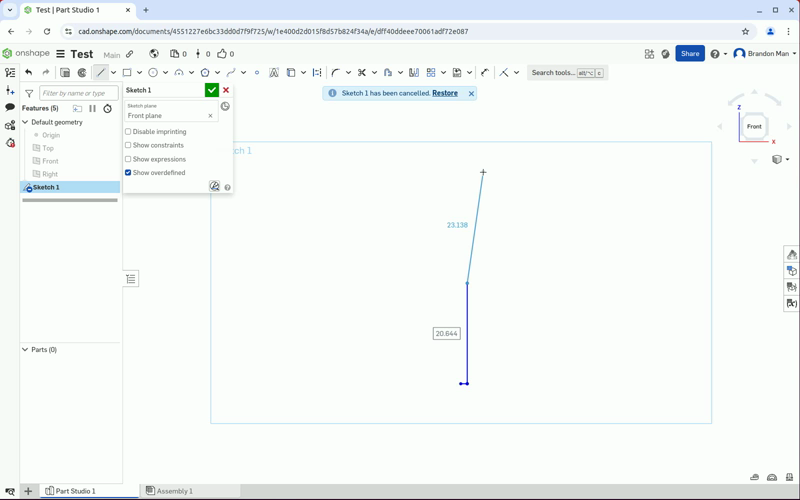
click(483, 171)
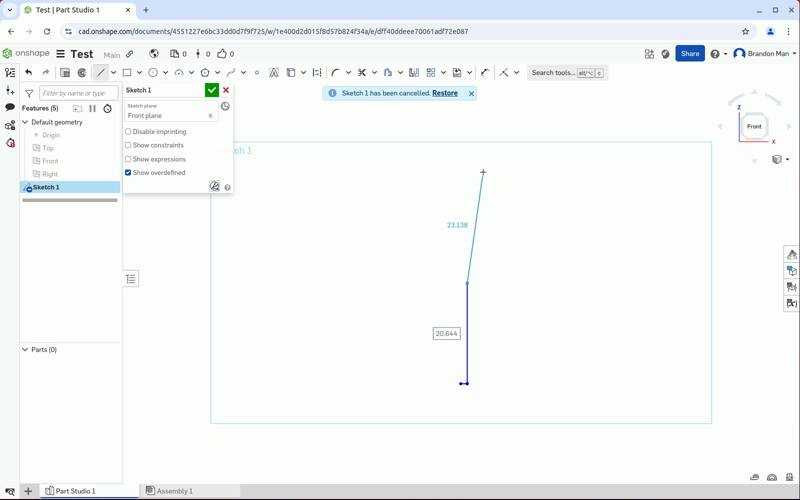
key_up(shift)
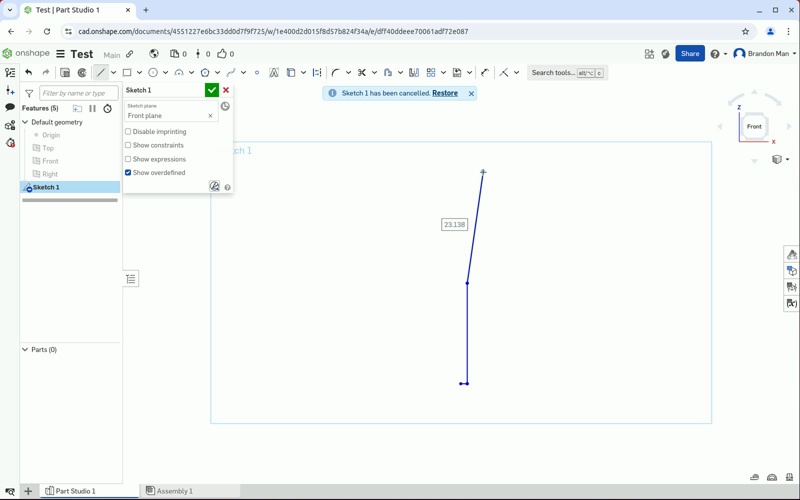
key_down(shift)
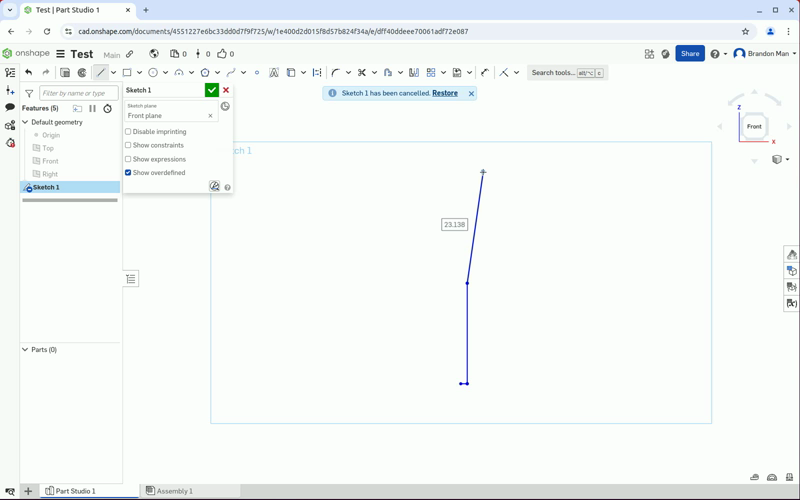
mouse_move(513, 171)
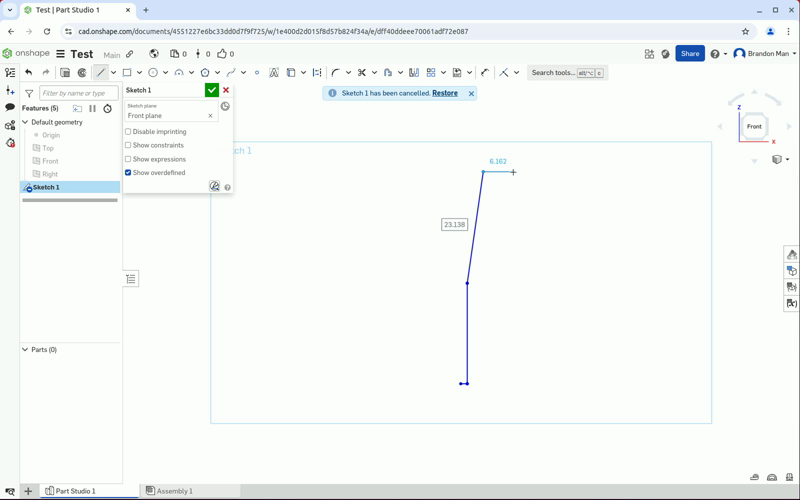
mouse_move(476, 171)
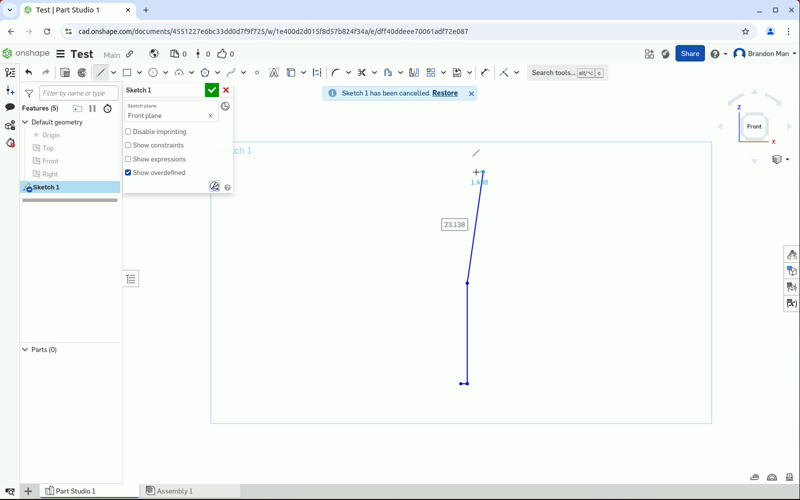
scroll(6)
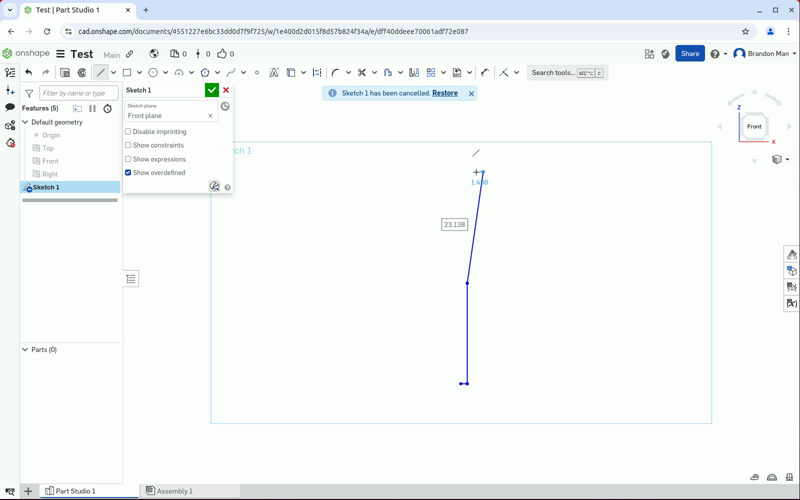
scroll(6)
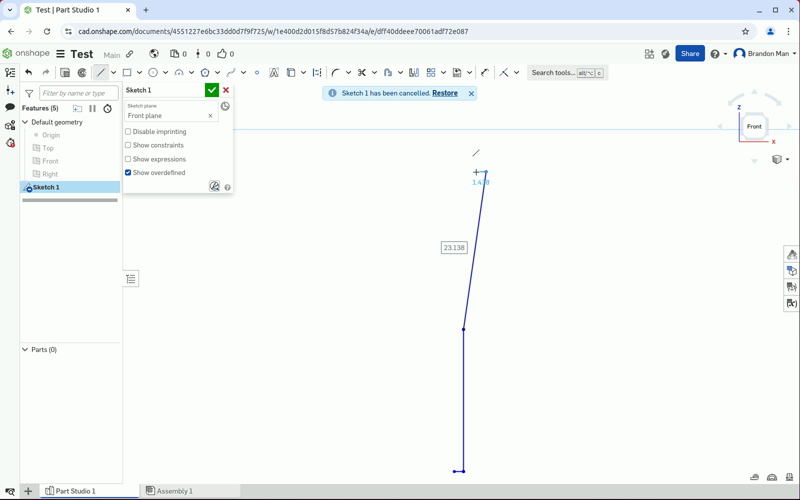
scroll(6)
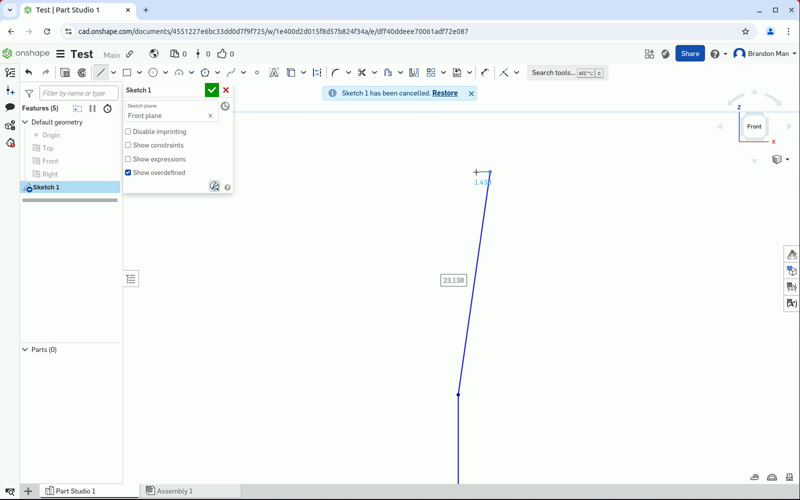
scroll(6)
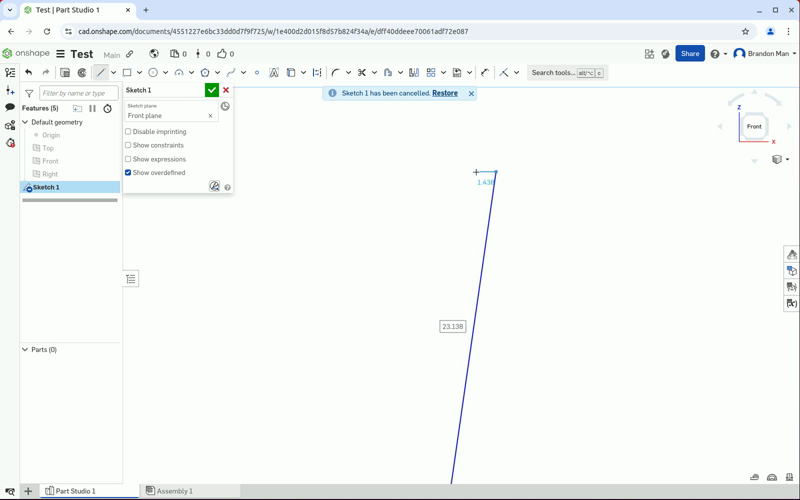
scroll(6)
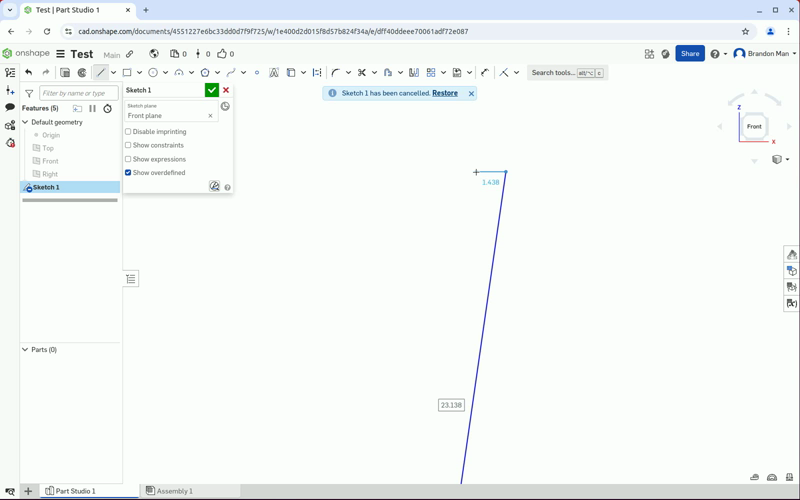
scroll(6)
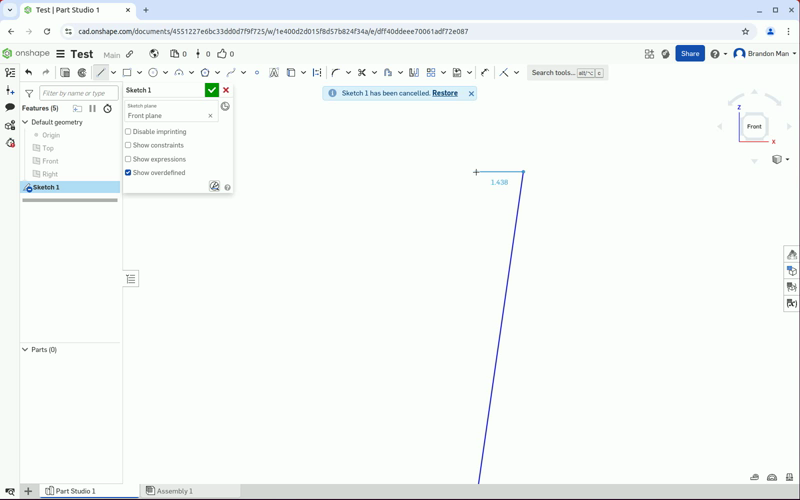
scroll(6)
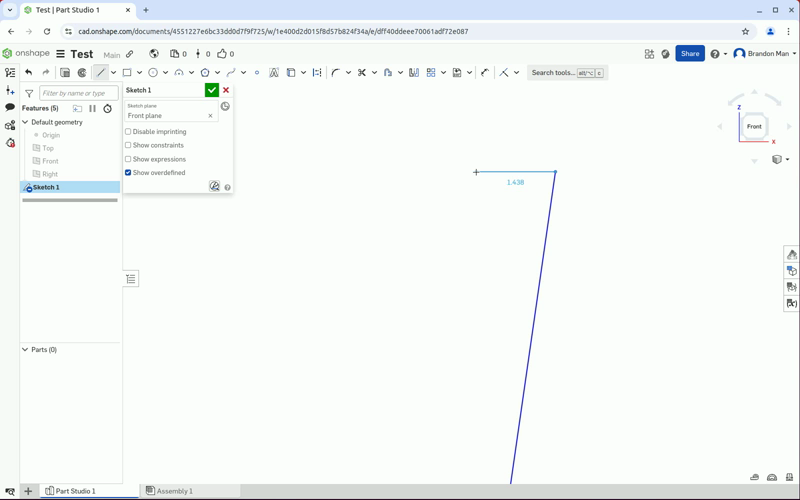
click(476, 171)
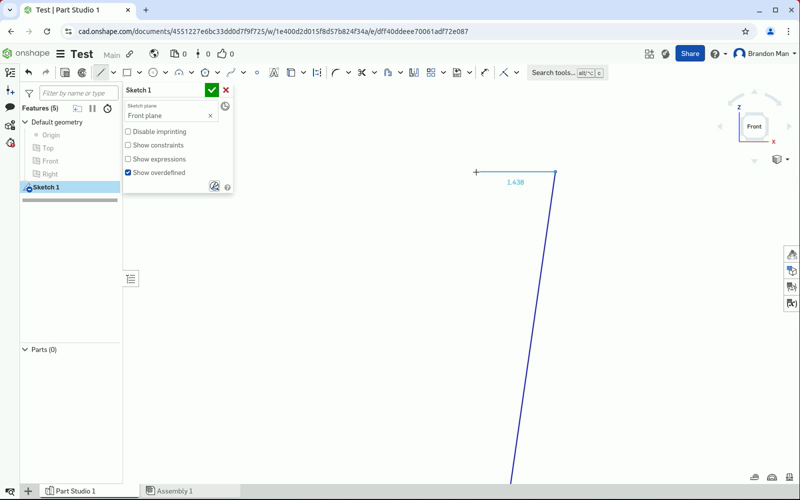
scroll(-6)
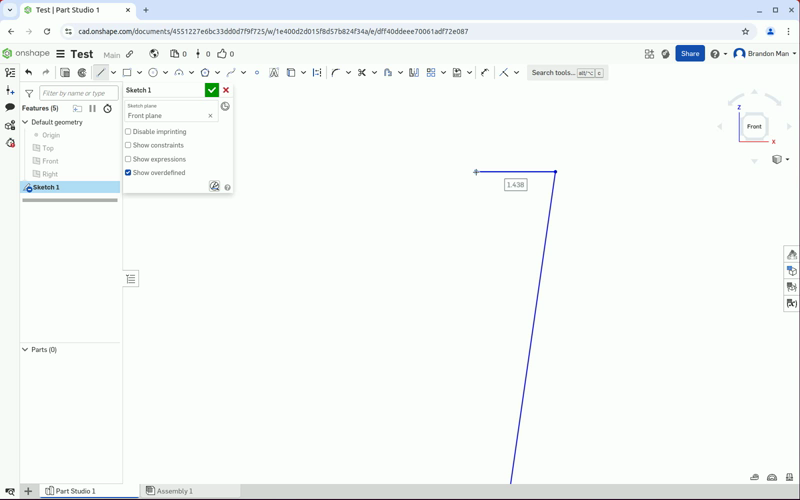
scroll(-6)
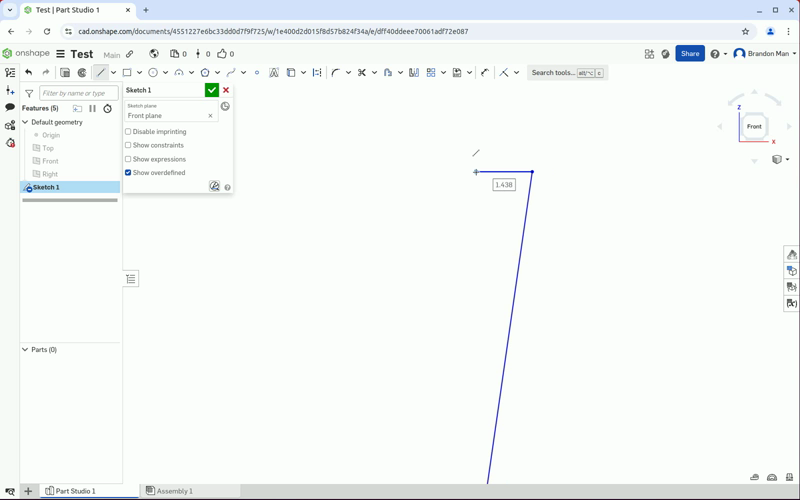
scroll(-6)
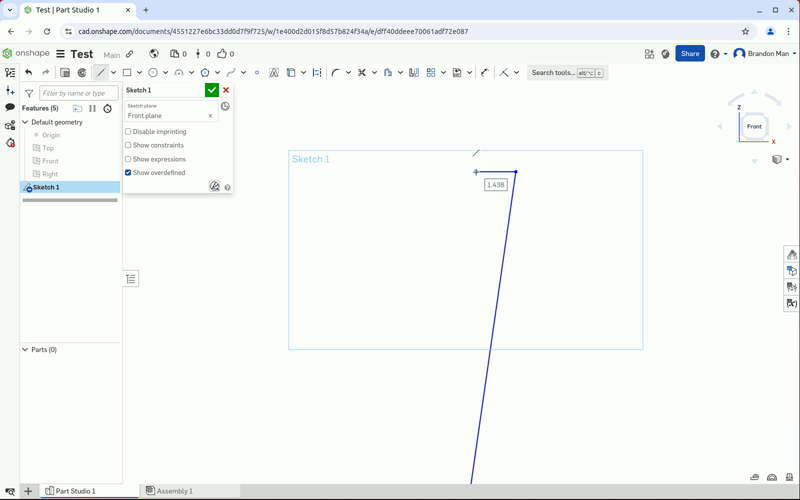
scroll(-6)
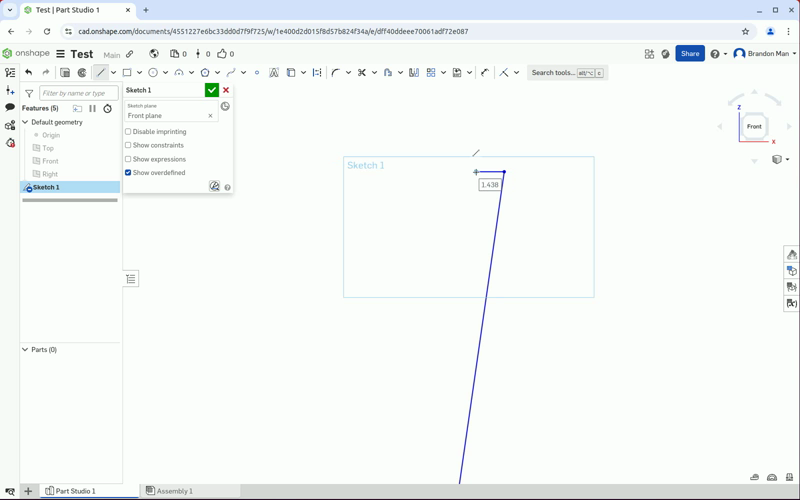
scroll(-6)
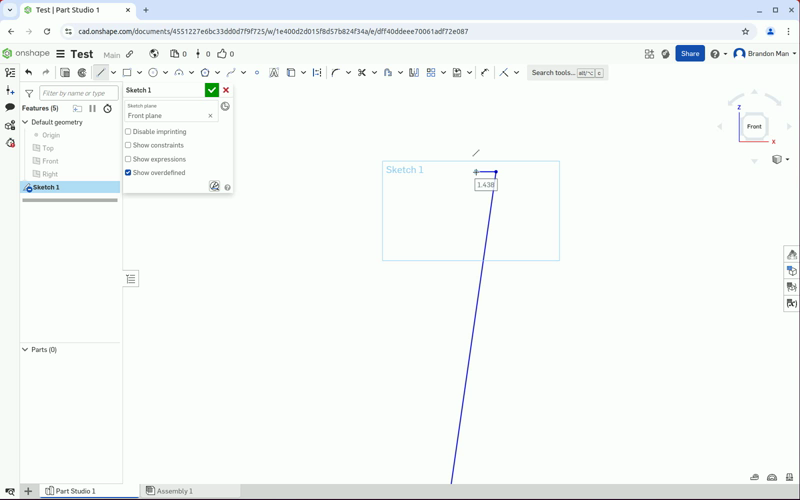
scroll(-6)
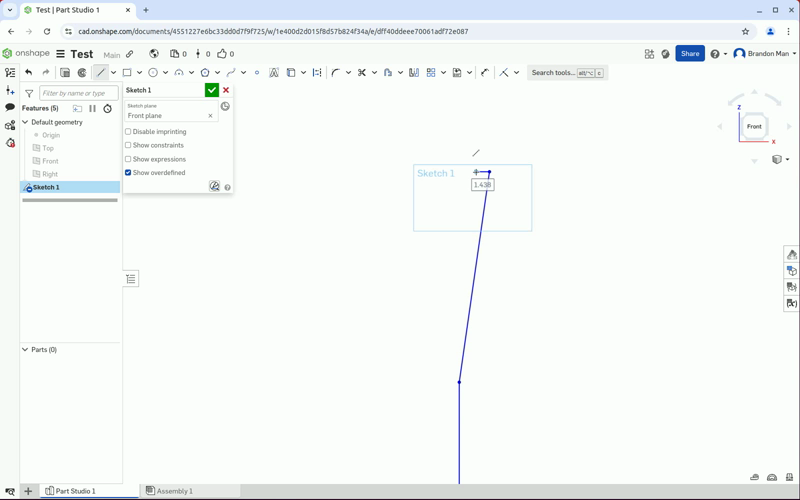
scroll(-6)
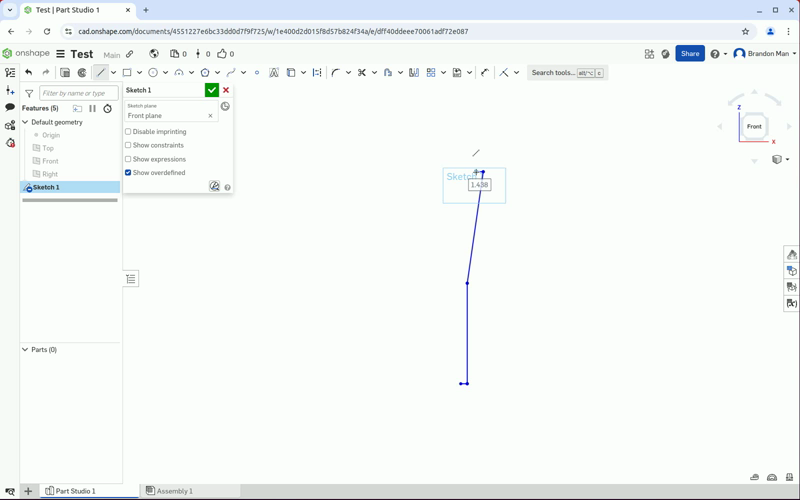
key_up(shift)
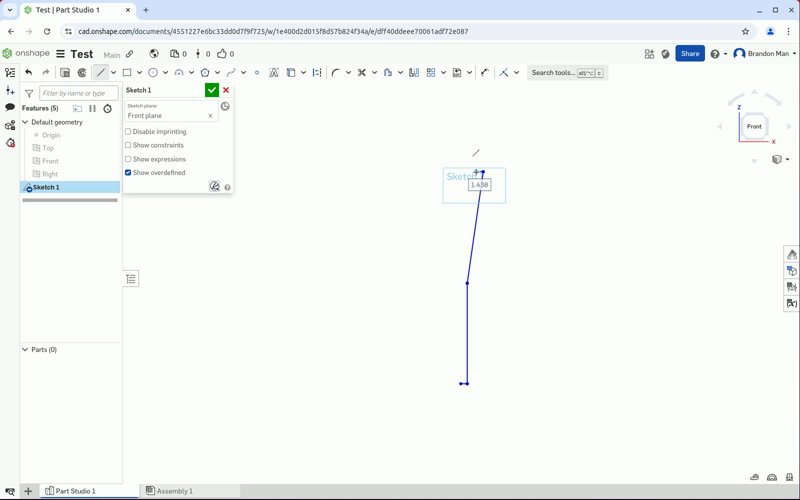
key_down(shift)
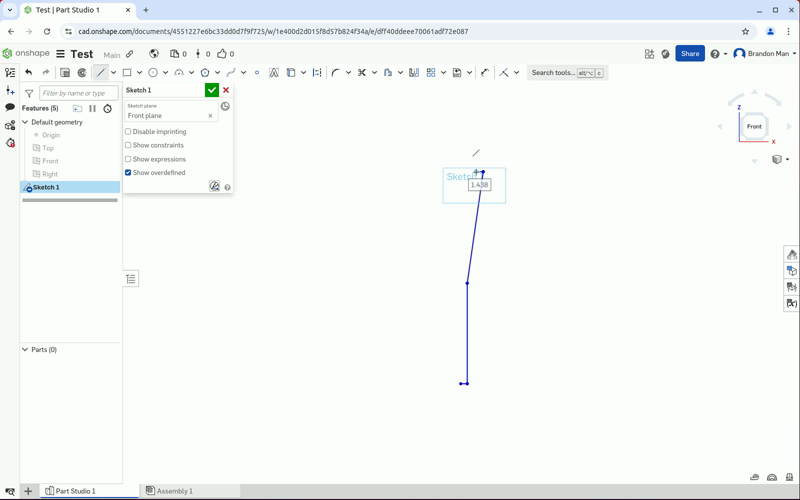
mouse_move(460, 283)
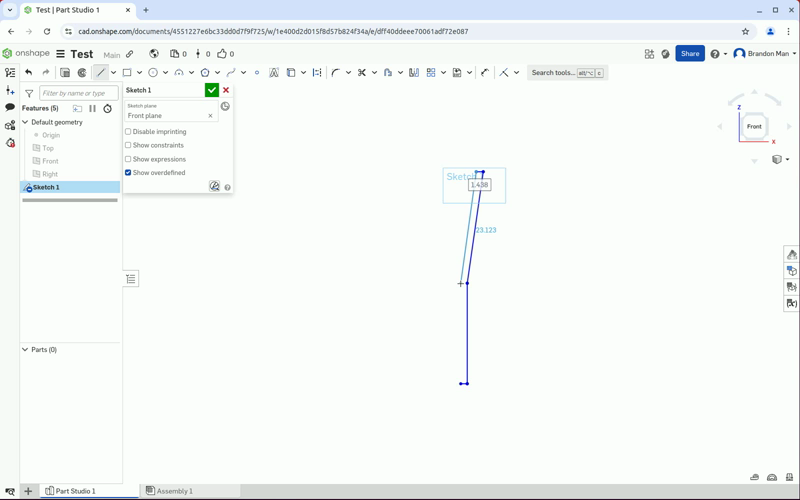
click(460, 283)
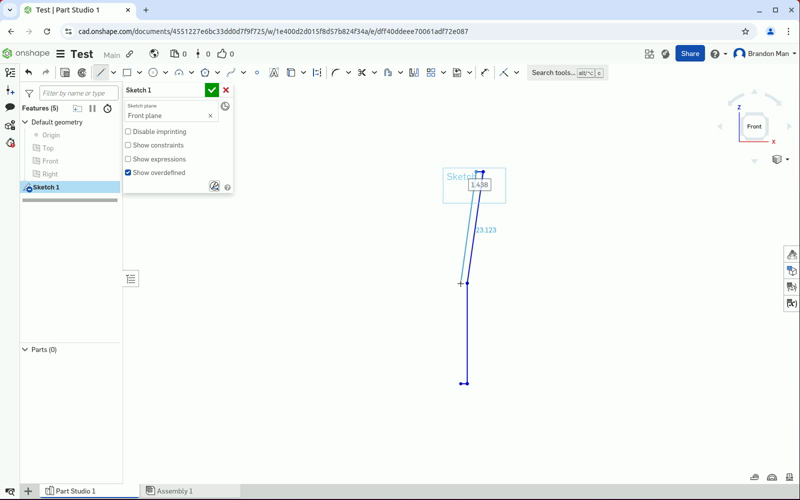
key_up(shift)
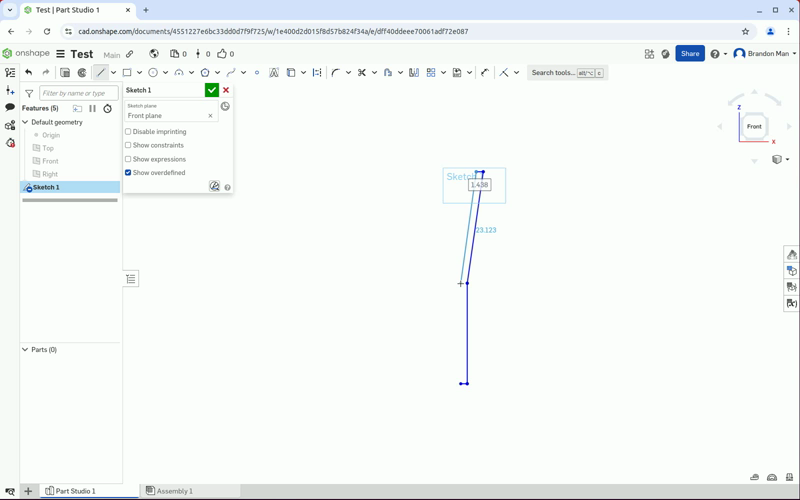
key_down(shift)
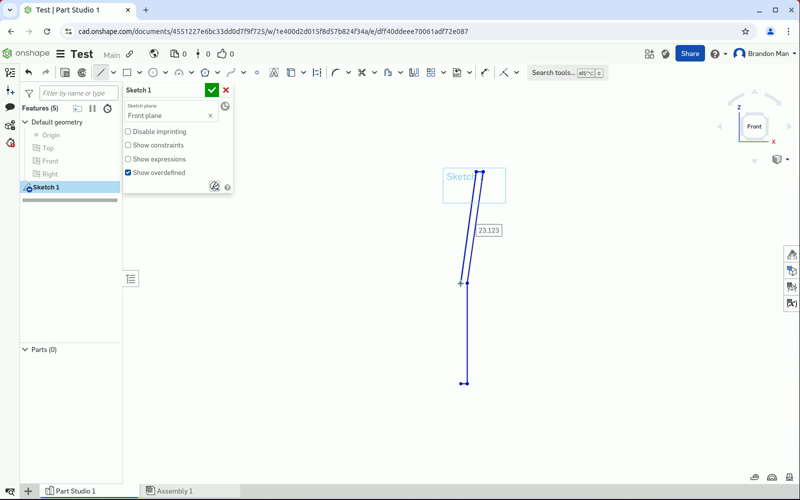
mouse_move(460, 383)
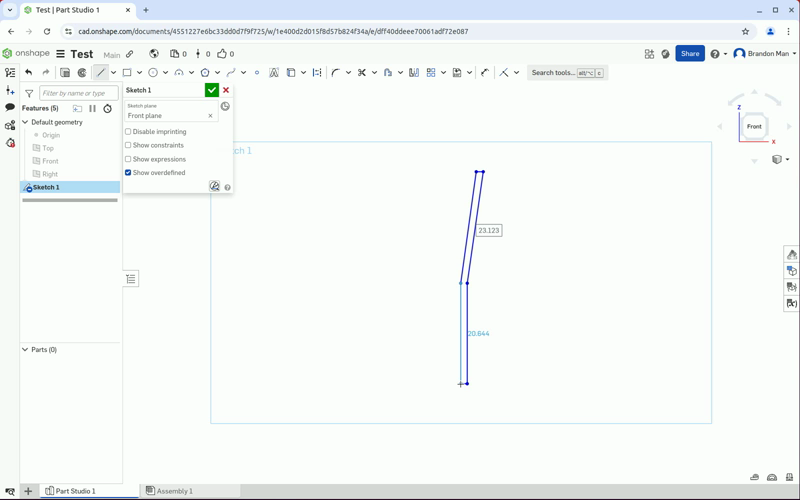
key_up(shift)
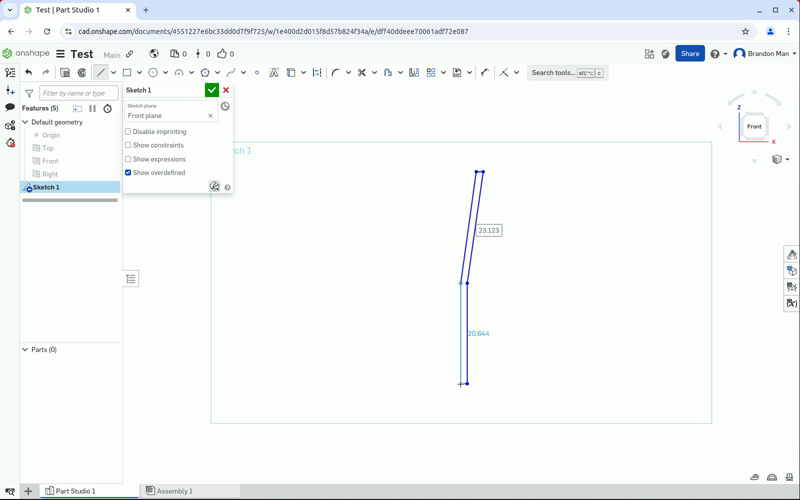
click(460, 383)
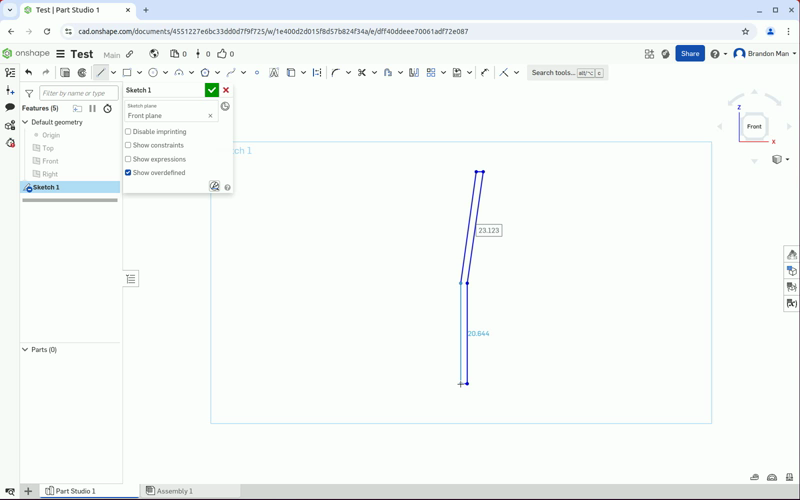
key(esc)
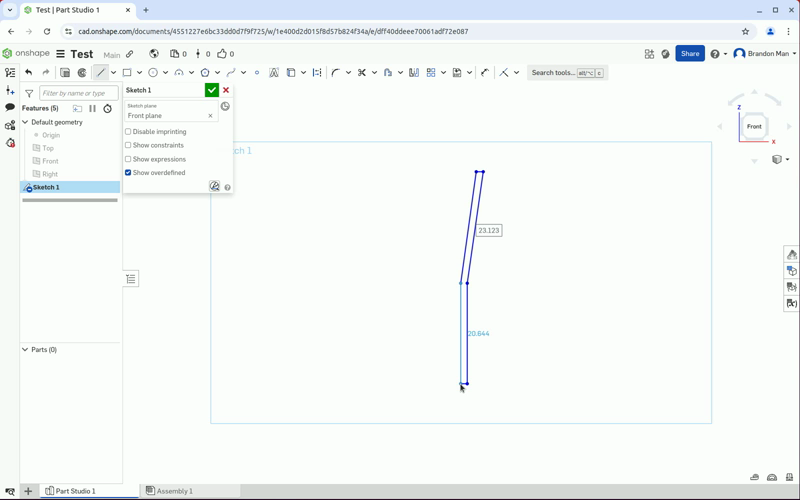
mouse_move(461, 338)
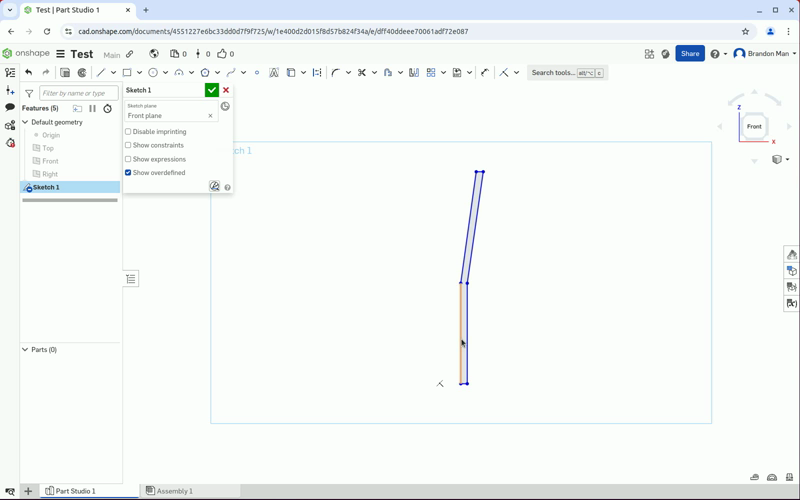
scroll(6)
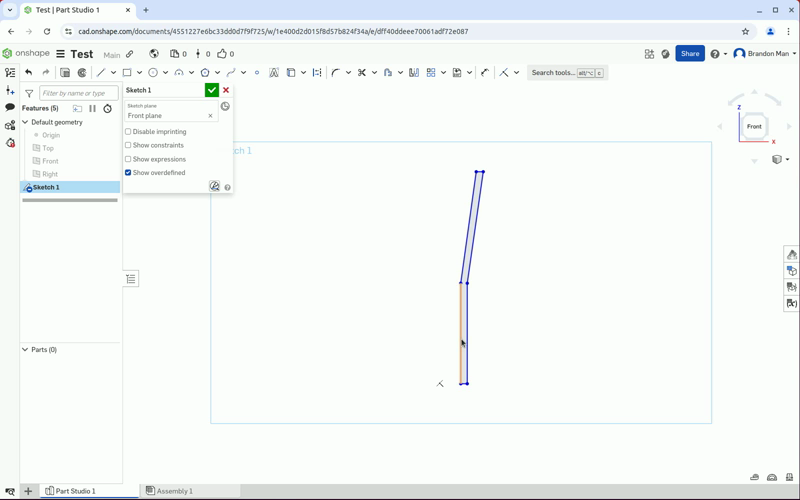
scroll(6)
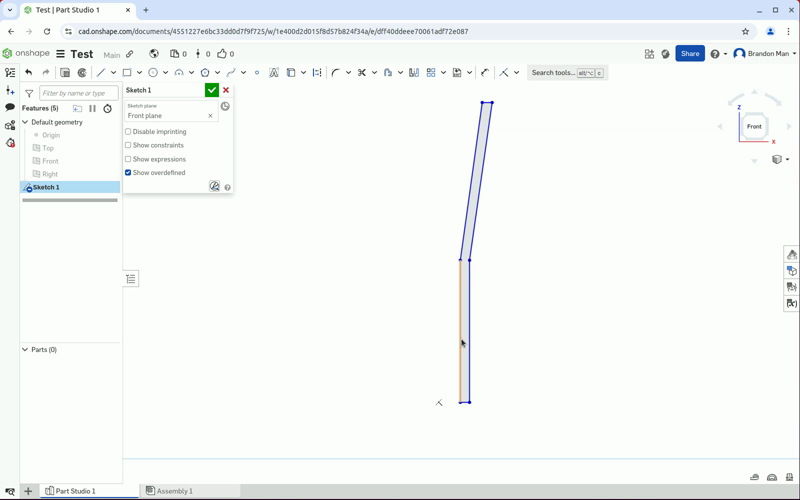
scroll(6)
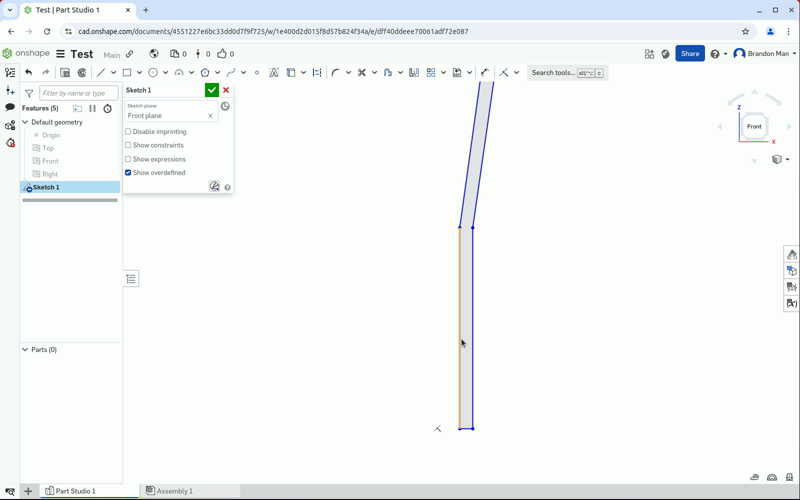
scroll(6)
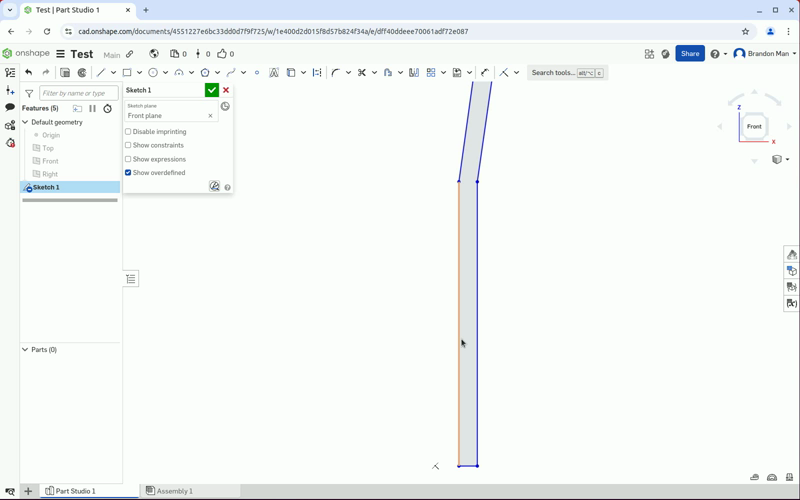
scroll(6)
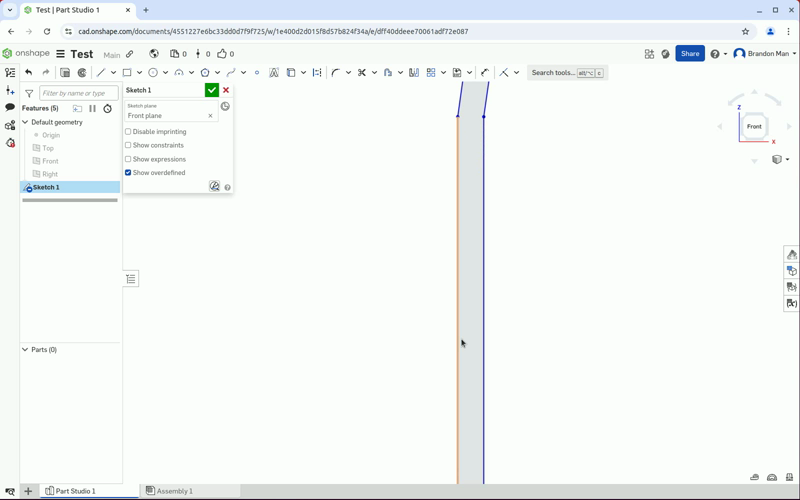
scroll(6)
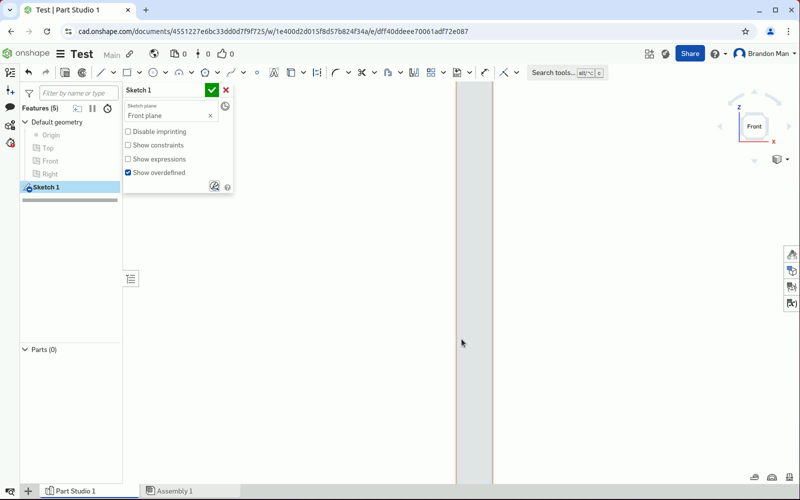
scroll(6)
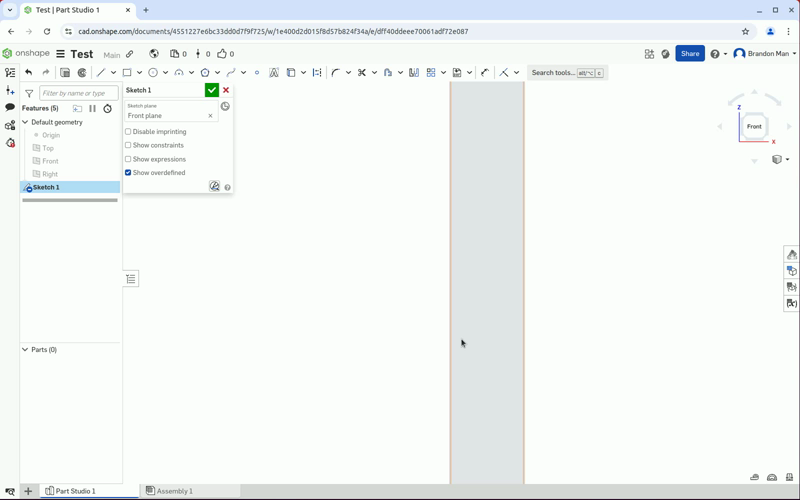
click(461, 338)
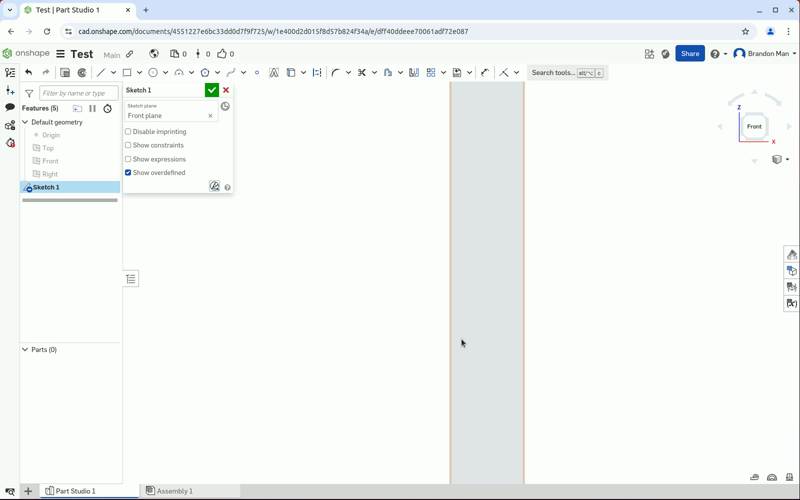
scroll(-6)
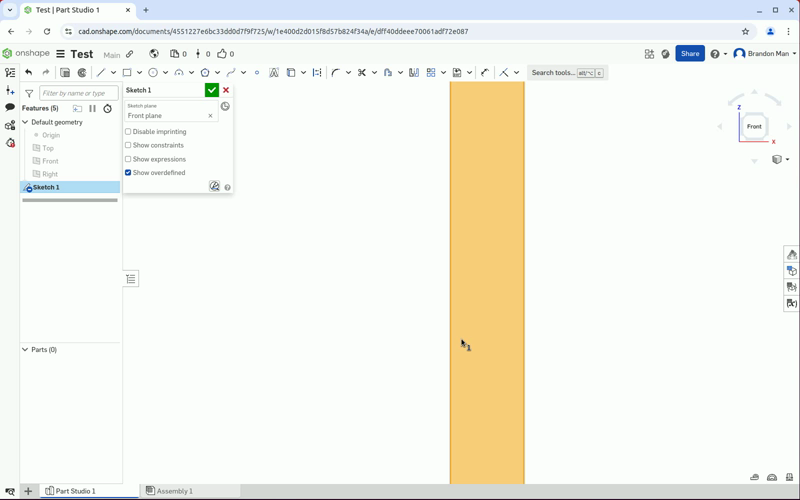
scroll(-6)
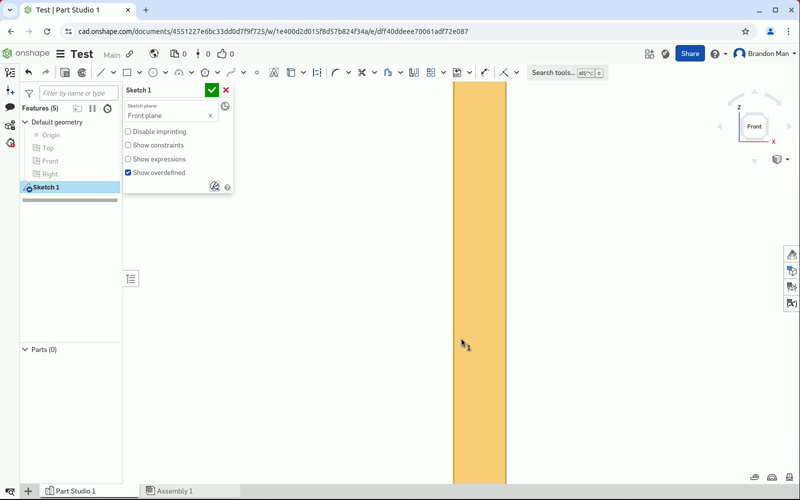
scroll(-6)
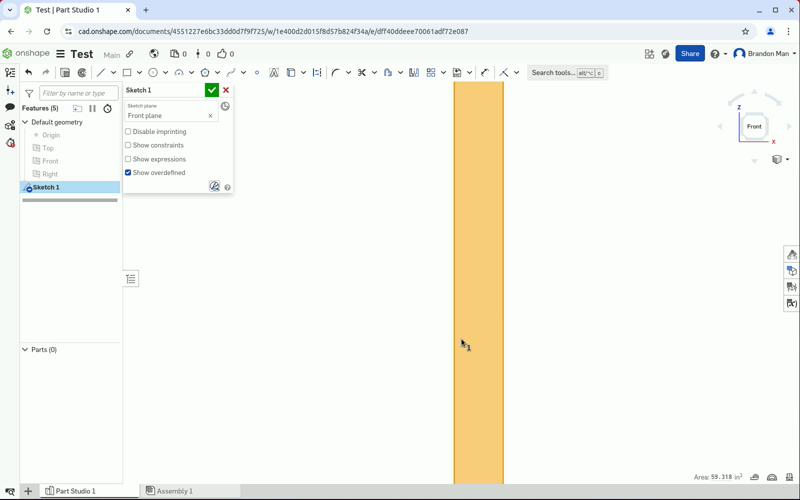
scroll(-6)
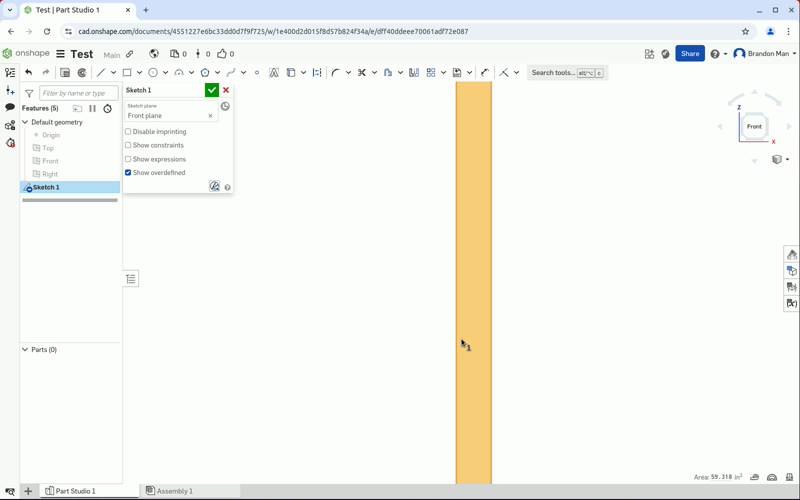
scroll(-6)
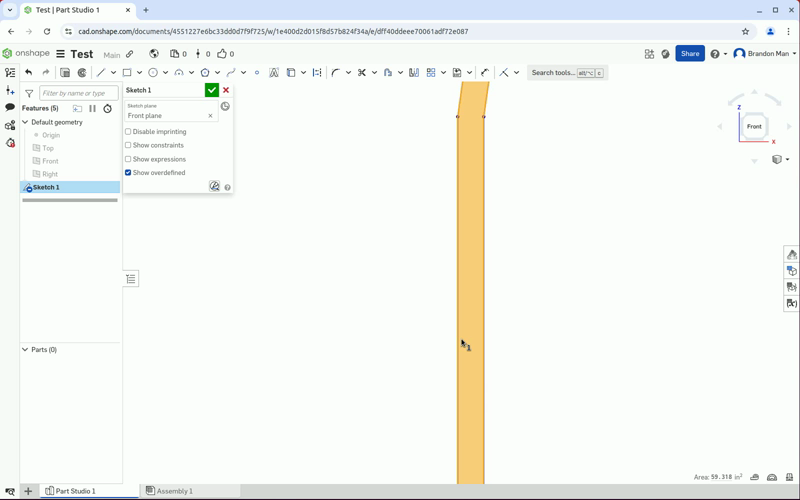
scroll(-6)
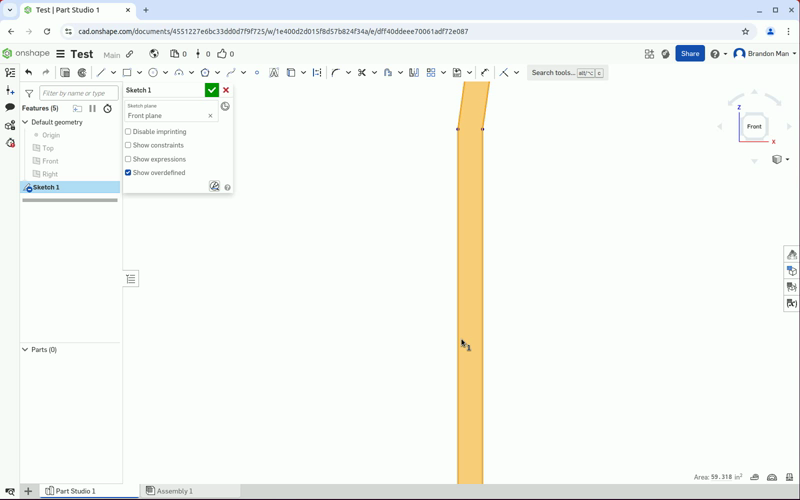
scroll(-6)
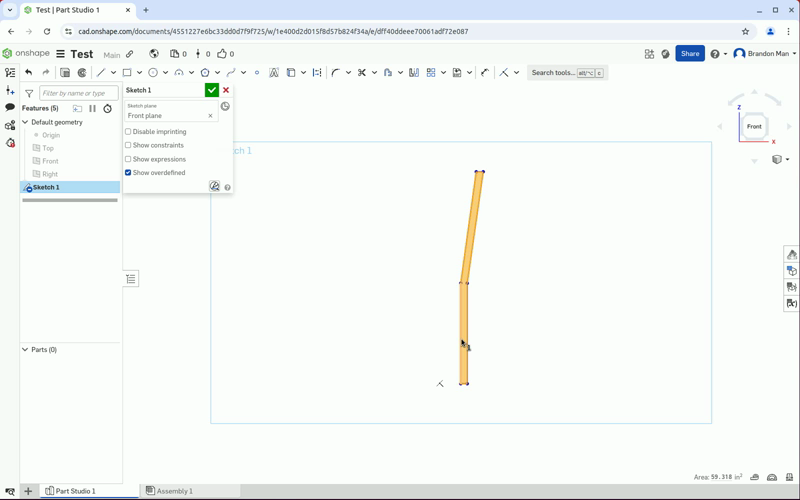
mouse_move(73, 352)
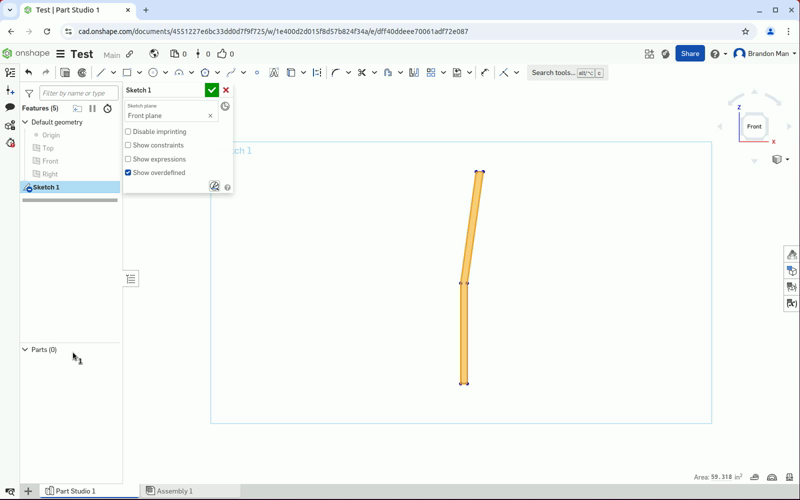
key(shift+y)
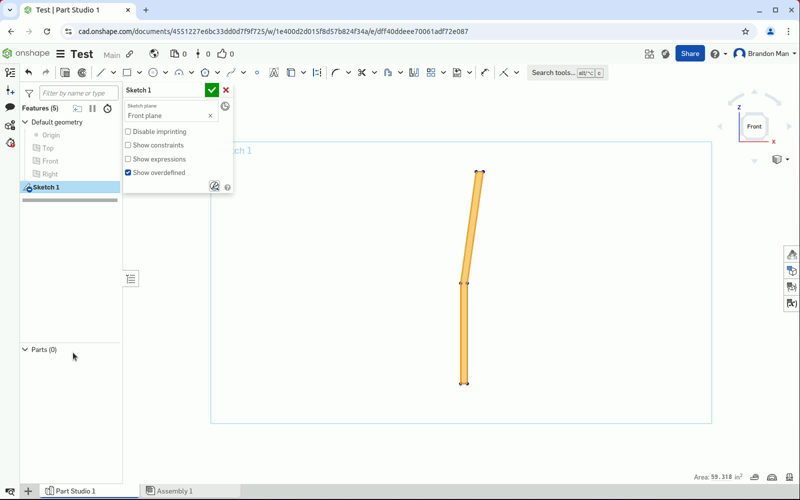
key(shift+e)
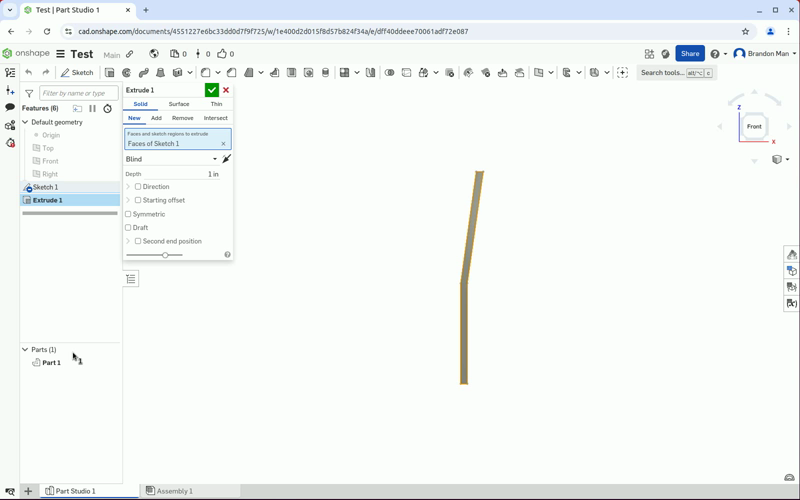
mouse_move(143, 106)
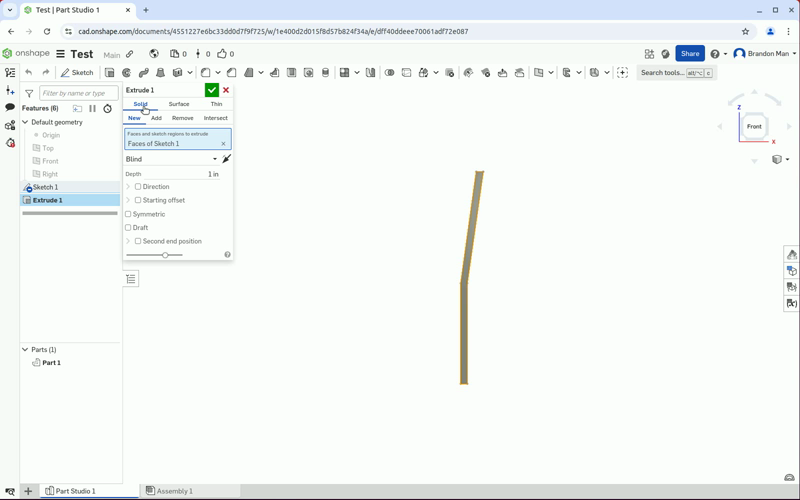
click(143, 106)
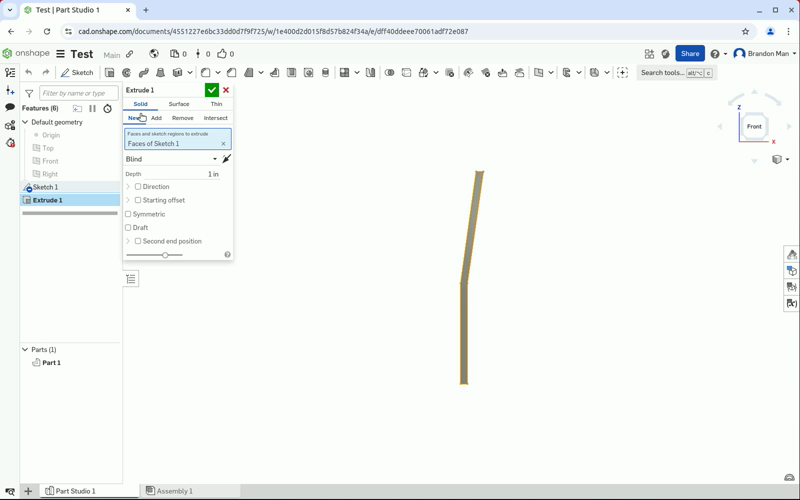
mouse_move(137, 120)
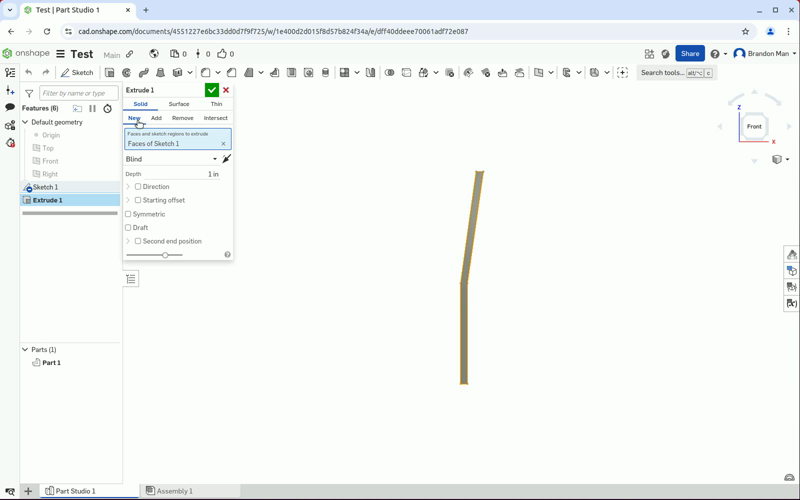
click(137, 120)
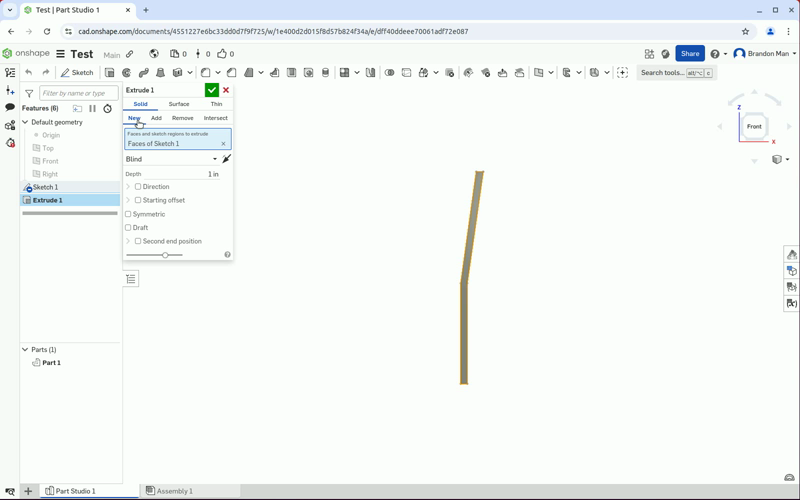
key(tab, 4)
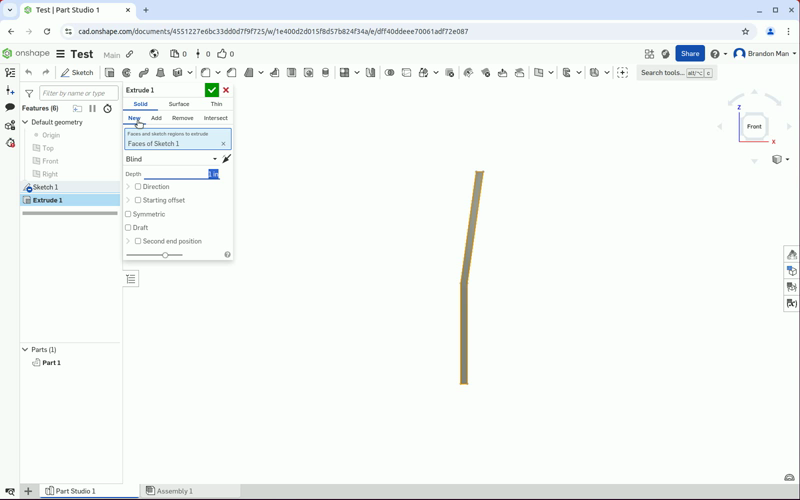
text(1.444)
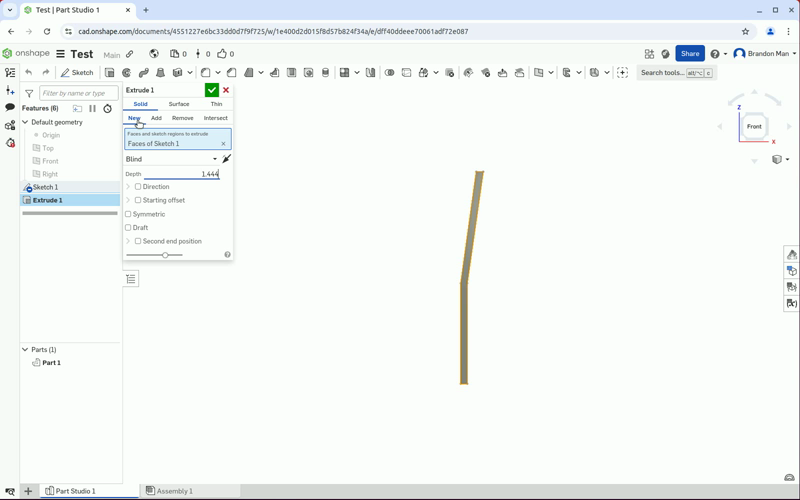
key(enter)
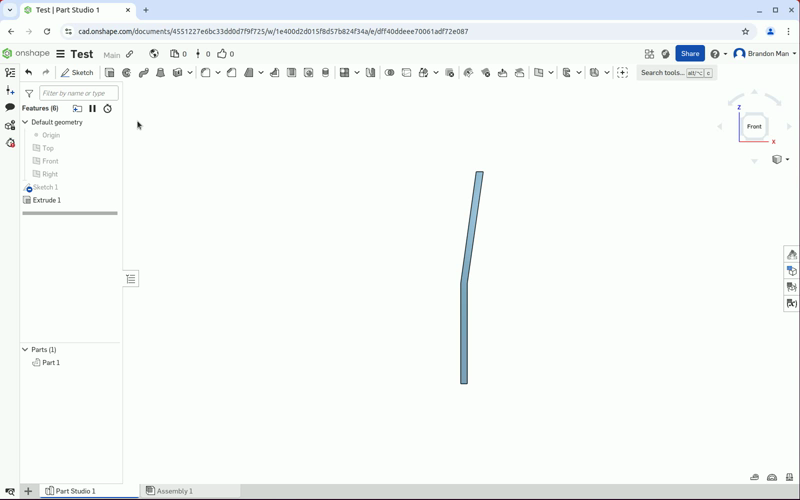
key(shift+h)
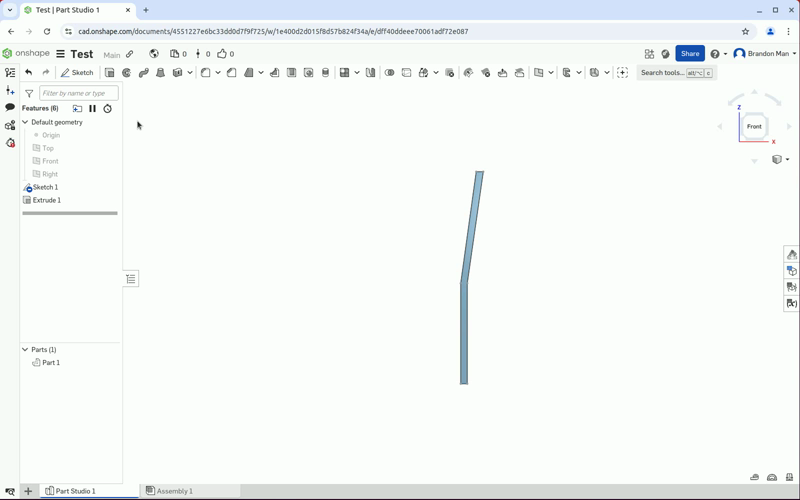
key(shift+h)
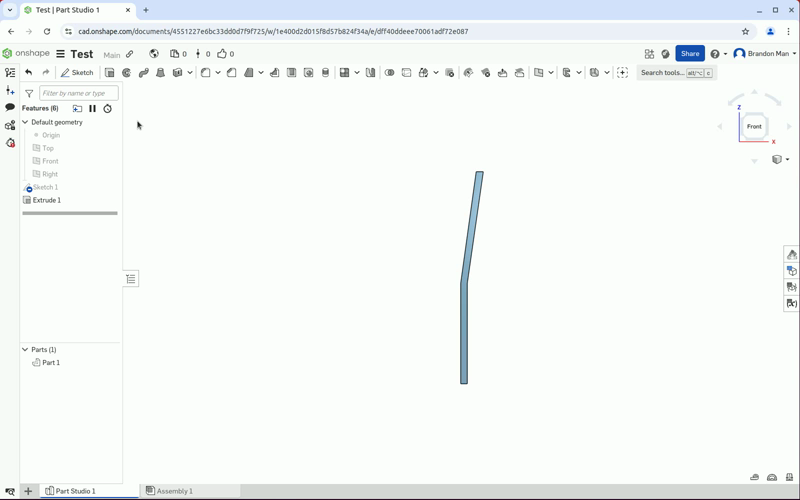
mouse_move(73, 189)
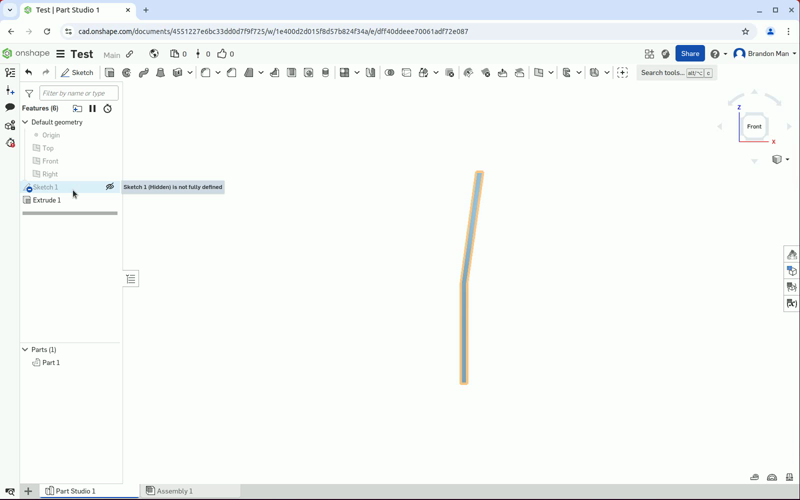
click(73, 189)
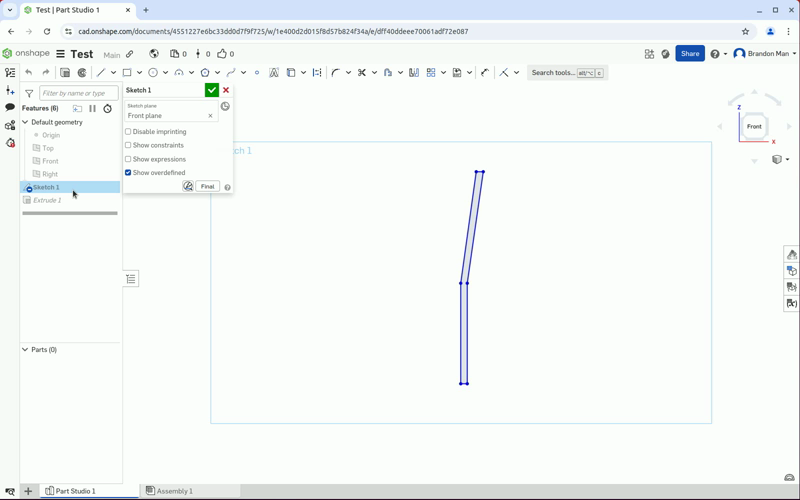
mouse_move(229, 92)
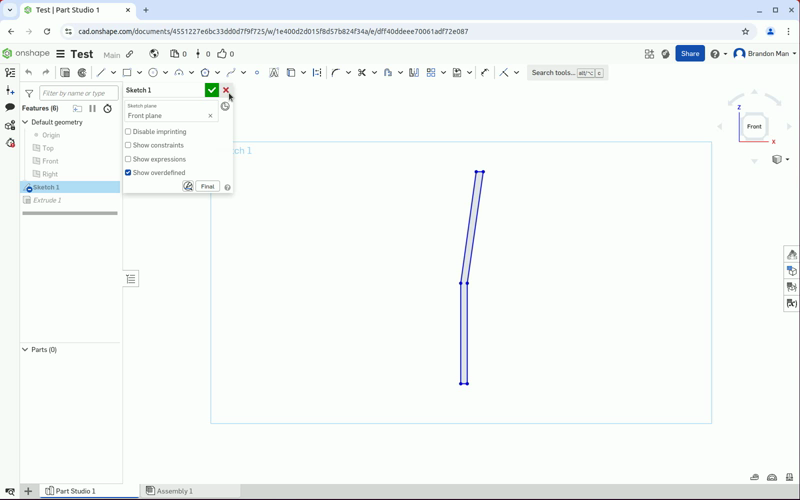
click(229, 92)
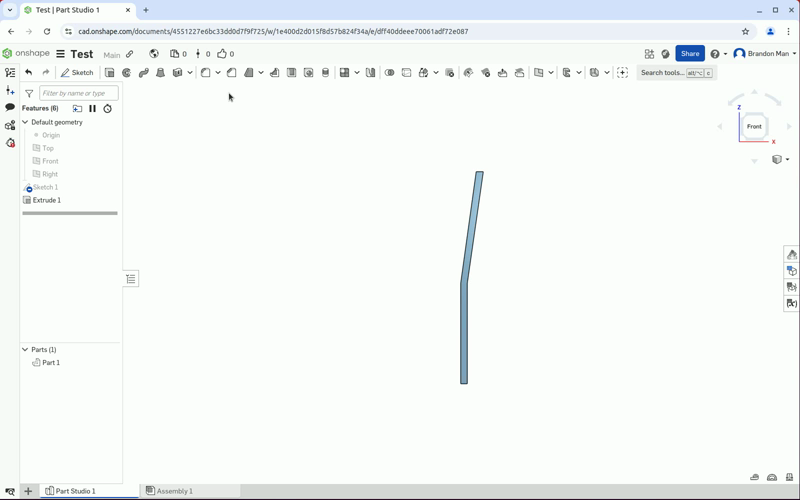
mouse_move(541, 75)
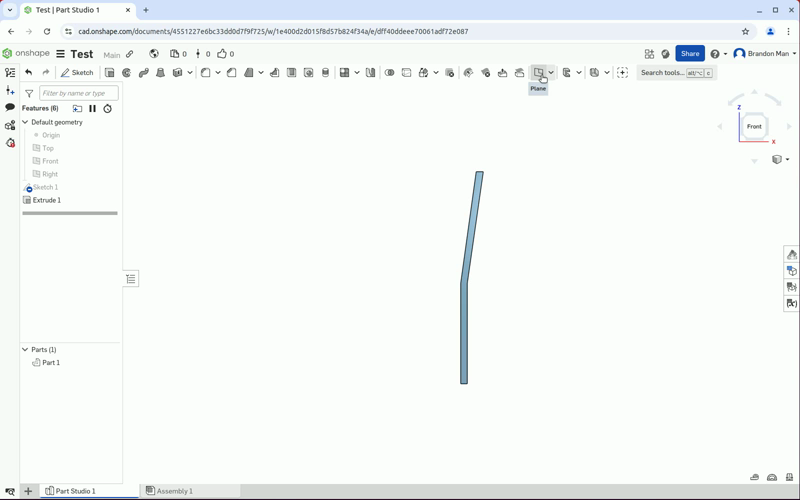
click(541, 75)
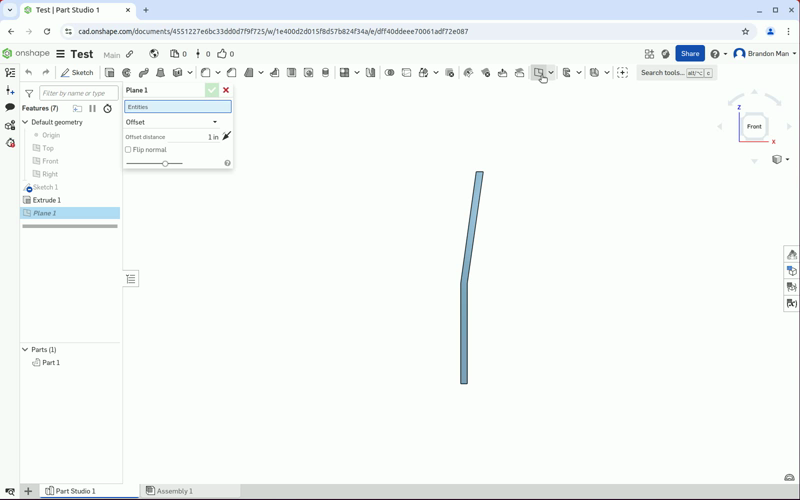
mouse_move(73, 163)
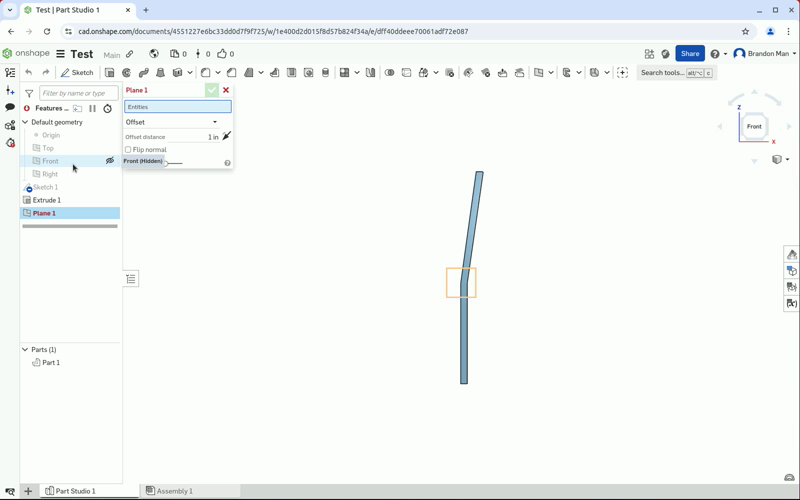
click(73, 163)
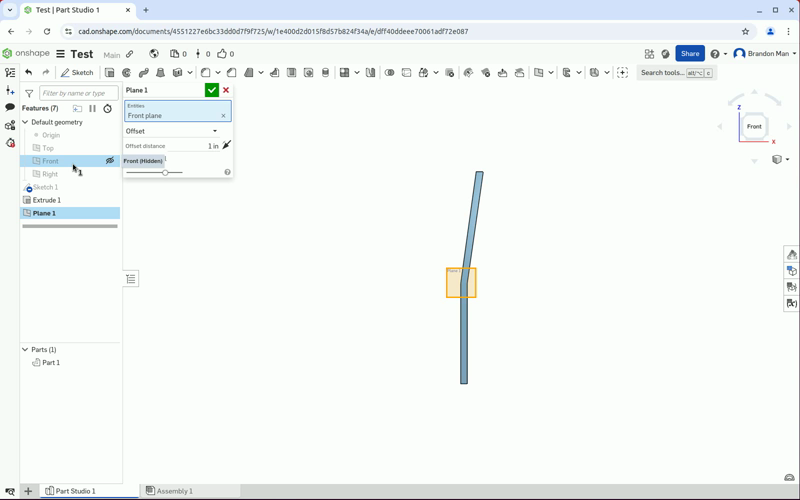
key(tab, 2)
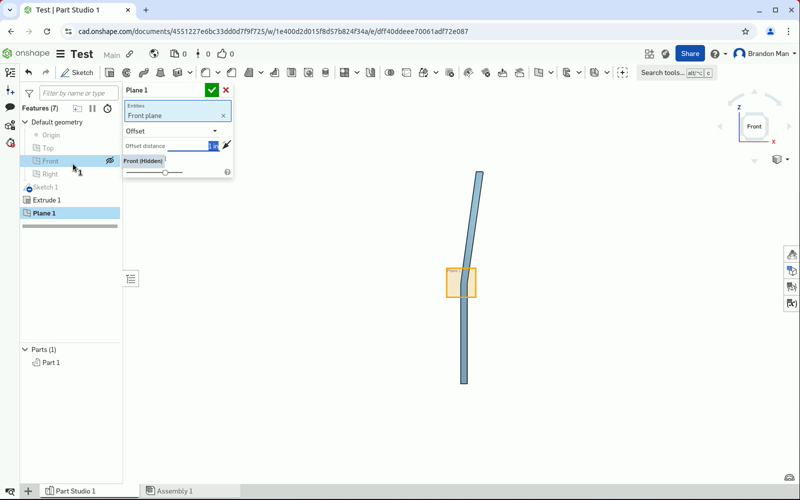
text(1.448)
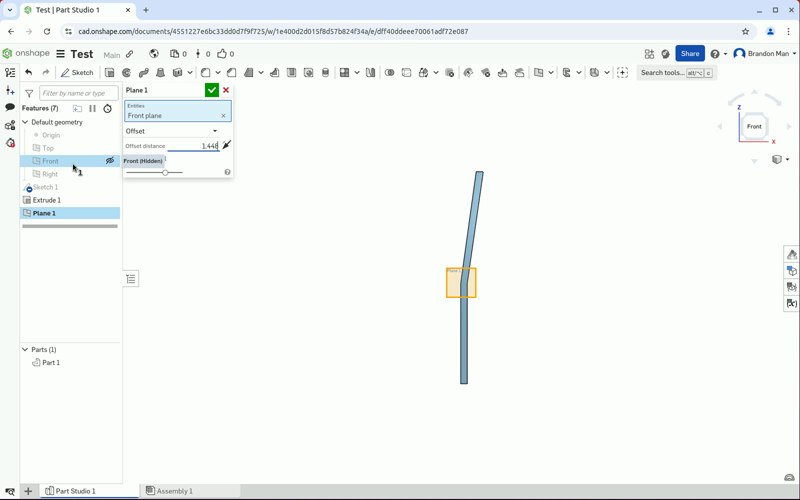
key(enter, 2)
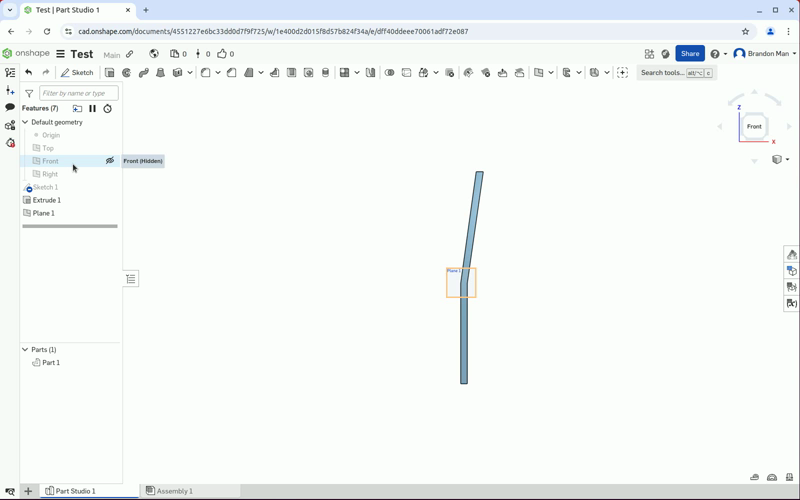
key(shift+s)
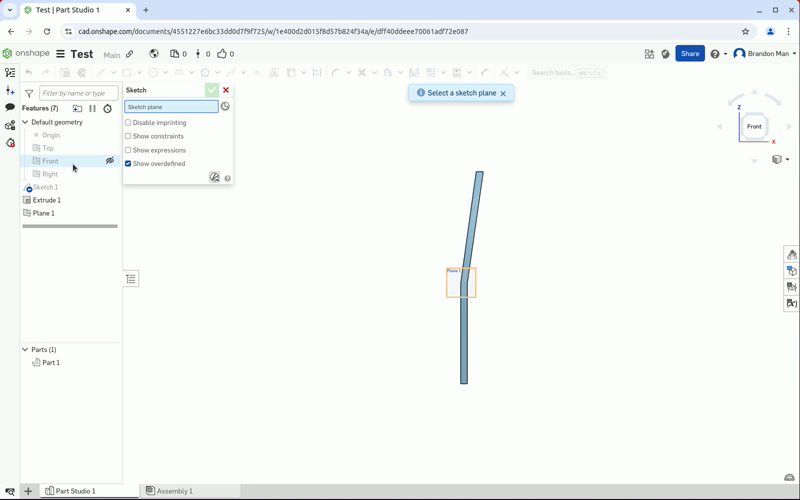
mouse_move(73, 215)
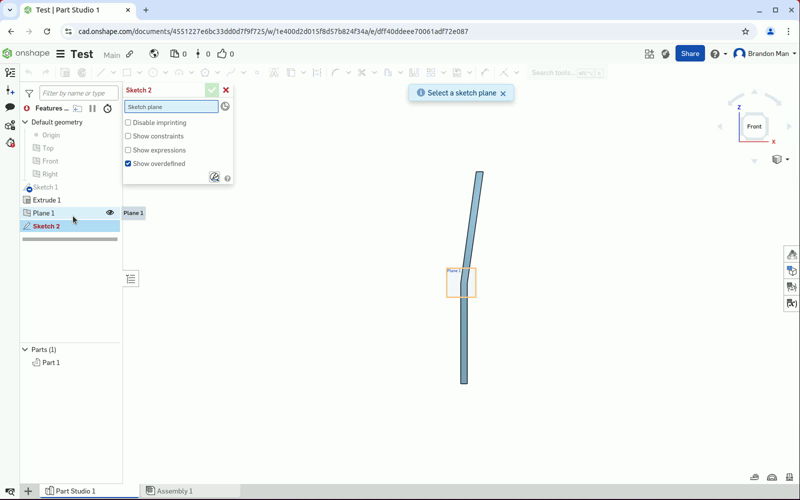
click(73, 215)
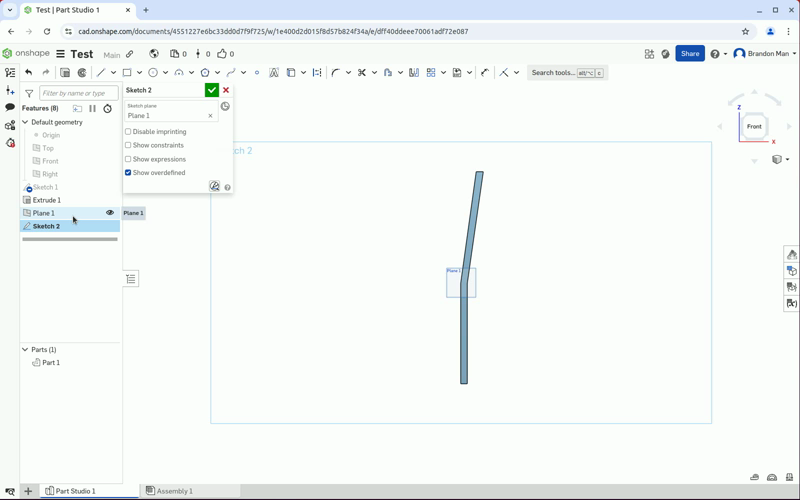
mouse_move(73, 352)
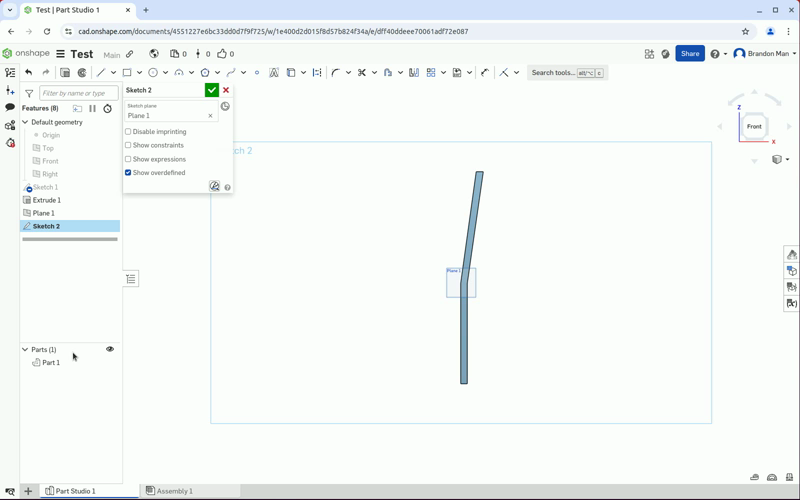
key(y)
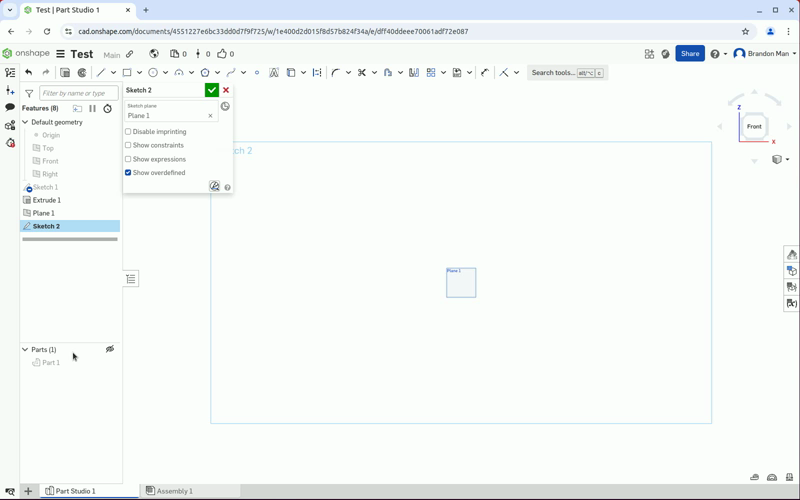
key(l)
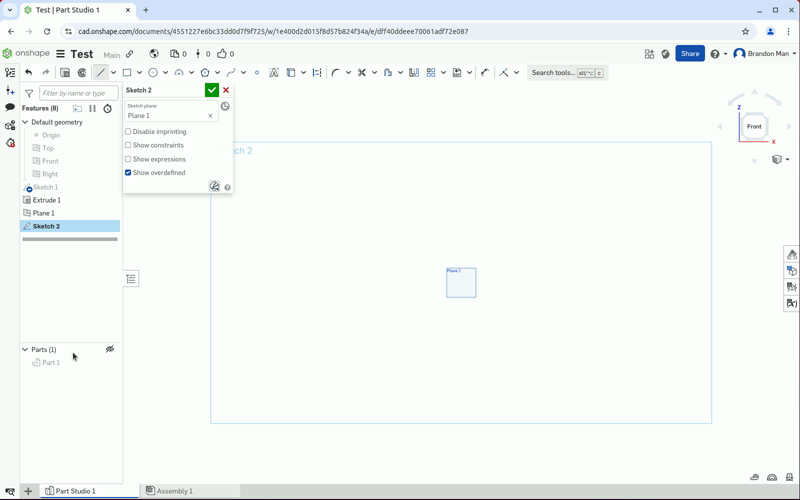
key_down(shift)
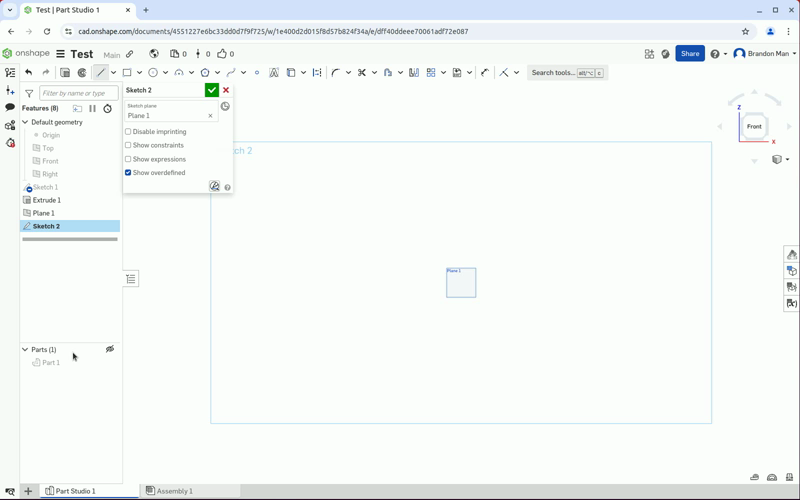
mouse_move(463, 294)
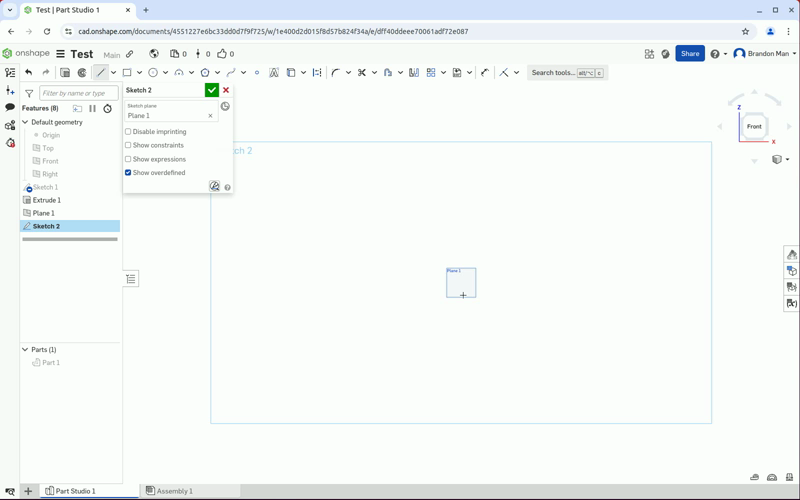
click(463, 294)
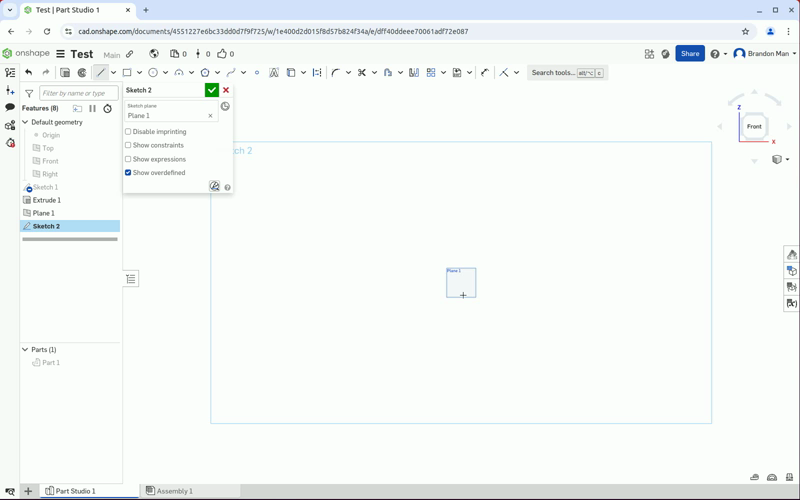
key_up(shift)
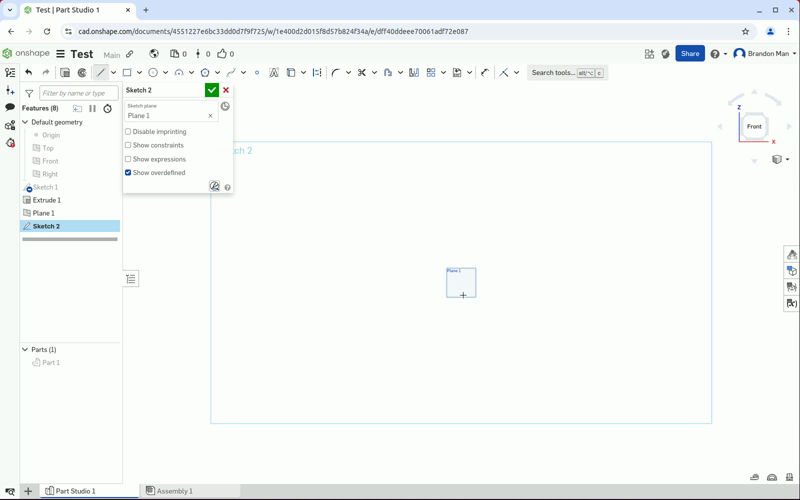
key_down(shift)
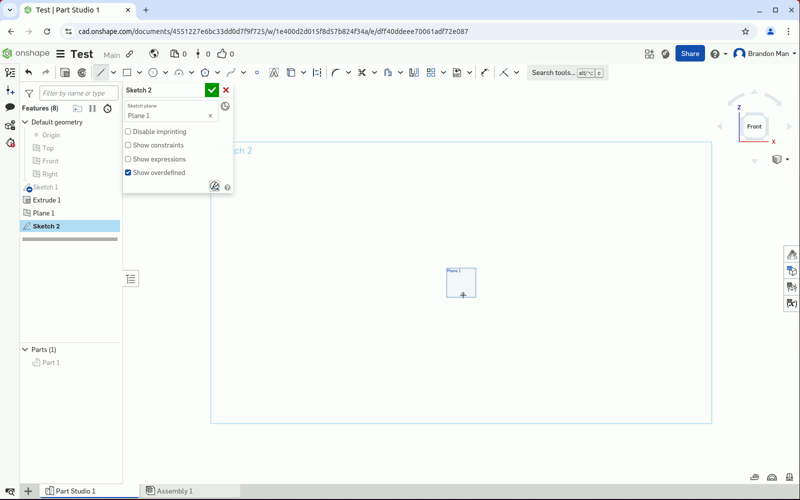
mouse_move(493, 294)
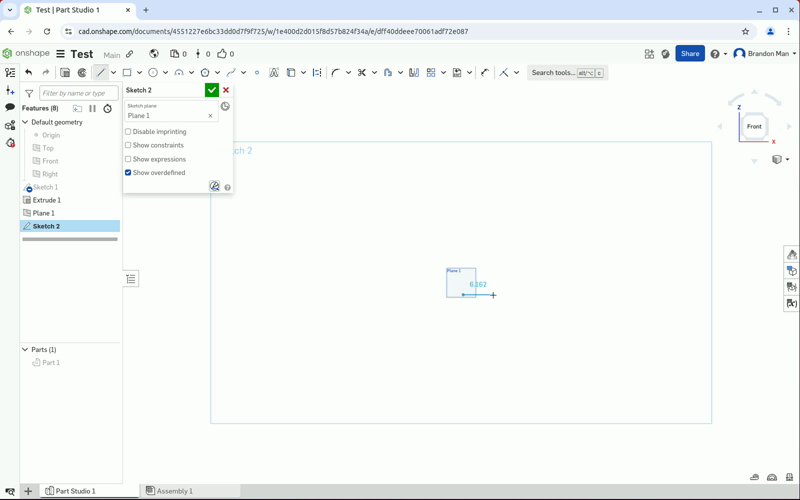
mouse_move(465, 294)
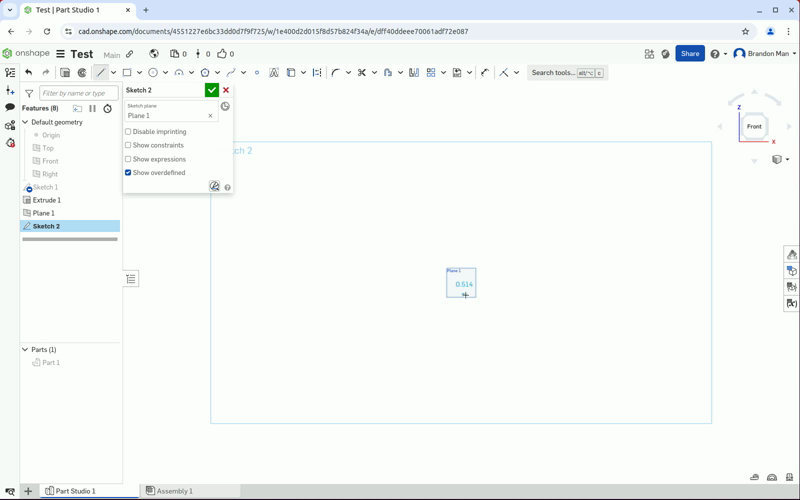
scroll(6)
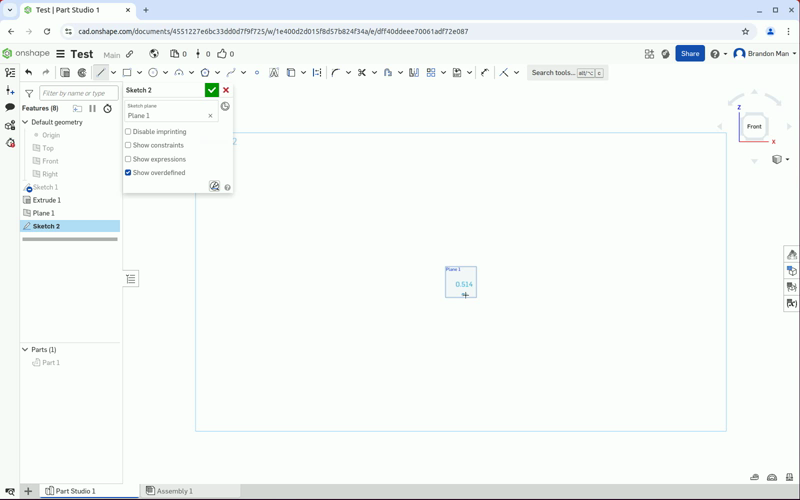
scroll(6)
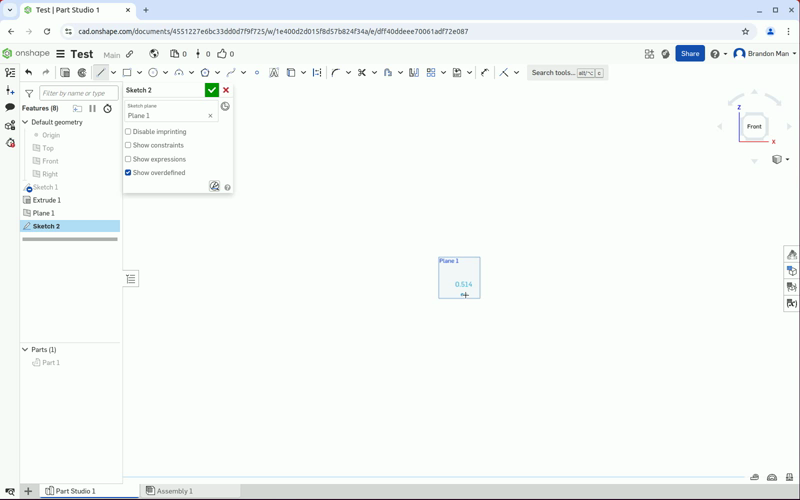
scroll(6)
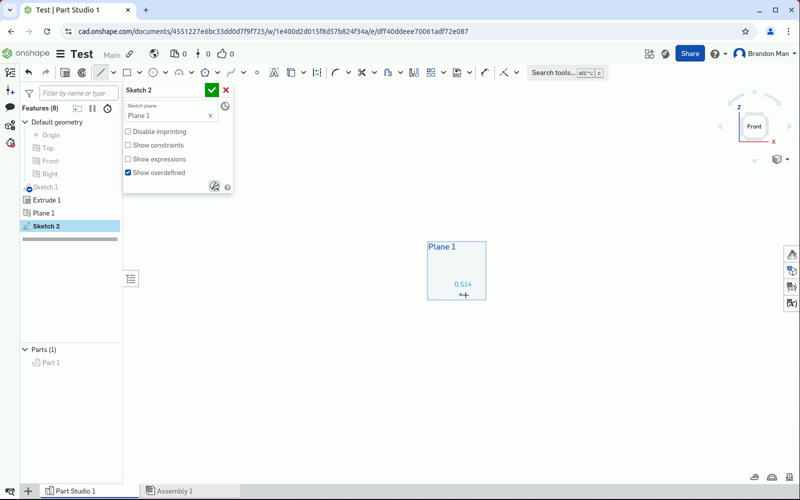
scroll(6)
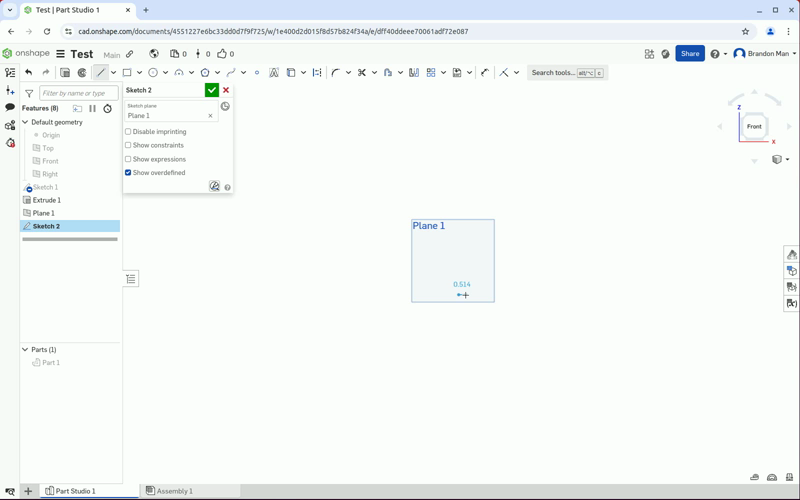
scroll(6)
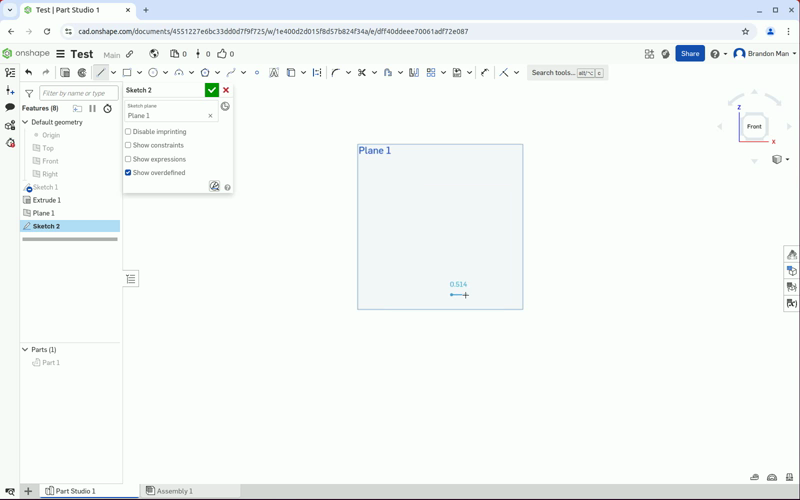
scroll(6)
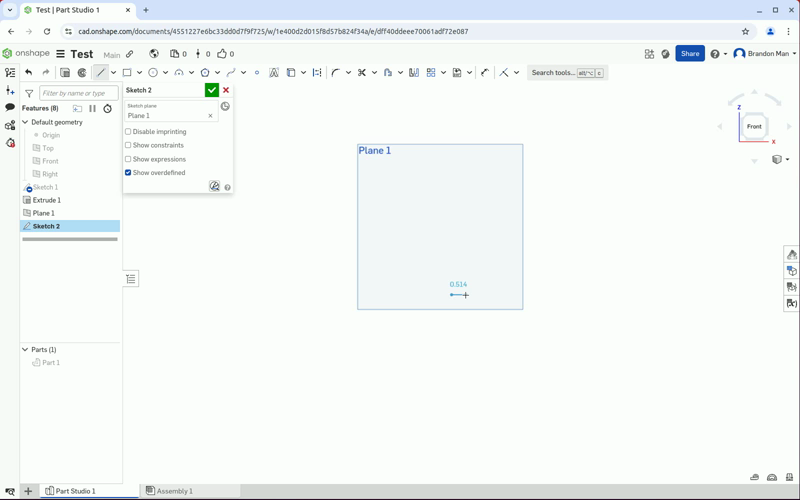
scroll(6)
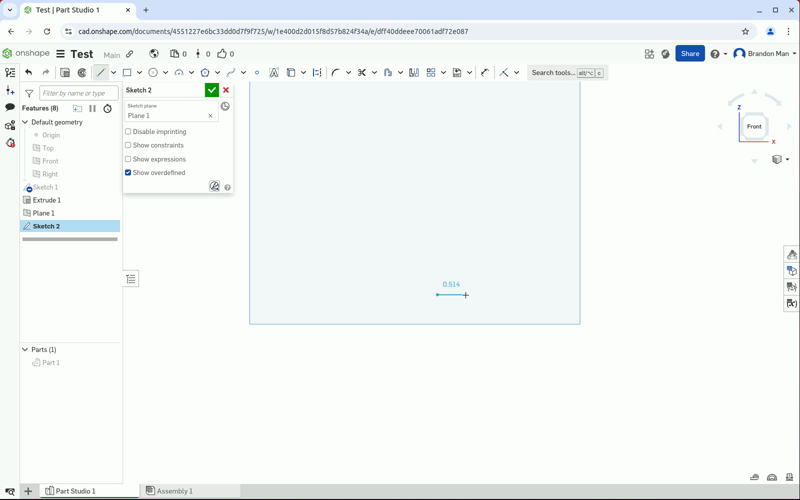
click(465, 294)
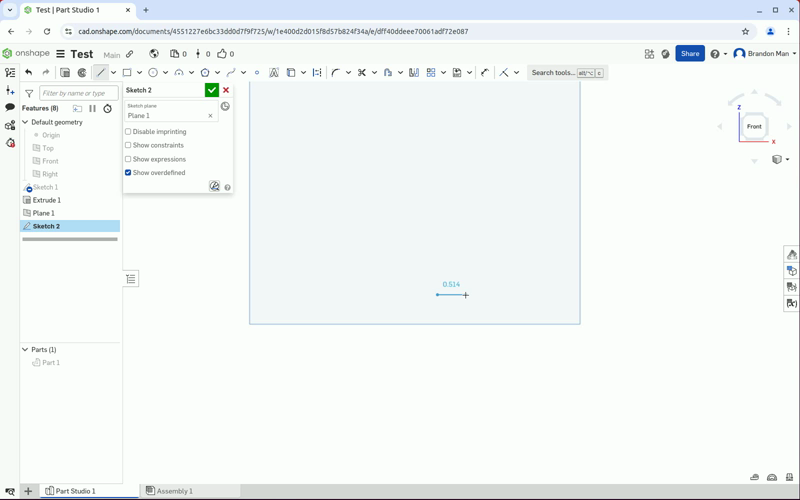
scroll(-6)
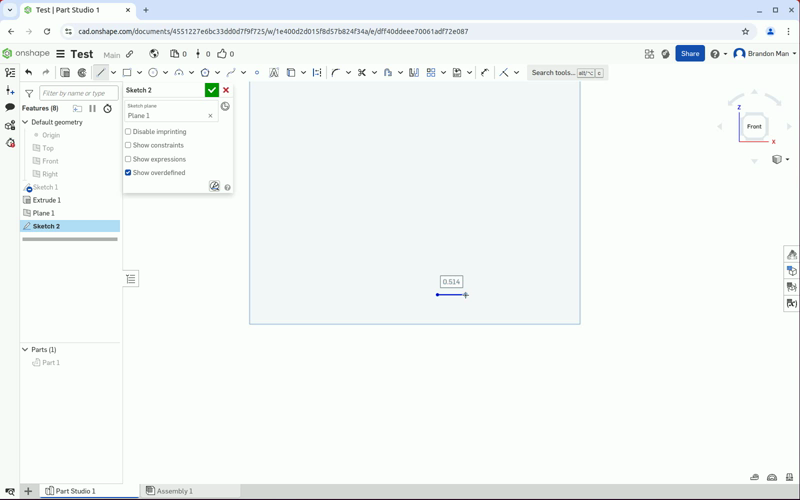
scroll(-6)
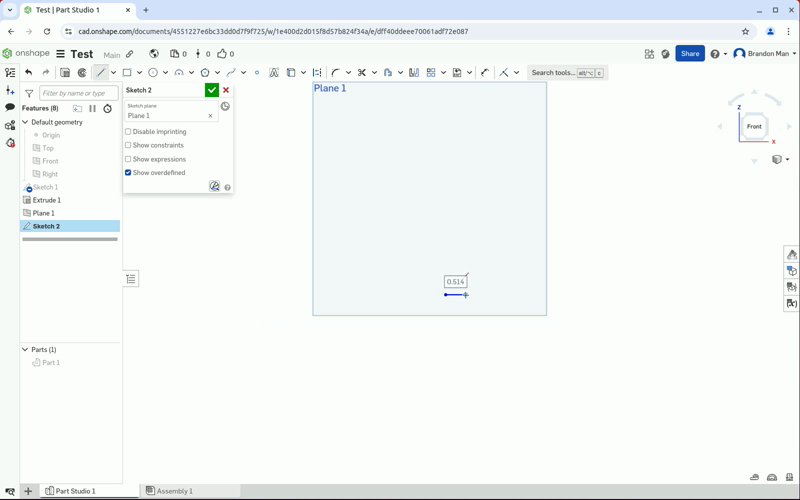
scroll(-6)
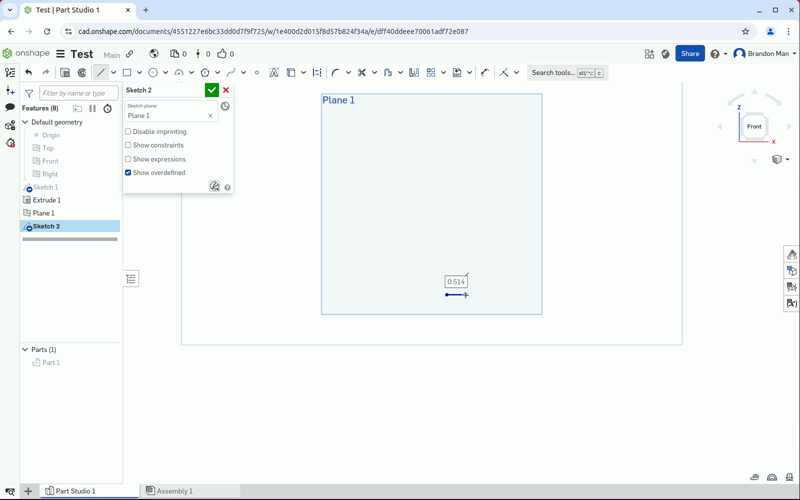
scroll(-6)
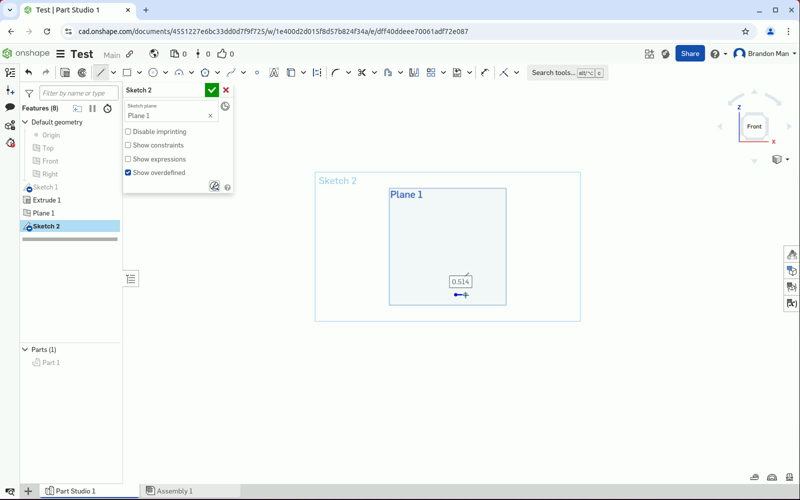
scroll(-6)
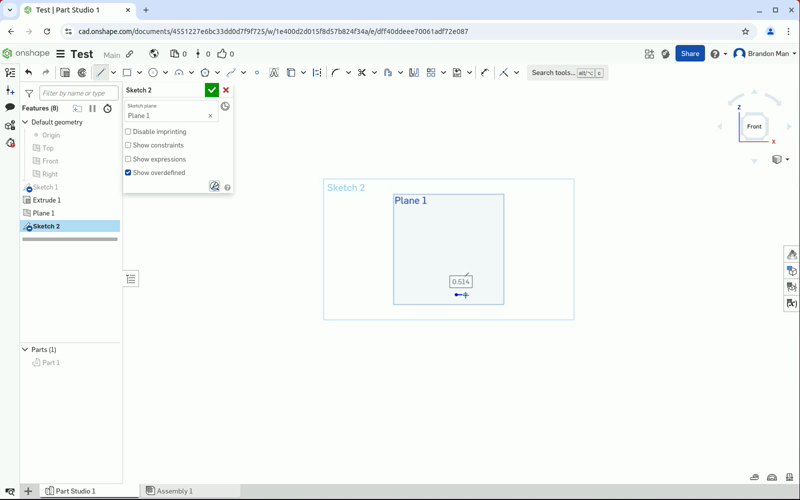
scroll(-6)
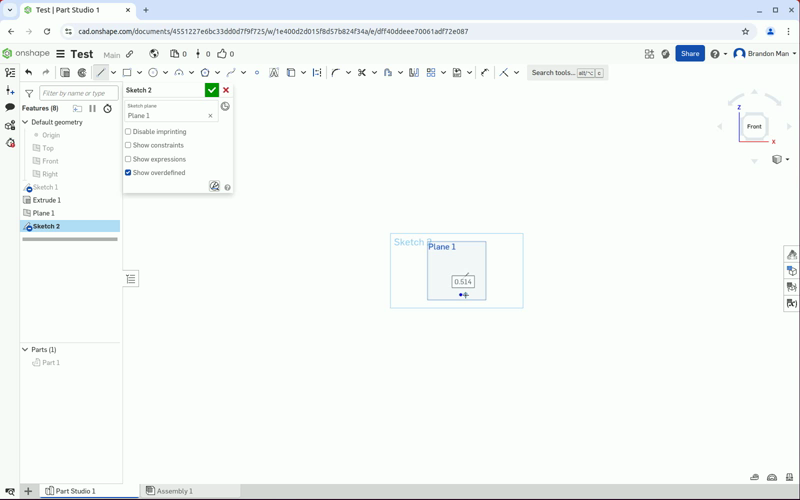
scroll(-6)
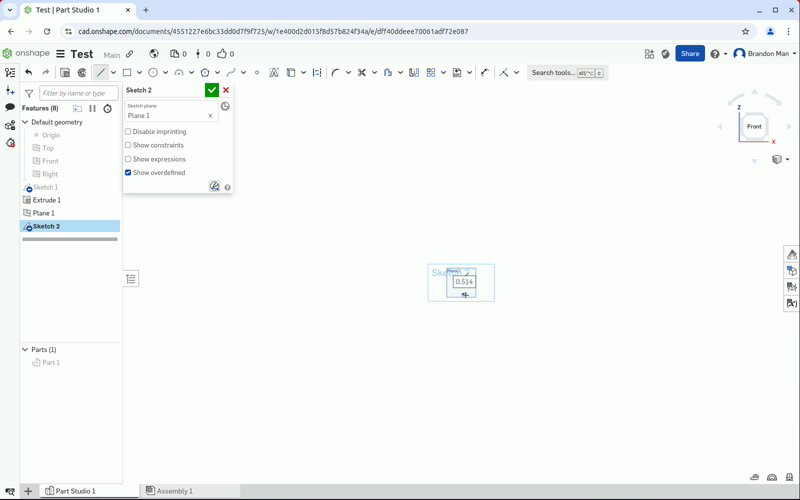
key_up(shift)
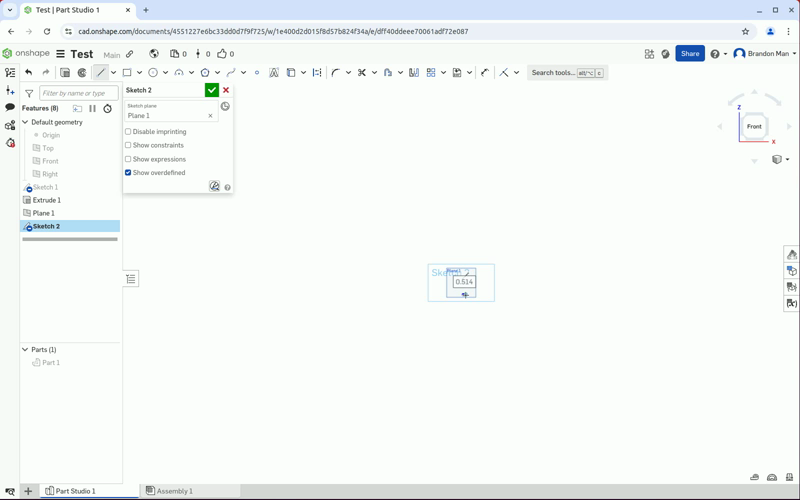
key_down(shift)
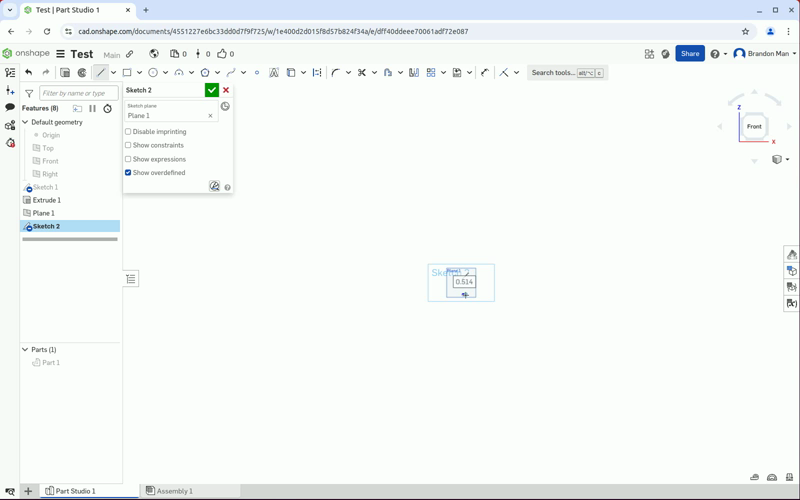
mouse_move(495, 294)
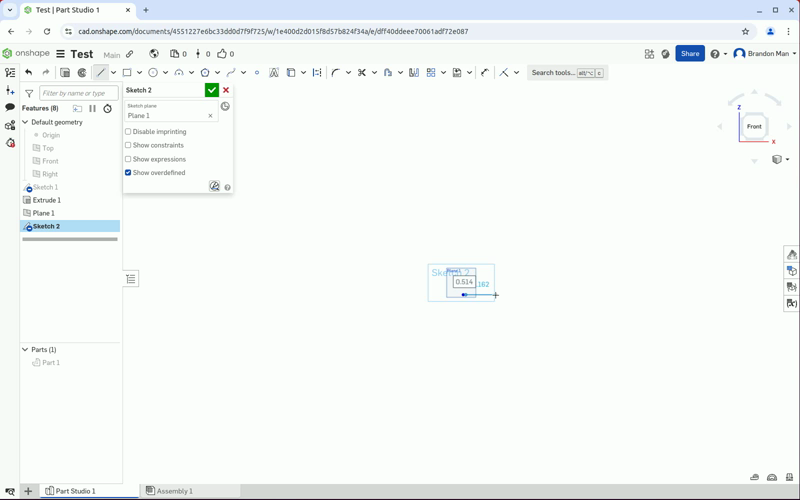
mouse_move(465, 286)
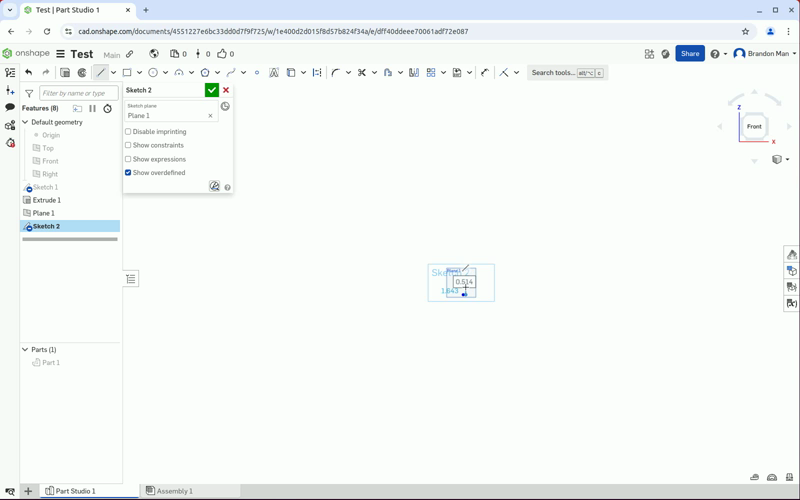
click(465, 286)
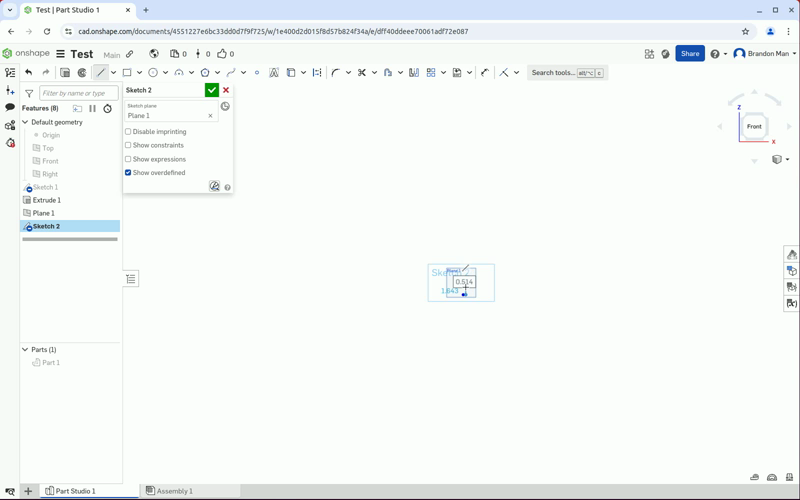
key_up(shift)
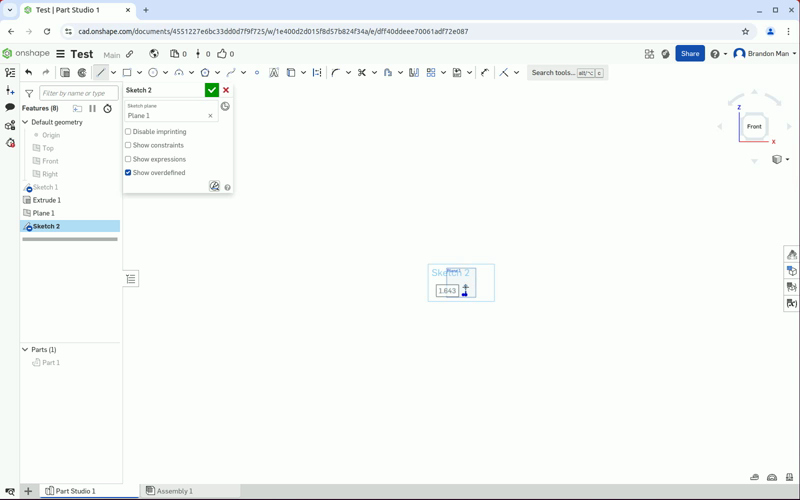
key_down(shift)
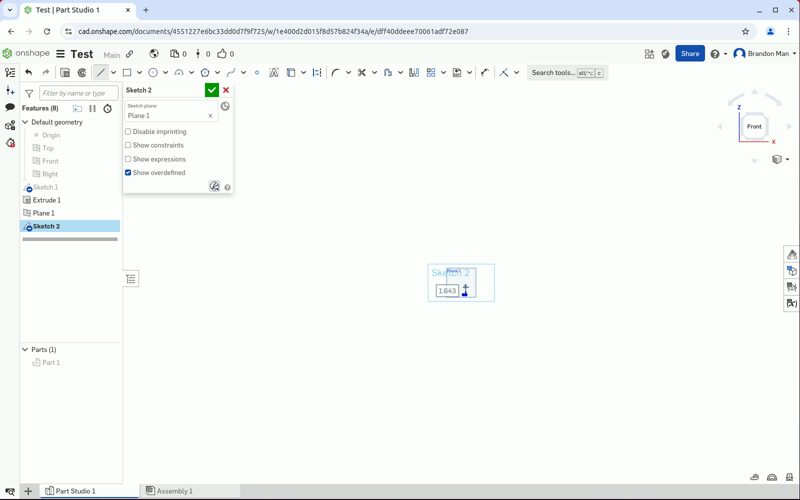
mouse_move(495, 286)
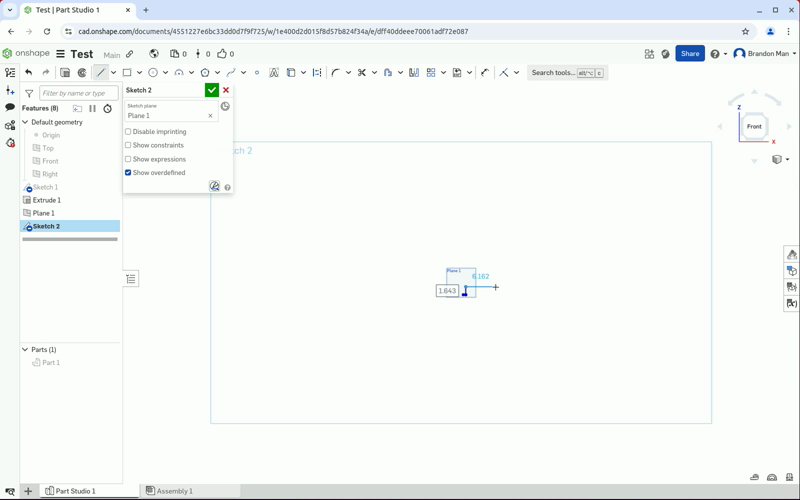
mouse_move(463, 286)
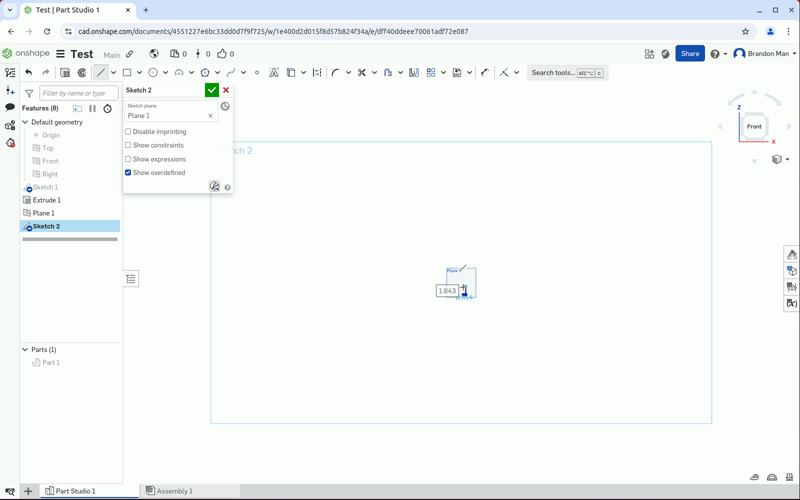
scroll(6)
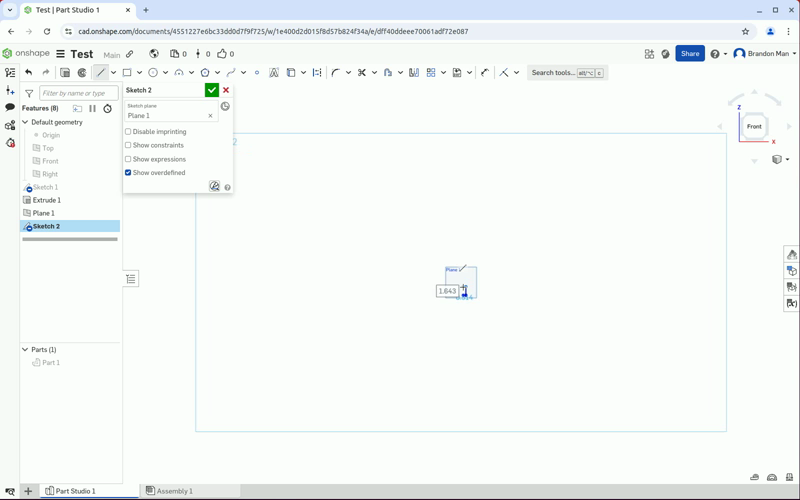
scroll(6)
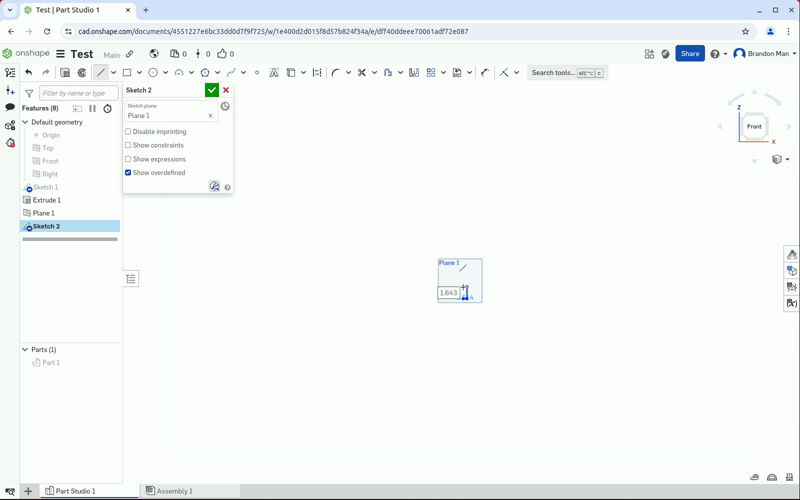
scroll(6)
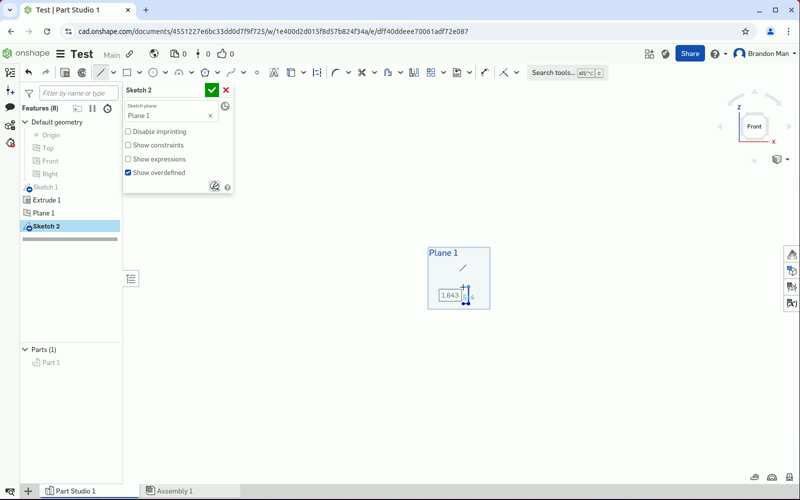
scroll(6)
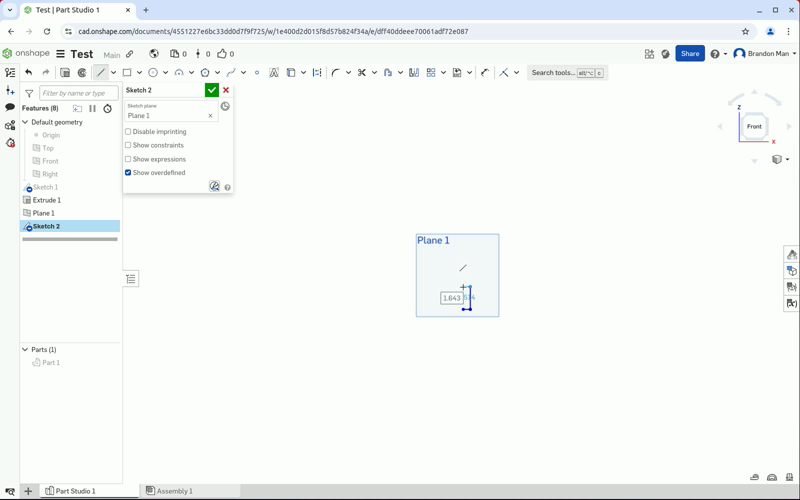
scroll(6)
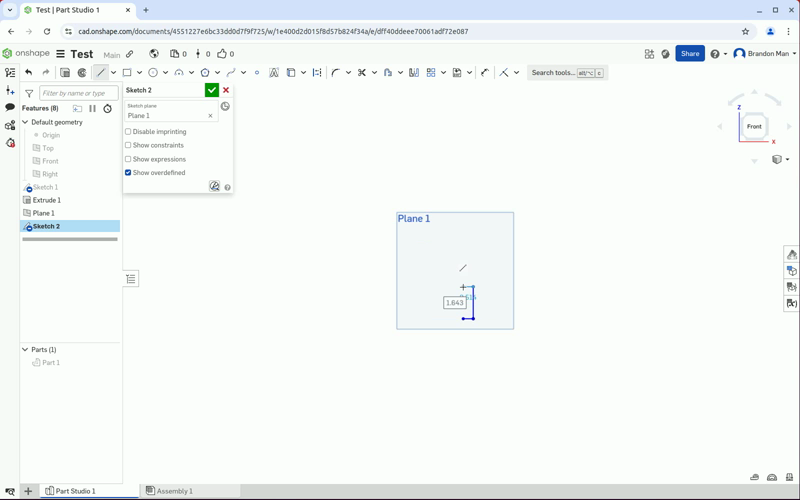
scroll(6)
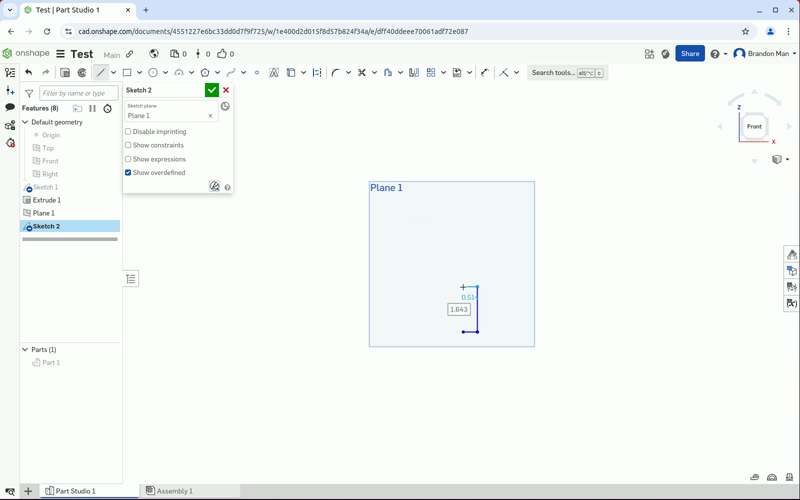
scroll(6)
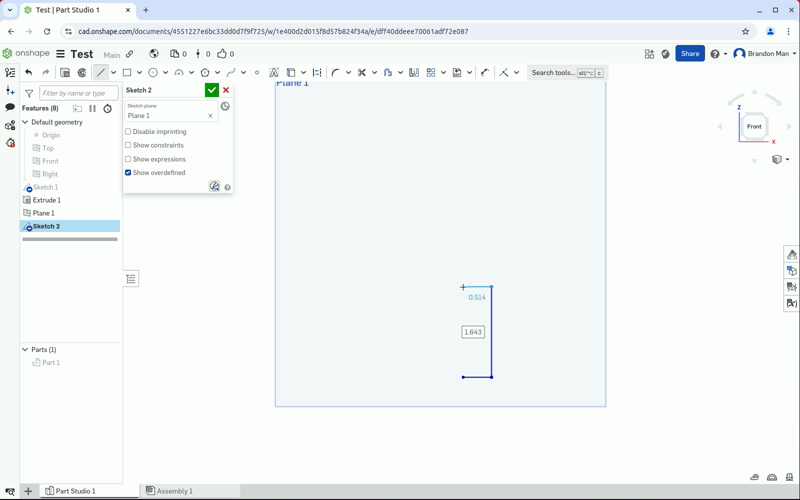
click(463, 286)
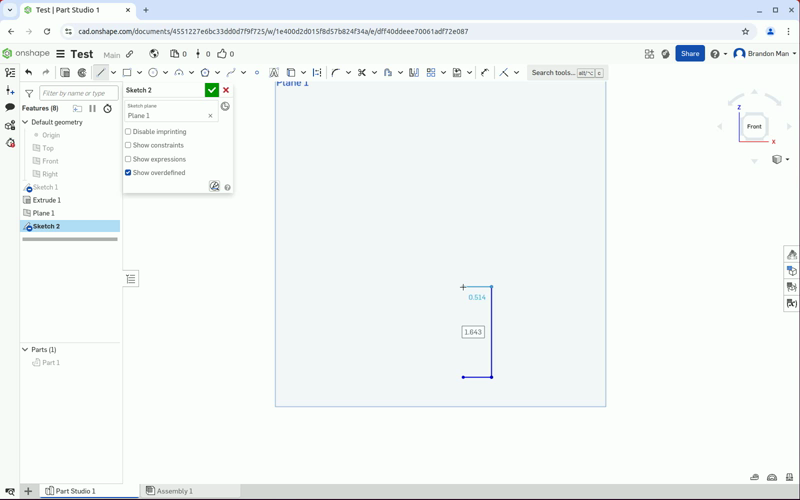
scroll(-6)
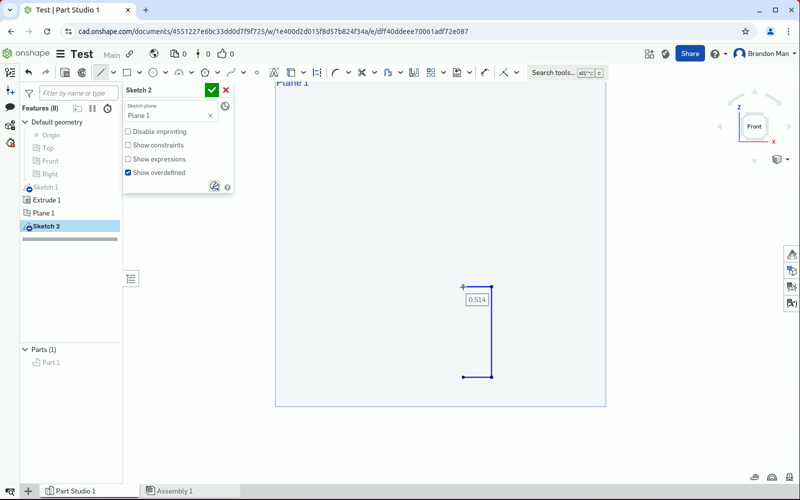
scroll(-6)
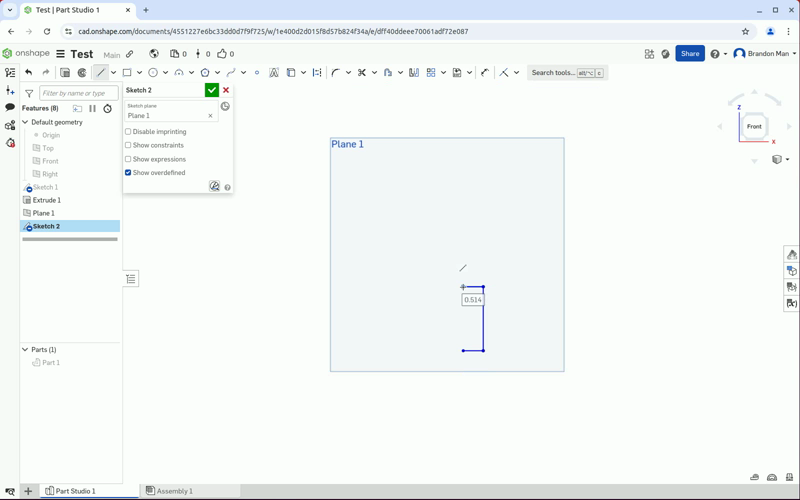
scroll(-6)
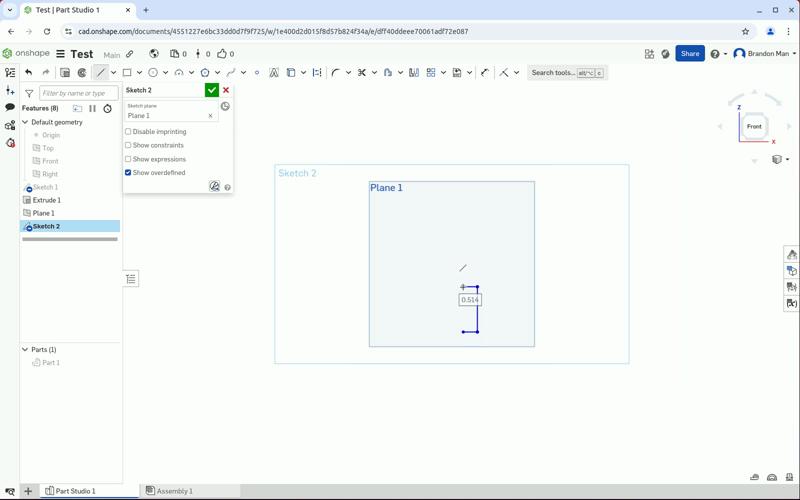
scroll(-6)
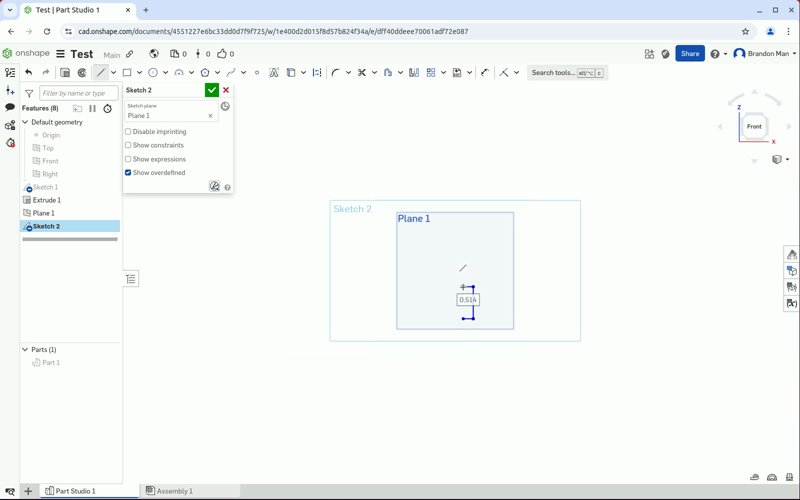
scroll(-6)
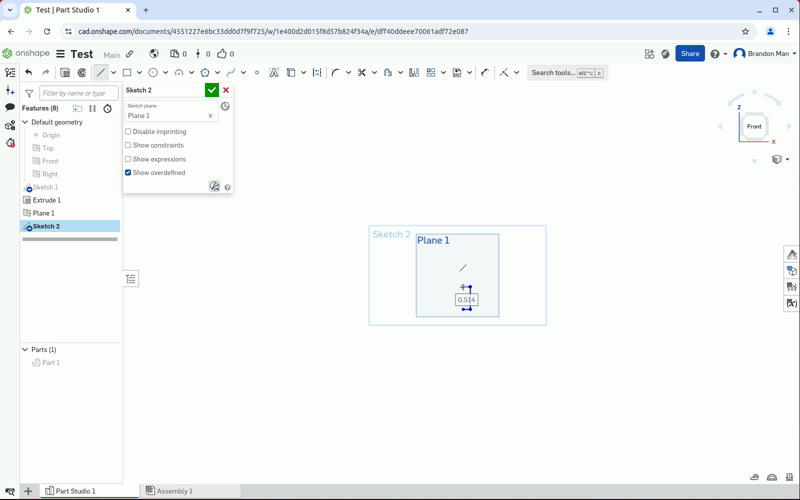
scroll(-6)
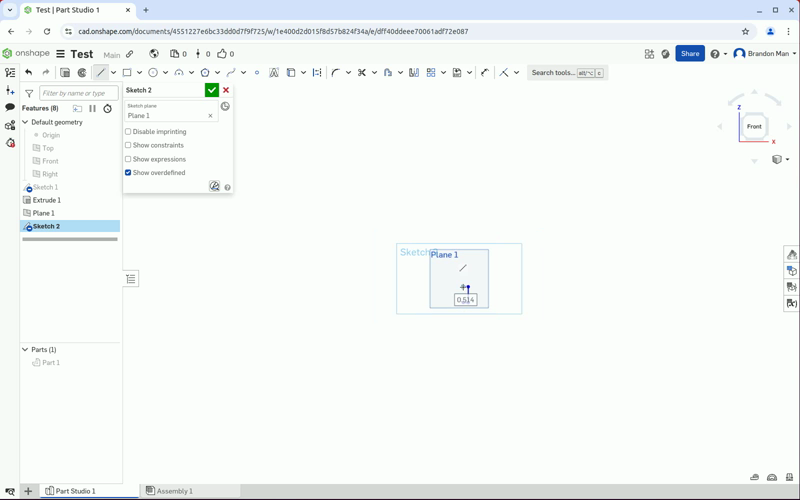
scroll(-6)
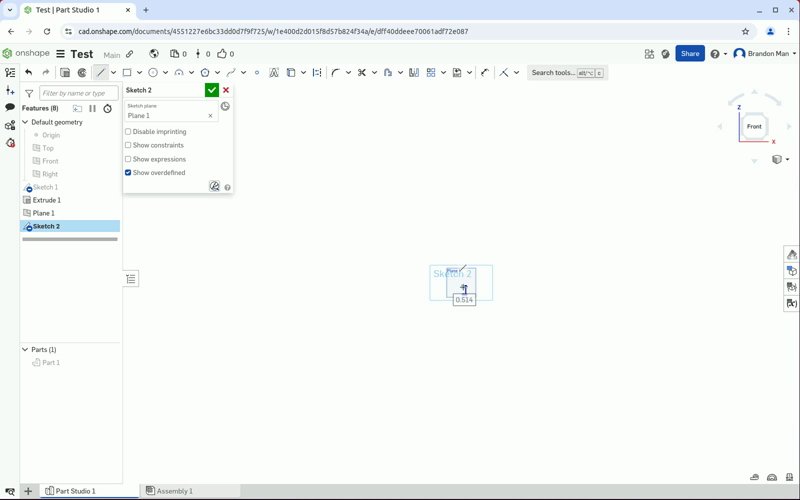
key_up(shift)
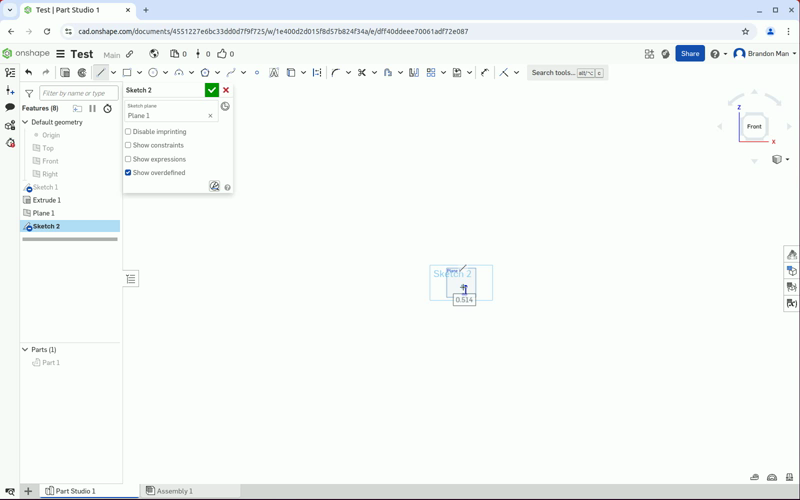
mouse_move(493, 286)
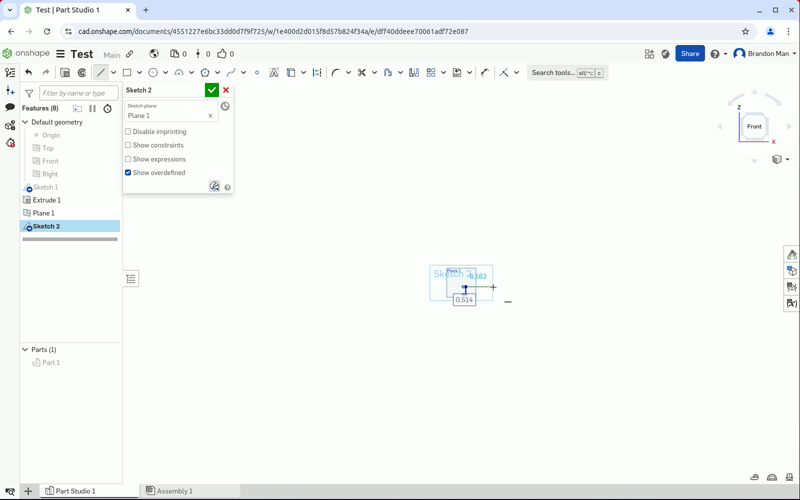
key_down(shift)
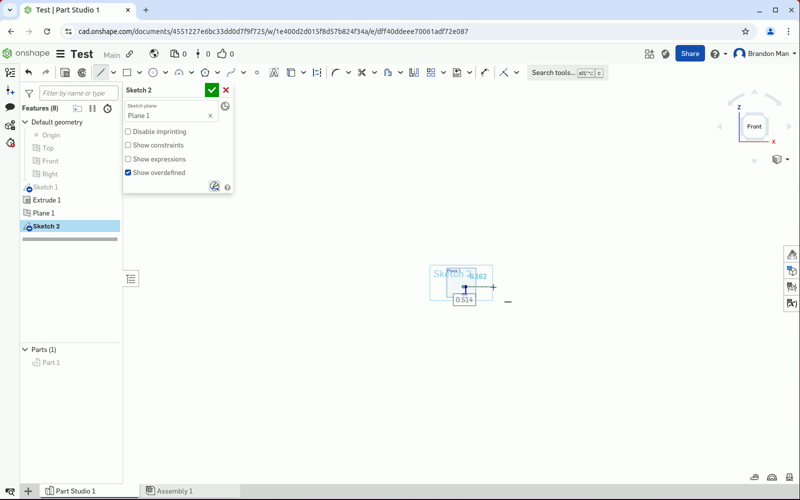
mouse_move(463, 294)
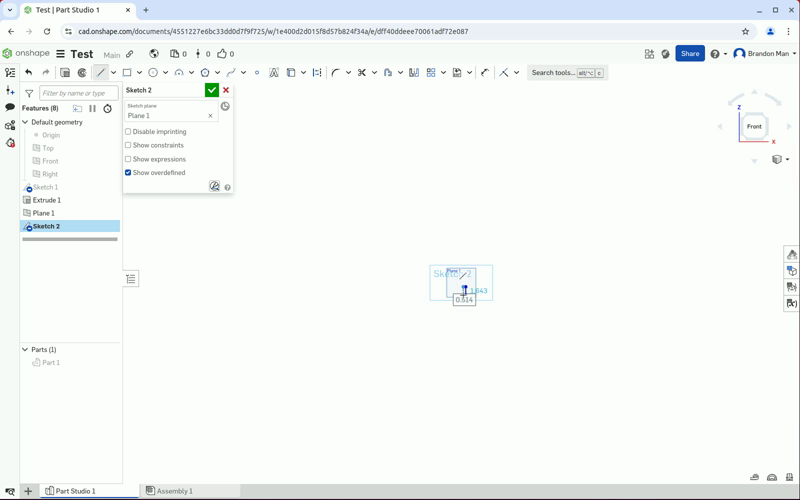
scroll(6)
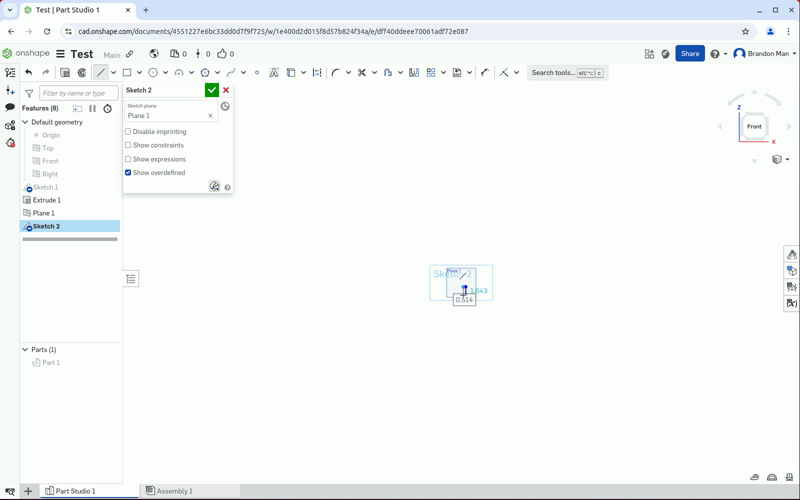
scroll(6)
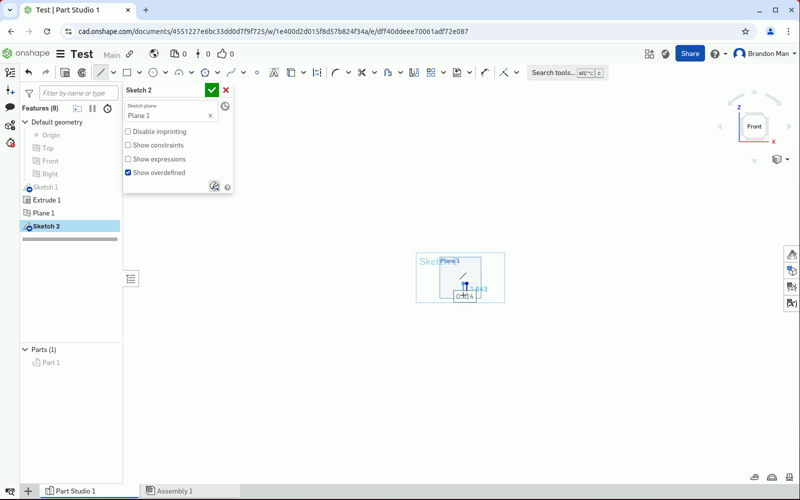
scroll(6)
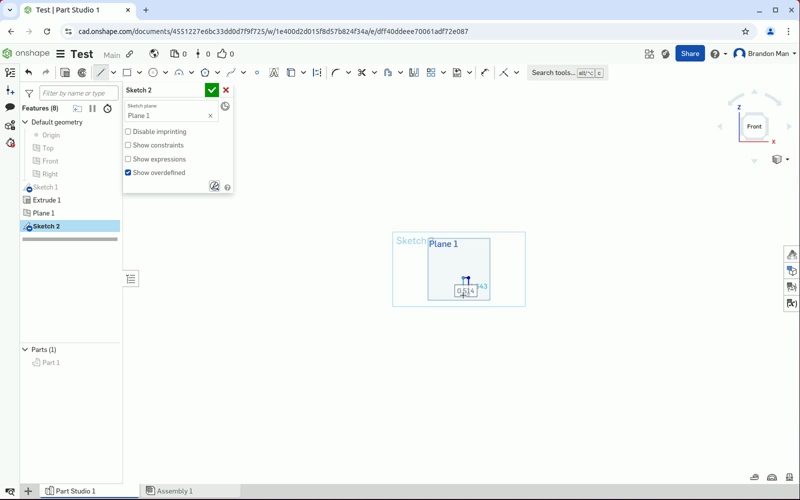
scroll(6)
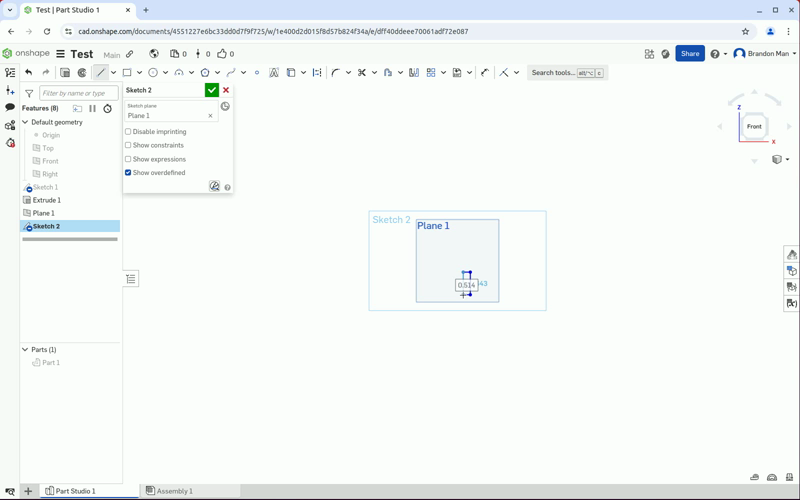
scroll(6)
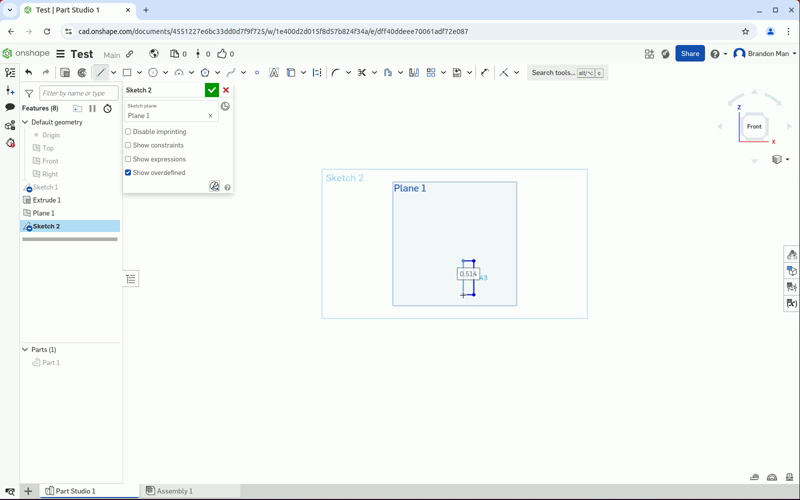
scroll(6)
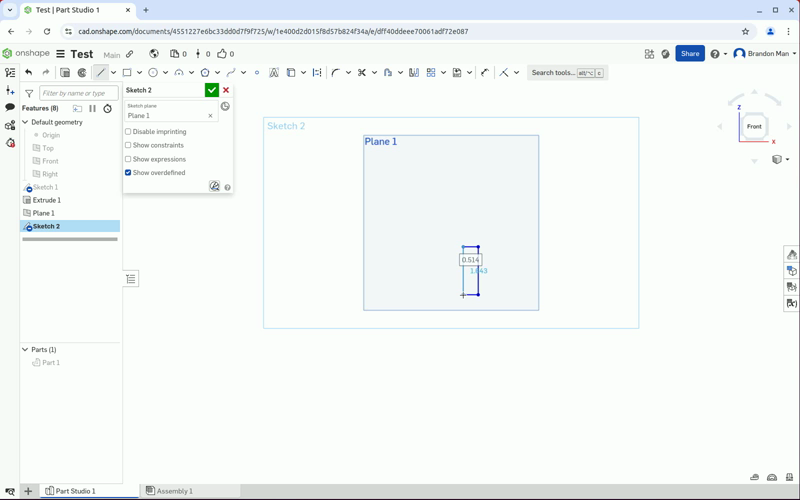
scroll(6)
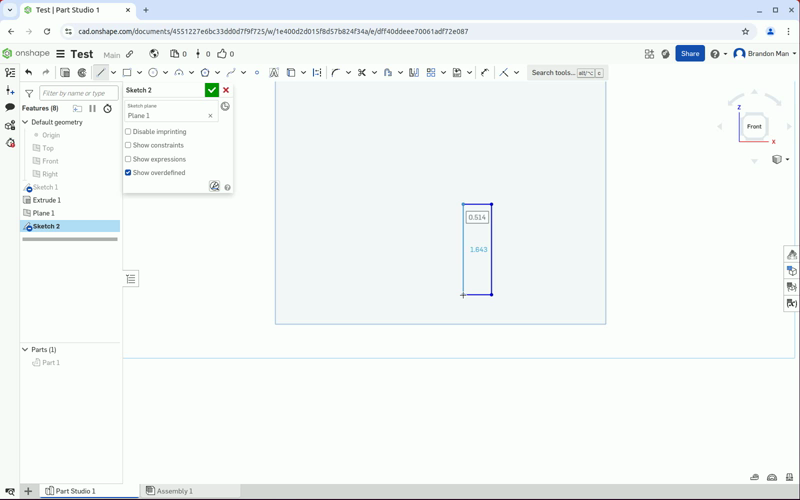
key_up(shift)
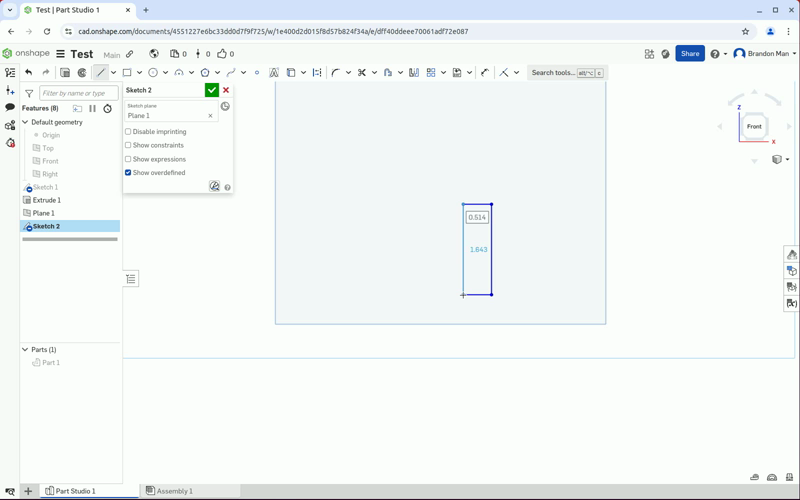
click(463, 294)
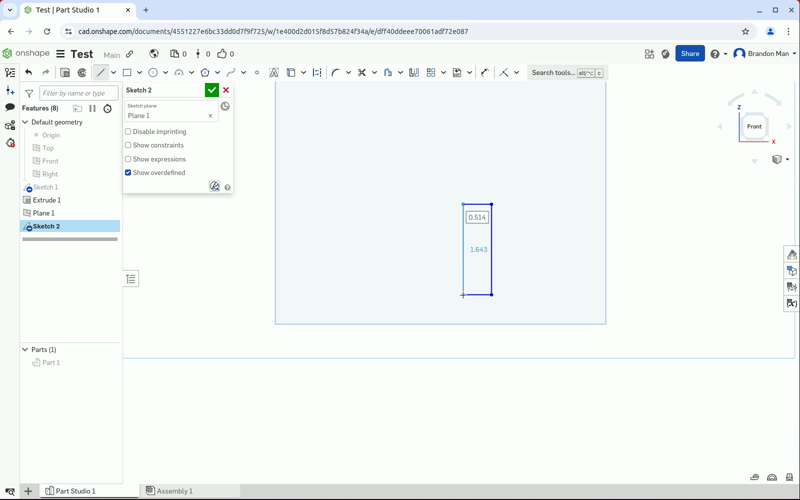
scroll(-6)
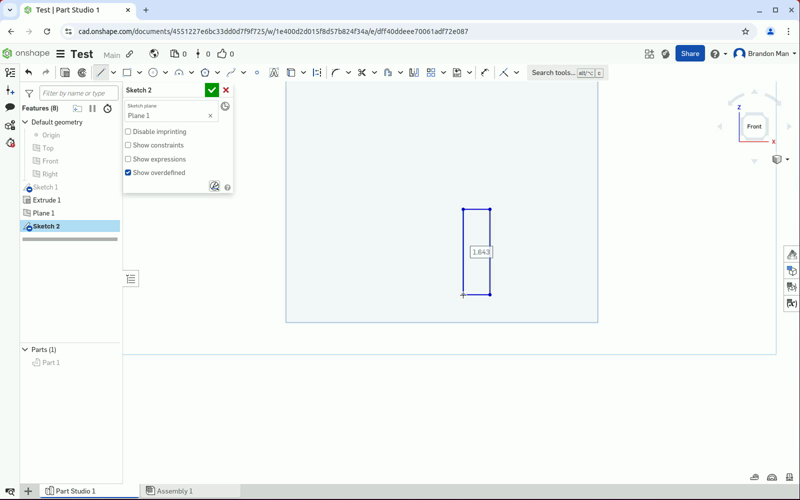
scroll(-6)
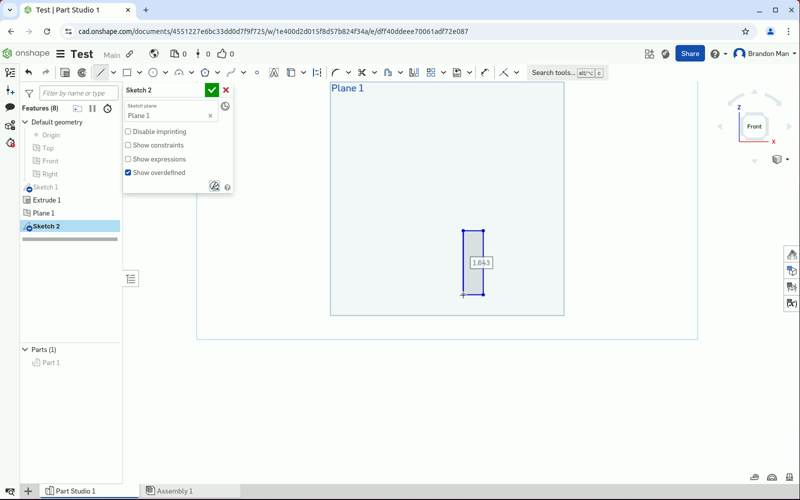
scroll(-6)
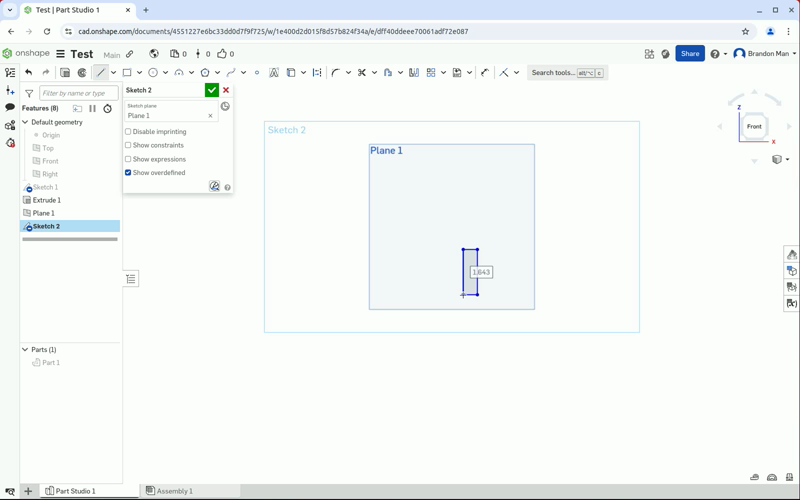
scroll(-6)
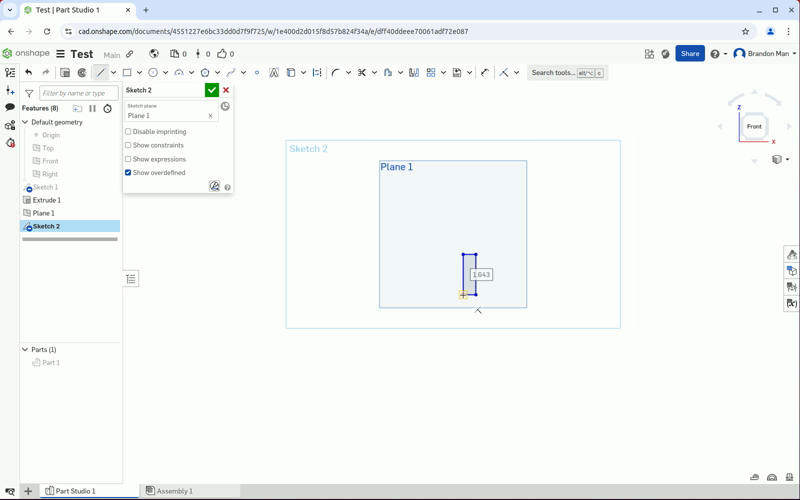
scroll(-6)
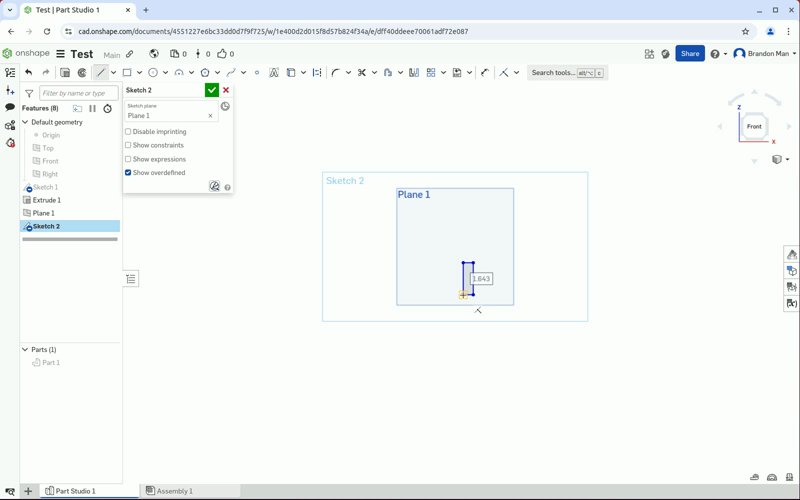
scroll(-6)
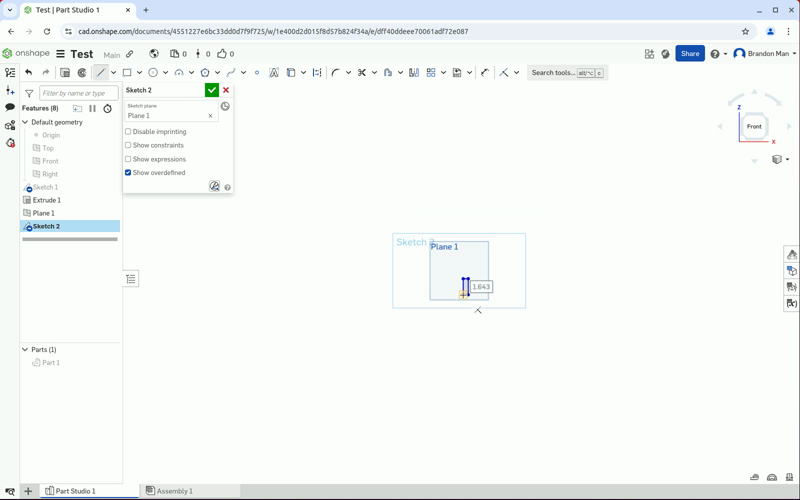
scroll(-6)
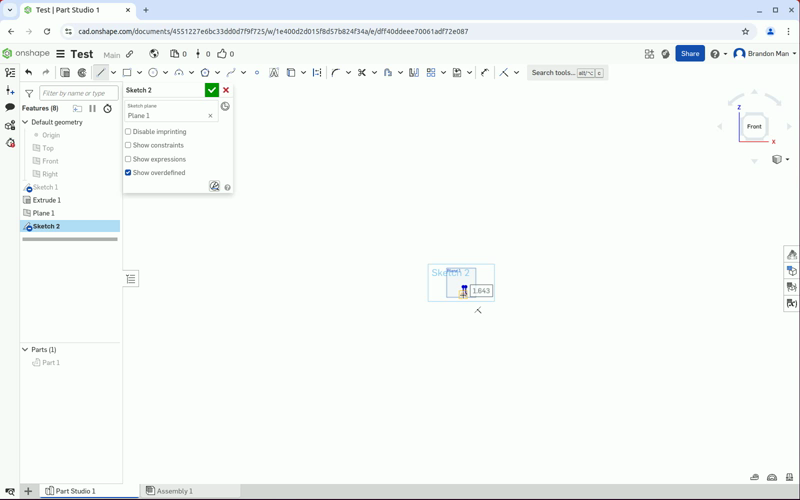
key(esc)
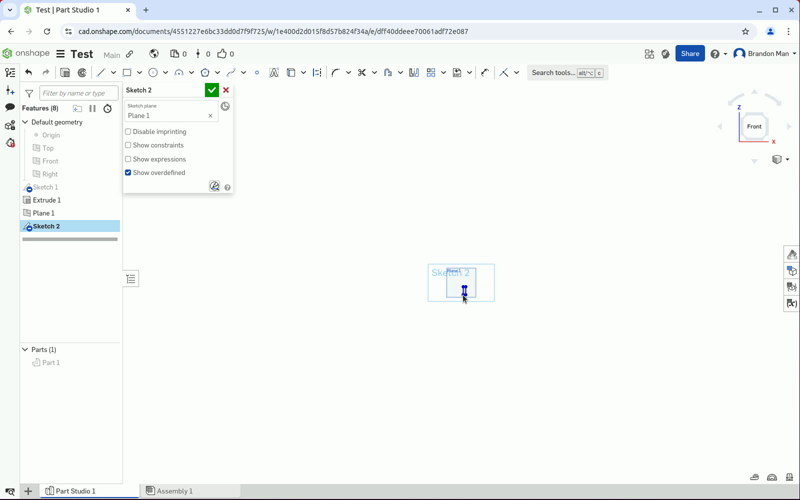
mouse_move(465, 291)
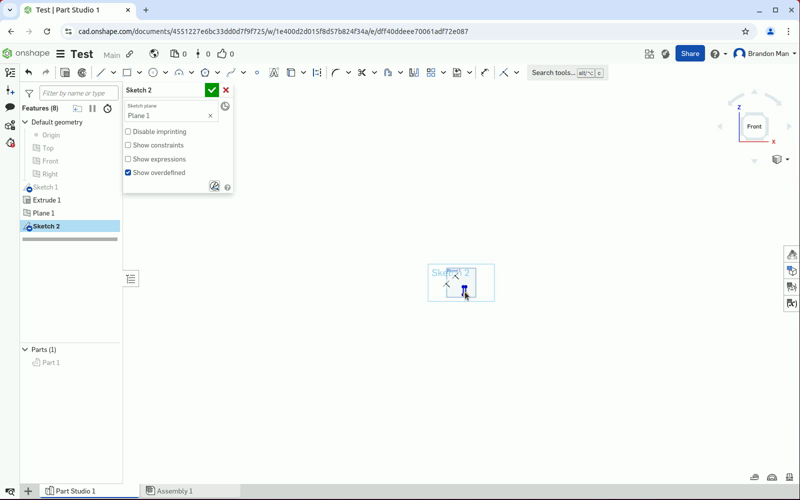
scroll(6)
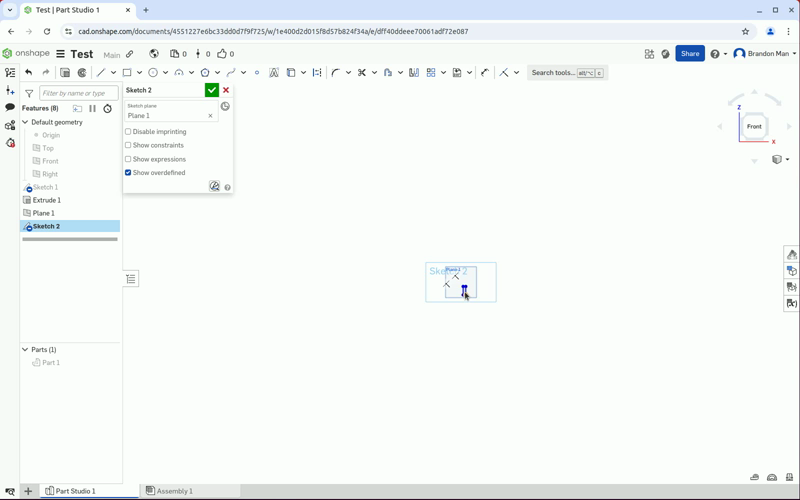
scroll(6)
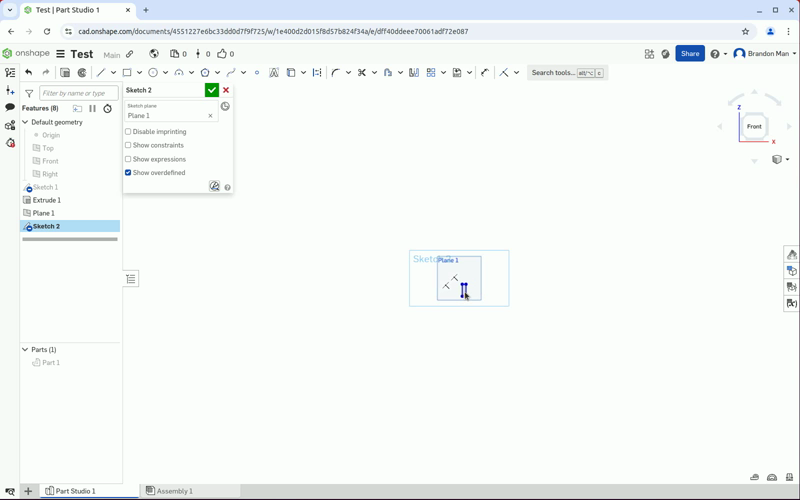
scroll(6)
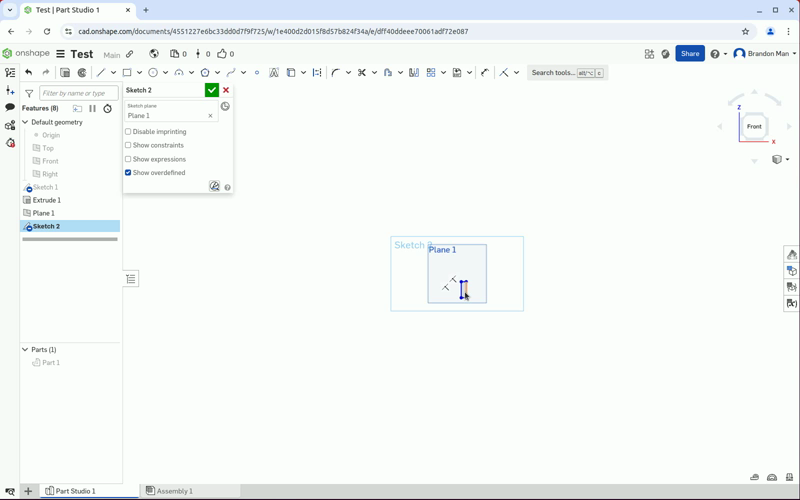
scroll(6)
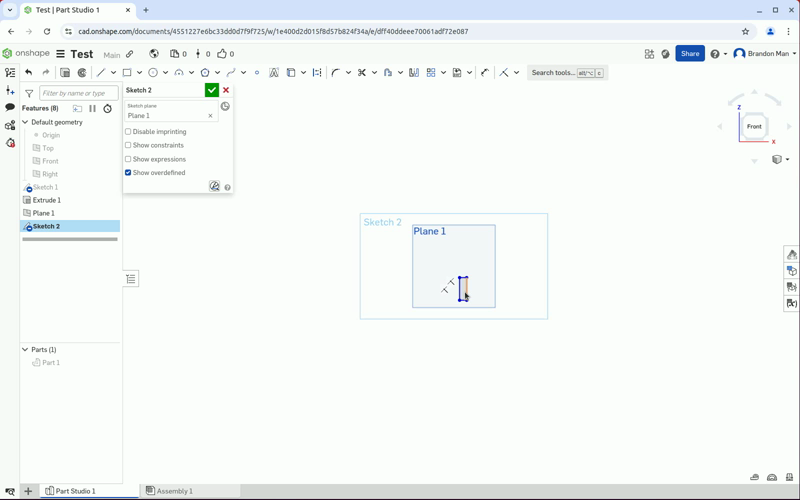
scroll(6)
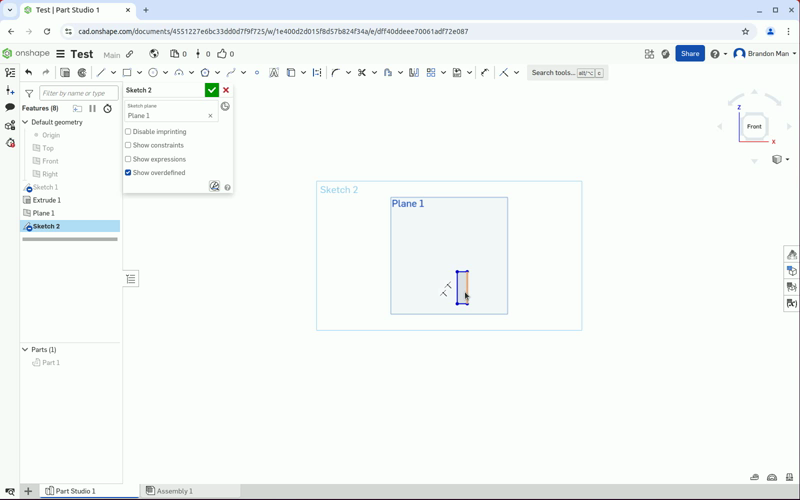
scroll(6)
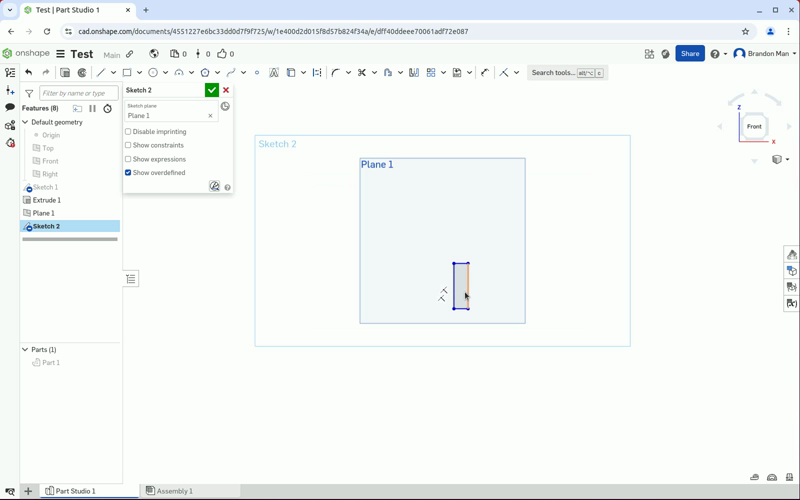
scroll(6)
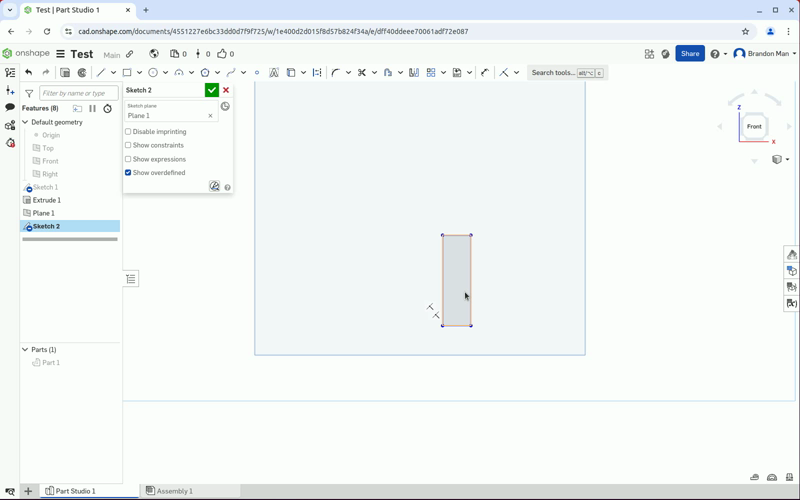
click(465, 291)
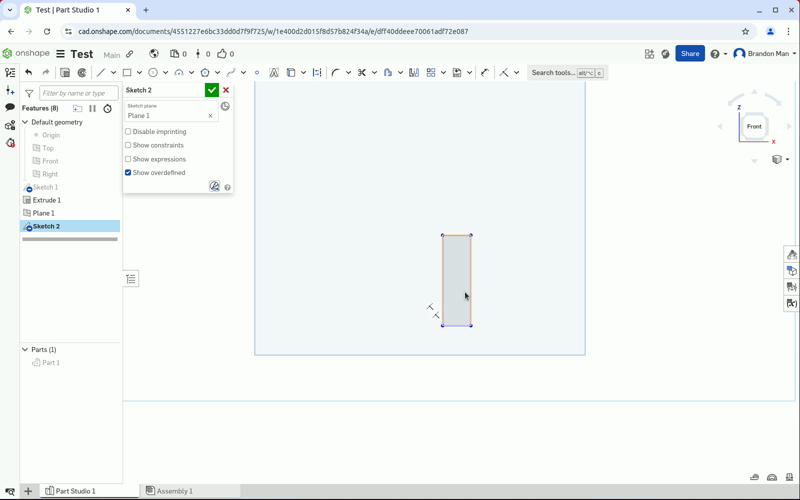
scroll(-6)
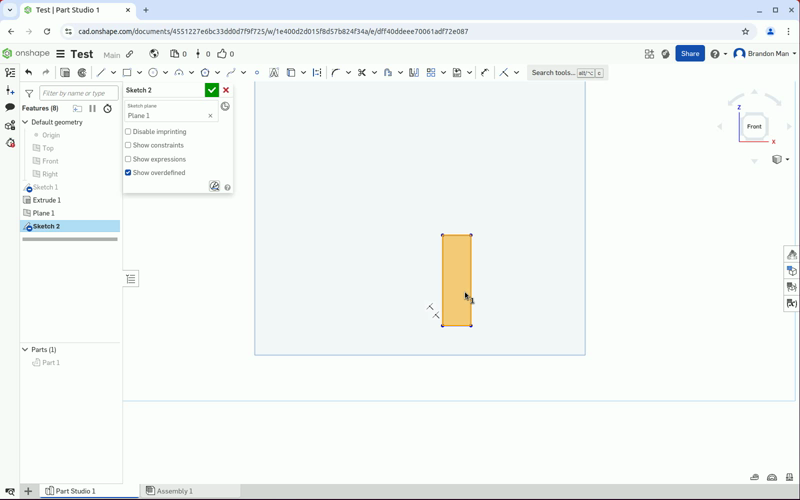
scroll(-6)
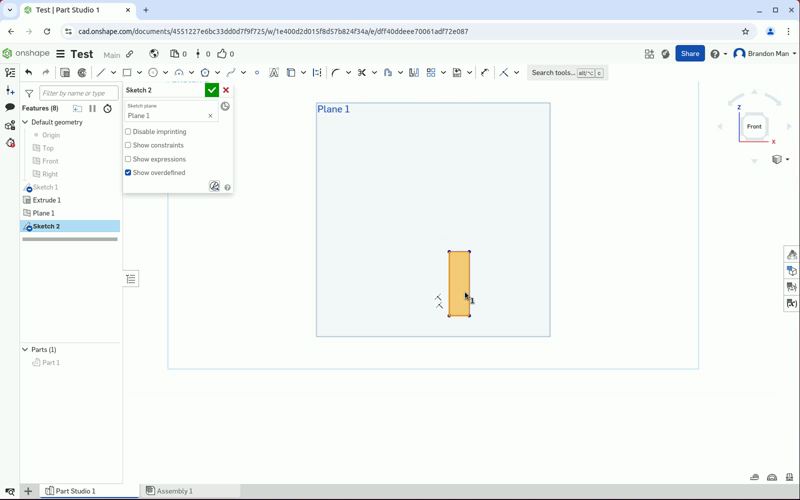
scroll(-6)
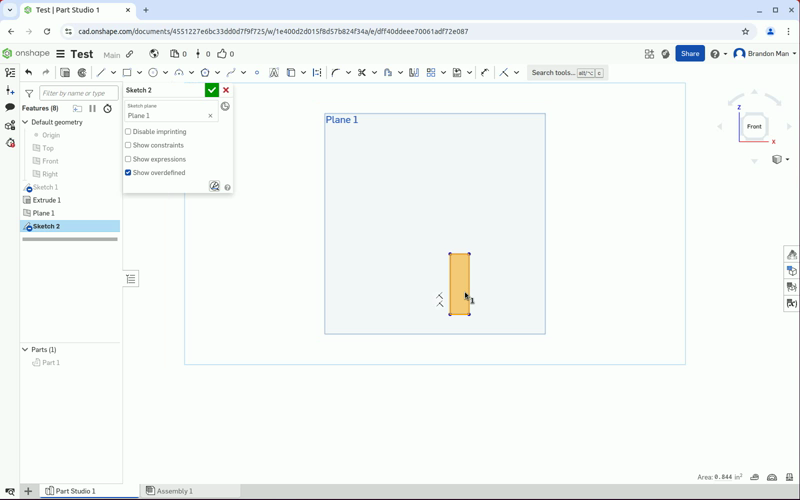
scroll(-6)
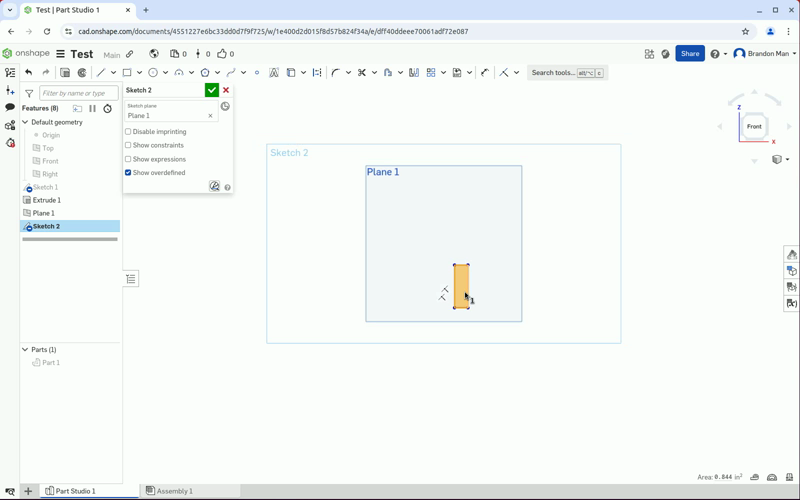
scroll(-6)
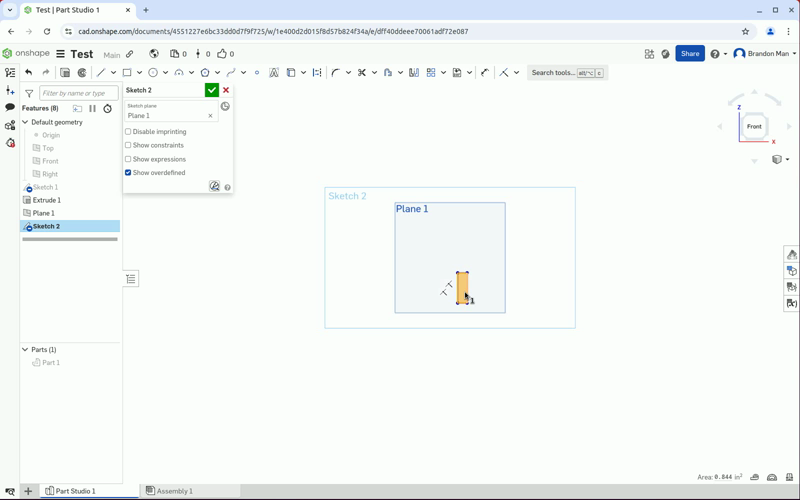
scroll(-6)
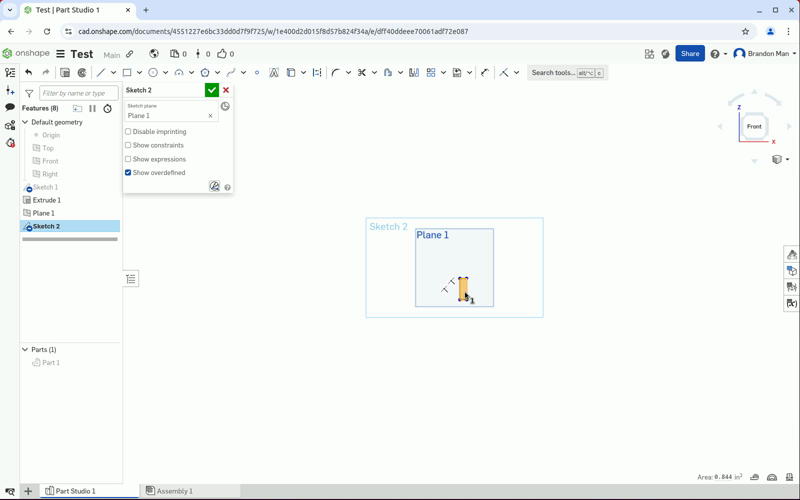
scroll(-6)
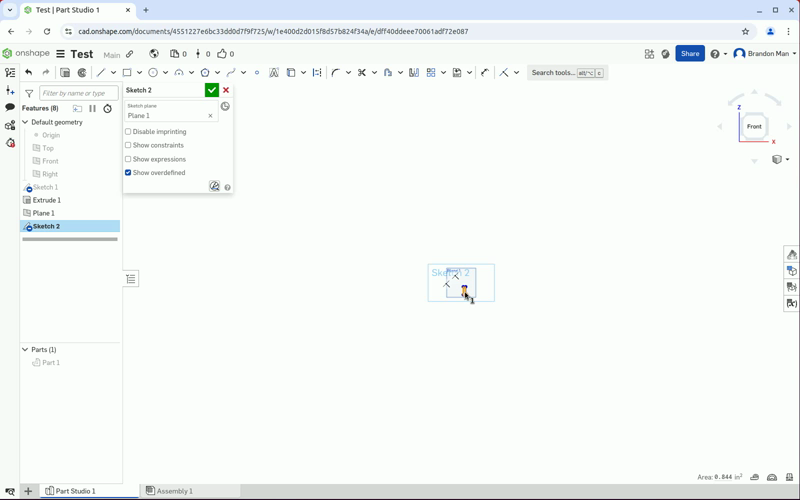
mouse_move(73, 352)
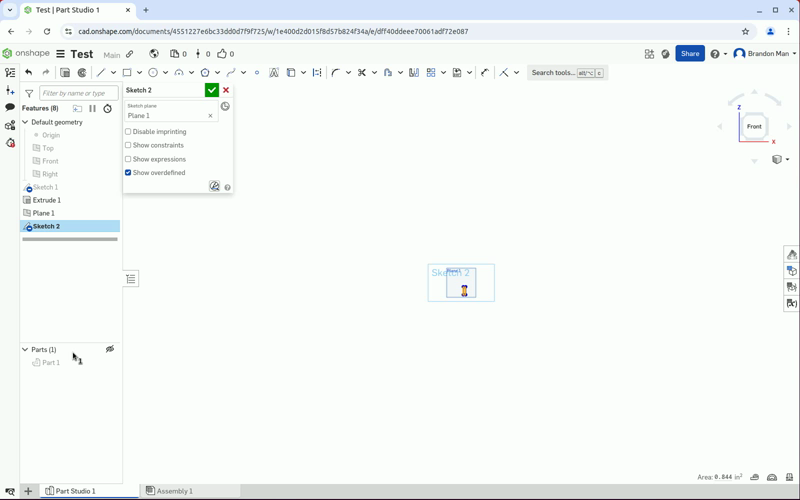
key(shift+y)
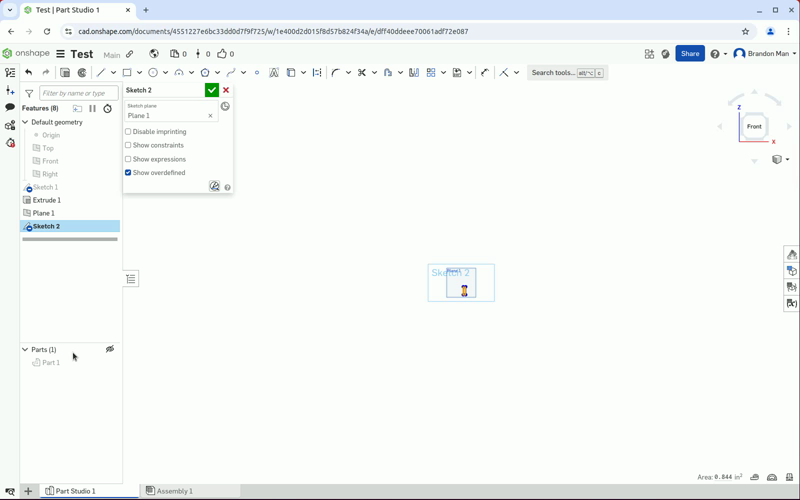
key(shift+e)
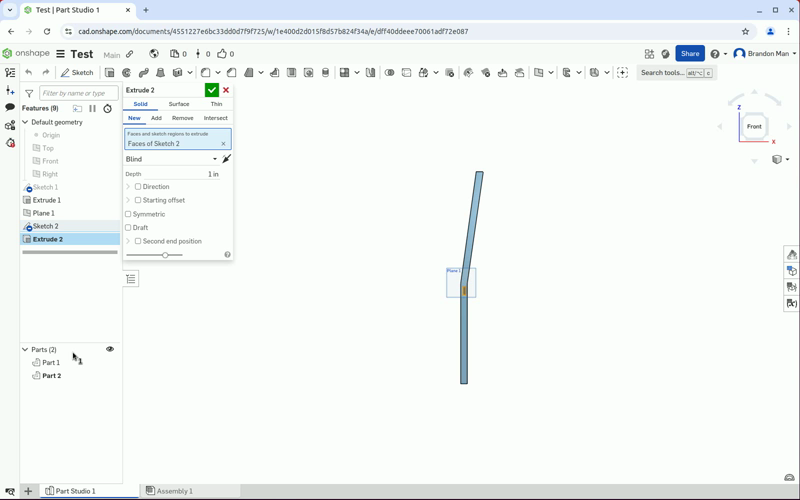
mouse_move(143, 106)
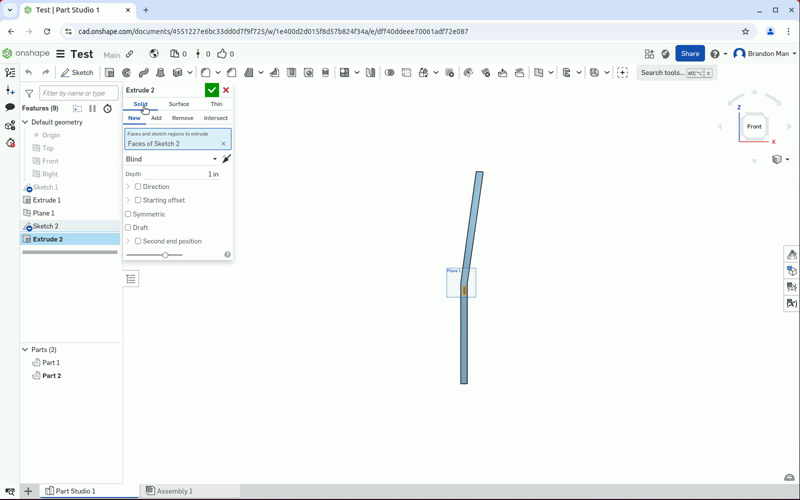
click(143, 106)
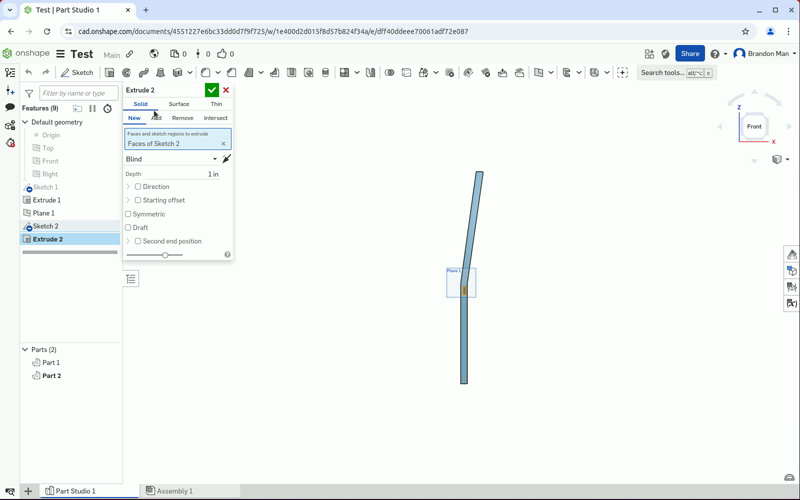
mouse_move(186, 120)
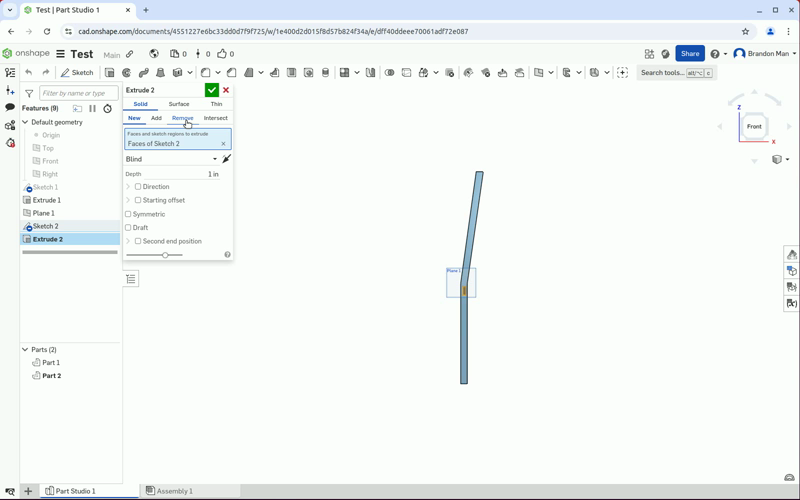
click(186, 120)
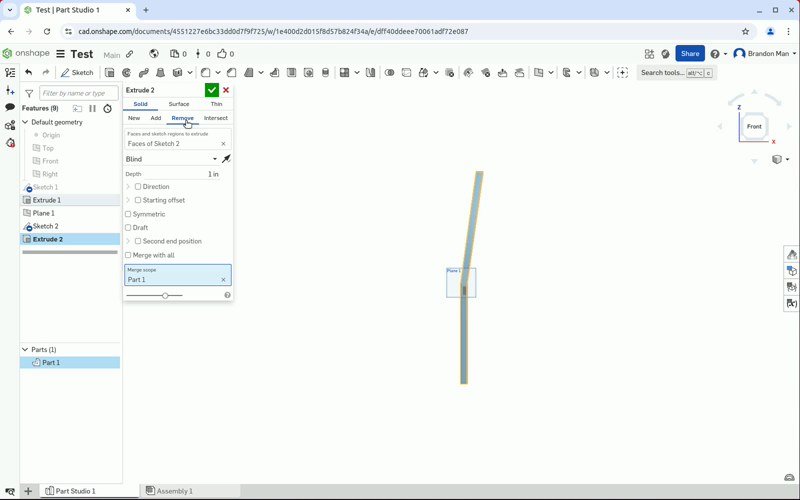
key(tab, 4)
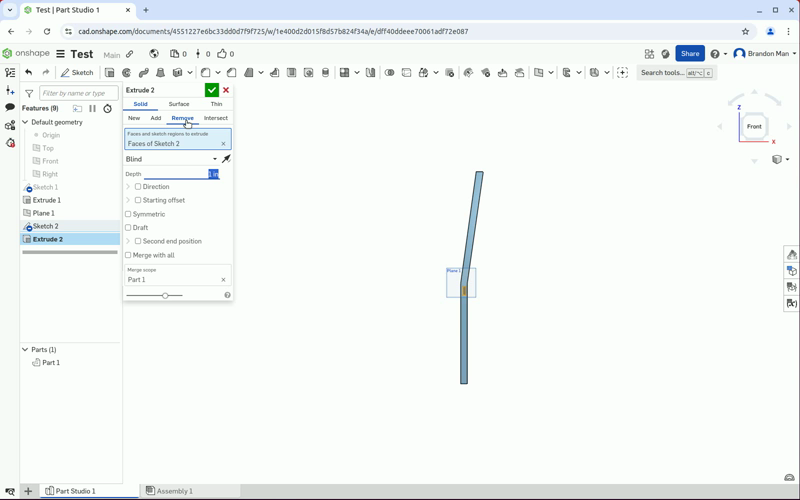
text(0.481)
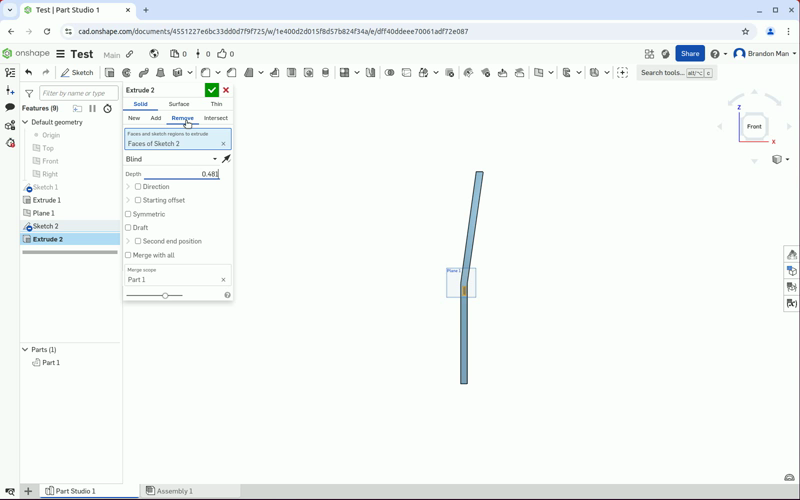
key(tab, 6)
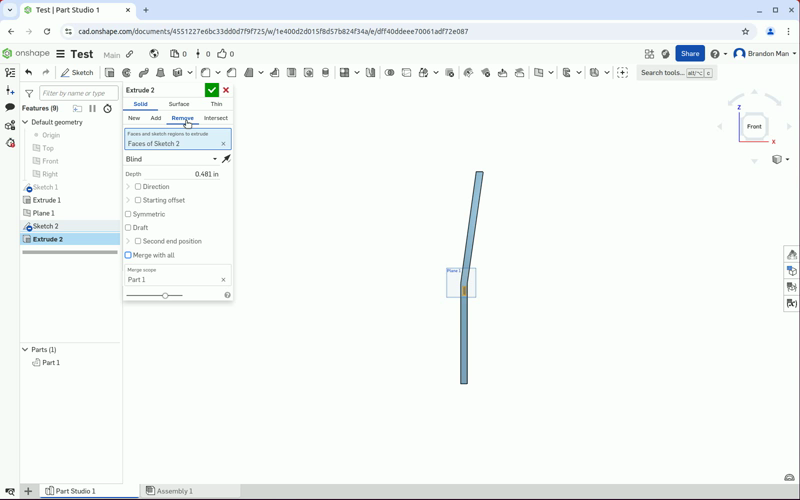
key(space)
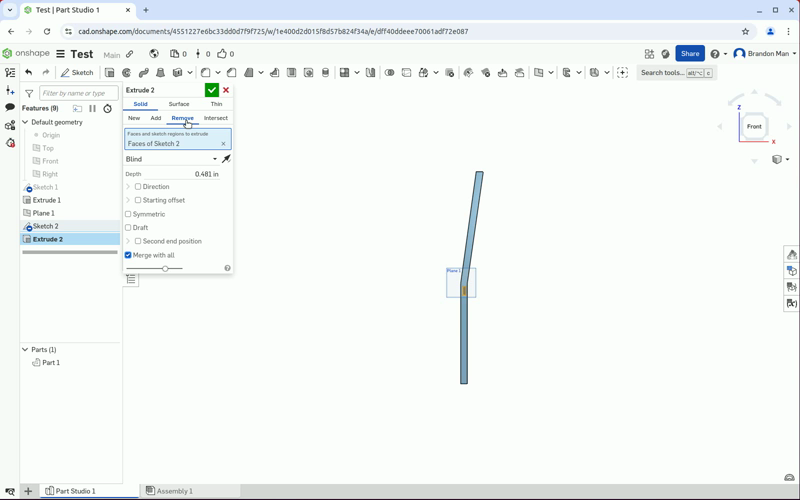
key(enter)
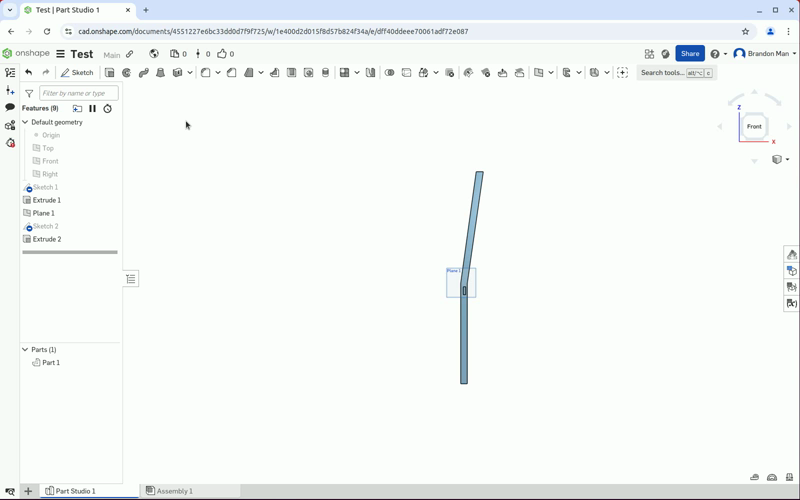
key(shift+h)
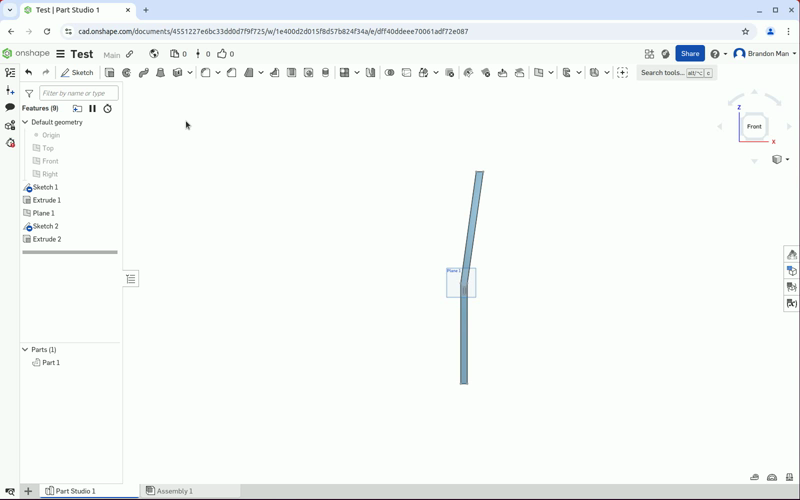
key(shift+h)
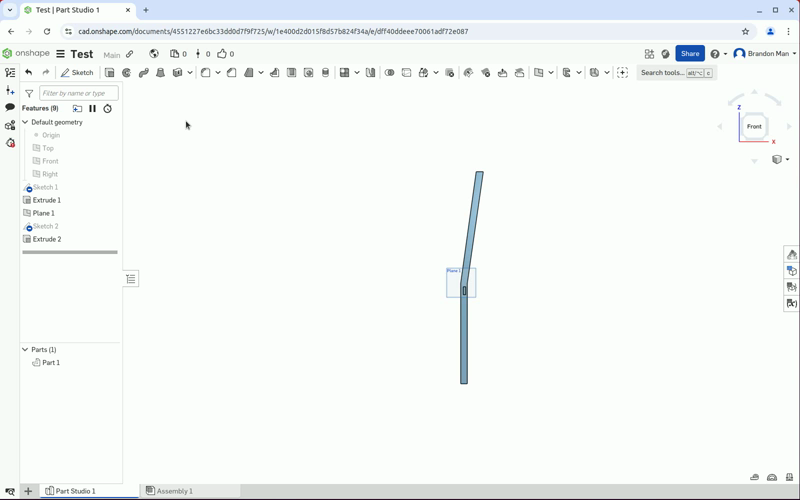
mouse_move(73, 189)
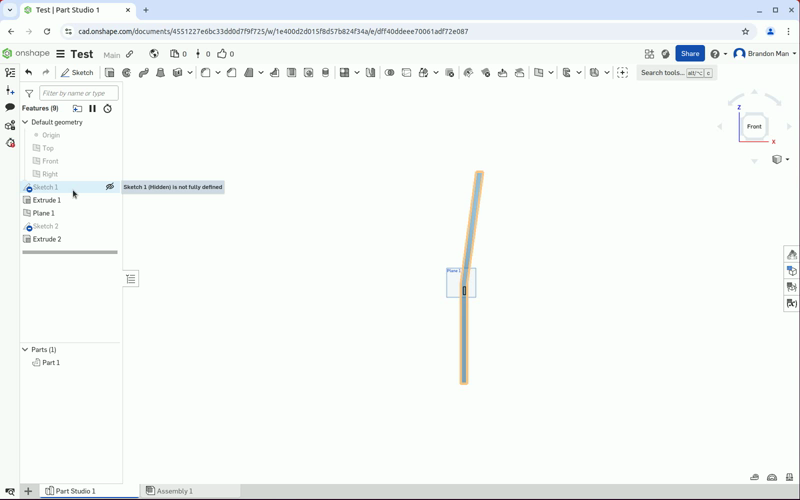
click(73, 189)
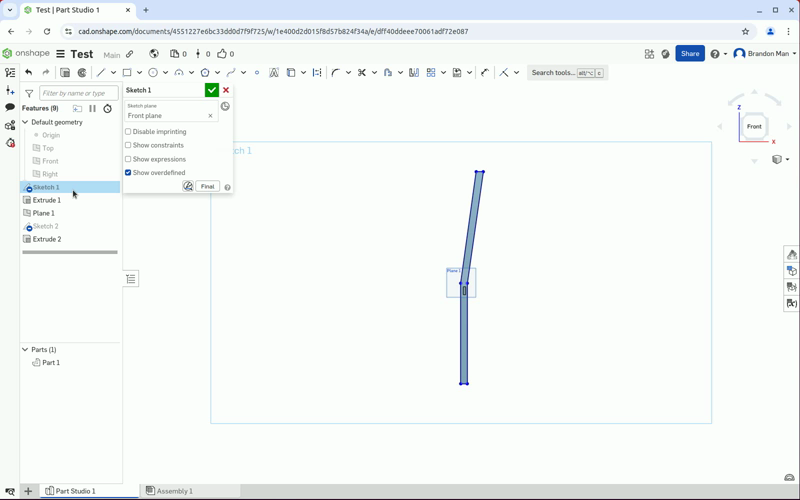
mouse_move(229, 92)
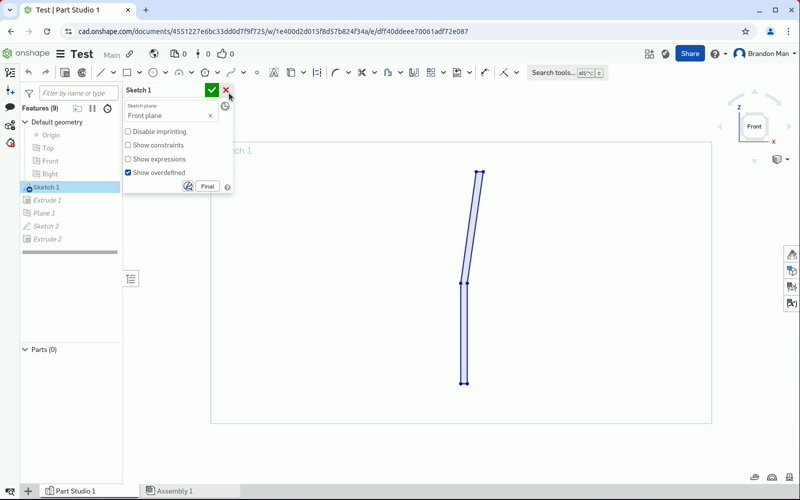
click(229, 92)
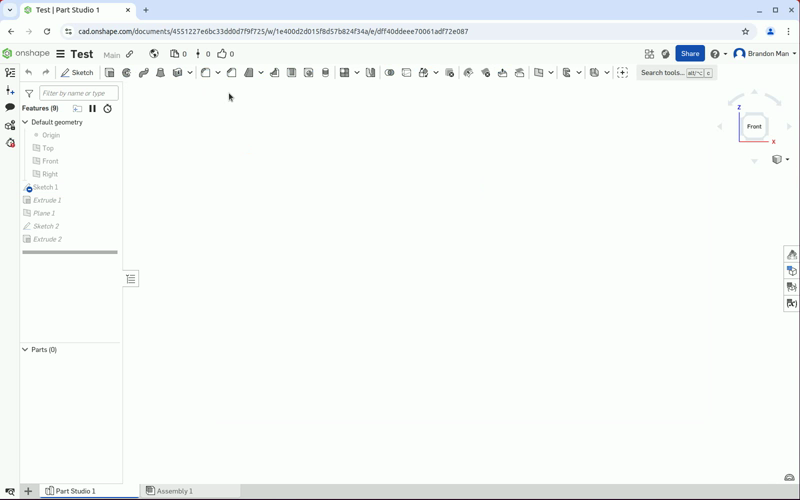
key(shift+s)
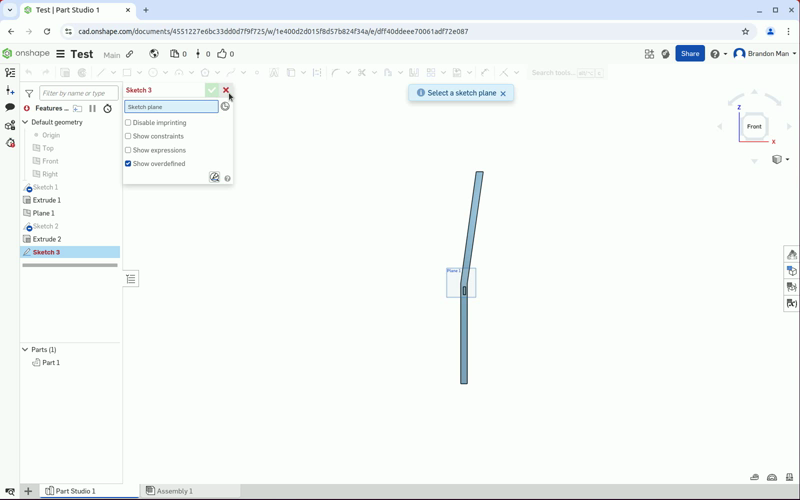
mouse_move(73, 215)
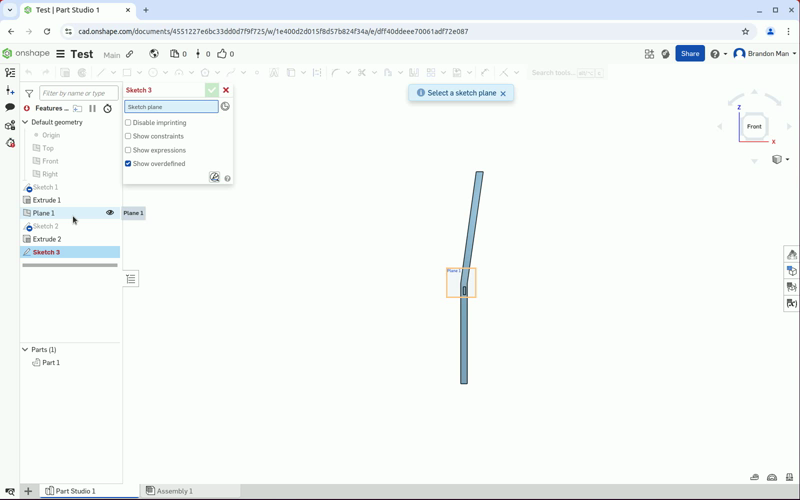
click(73, 215)
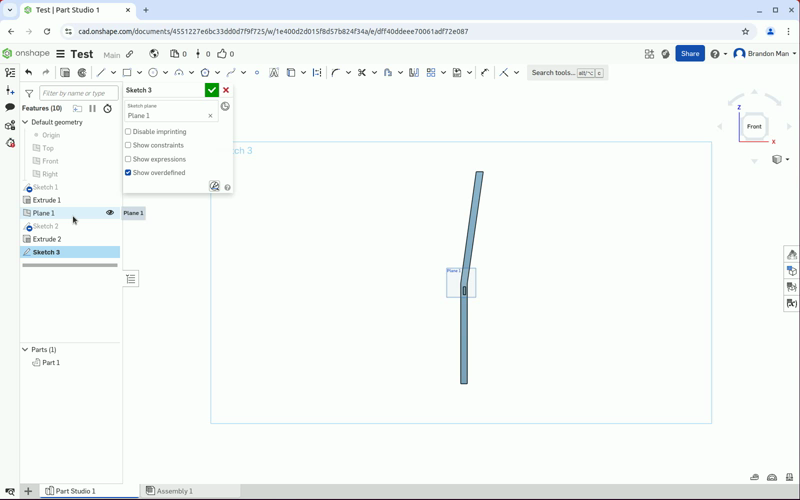
mouse_move(73, 352)
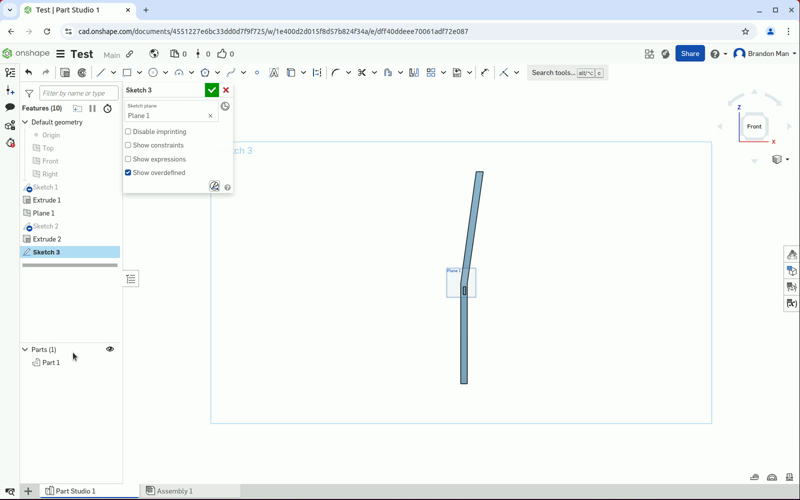
key(y)
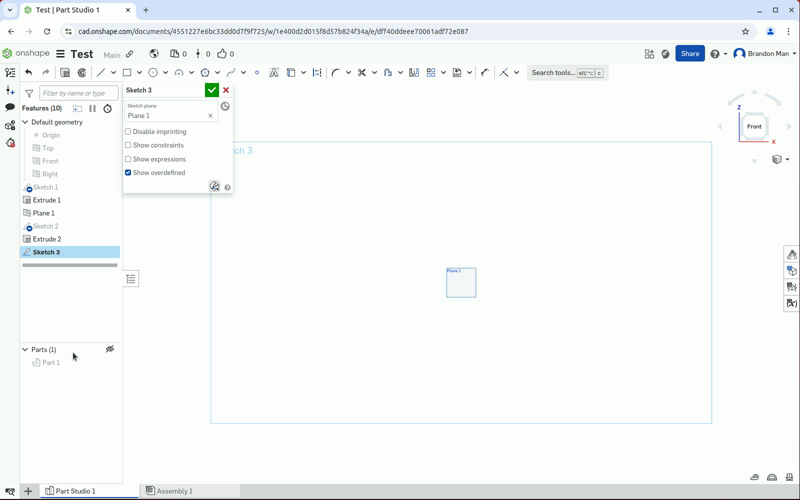
key(l)
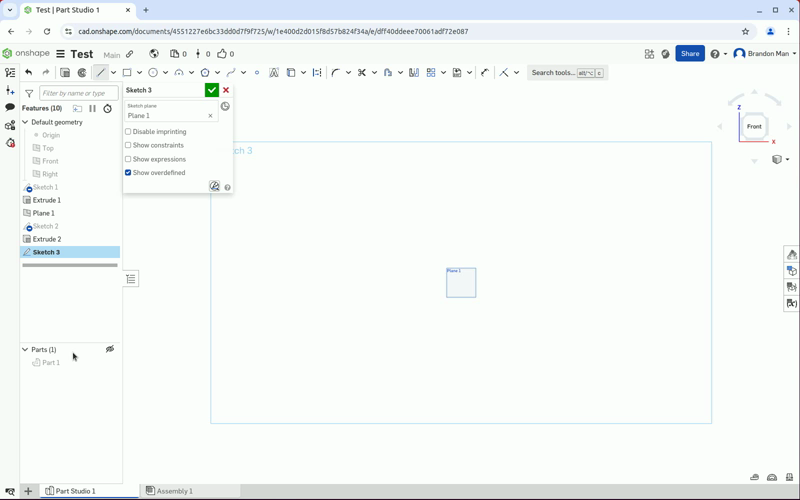
key_down(shift)
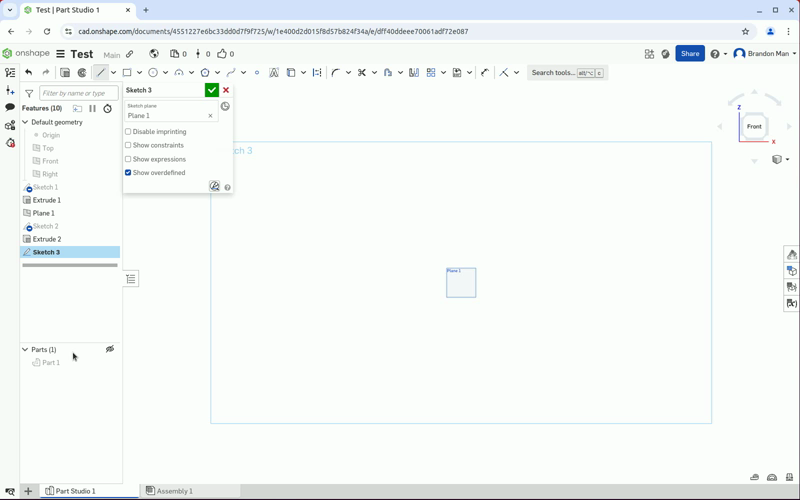
mouse_move(476, 186)
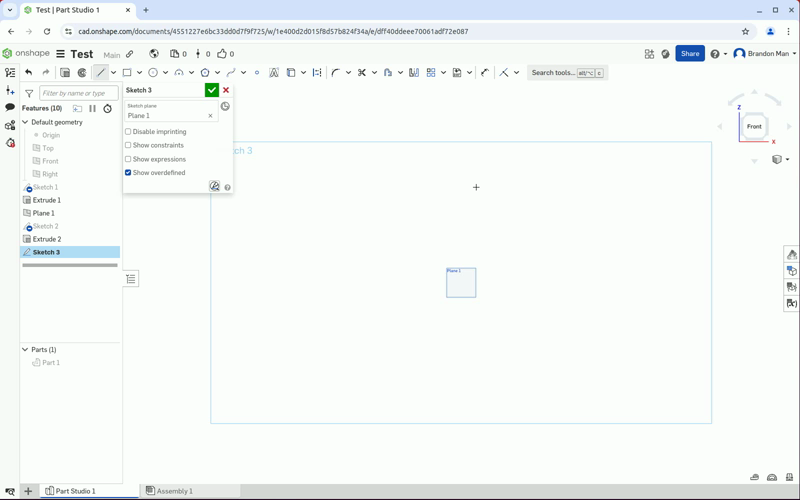
click(476, 186)
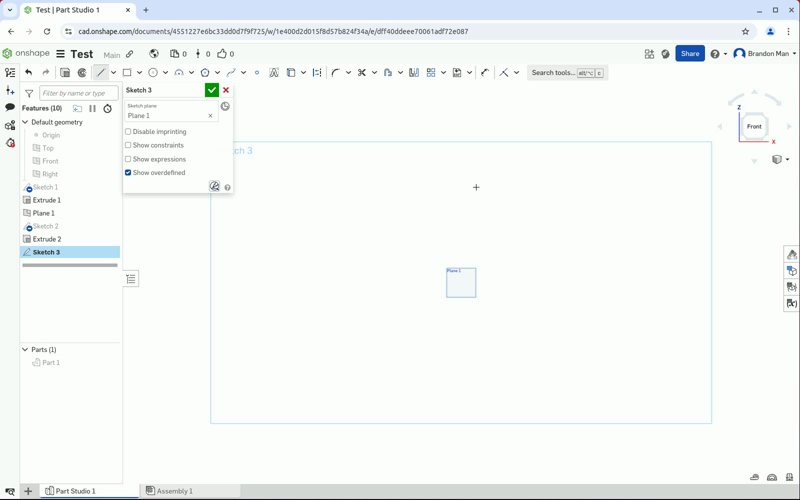
key_up(shift)
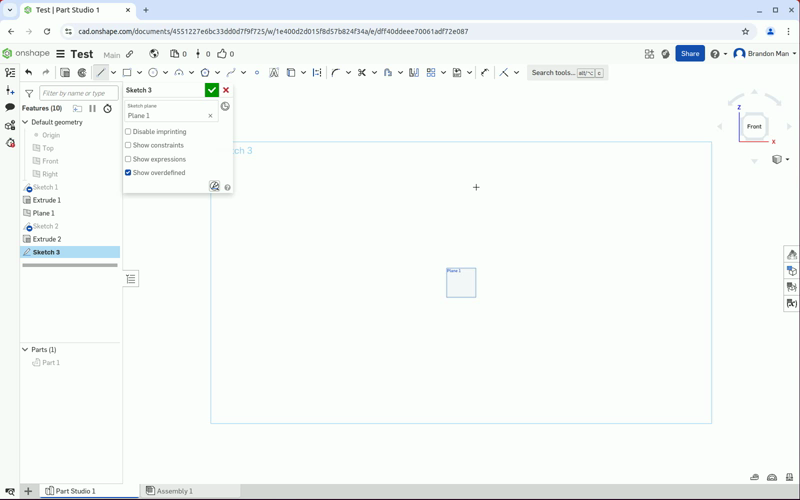
key_down(shift)
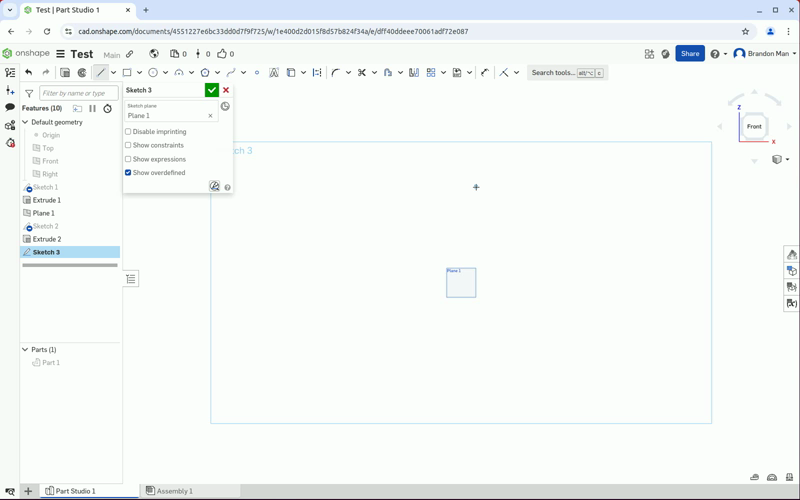
mouse_move(506, 186)
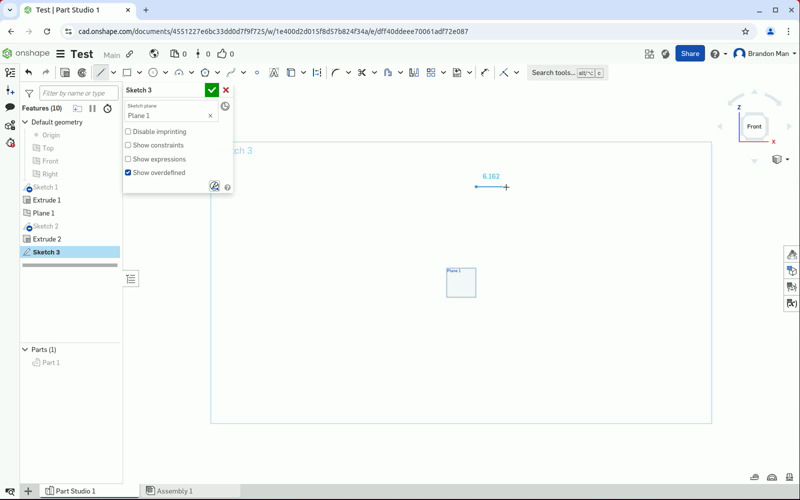
mouse_move(479, 187)
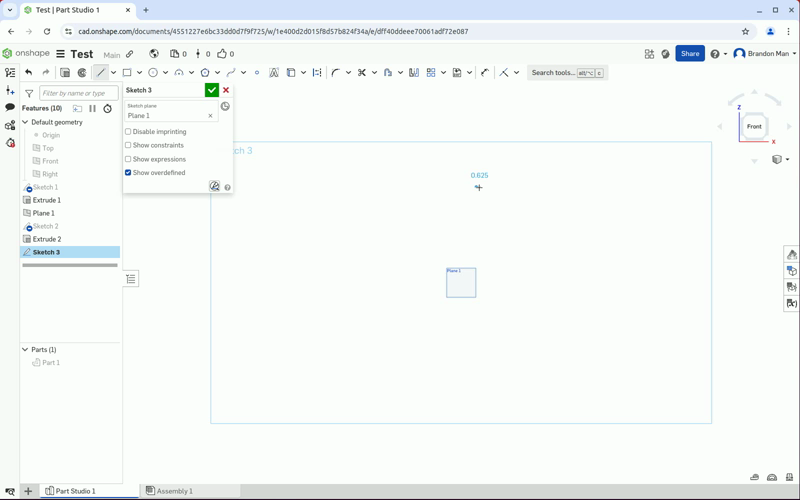
scroll(6)
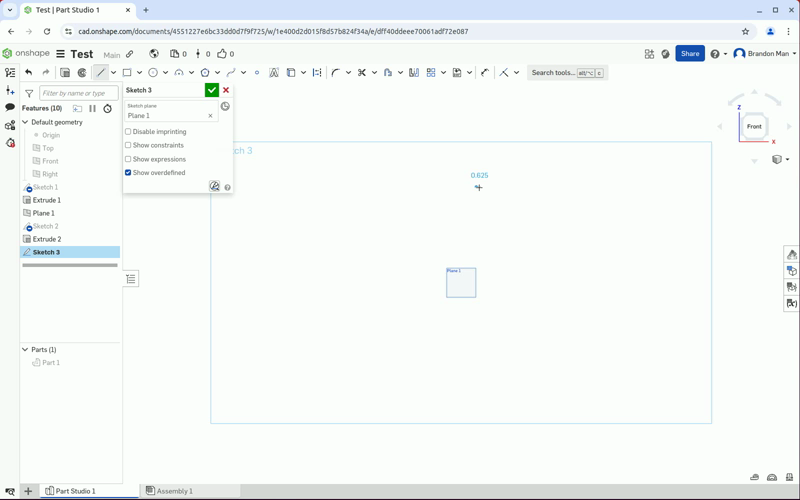
scroll(6)
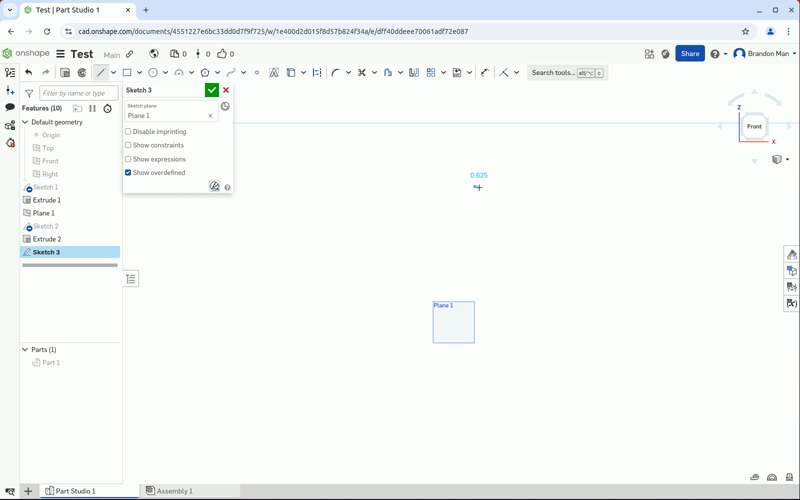
scroll(6)
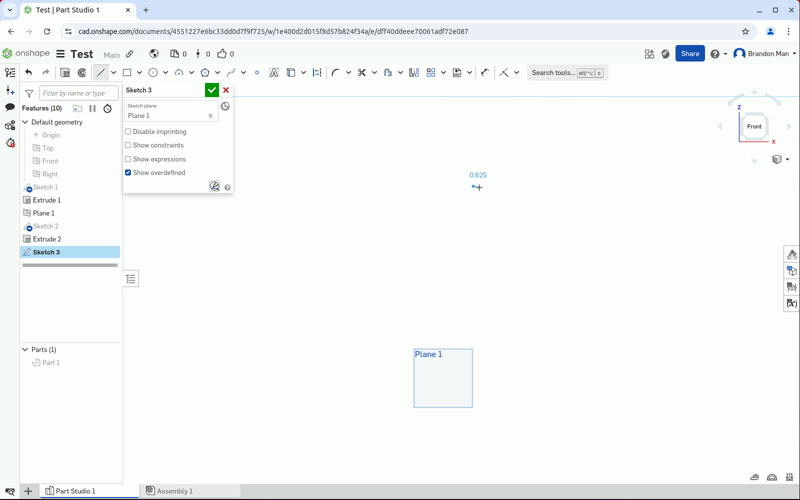
scroll(6)
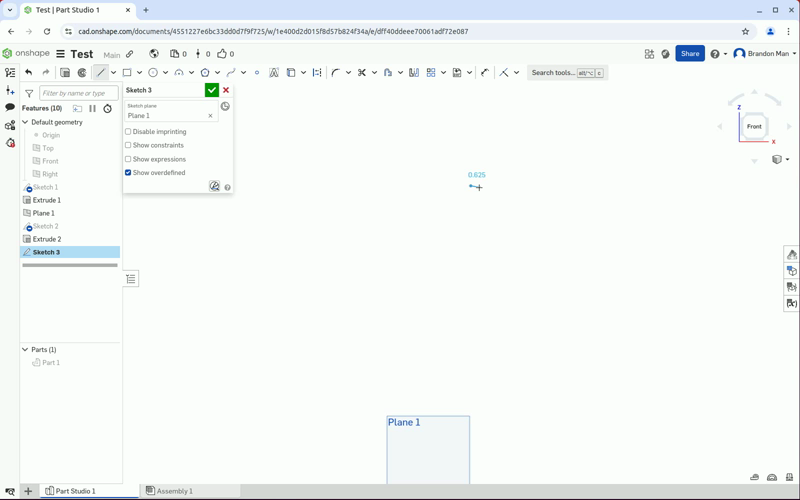
scroll(6)
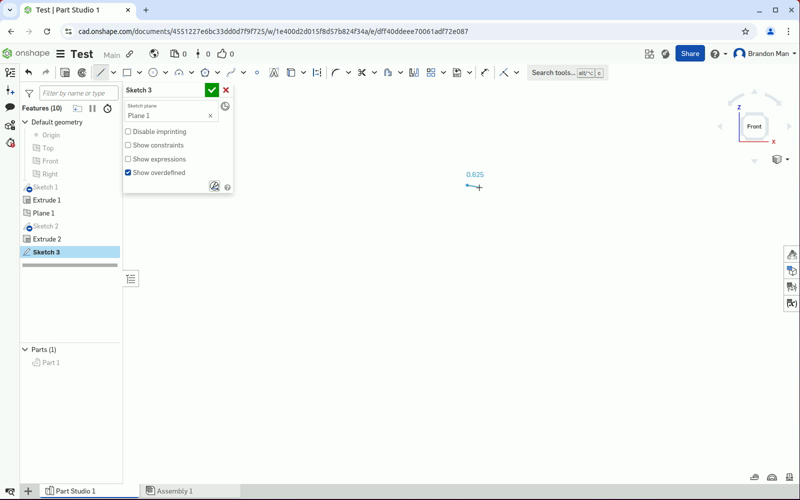
scroll(6)
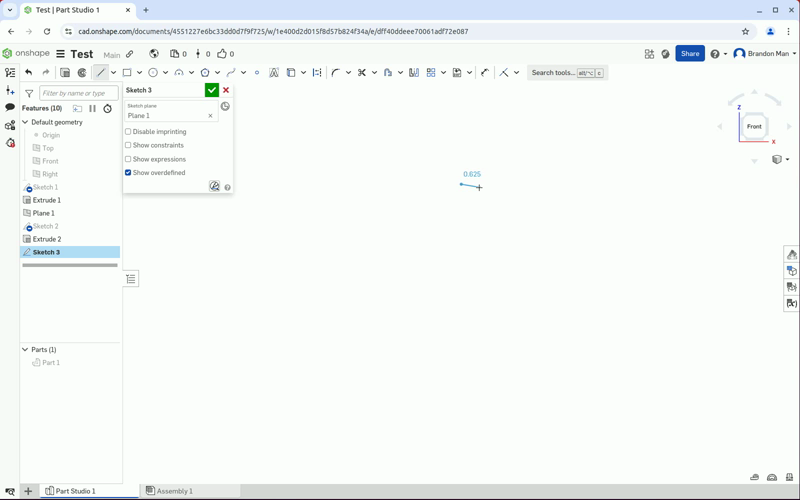
scroll(6)
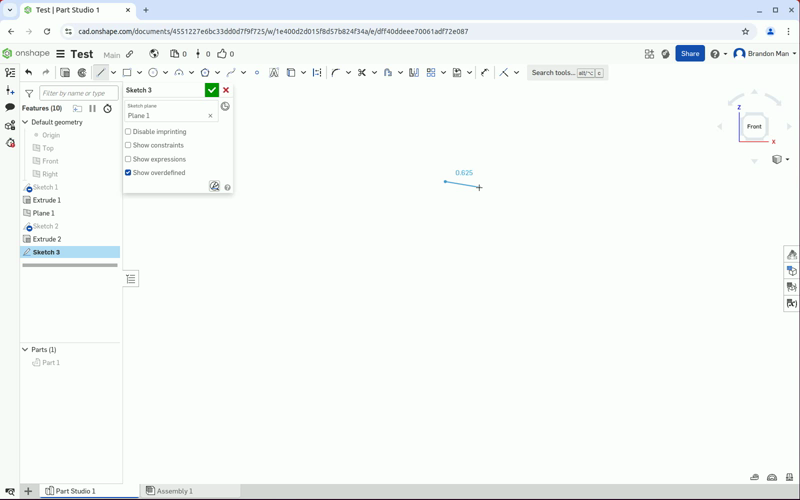
click(479, 187)
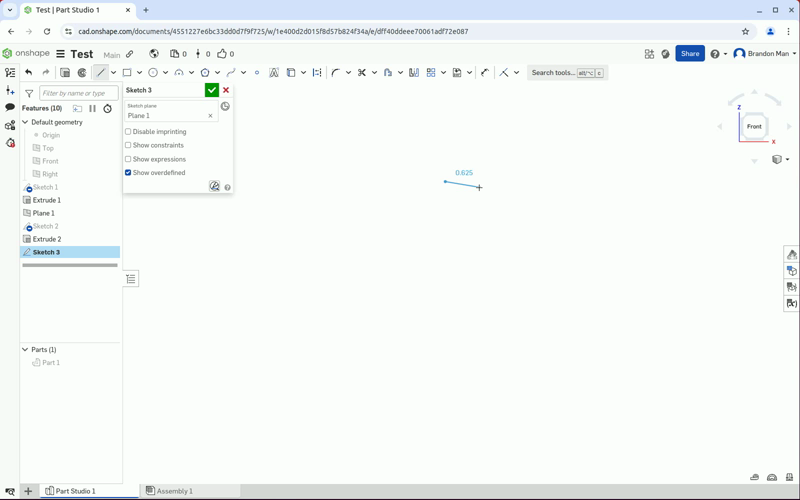
scroll(-6)
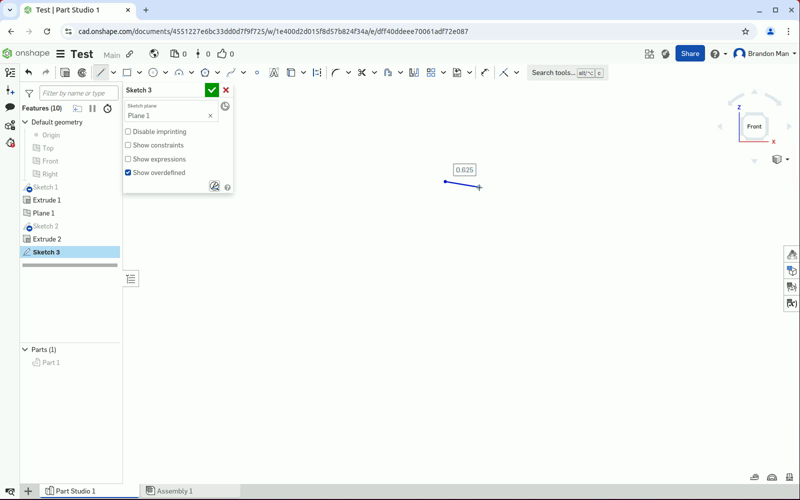
scroll(-6)
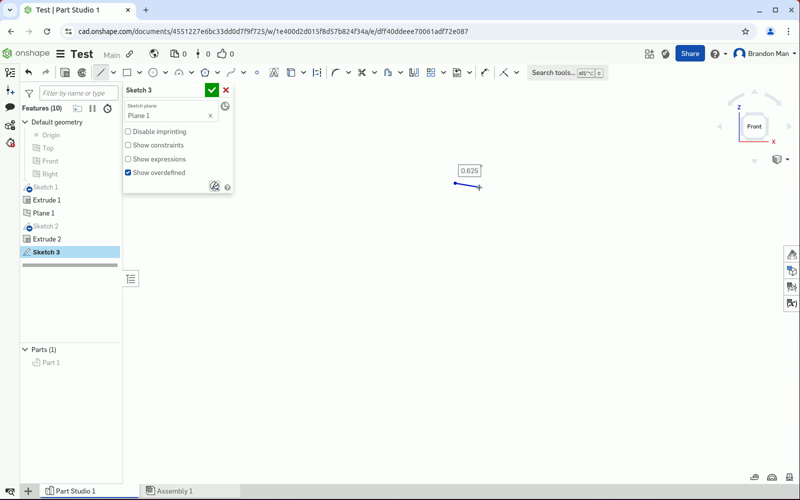
scroll(-6)
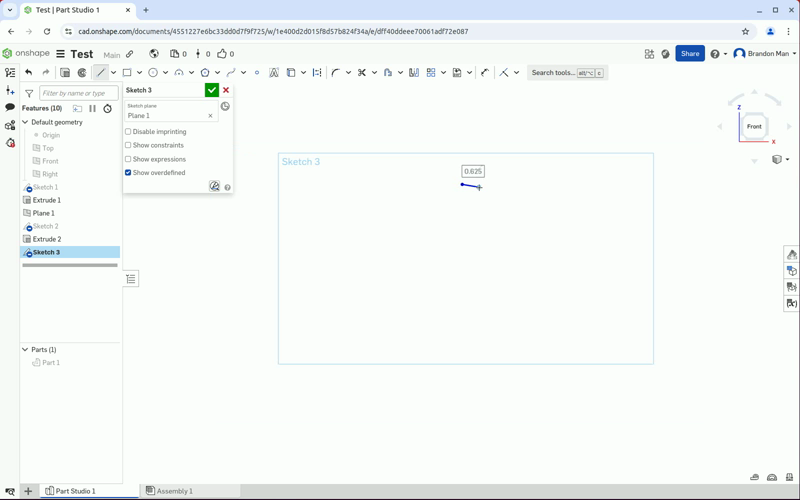
scroll(-6)
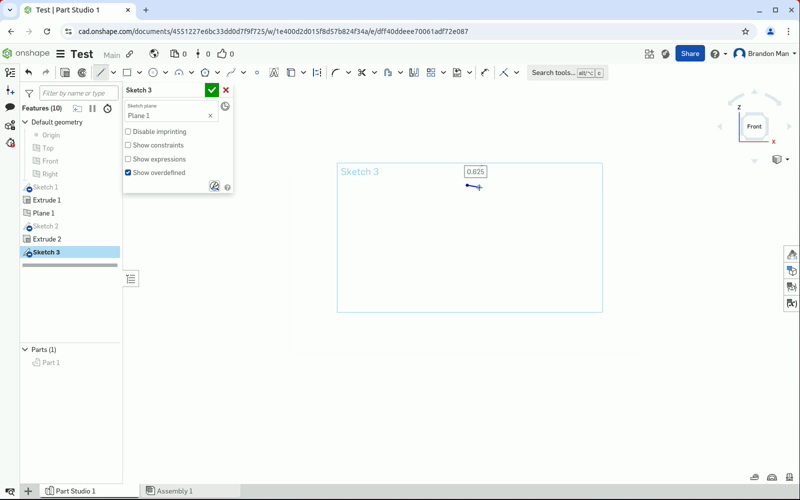
scroll(-6)
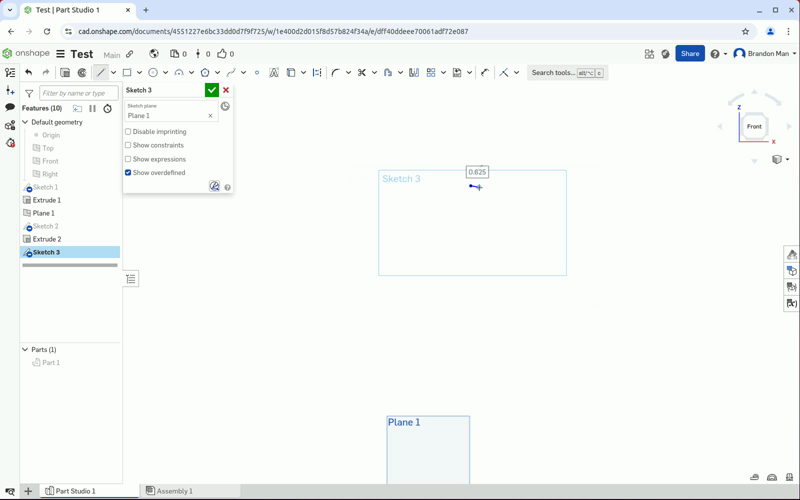
scroll(-6)
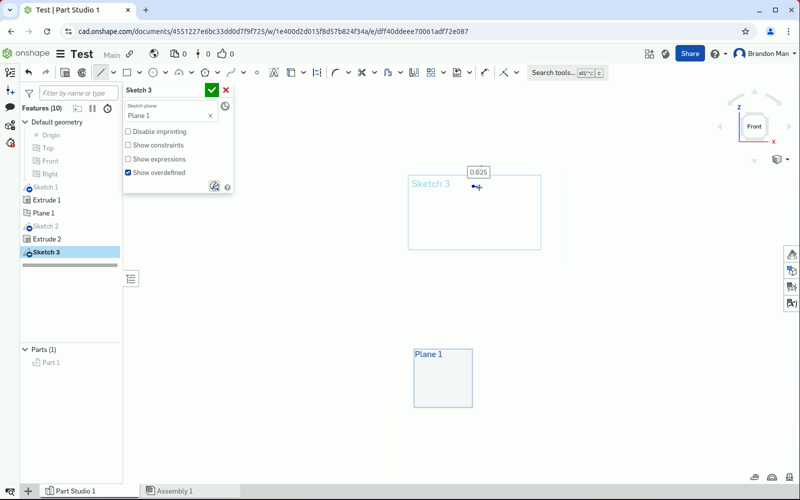
scroll(-6)
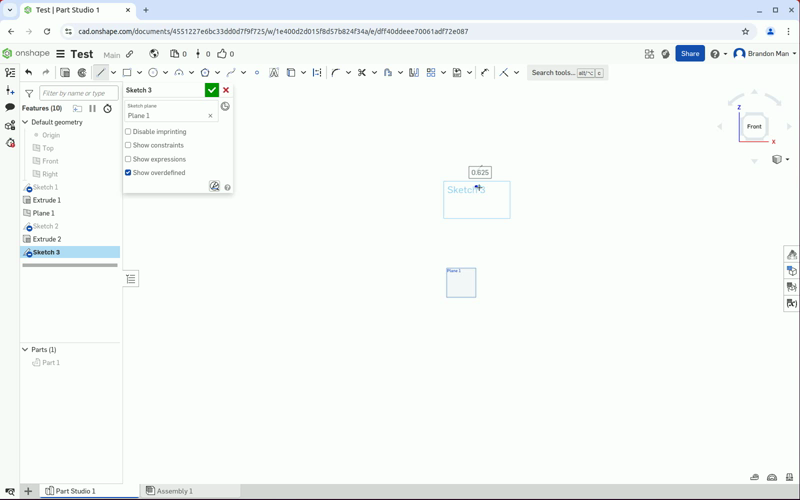
key_up(shift)
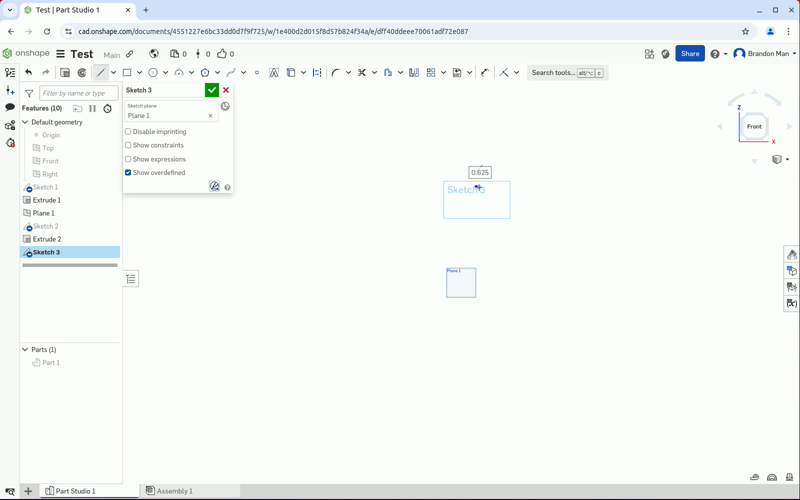
key_down(shift)
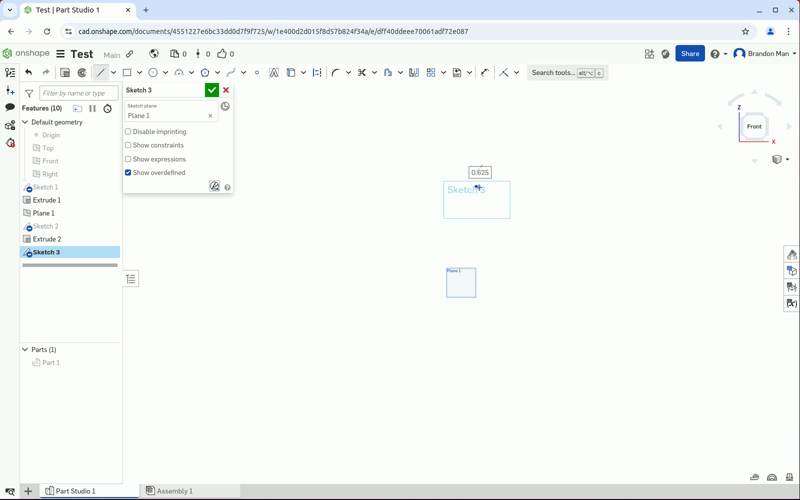
mouse_move(509, 187)
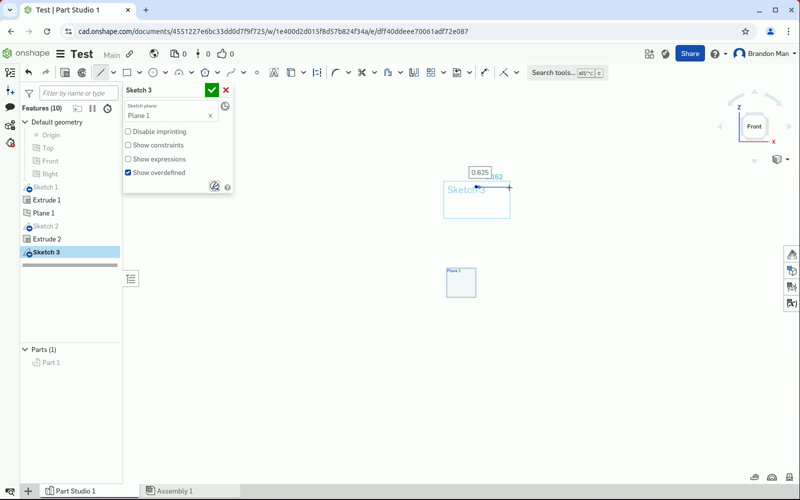
mouse_move(479, 181)
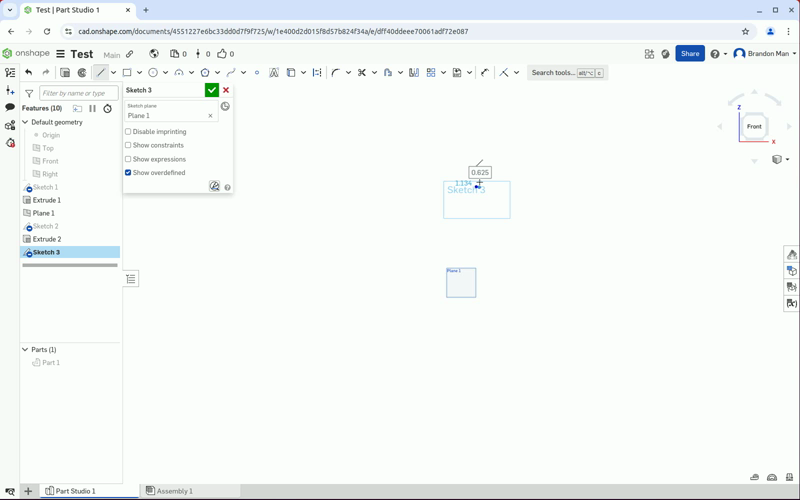
scroll(6)
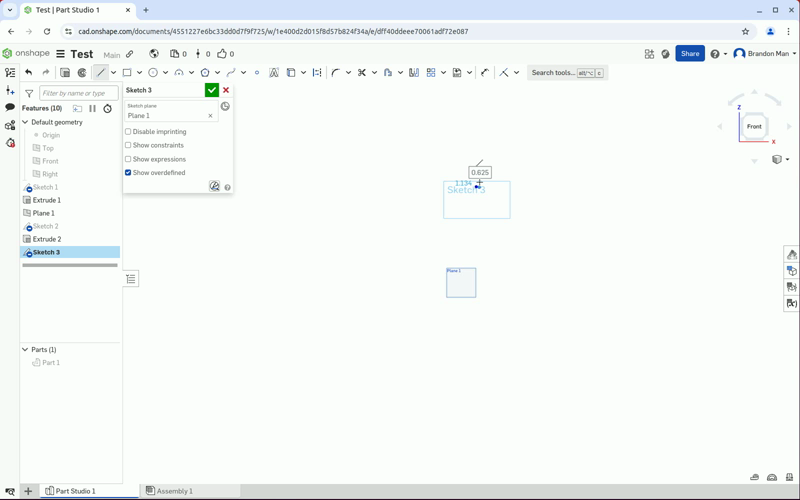
scroll(6)
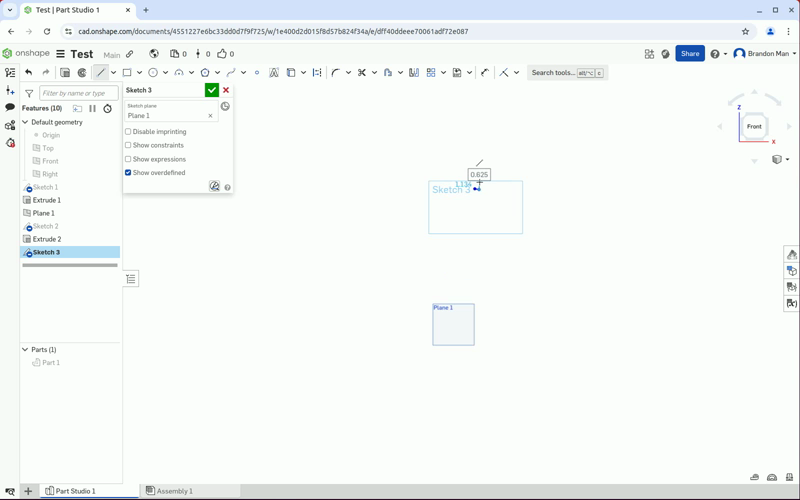
scroll(6)
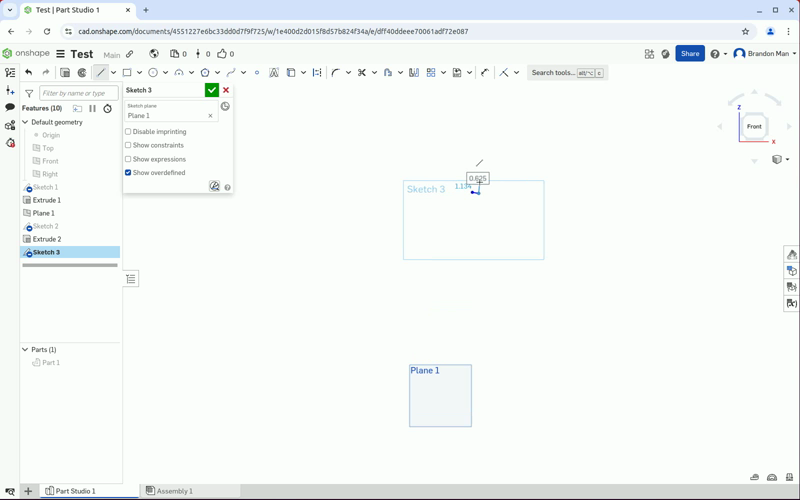
scroll(6)
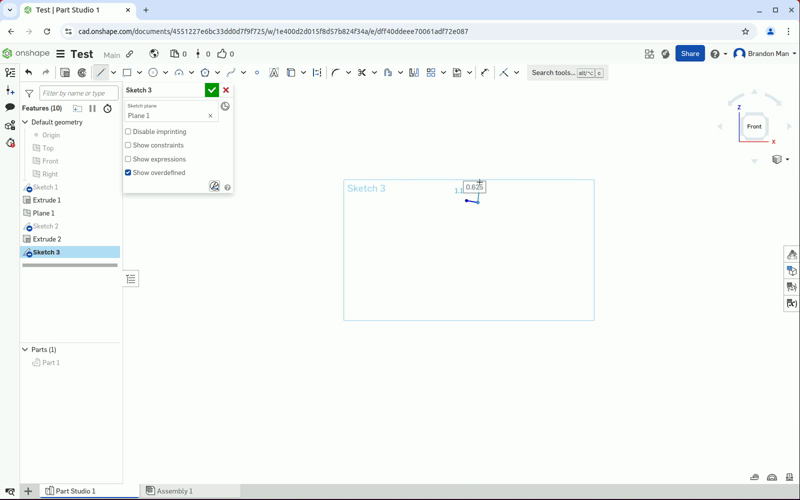
scroll(6)
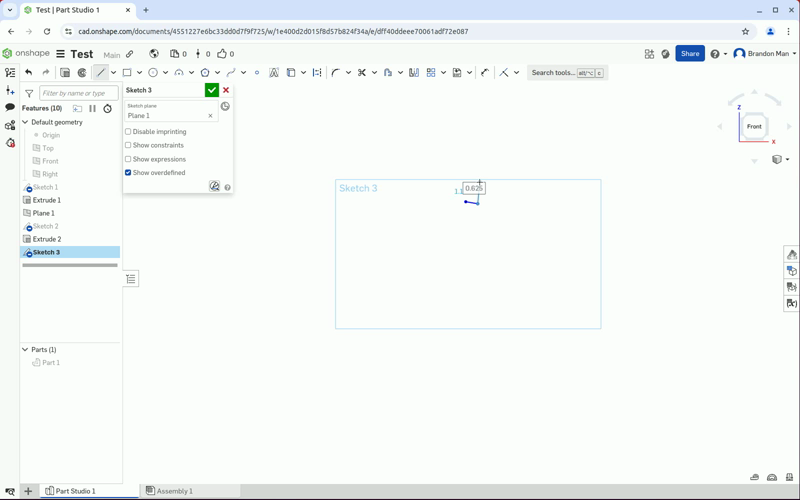
scroll(6)
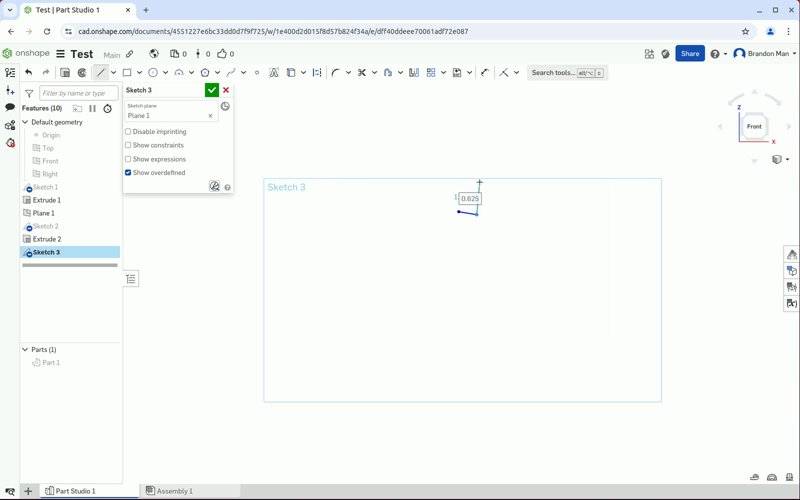
scroll(6)
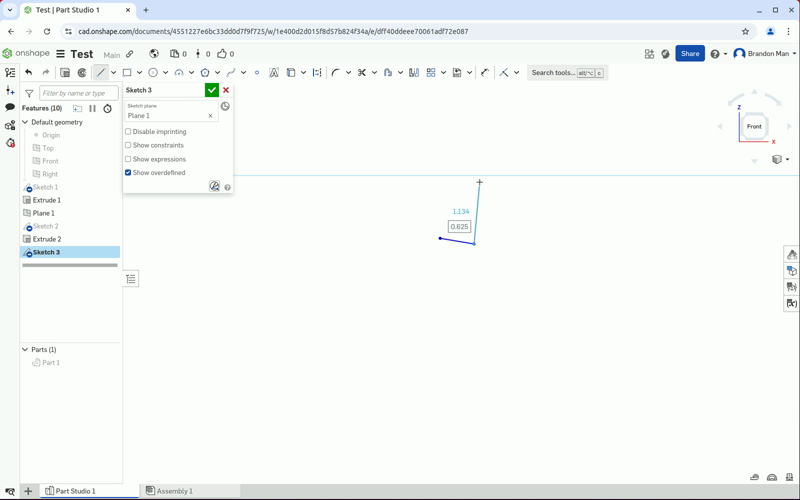
click(479, 181)
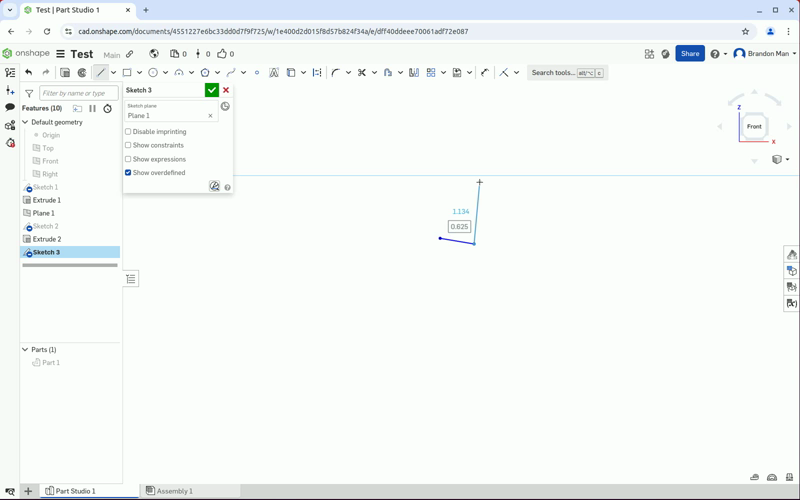
scroll(-6)
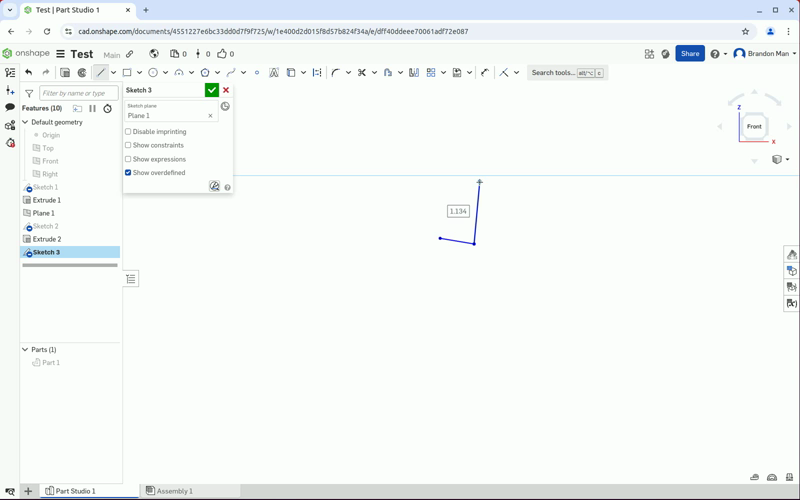
scroll(-6)
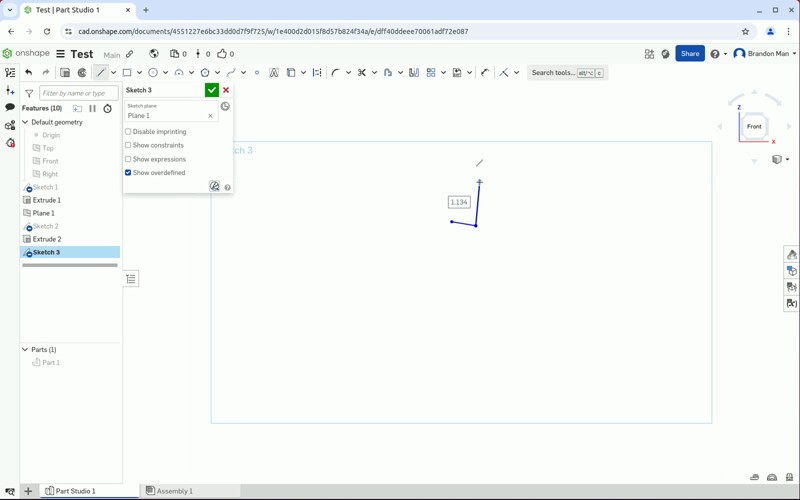
scroll(-6)
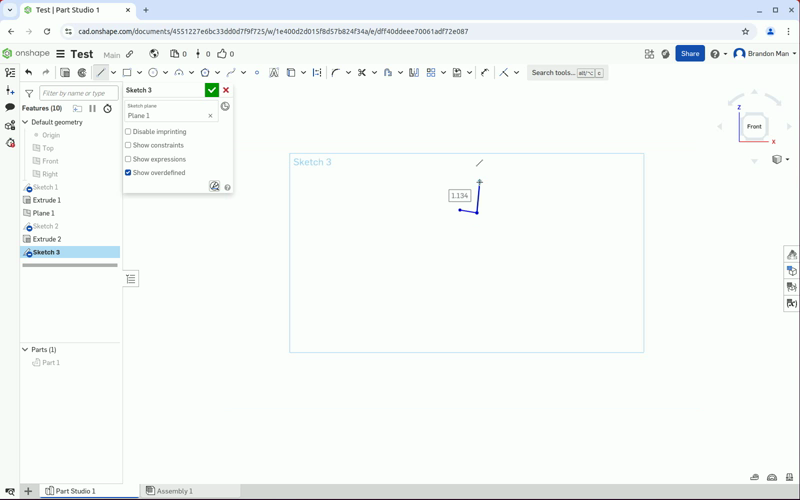
scroll(-6)
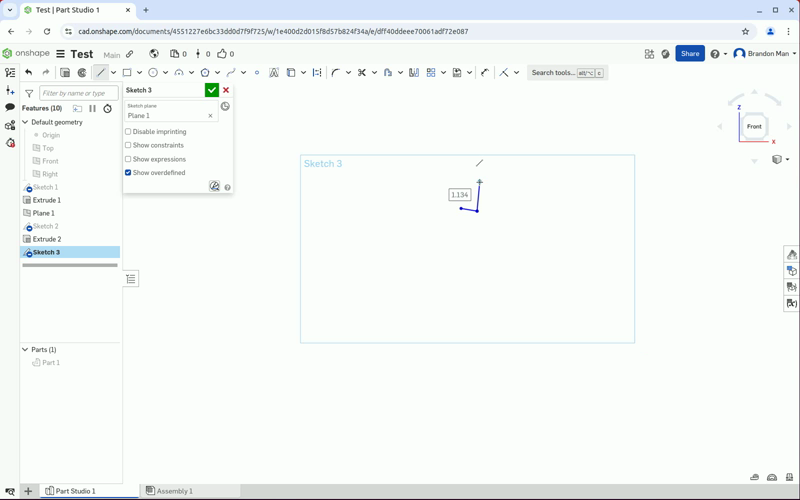
scroll(-6)
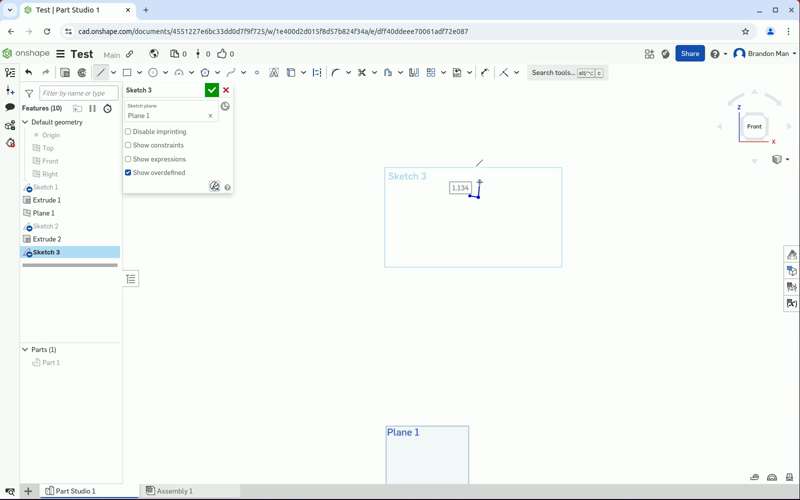
scroll(-6)
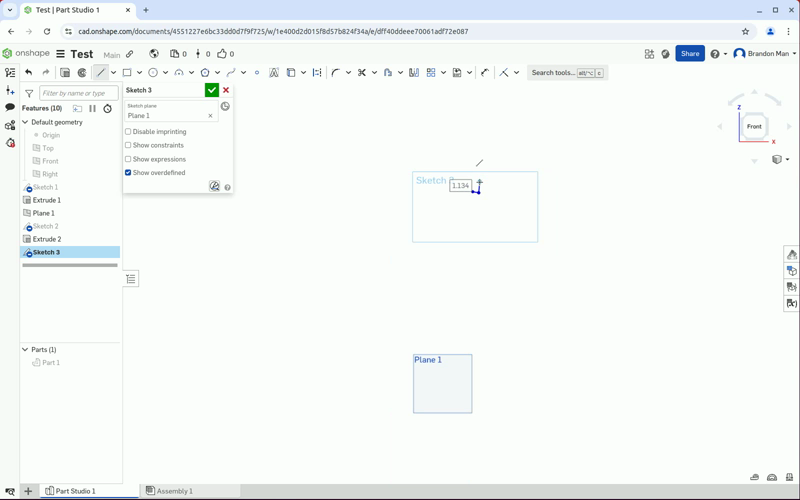
scroll(-6)
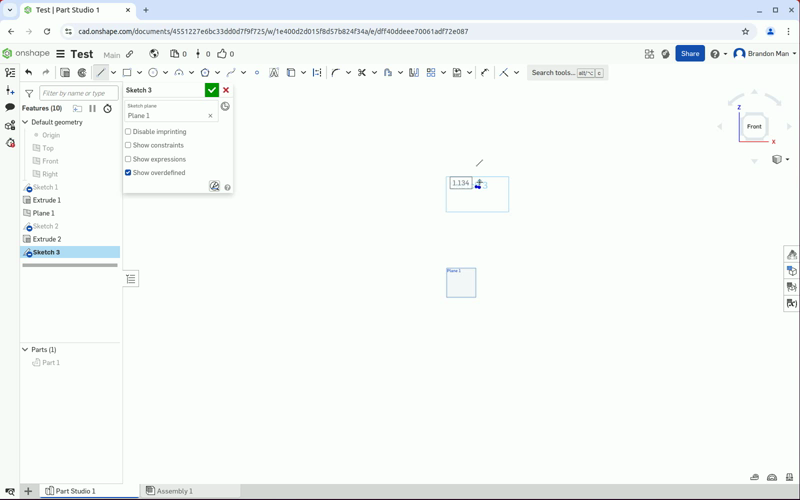
key_up(shift)
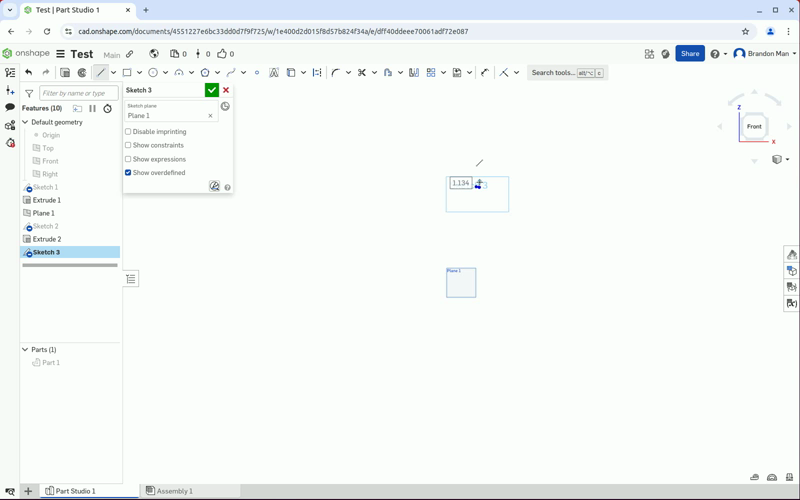
key_down(shift)
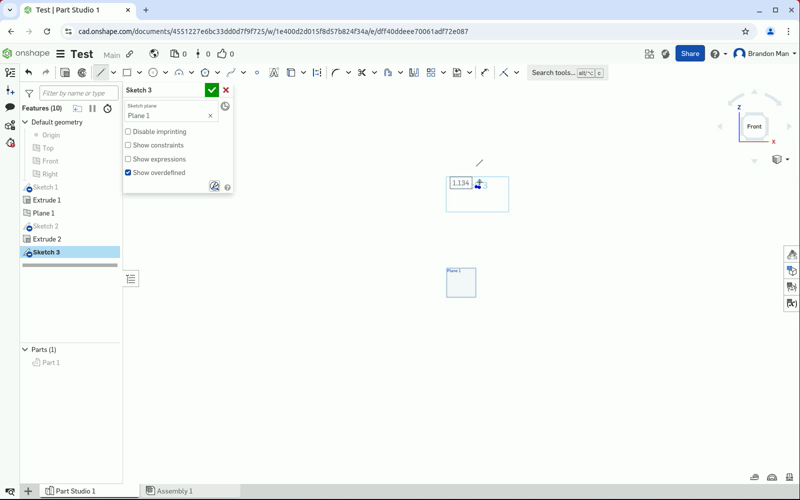
mouse_move(509, 181)
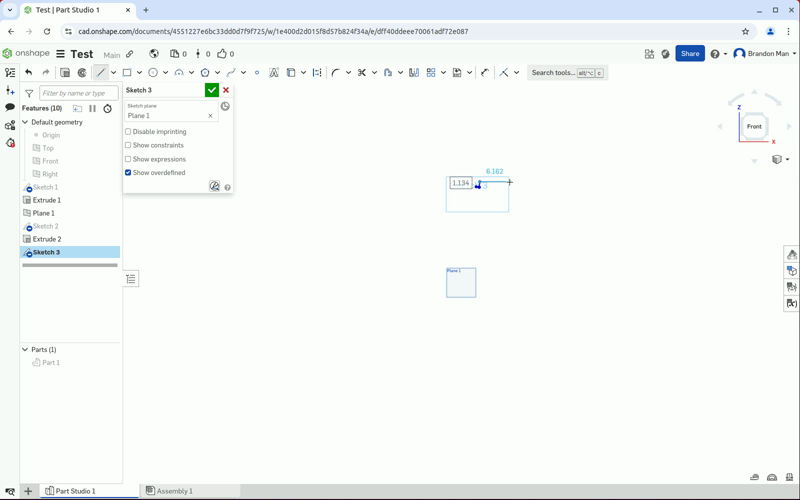
mouse_move(477, 180)
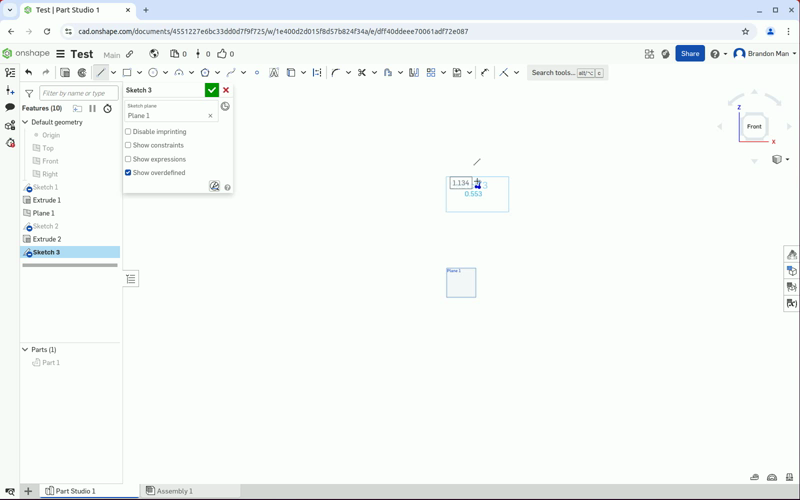
scroll(6)
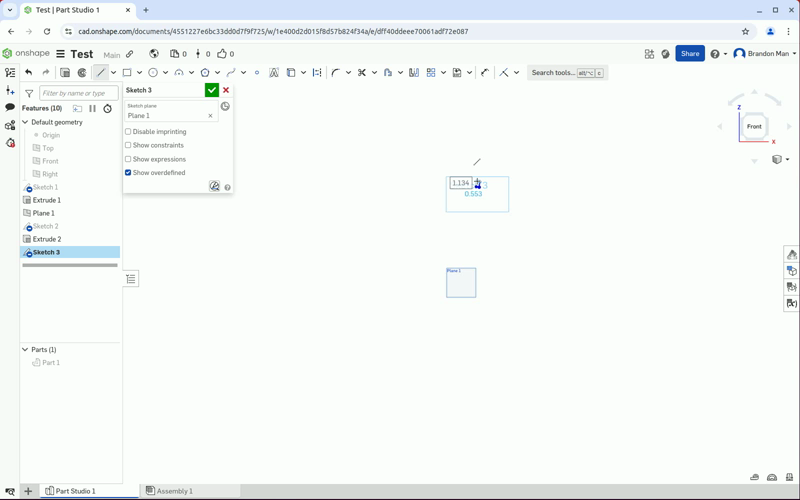
scroll(6)
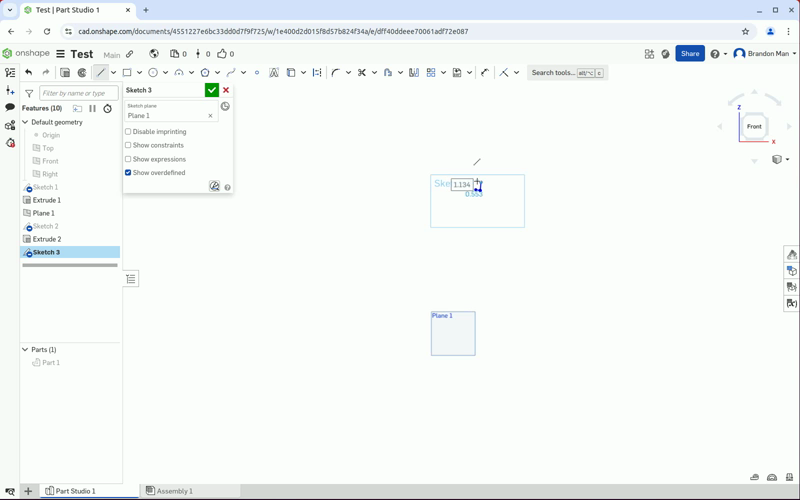
scroll(6)
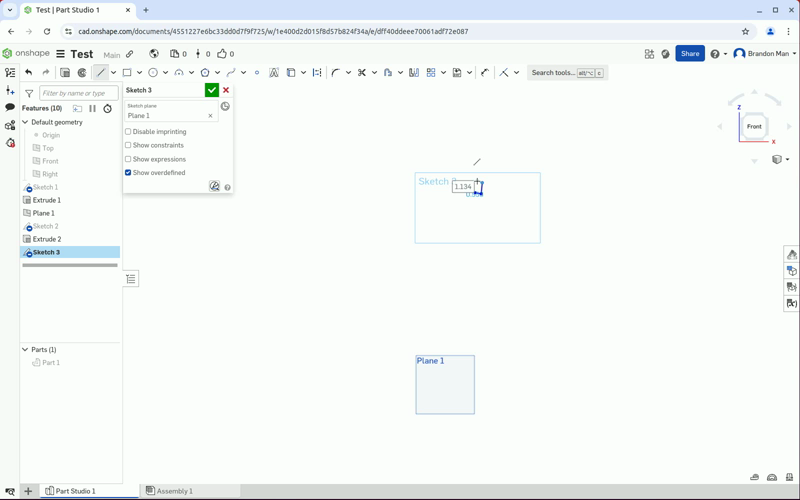
scroll(6)
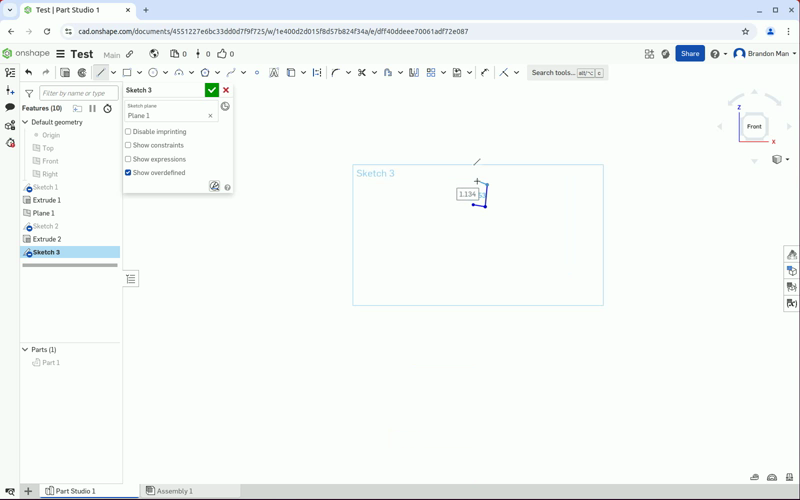
scroll(6)
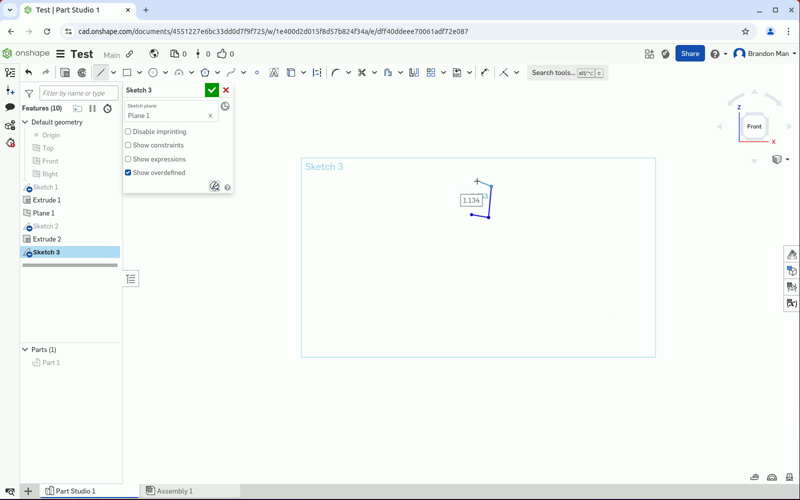
scroll(6)
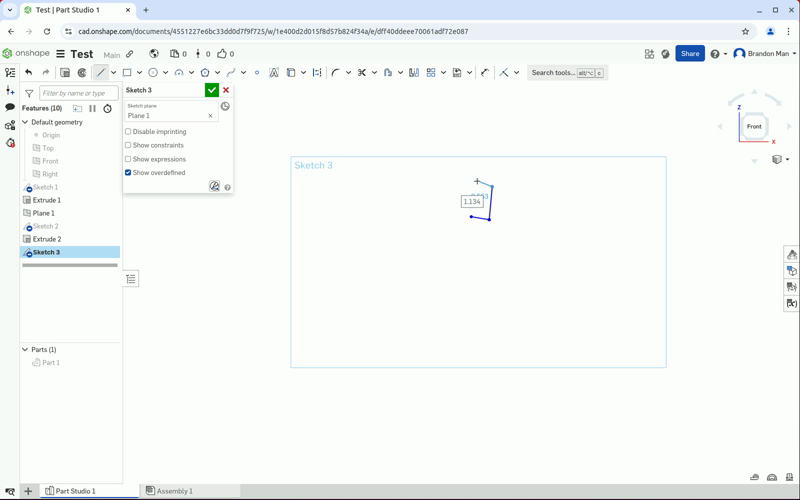
scroll(6)
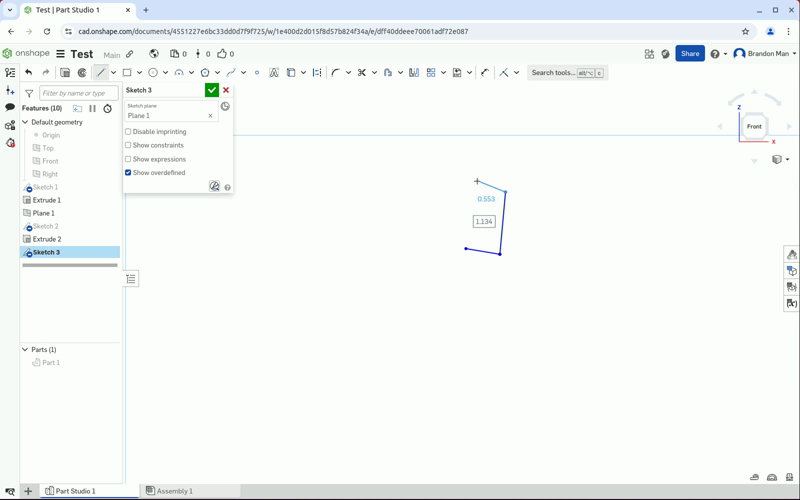
click(477, 180)
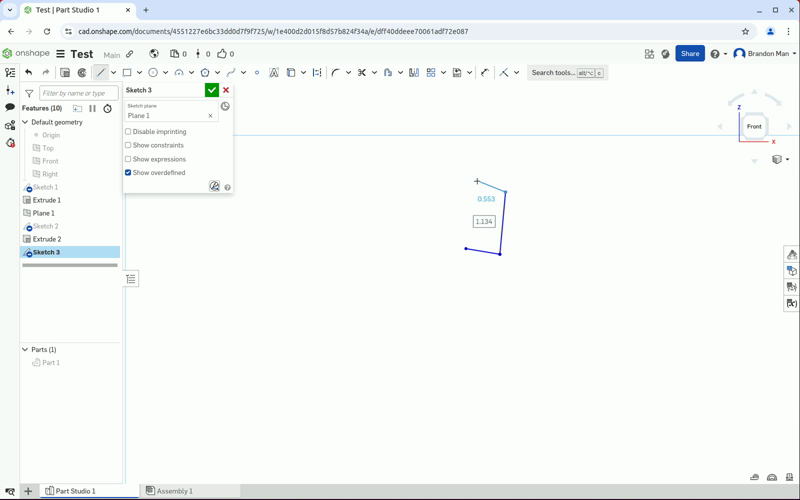
scroll(-6)
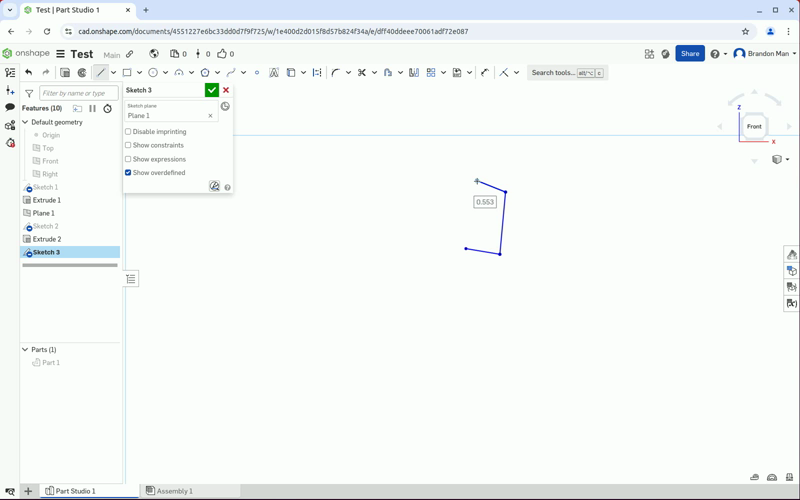
scroll(-6)
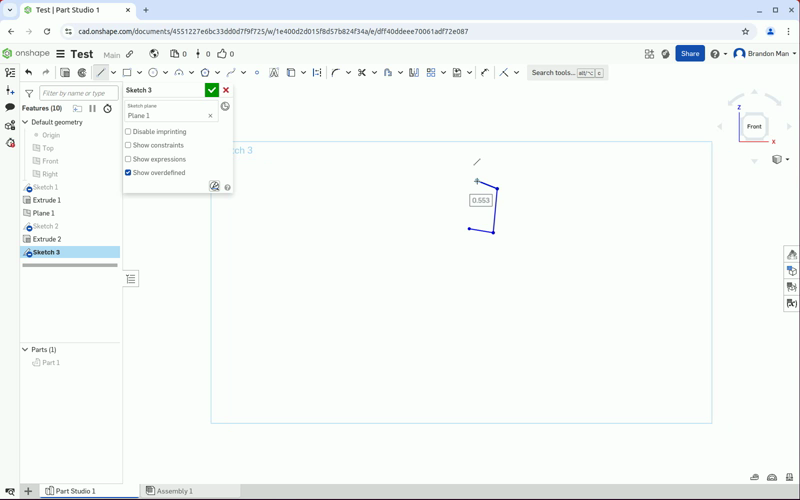
scroll(-6)
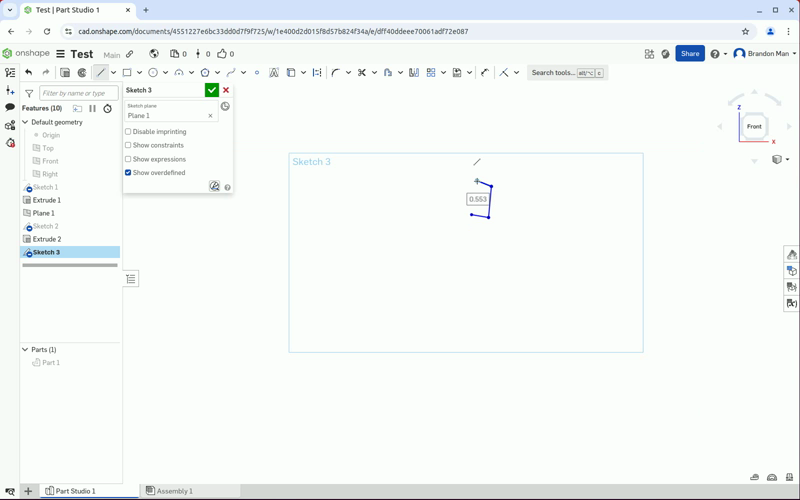
scroll(-6)
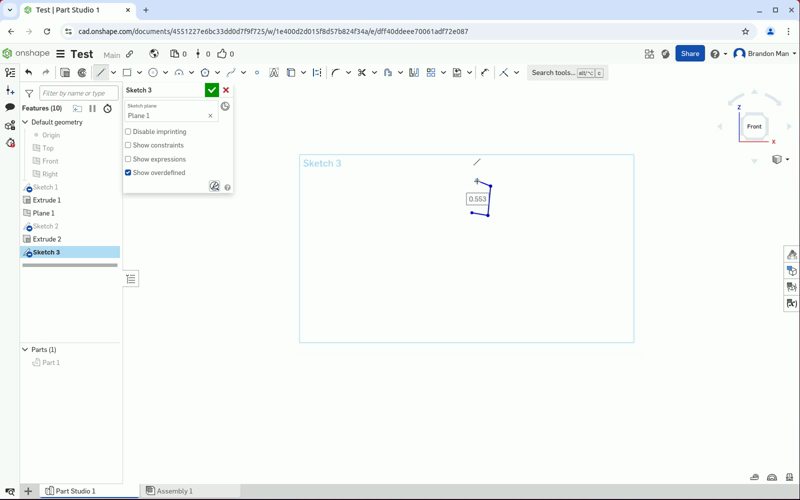
scroll(-6)
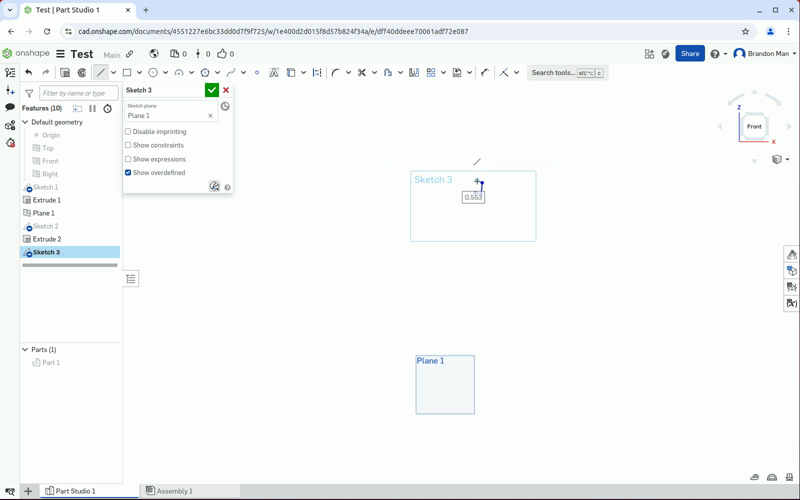
scroll(-6)
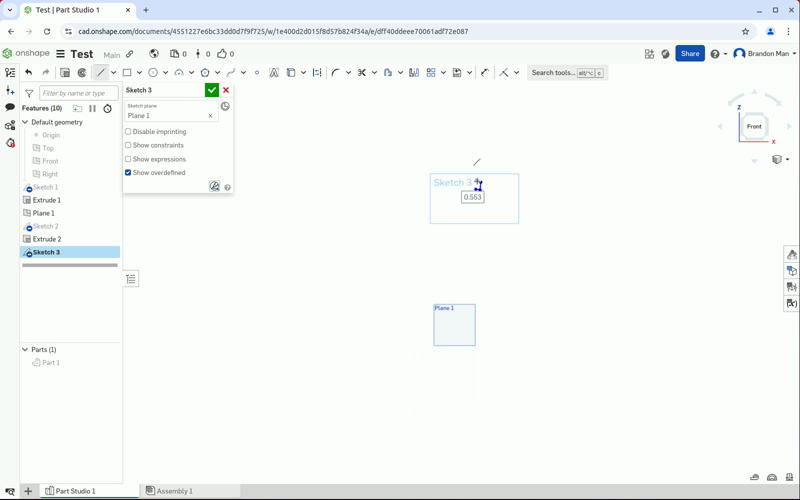
scroll(-6)
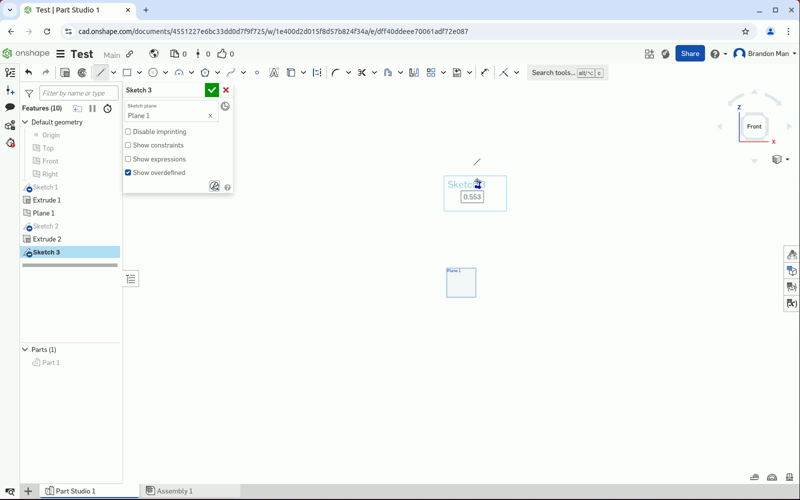
key_up(shift)
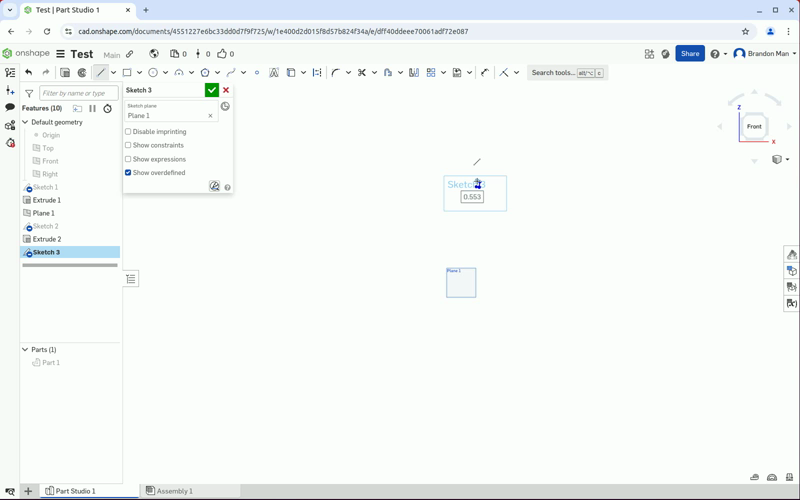
mouse_move(507, 180)
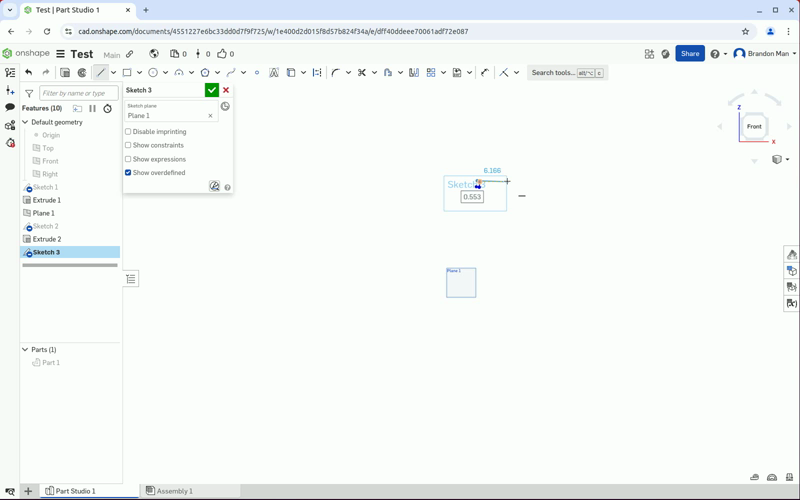
key_down(shift)
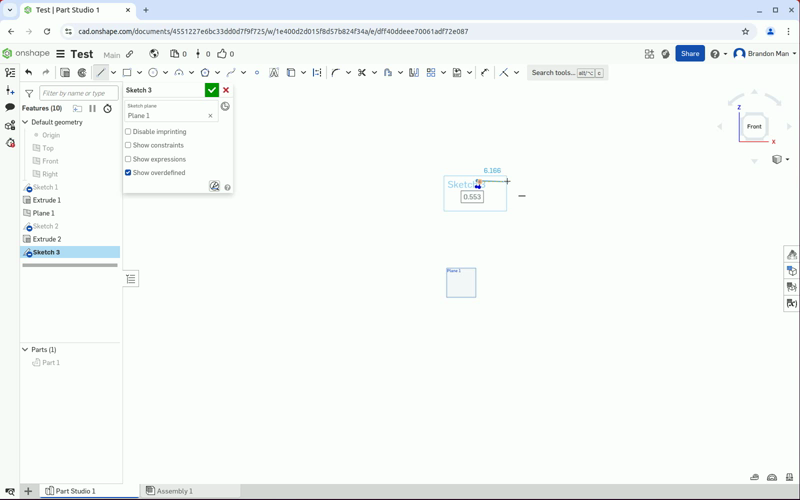
mouse_move(476, 186)
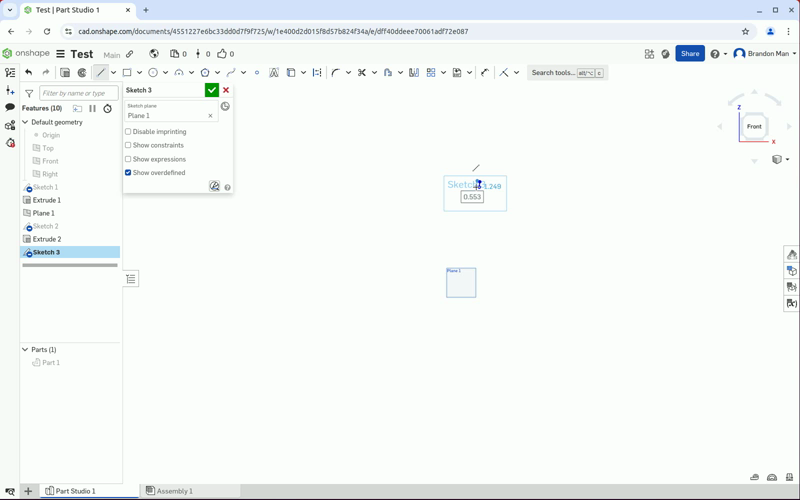
scroll(6)
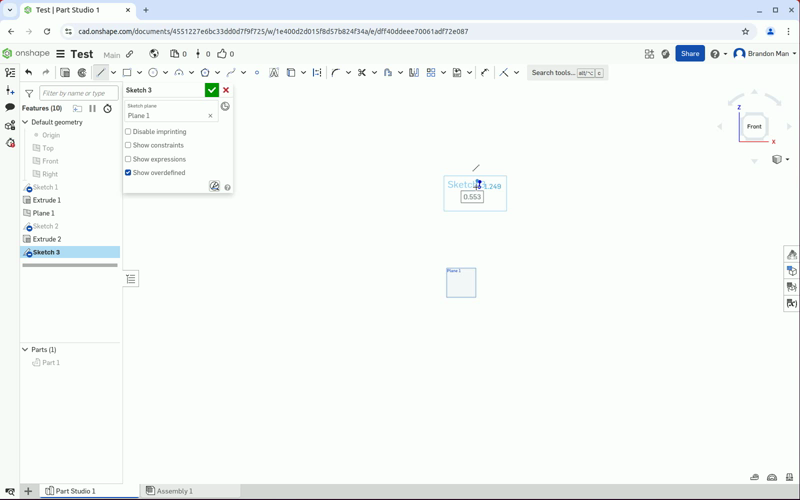
scroll(6)
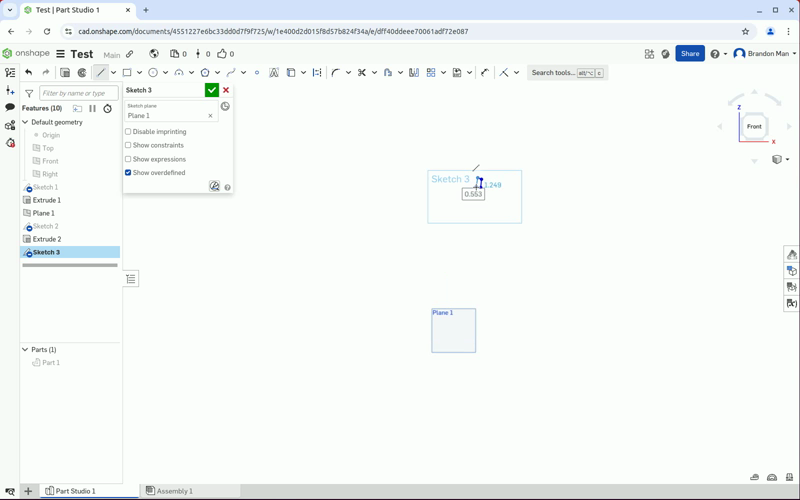
scroll(6)
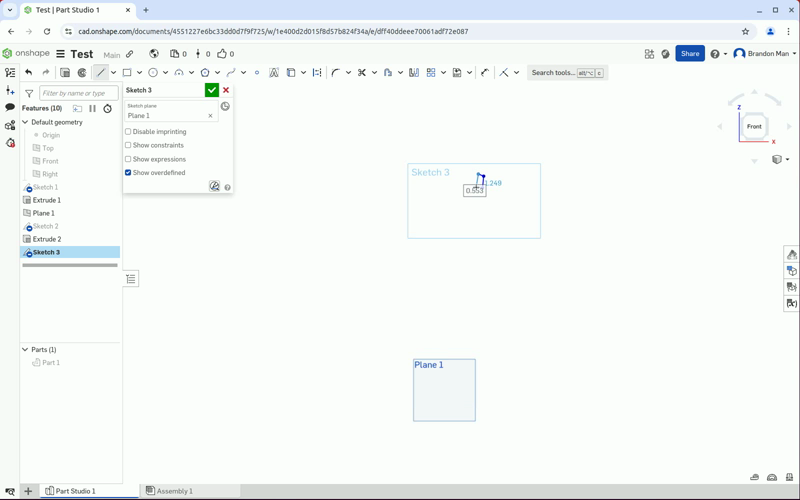
scroll(6)
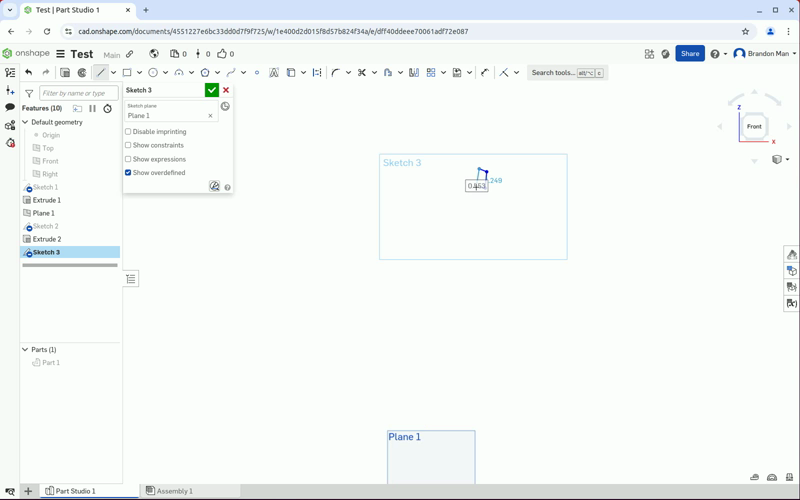
scroll(6)
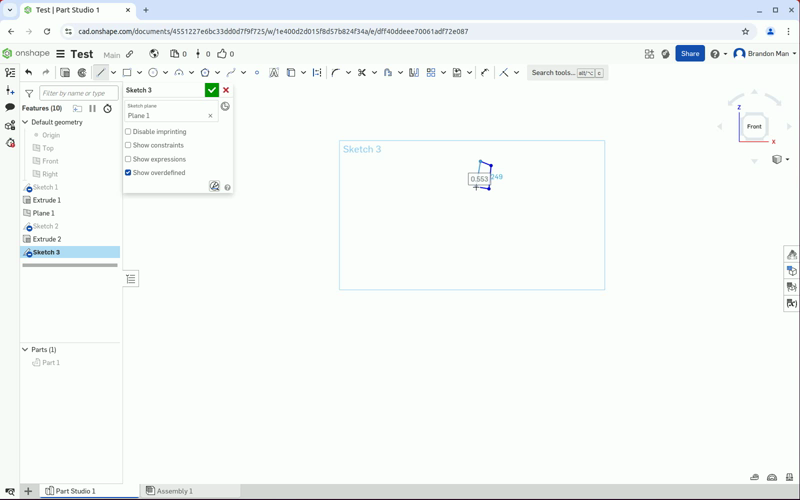
scroll(6)
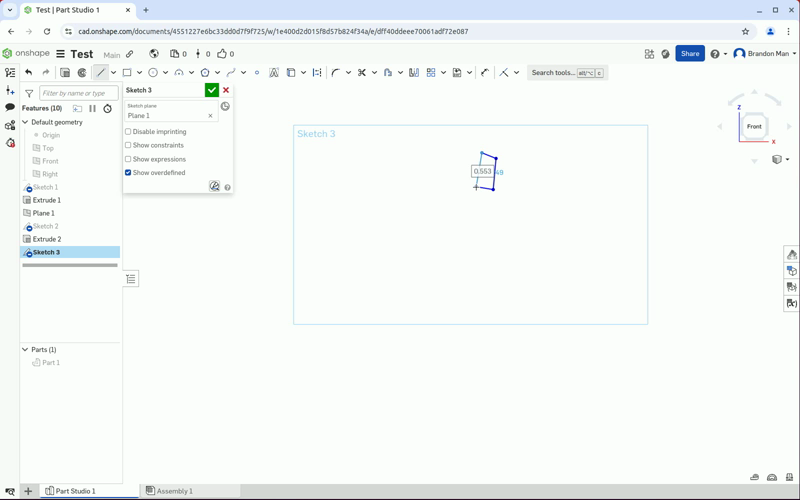
scroll(6)
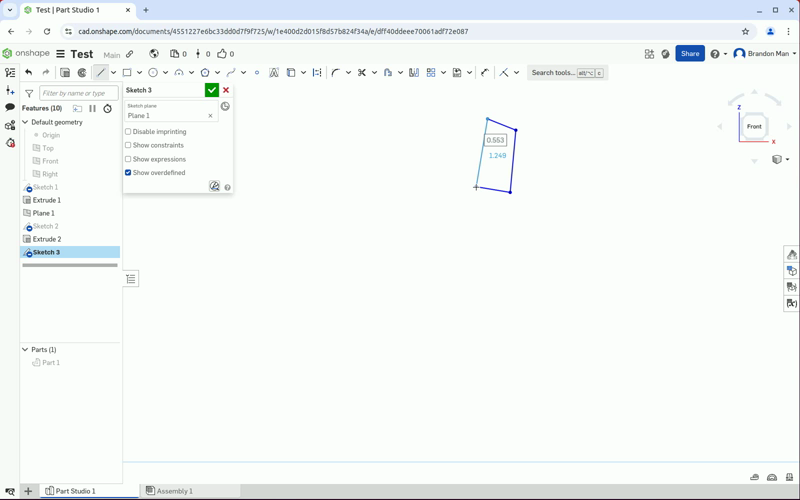
key_up(shift)
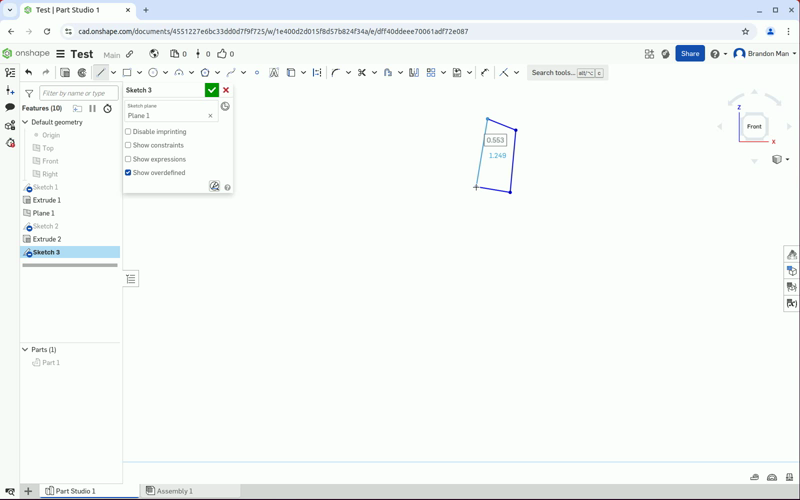
click(476, 186)
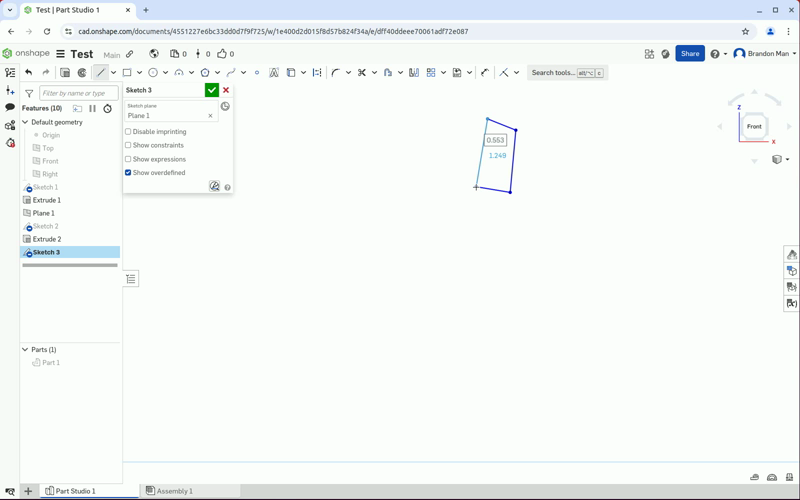
scroll(-6)
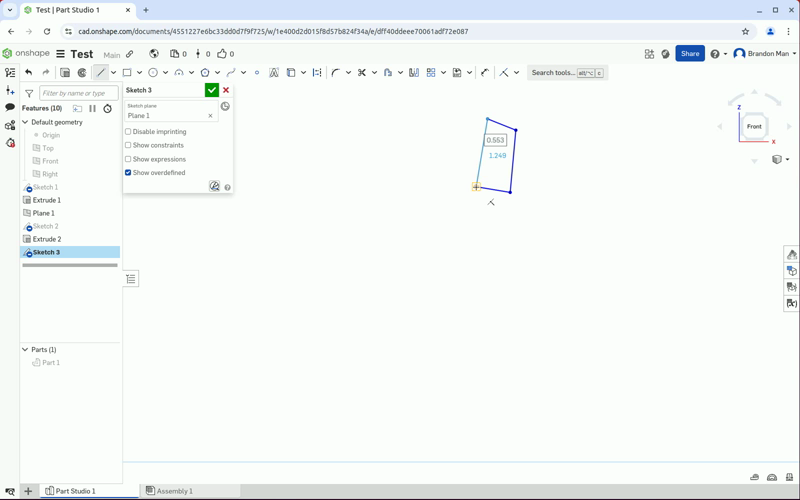
scroll(-6)
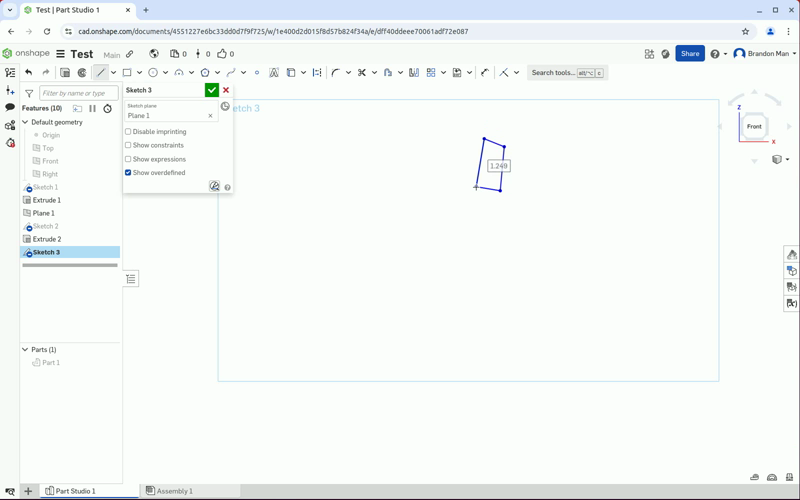
scroll(-6)
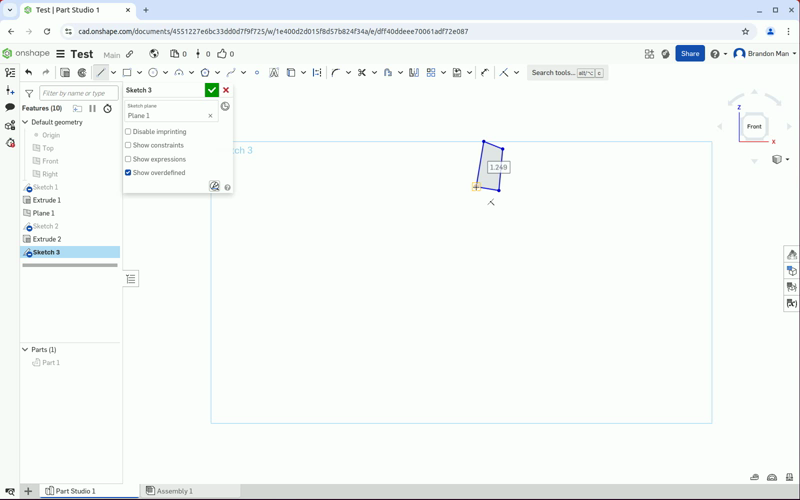
scroll(-6)
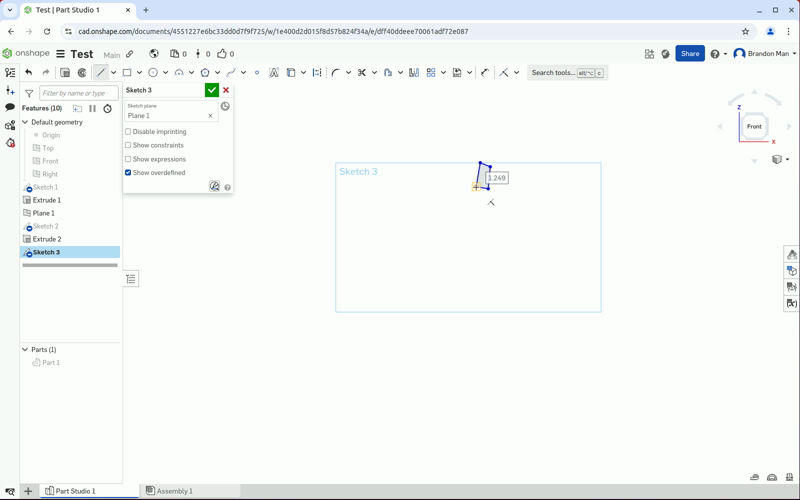
scroll(-6)
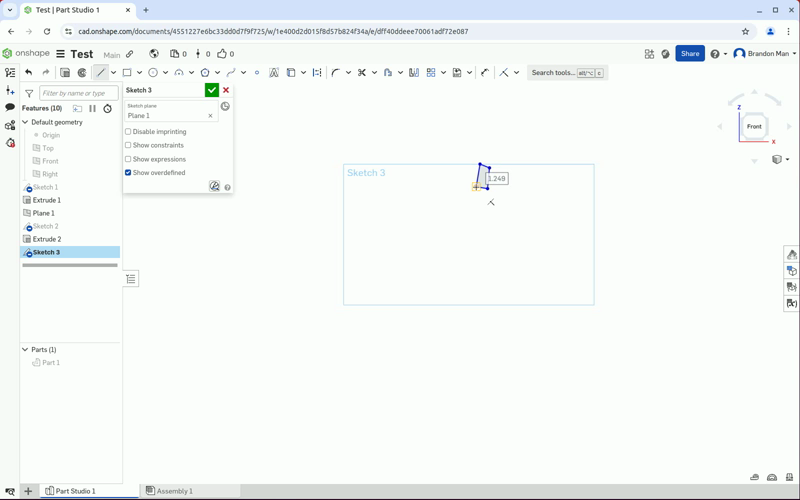
scroll(-6)
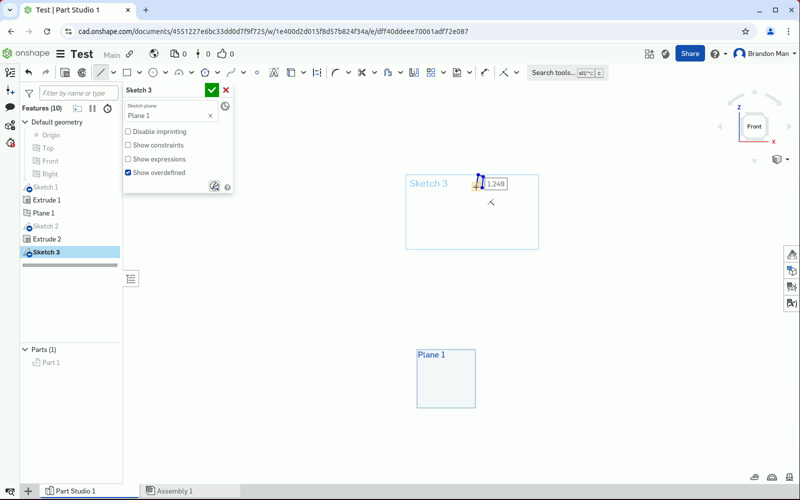
scroll(-6)
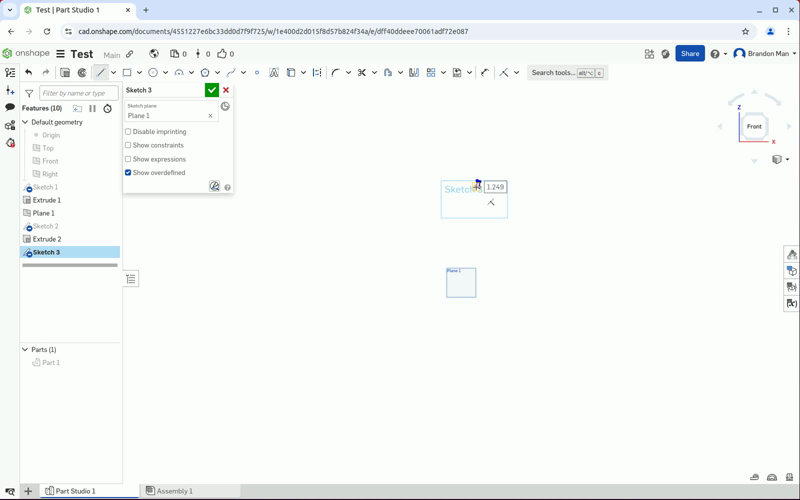
key(esc)
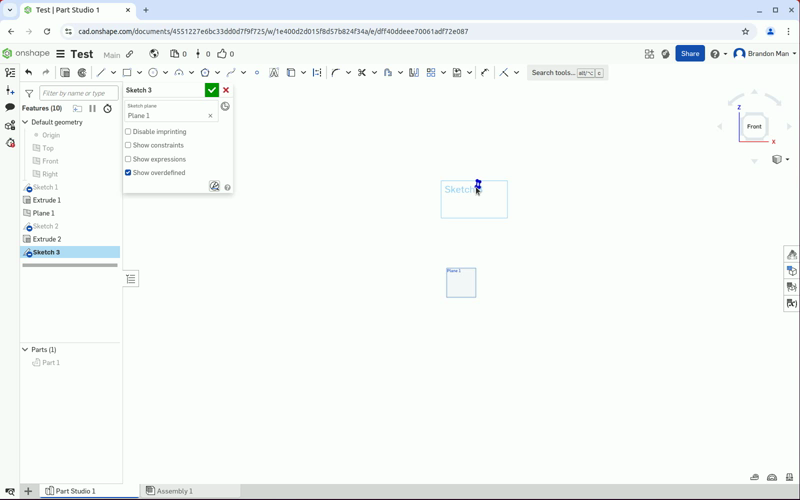
mouse_move(477, 181)
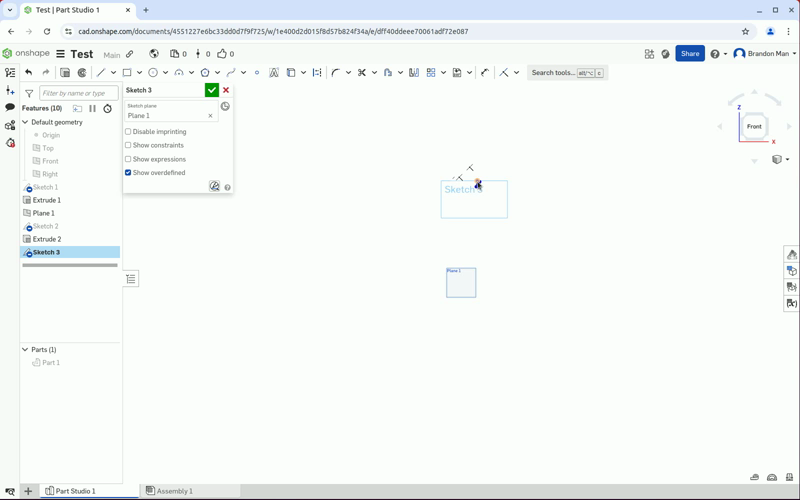
scroll(6)
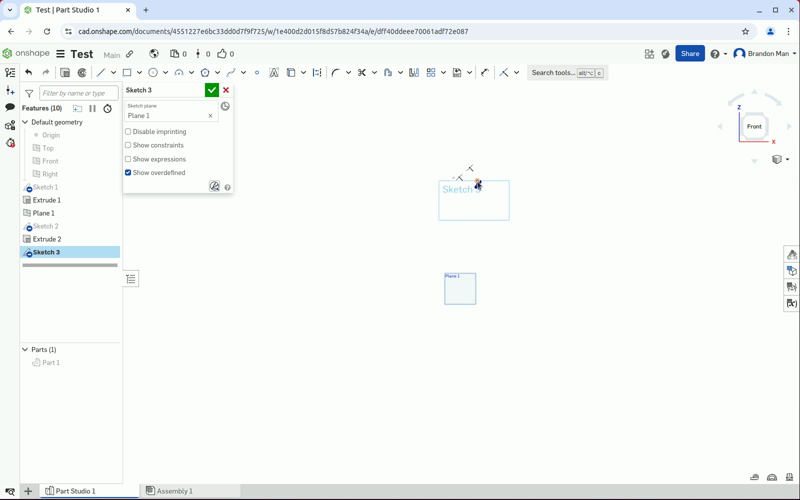
scroll(6)
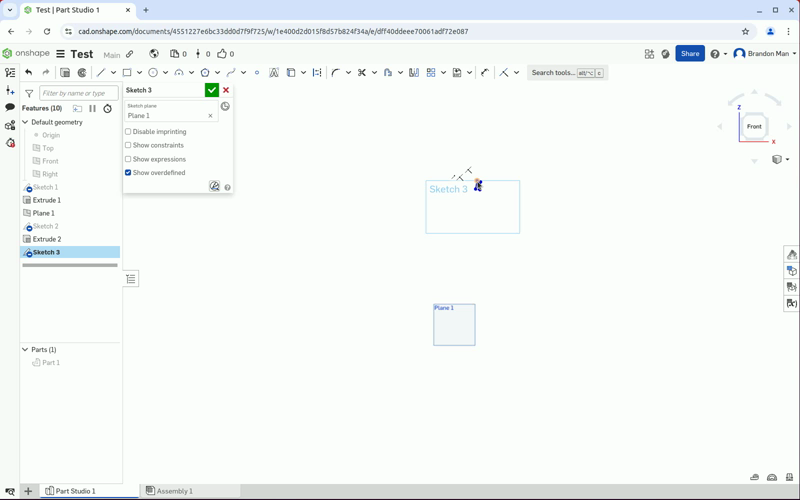
scroll(6)
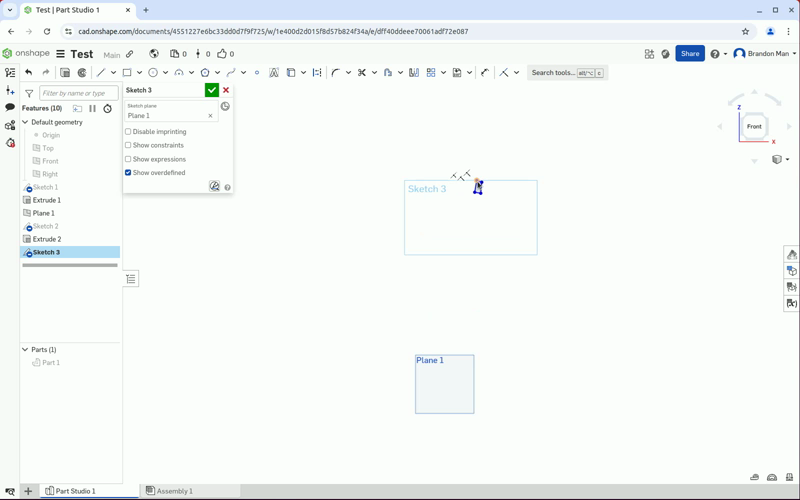
scroll(6)
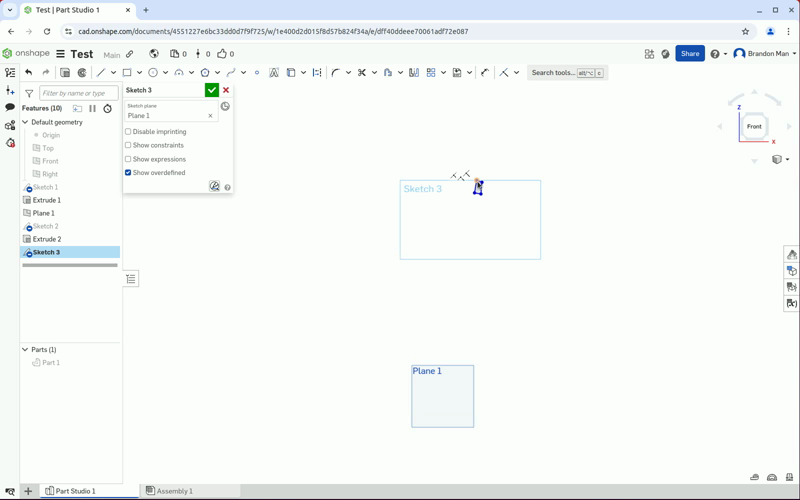
scroll(6)
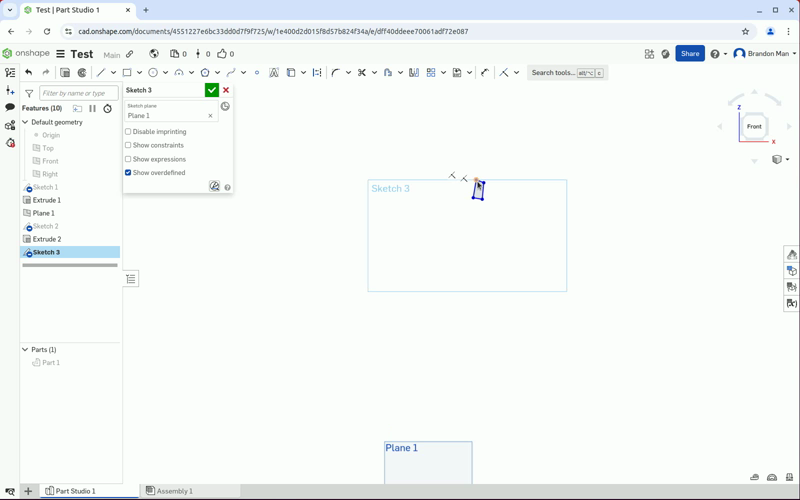
scroll(6)
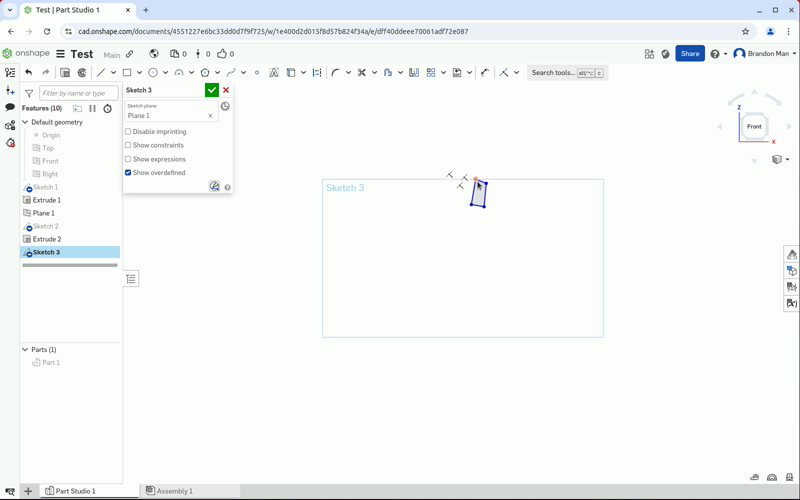
scroll(6)
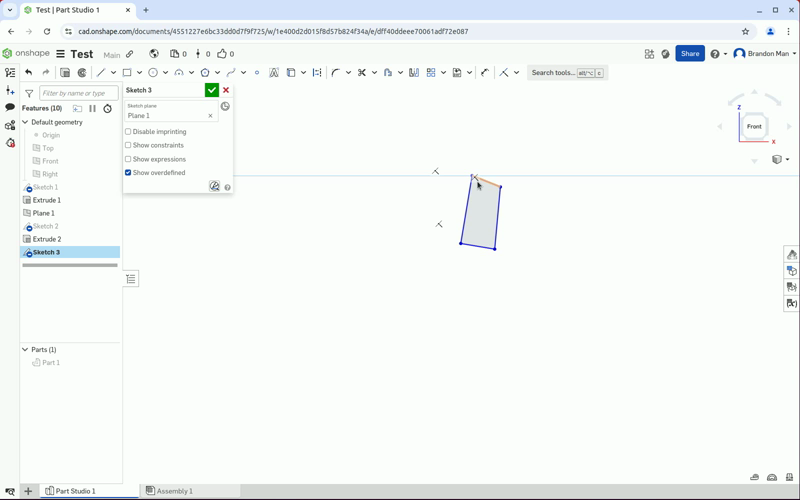
click(477, 181)
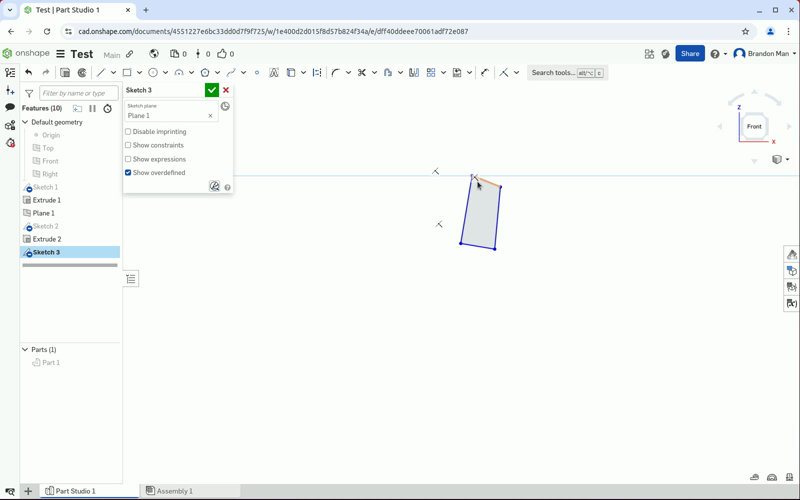
scroll(-6)
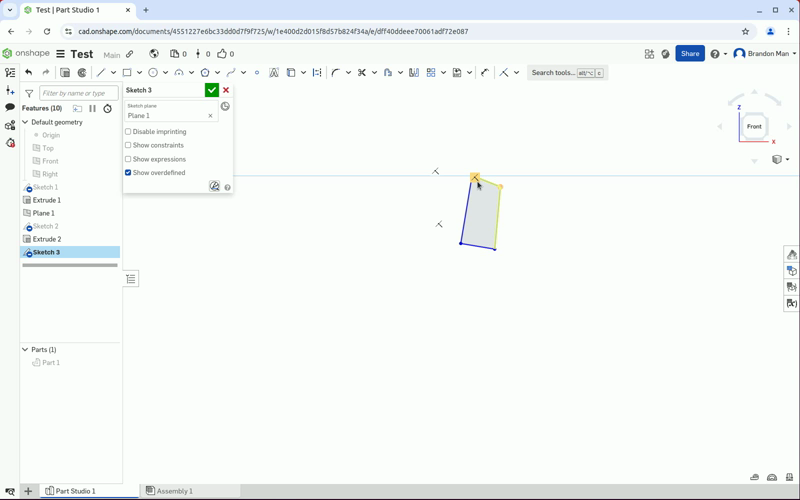
scroll(-6)
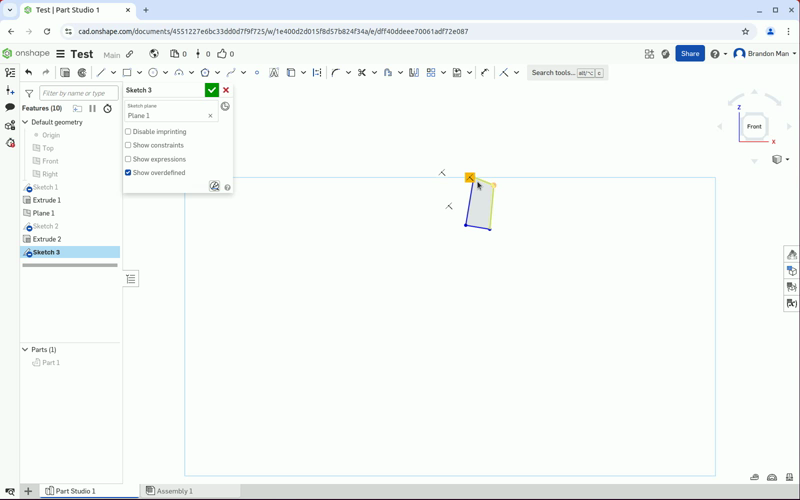
scroll(-6)
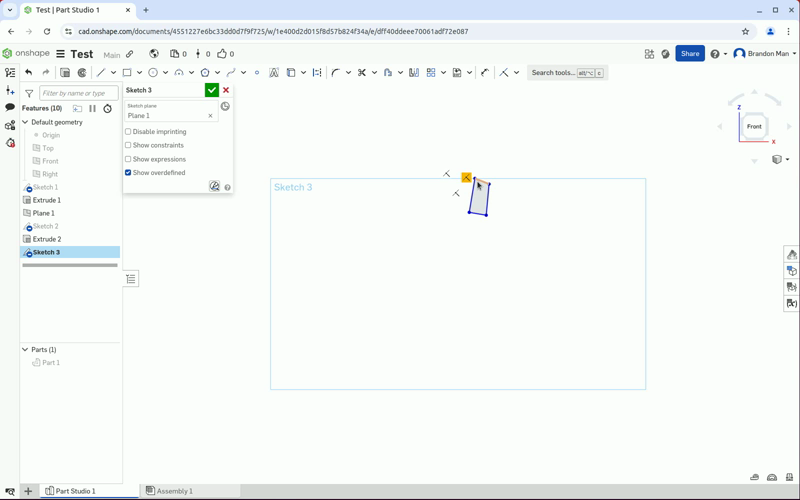
scroll(-6)
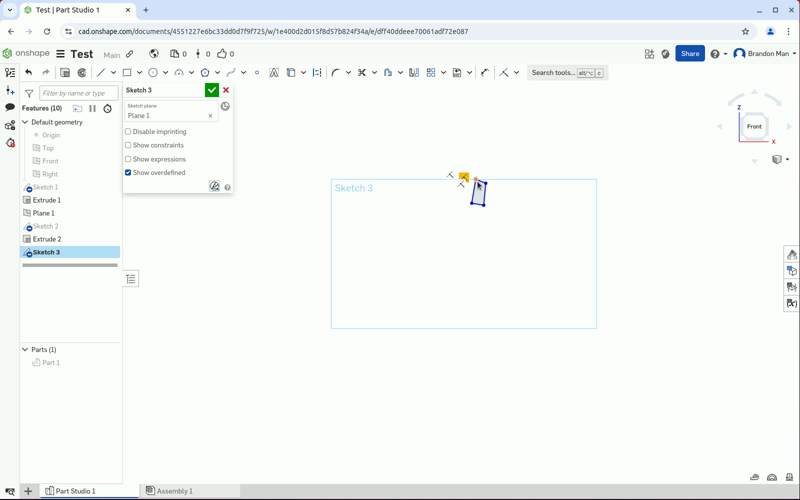
scroll(-6)
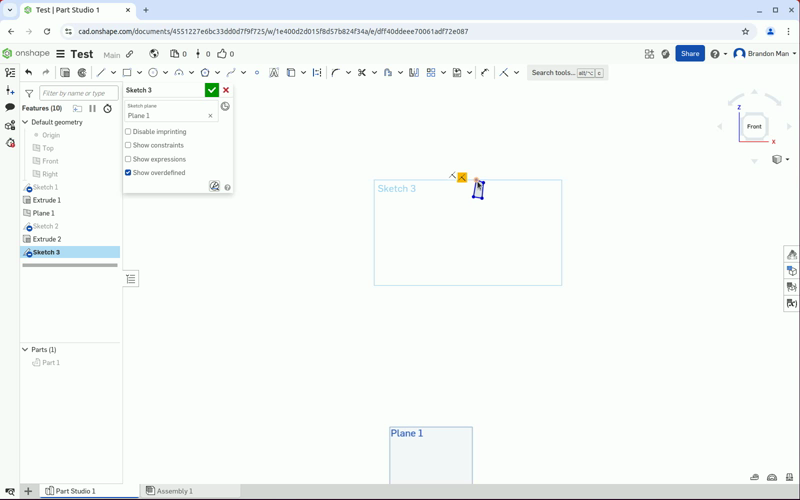
scroll(-6)
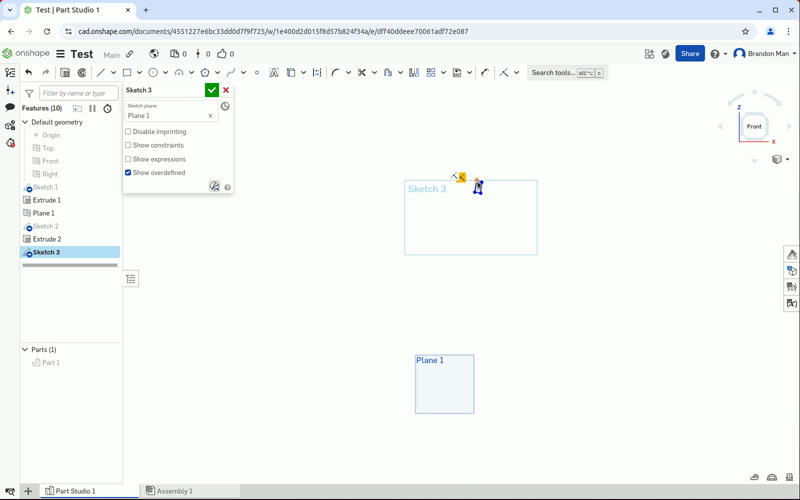
scroll(-6)
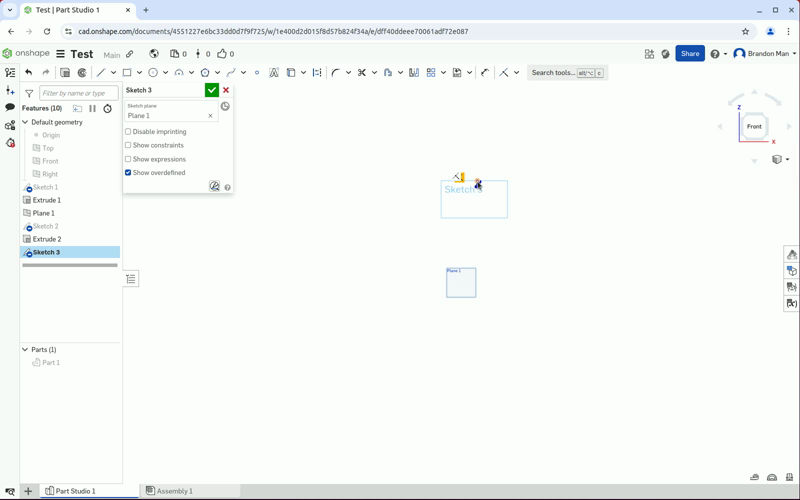
mouse_move(73, 352)
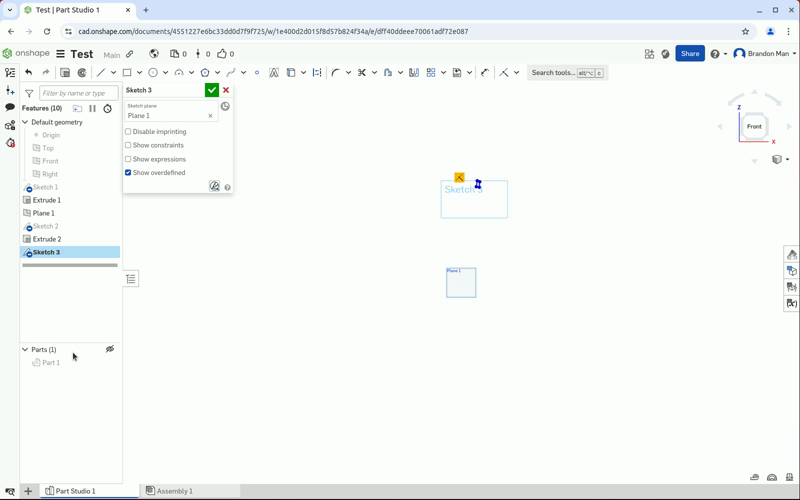
key(shift+y)
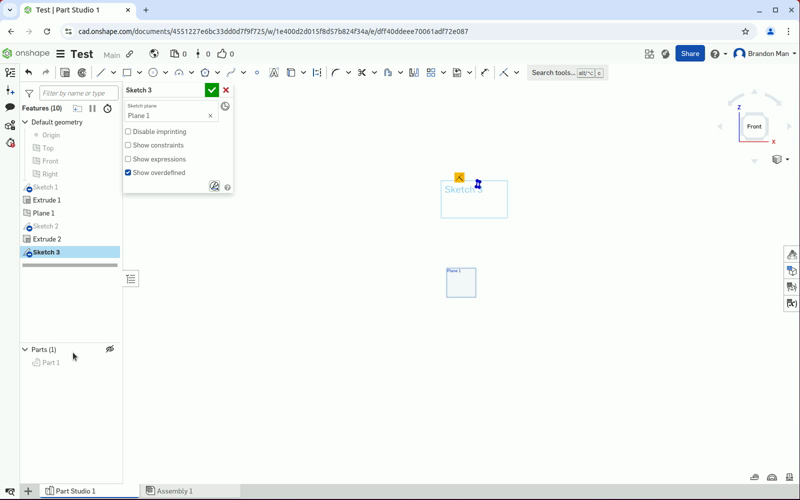
key(shift+e)
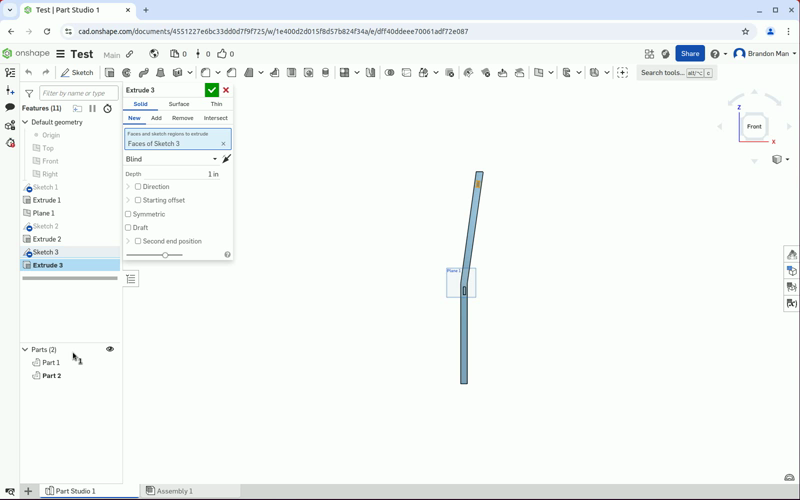
mouse_move(143, 106)
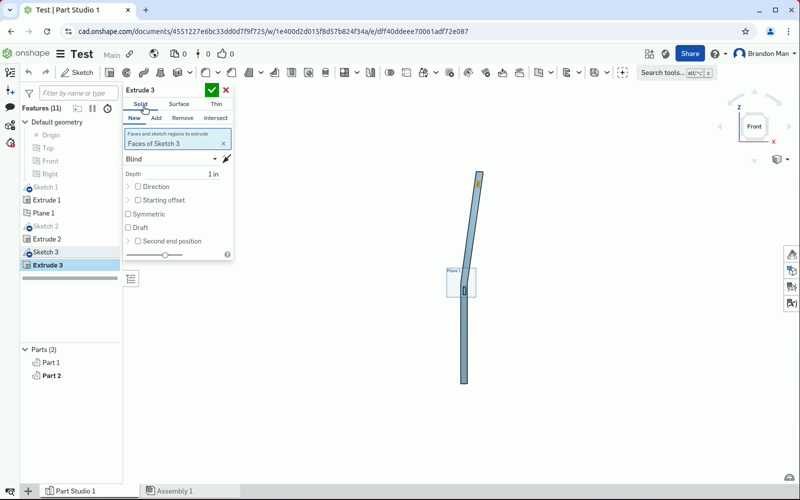
click(143, 106)
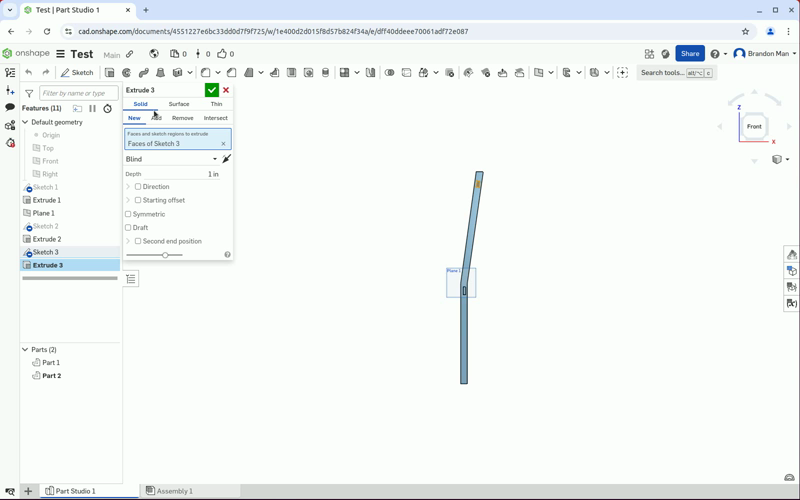
mouse_move(186, 120)
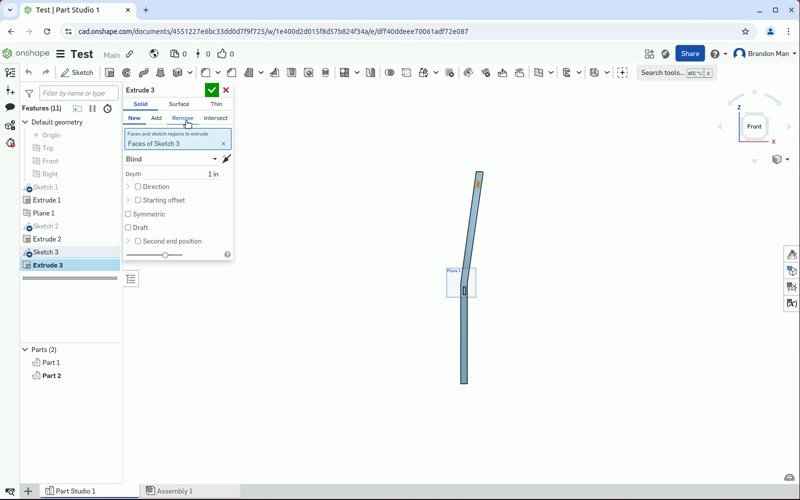
click(186, 120)
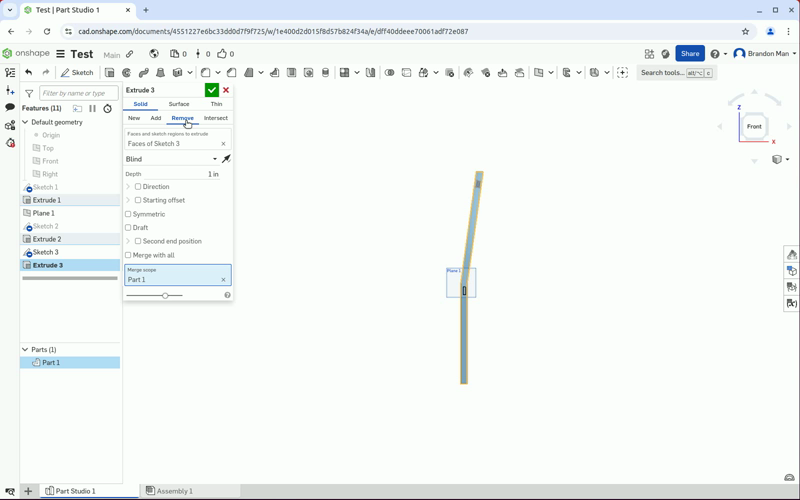
key(tab, 4)
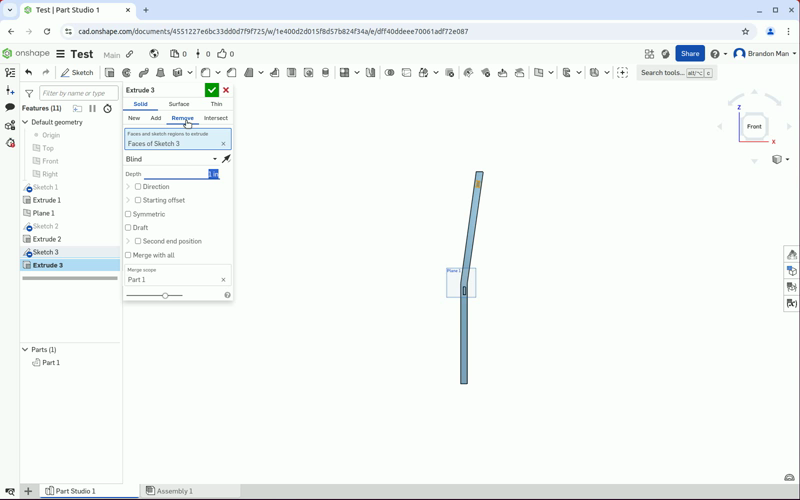
text(0.481)
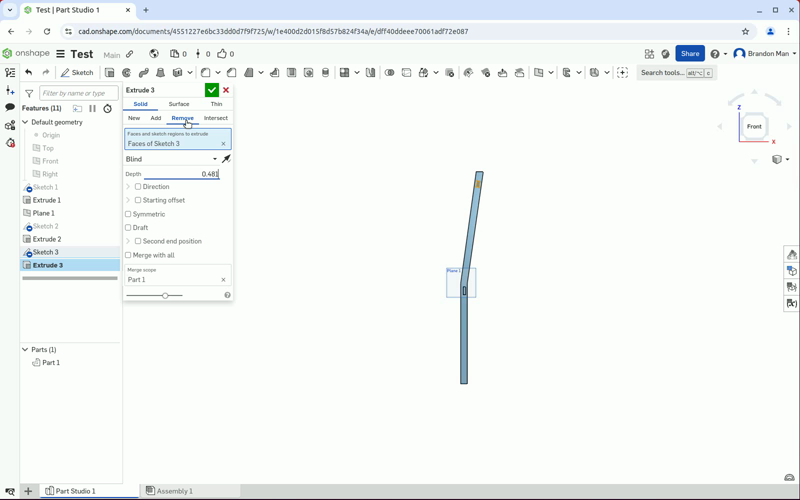
key(tab, 6)
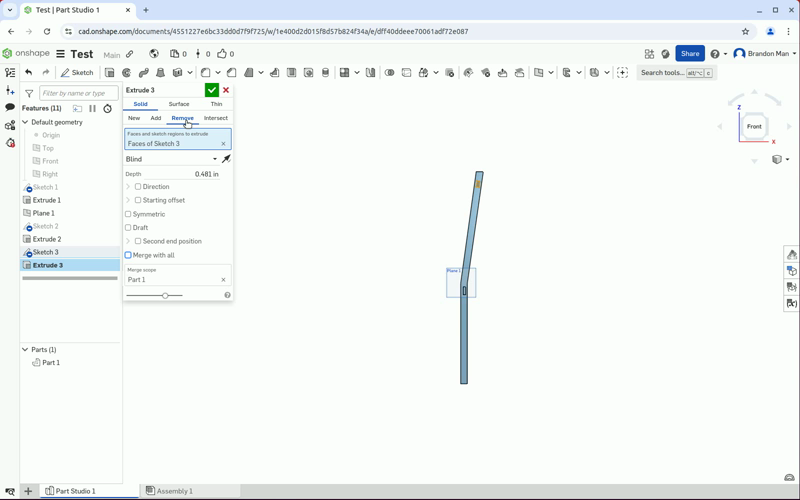
key(space)
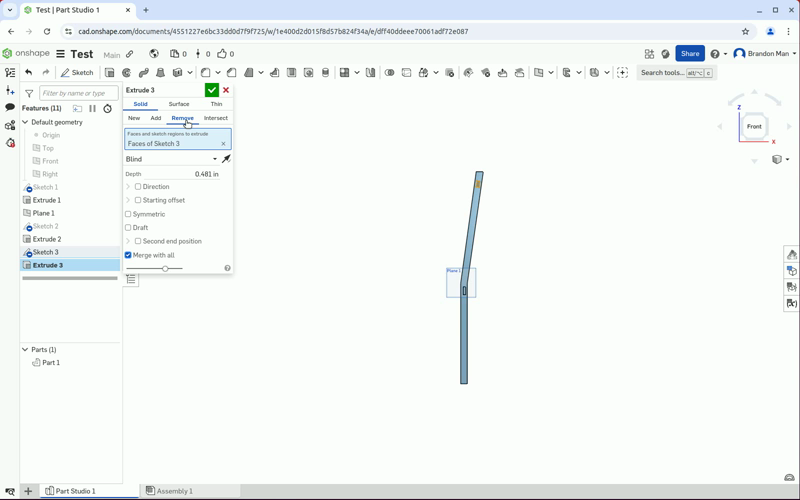
key(enter)
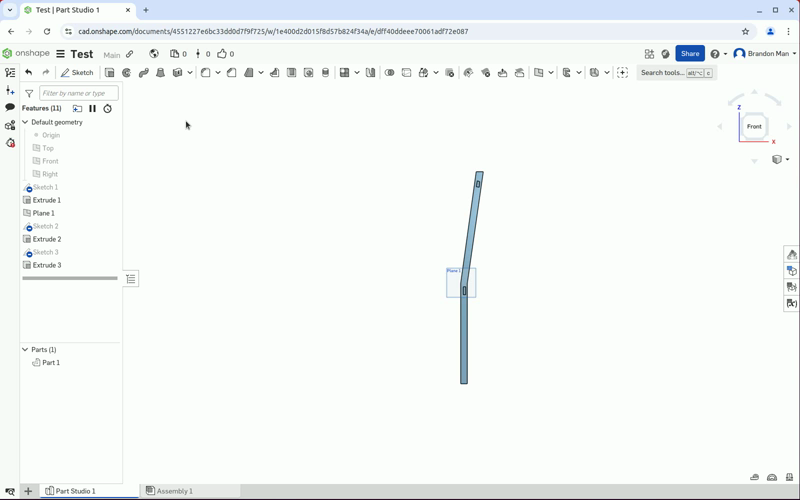
key(shift+h)
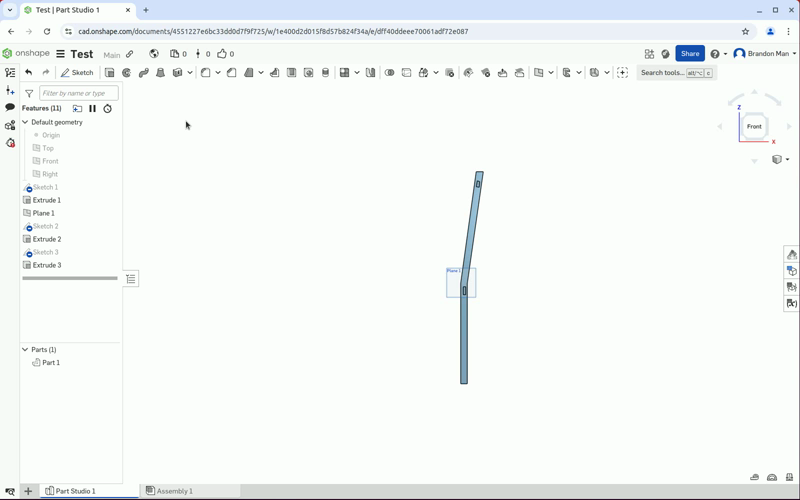
key(shift+h)
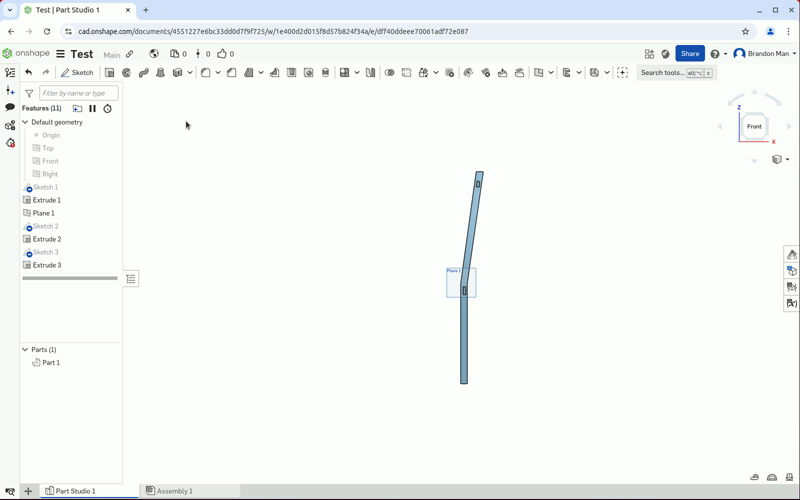
mouse_move(73, 189)
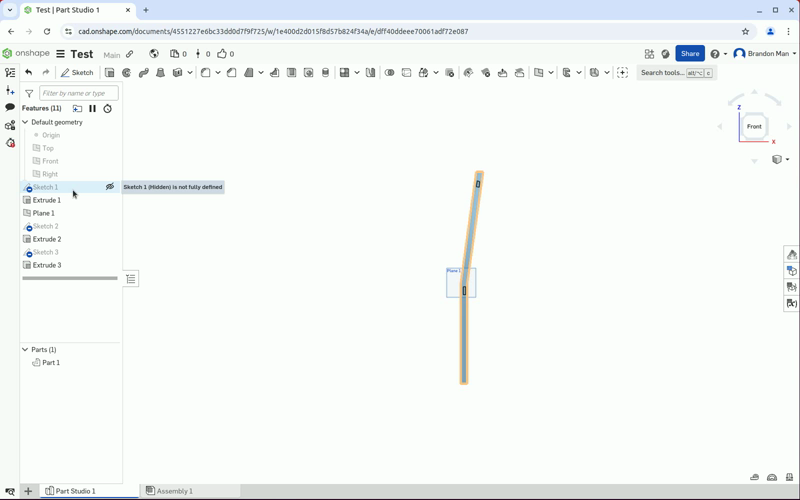
click(73, 189)
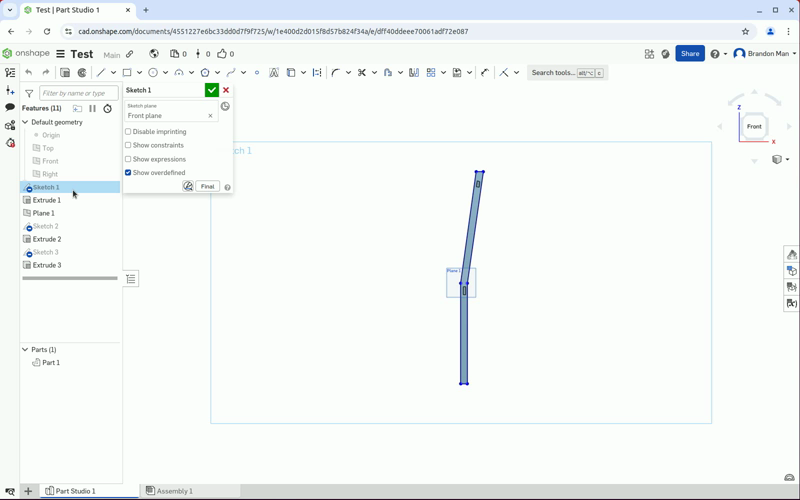
mouse_move(229, 92)
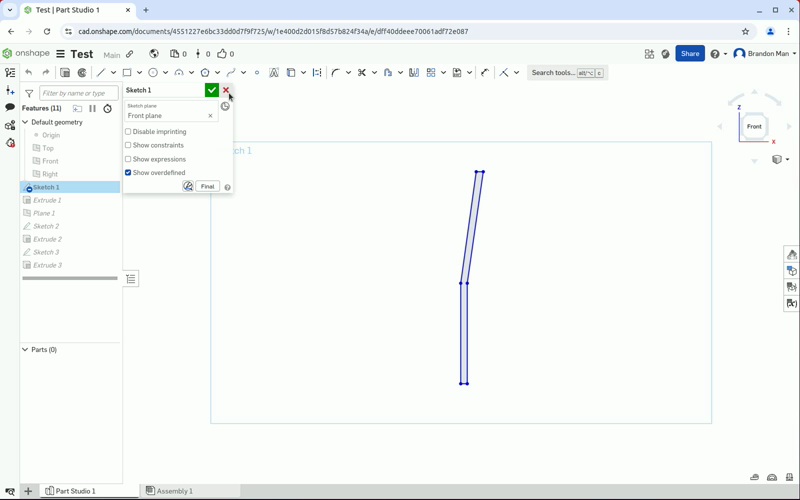
click(229, 92)
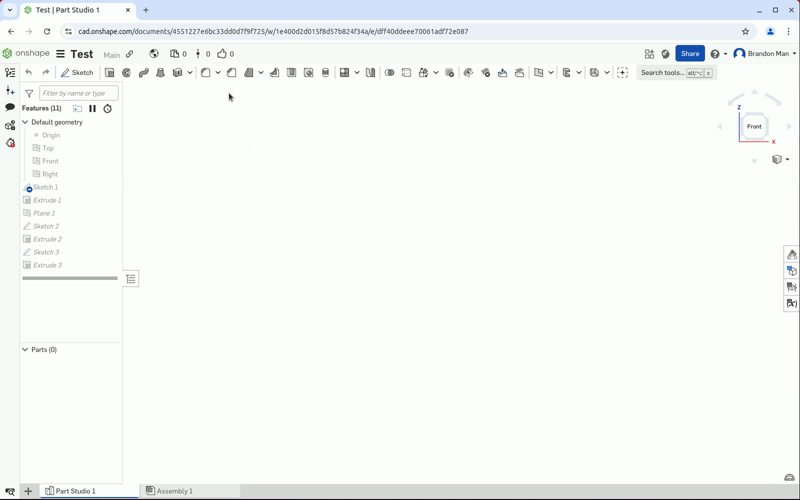
key(shift+s)
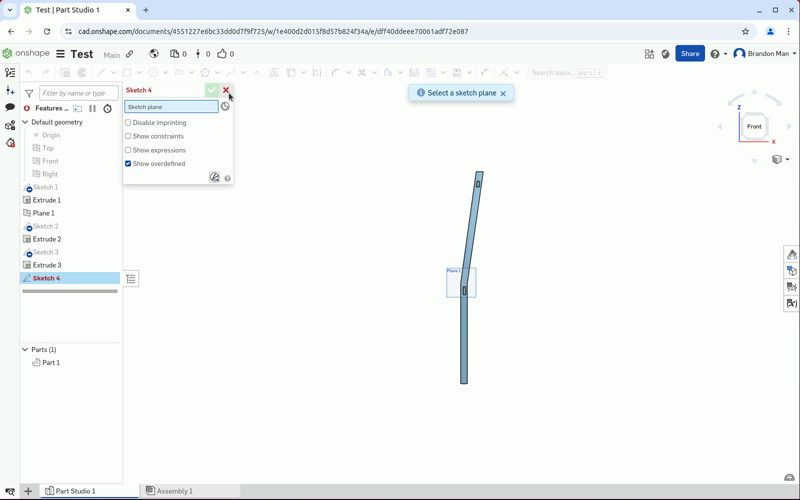
mouse_move(73, 215)
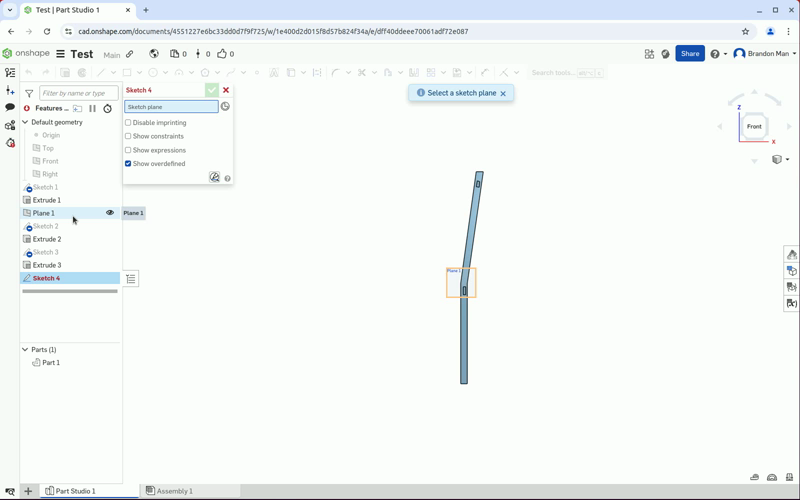
click(73, 215)
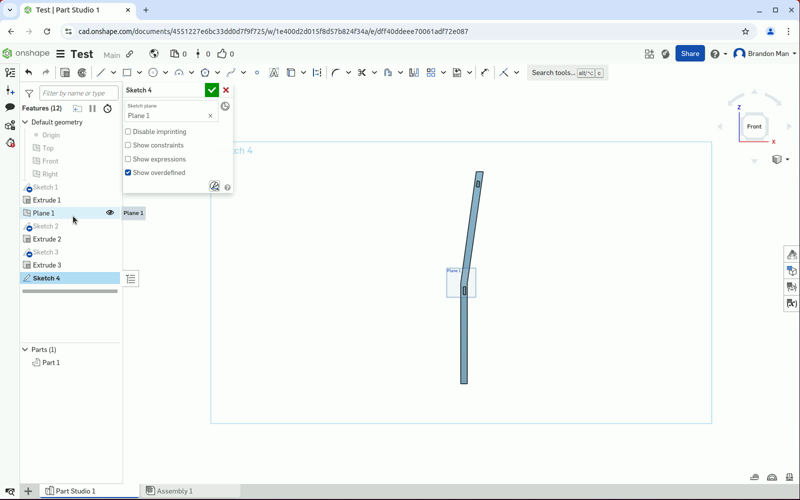
mouse_move(73, 352)
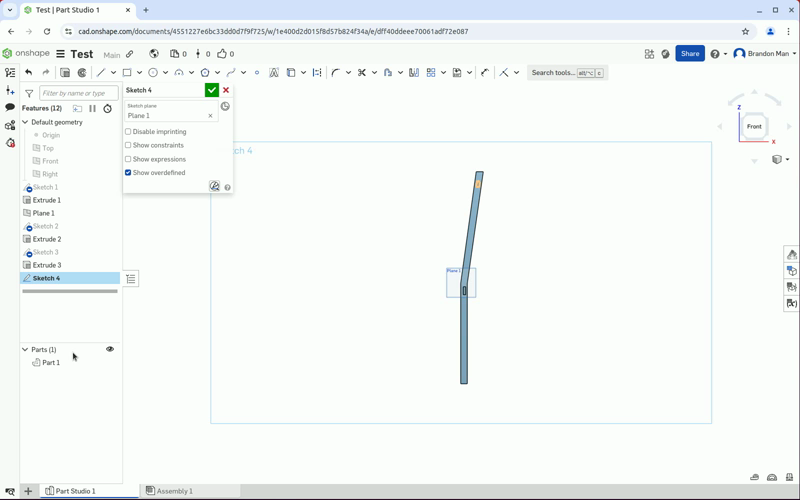
key(y)
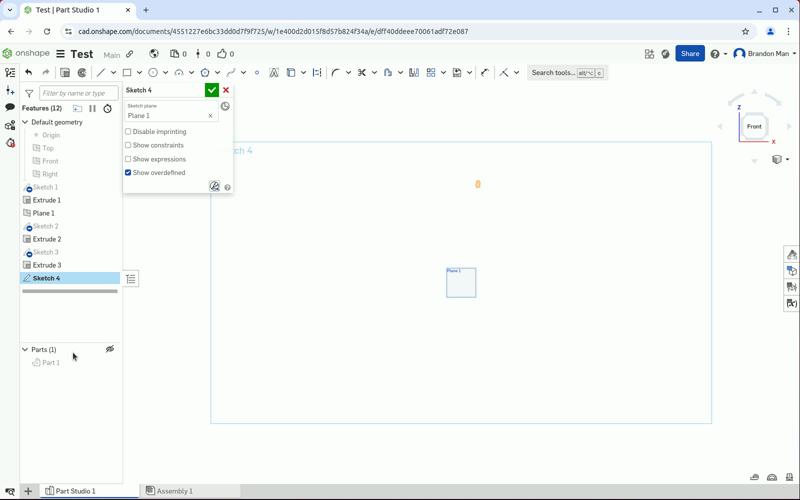
key(l)
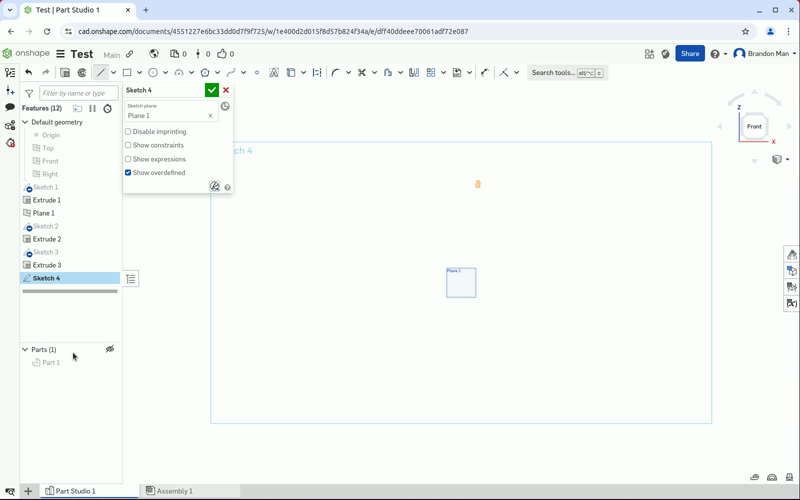
key_down(shift)
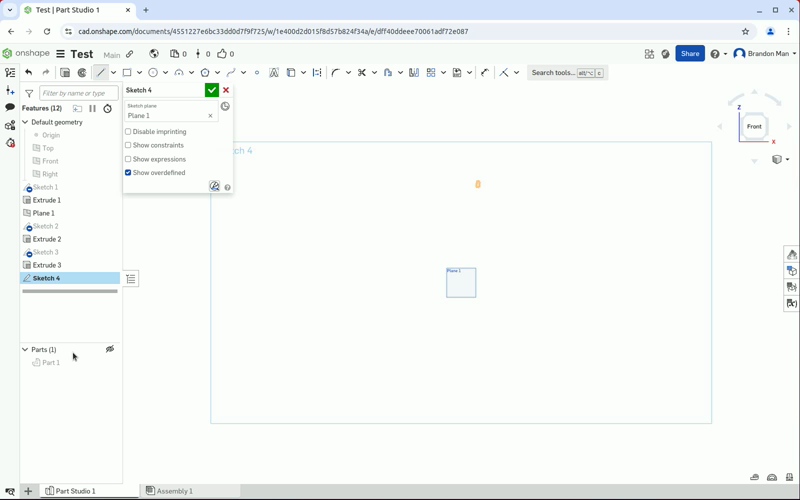
mouse_move(474, 201)
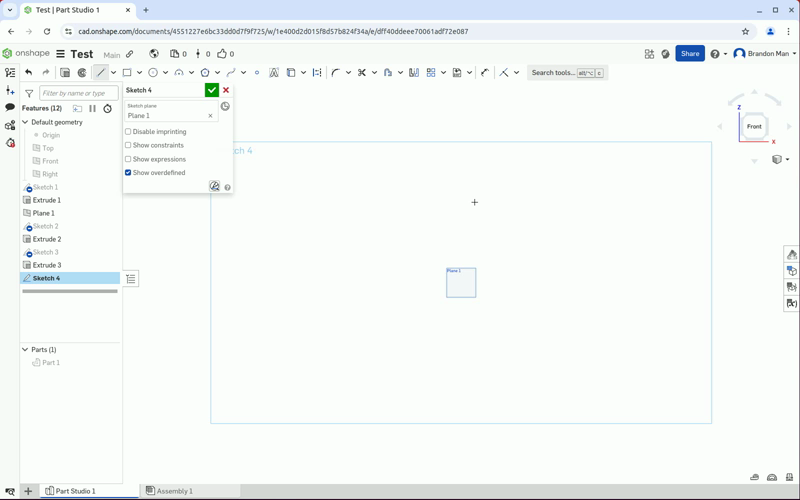
click(474, 201)
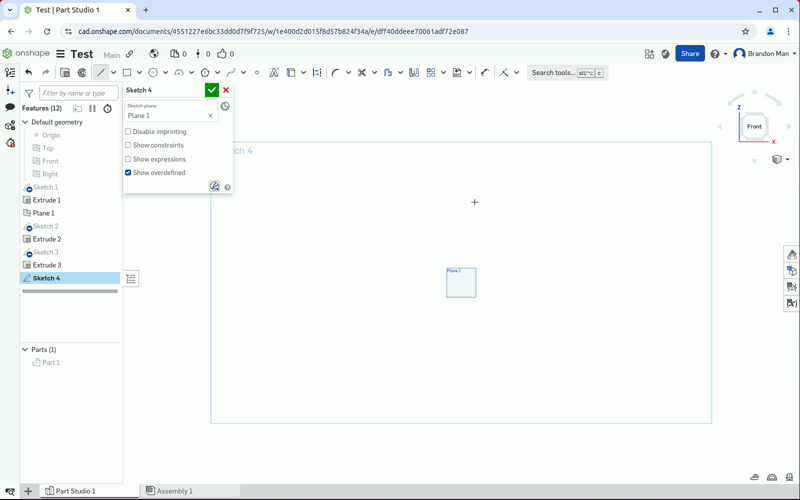
key_up(shift)
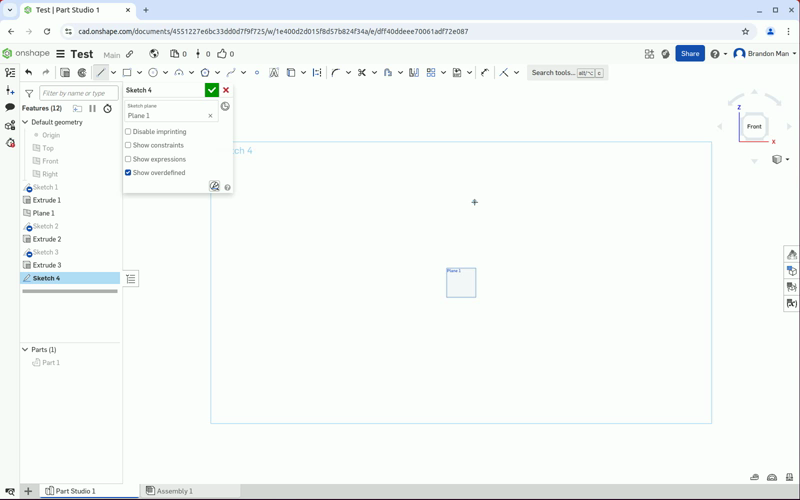
key_down(shift)
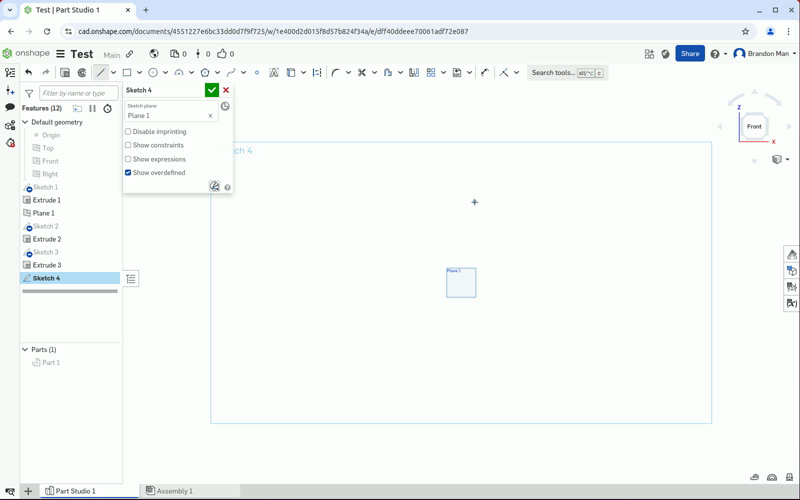
mouse_move(504, 201)
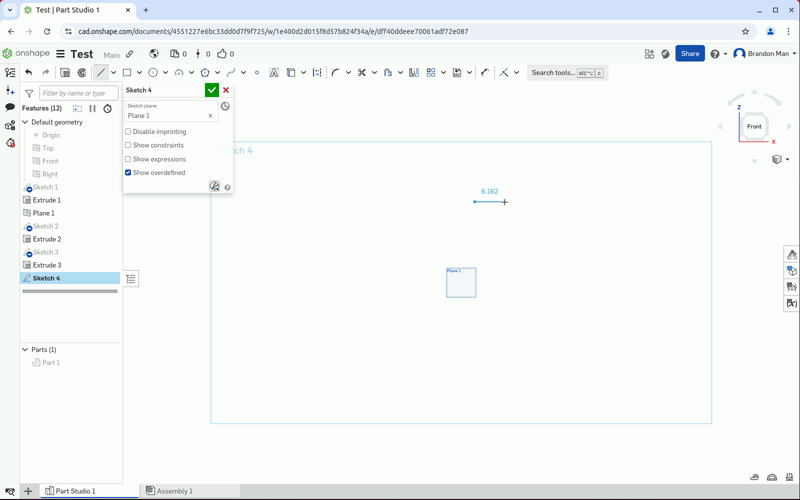
mouse_move(477, 202)
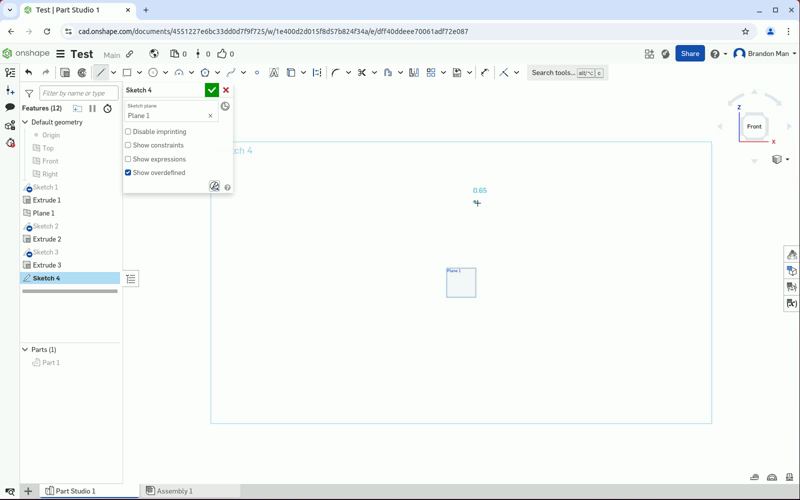
scroll(6)
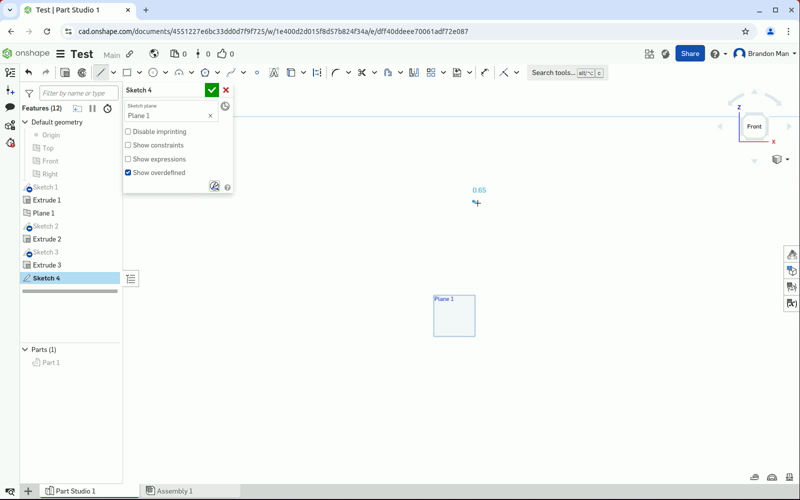
scroll(6)
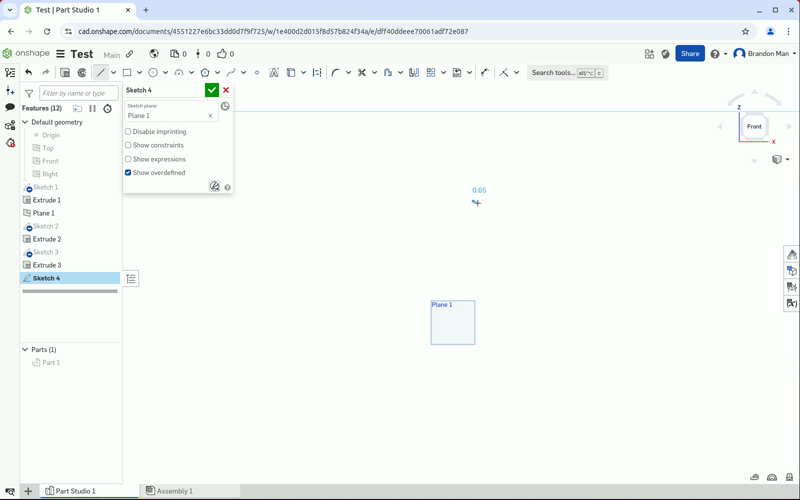
scroll(6)
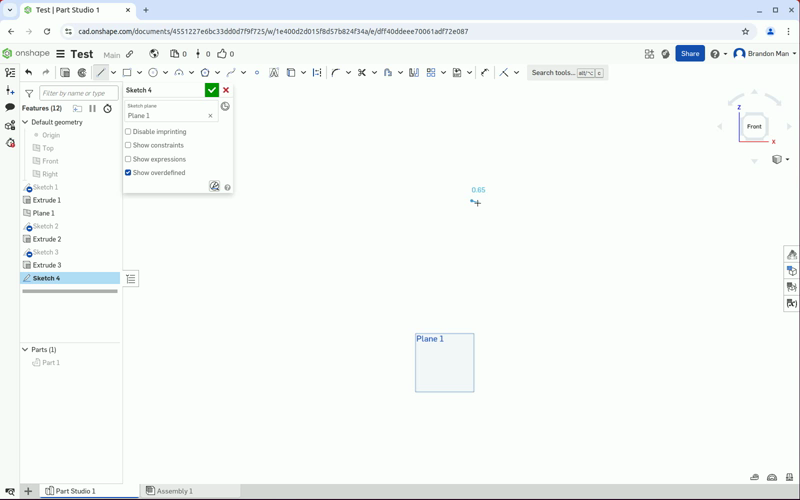
scroll(6)
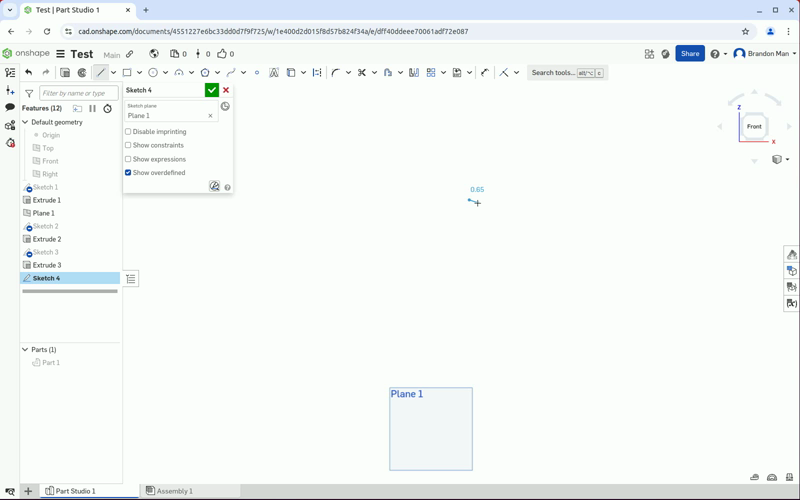
scroll(6)
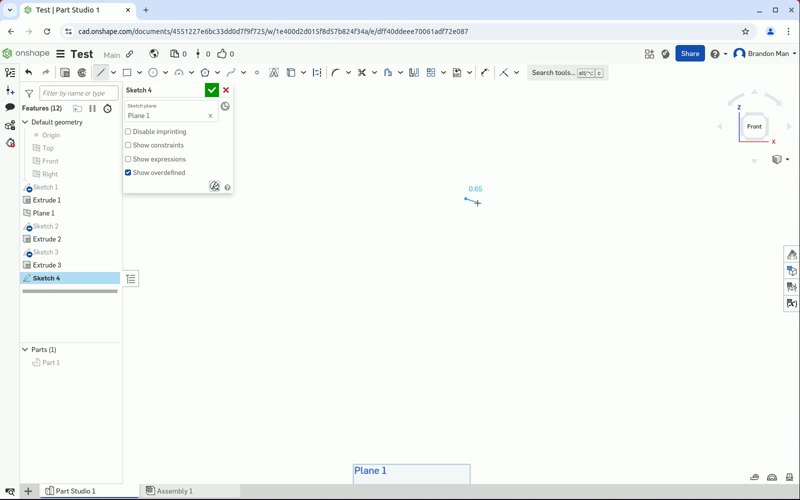
scroll(6)
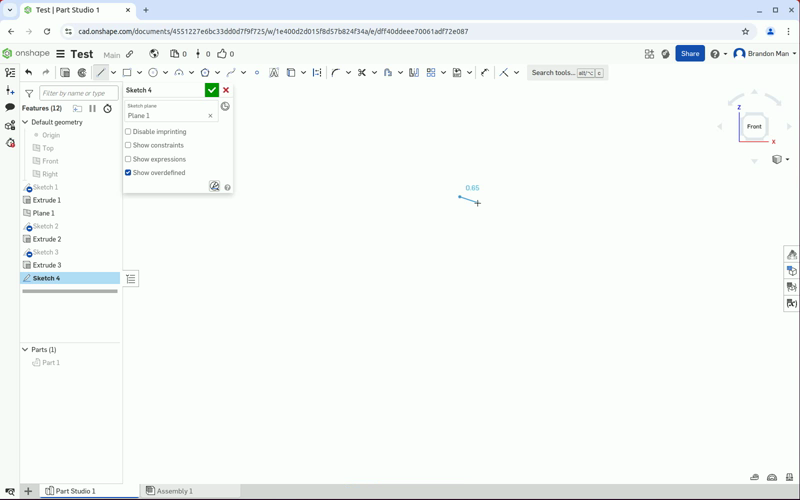
scroll(6)
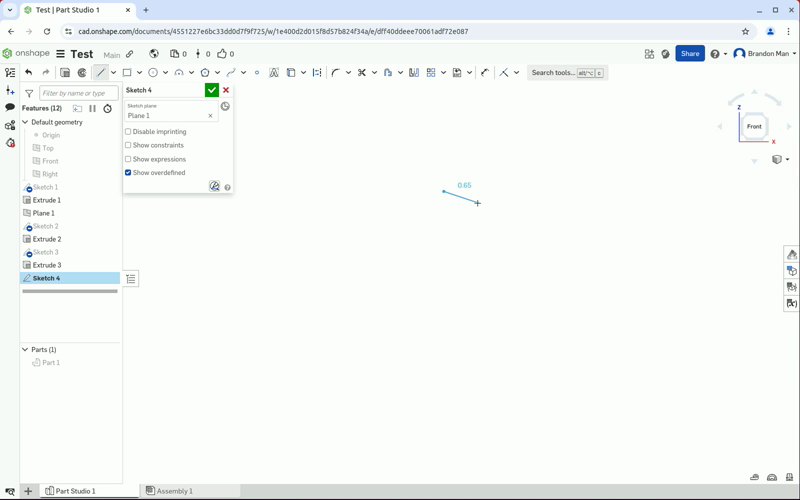
click(477, 202)
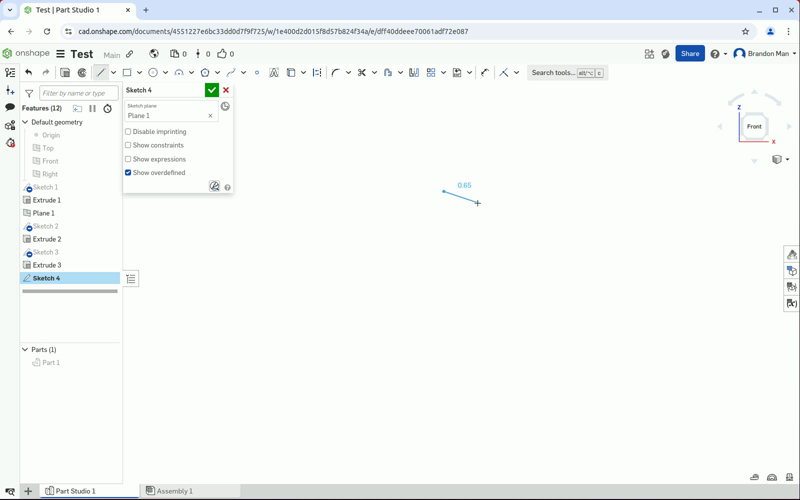
scroll(-6)
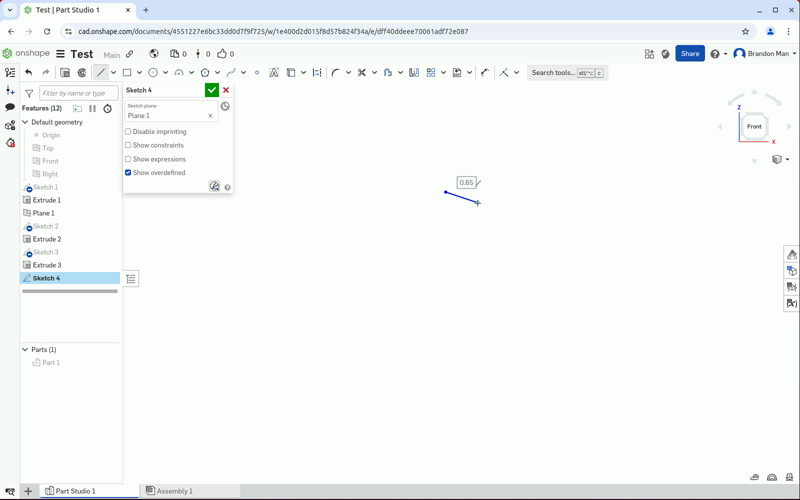
scroll(-6)
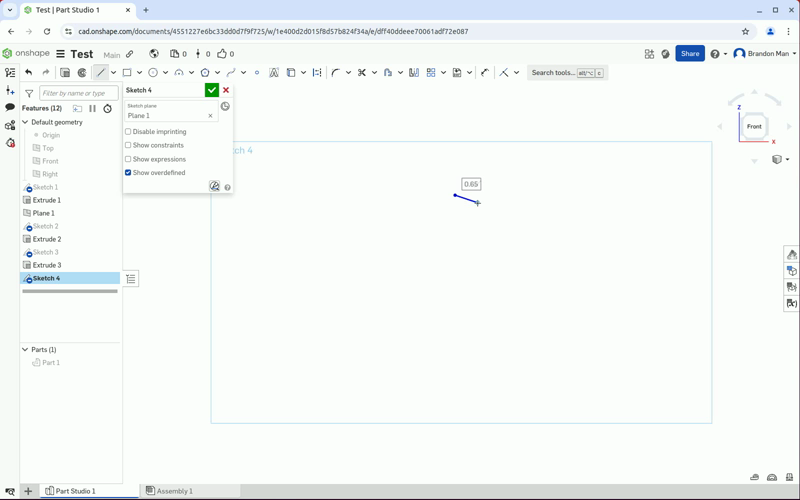
scroll(-6)
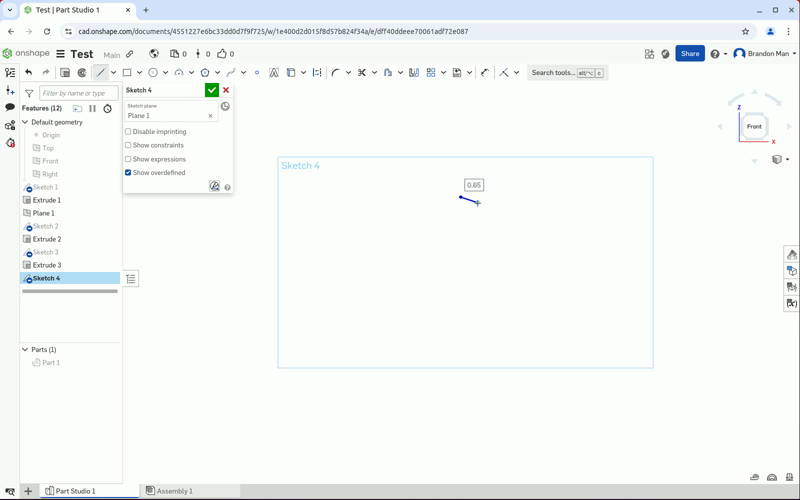
scroll(-6)
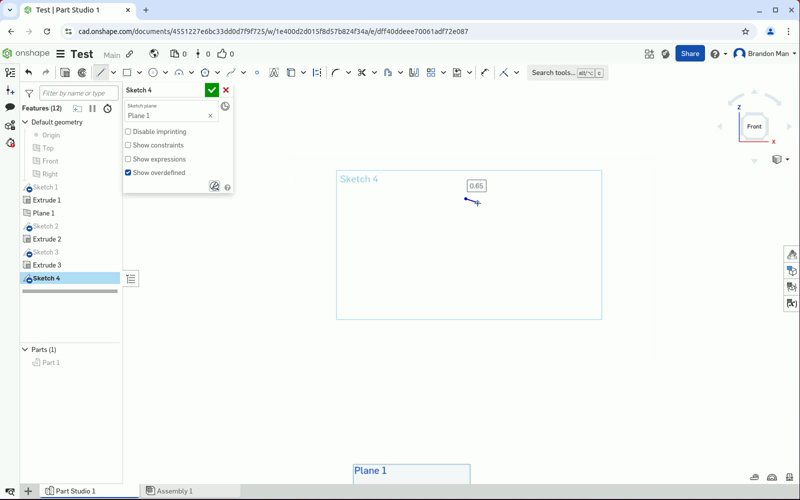
scroll(-6)
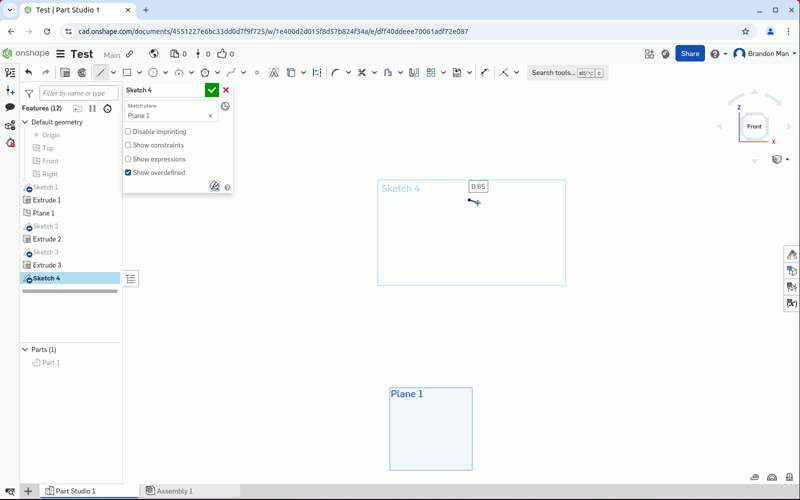
scroll(-6)
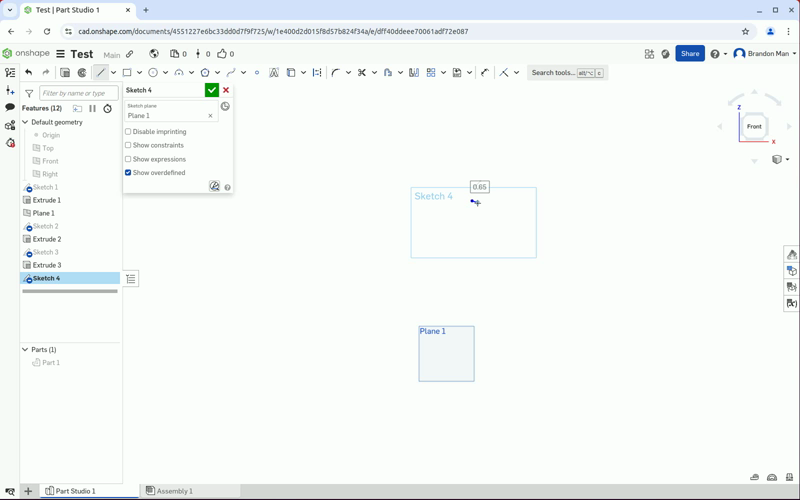
scroll(-6)
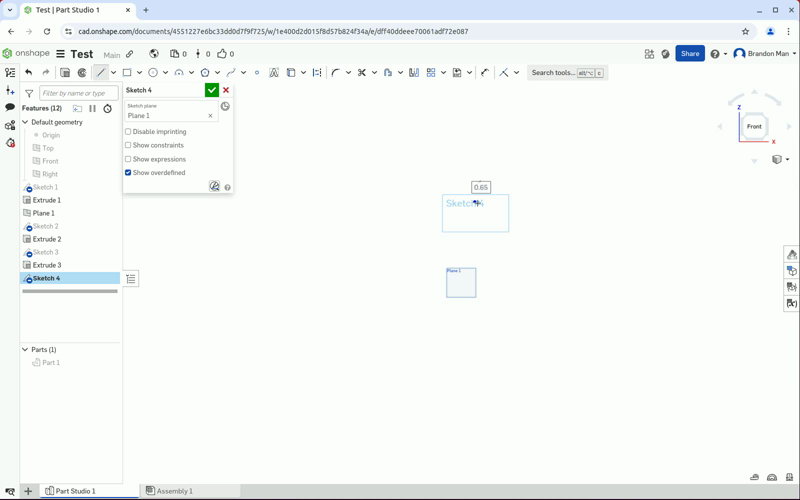
key_up(shift)
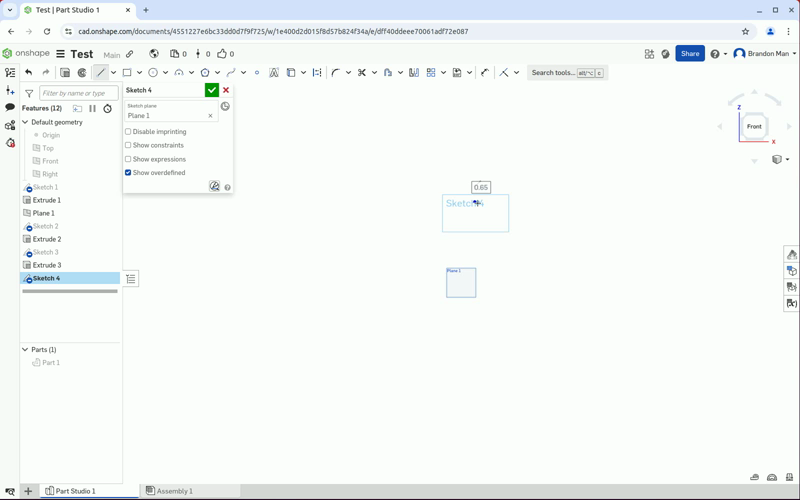
key_down(shift)
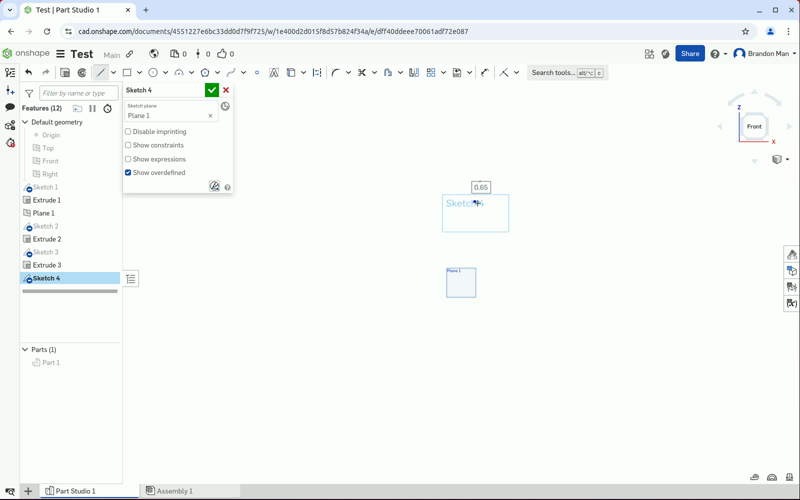
mouse_move(507, 202)
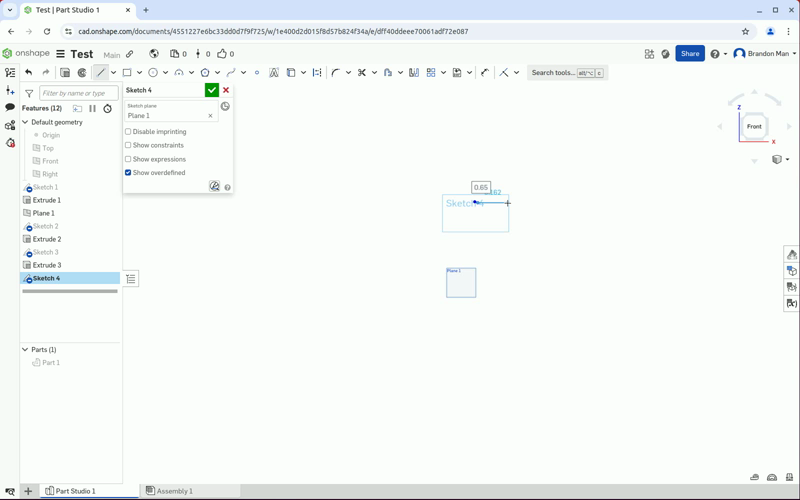
mouse_move(478, 196)
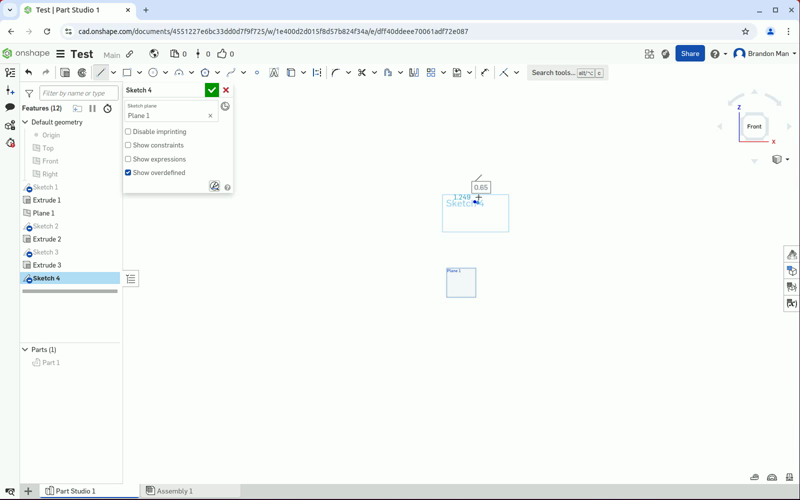
scroll(6)
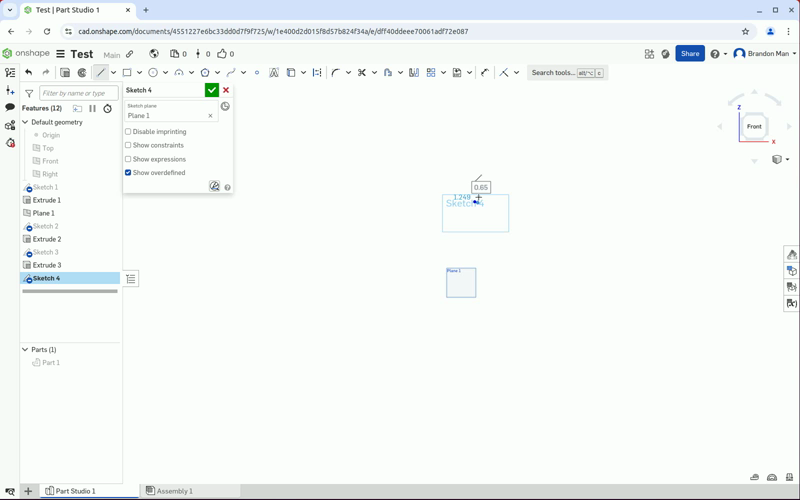
scroll(6)
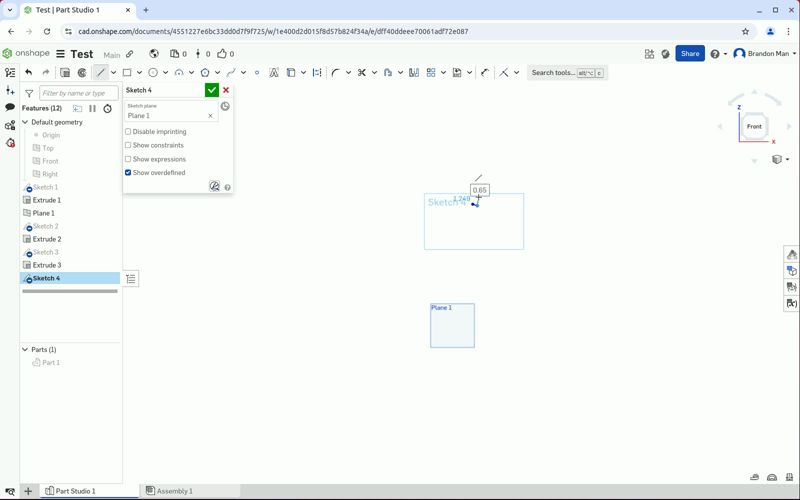
scroll(6)
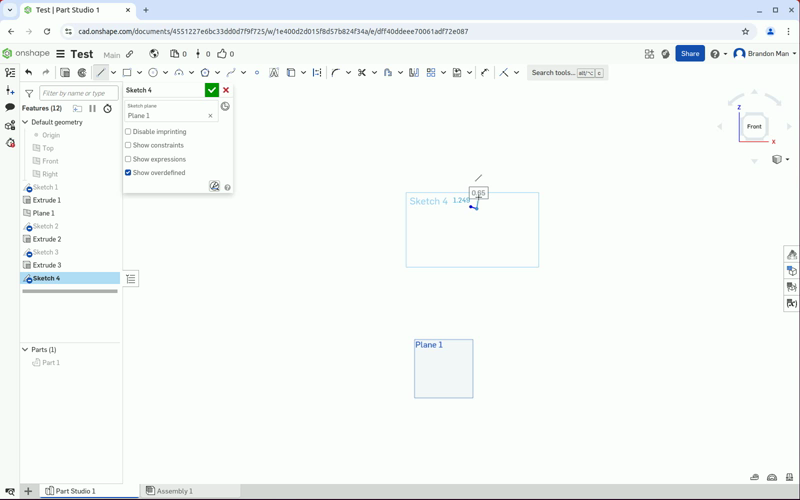
scroll(6)
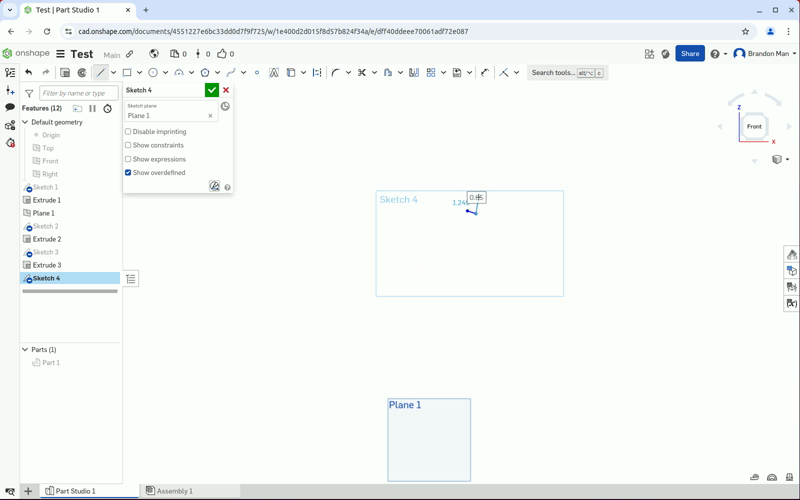
scroll(6)
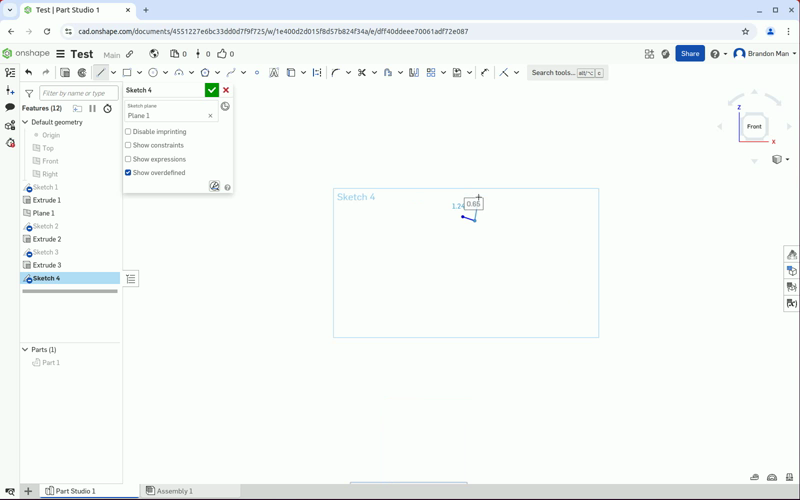
scroll(6)
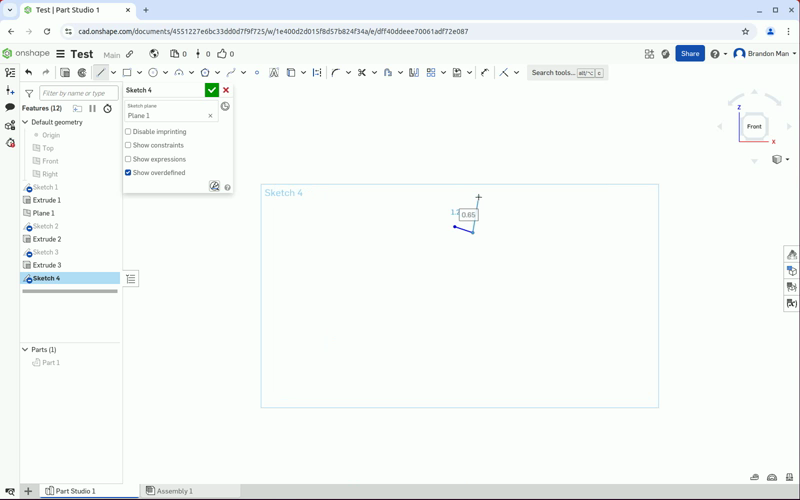
scroll(6)
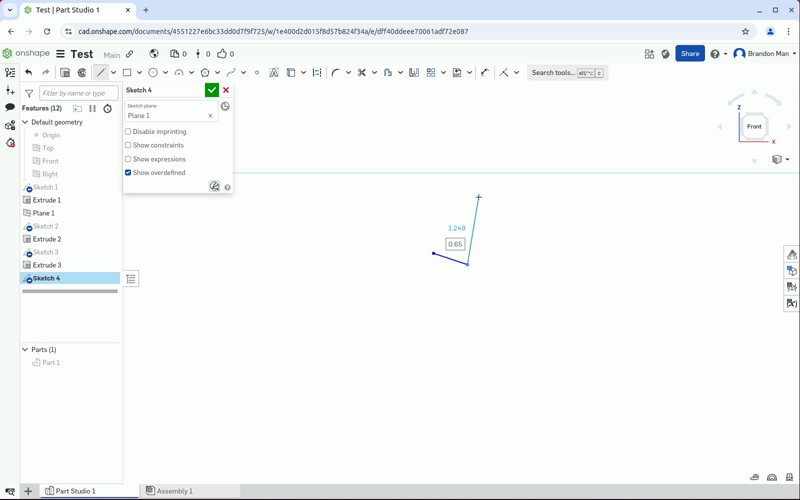
click(478, 196)
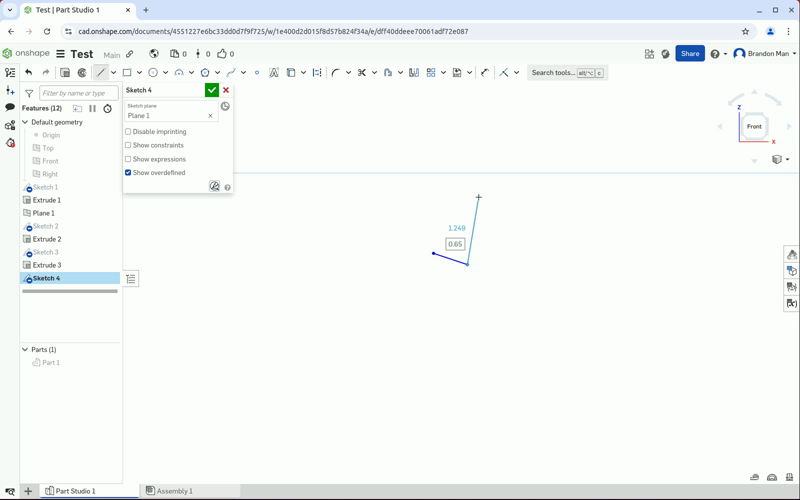
scroll(-6)
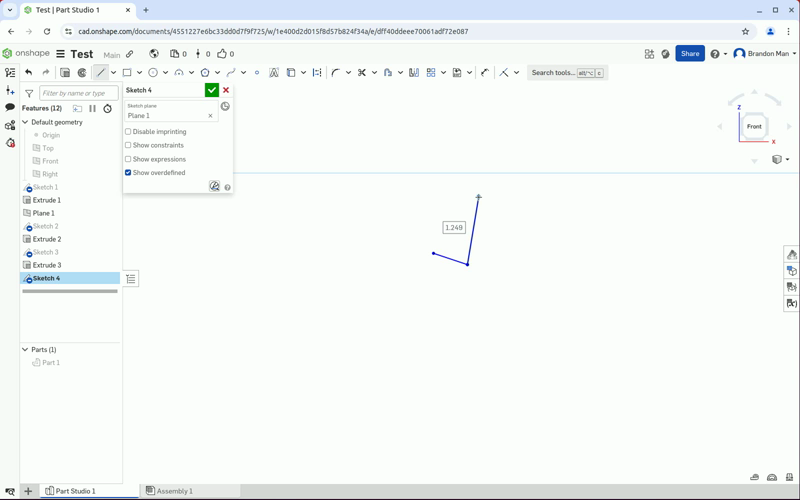
scroll(-6)
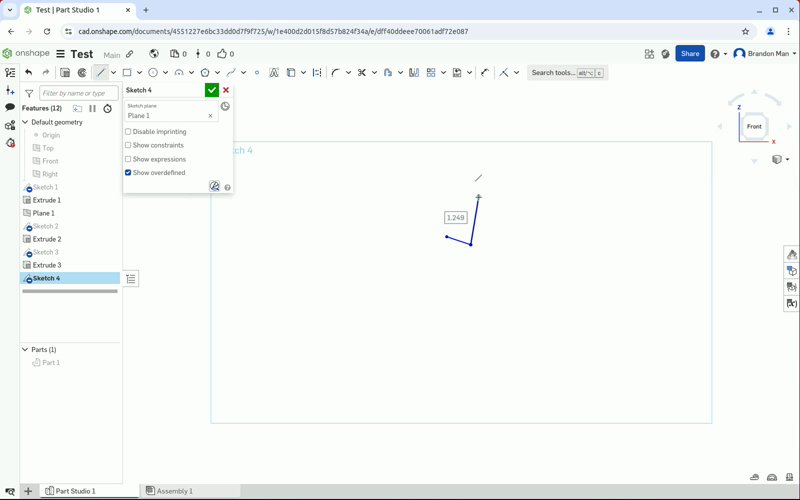
scroll(-6)
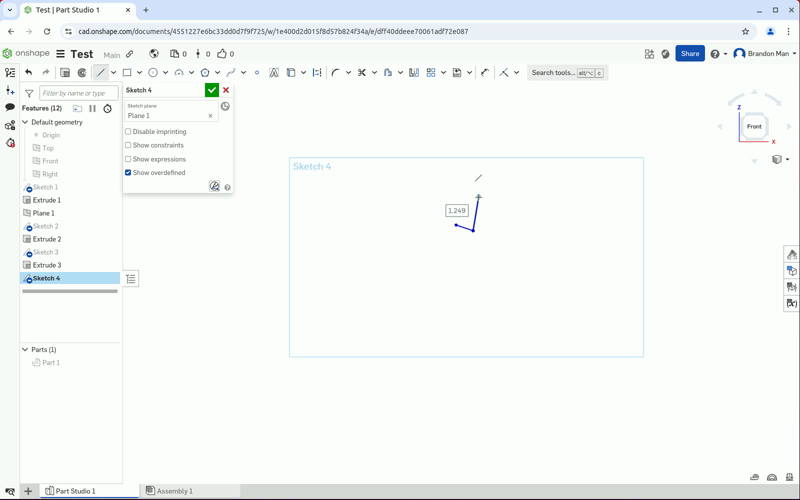
scroll(-6)
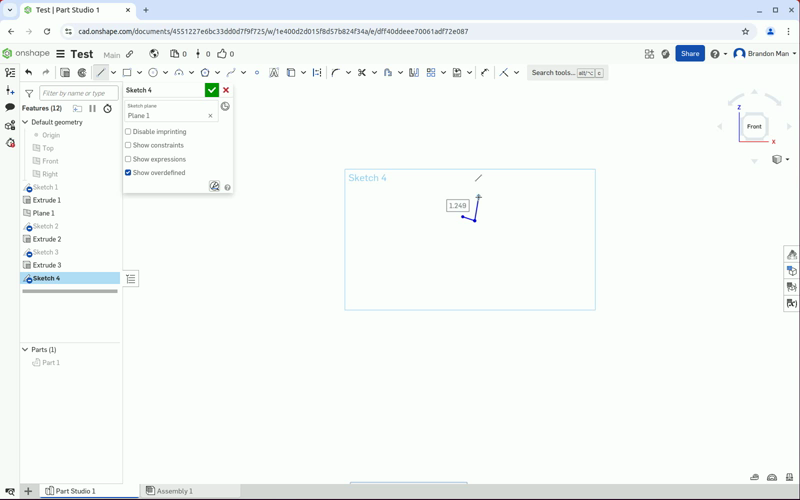
scroll(-6)
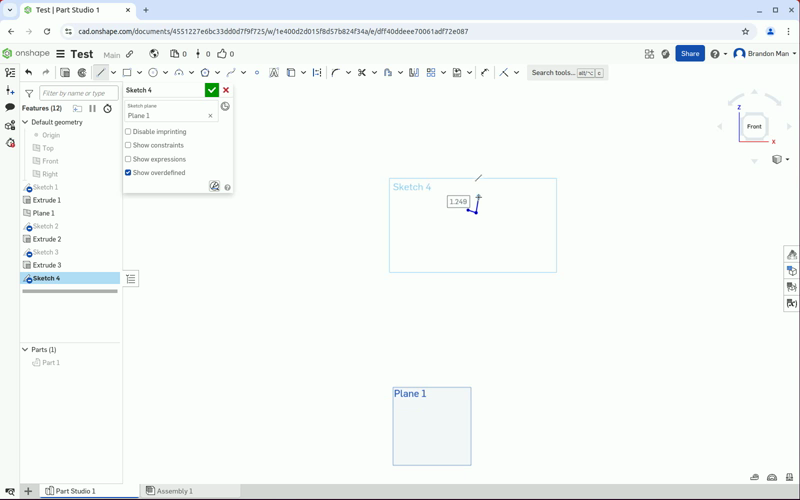
scroll(-6)
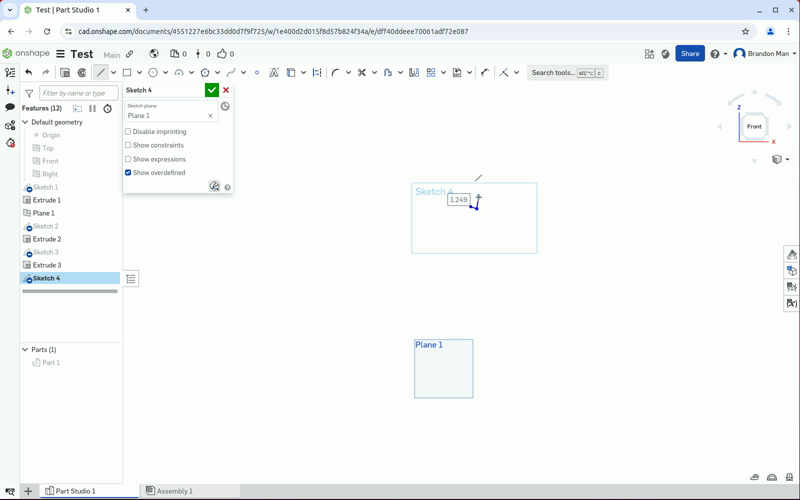
scroll(-6)
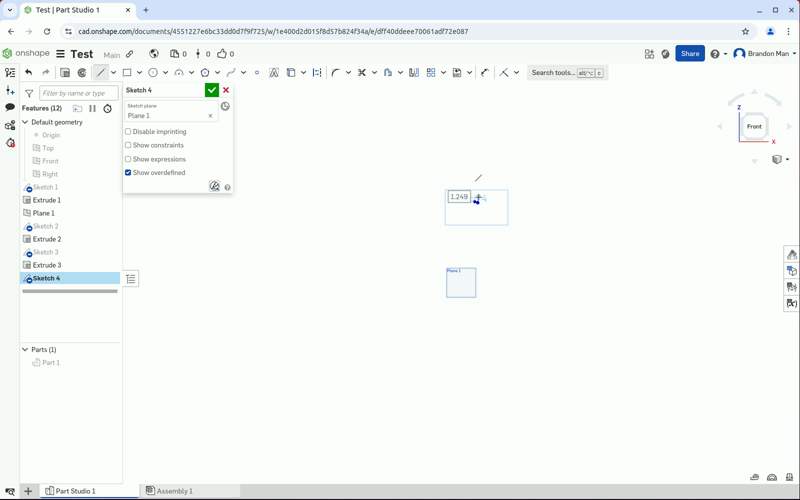
key_up(shift)
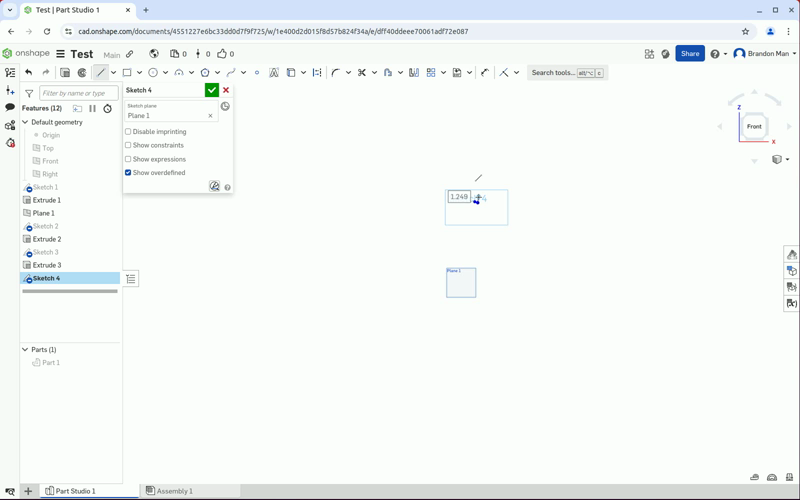
key_down(shift)
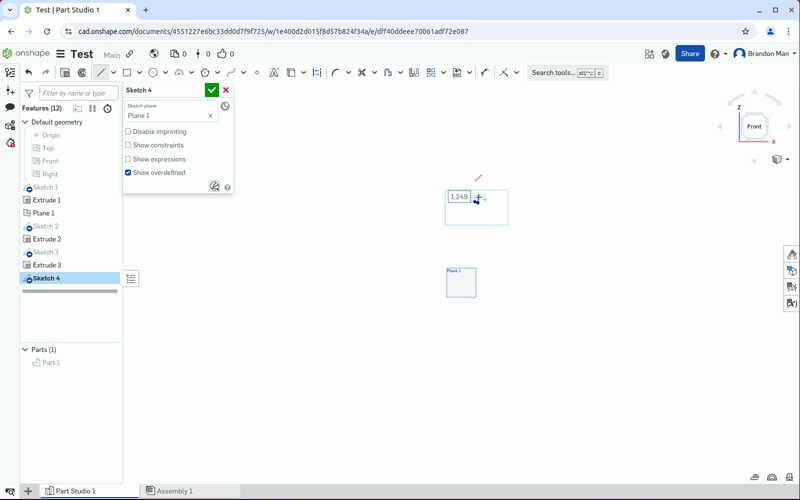
mouse_move(508, 196)
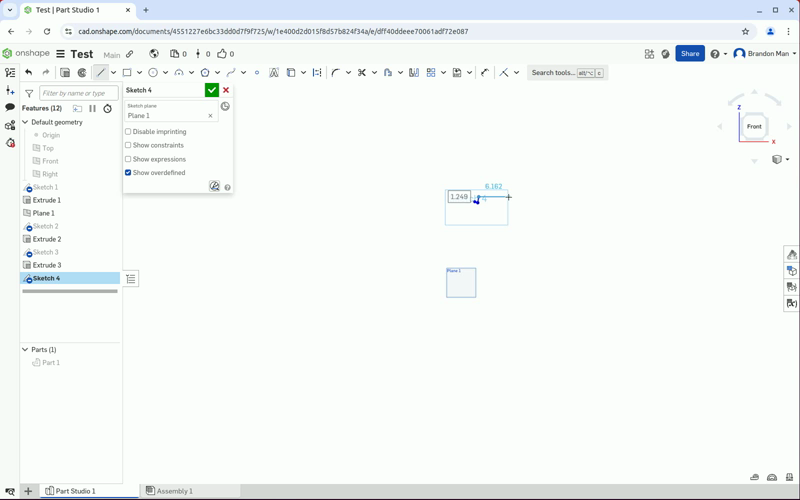
mouse_move(475, 196)
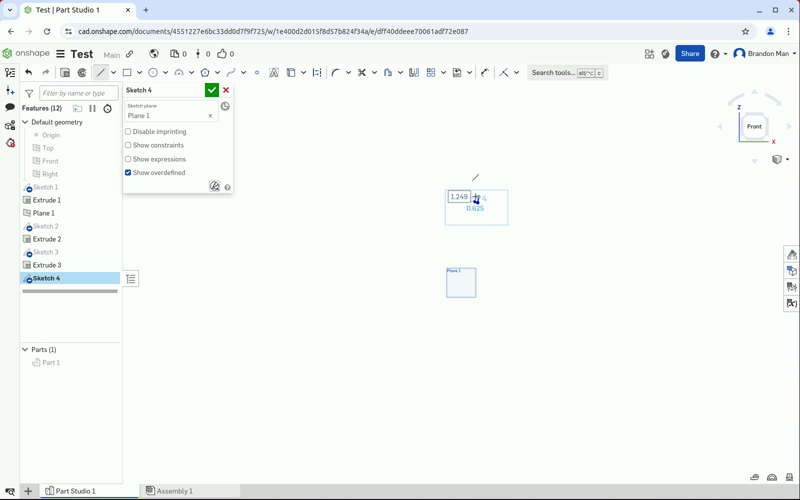
scroll(6)
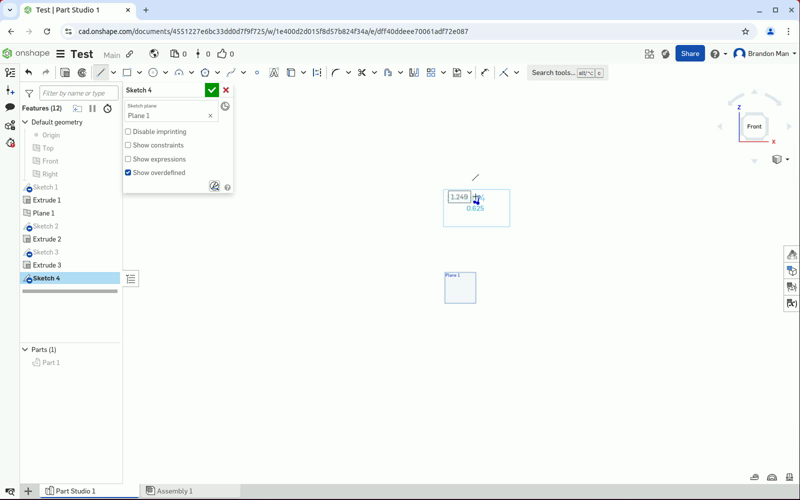
scroll(6)
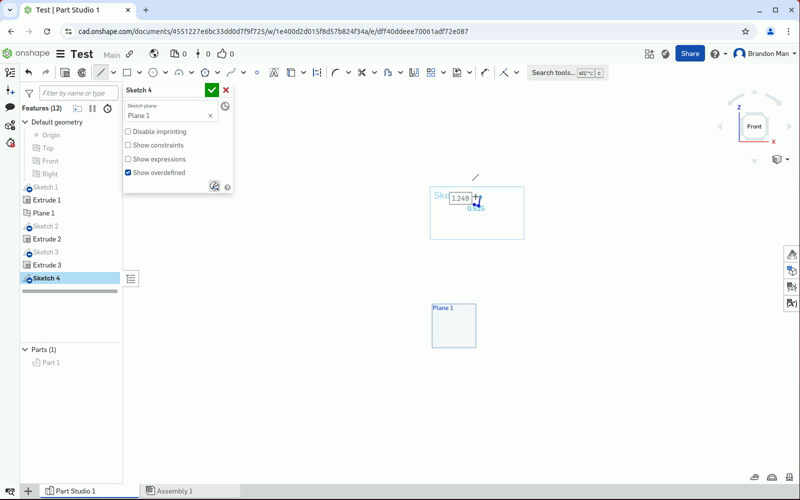
scroll(6)
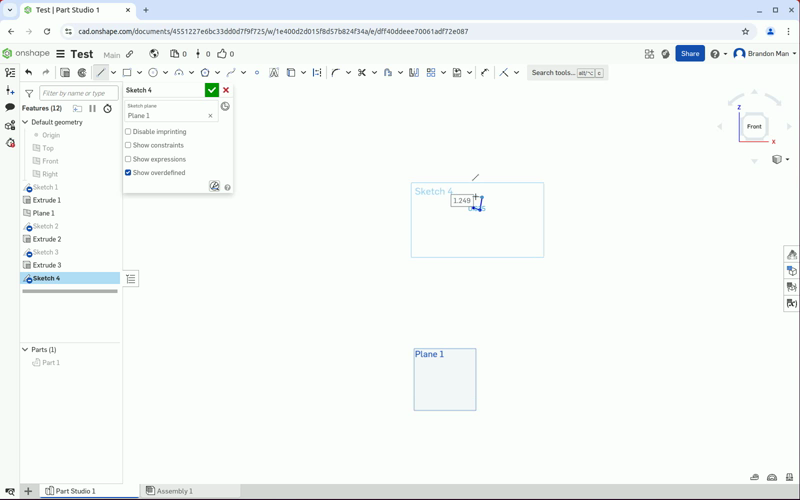
scroll(6)
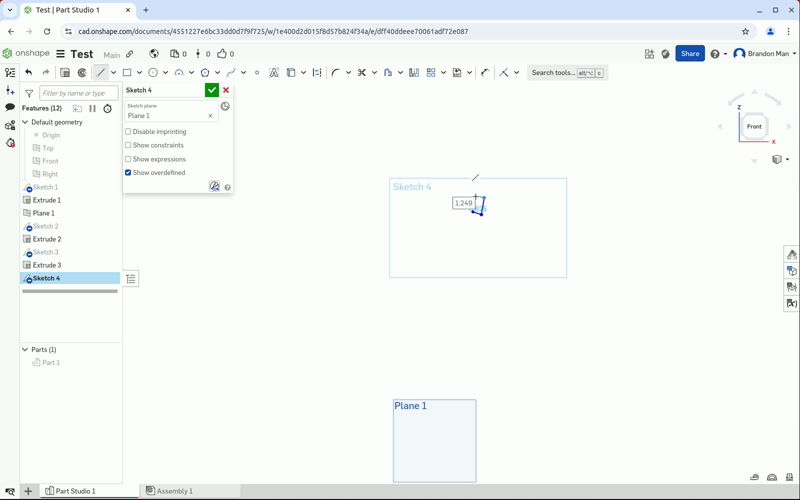
scroll(6)
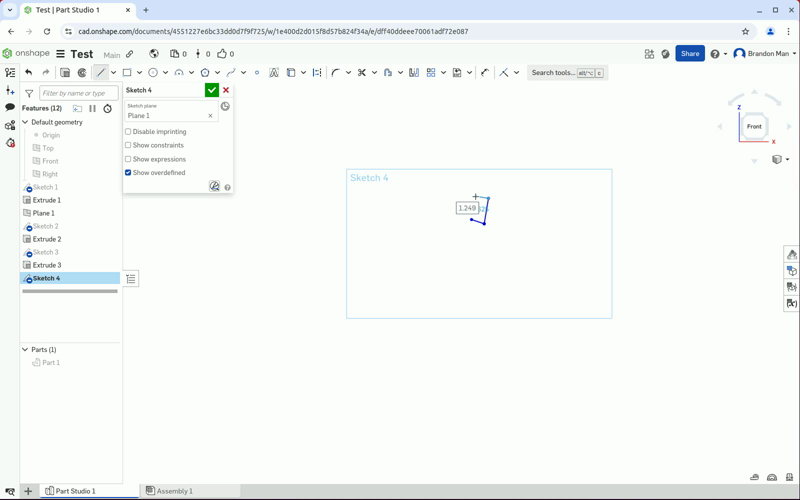
scroll(6)
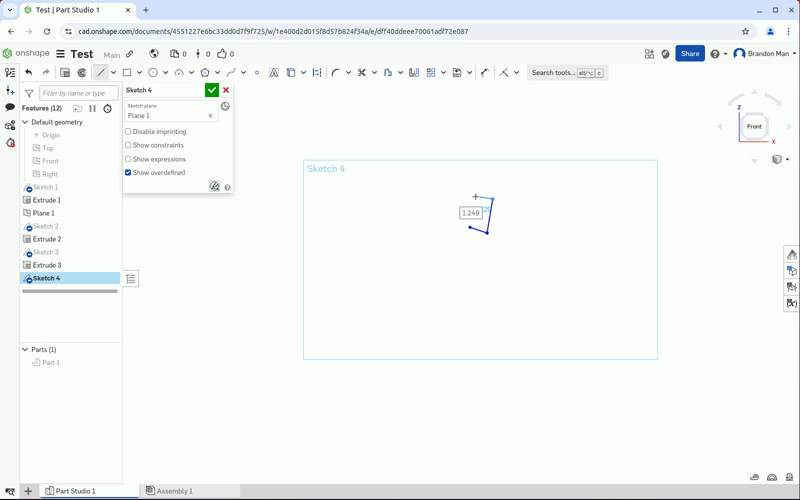
scroll(6)
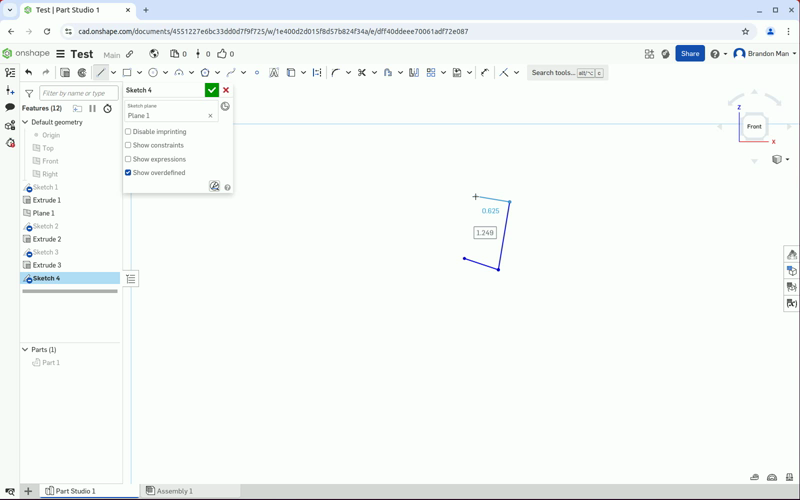
click(475, 196)
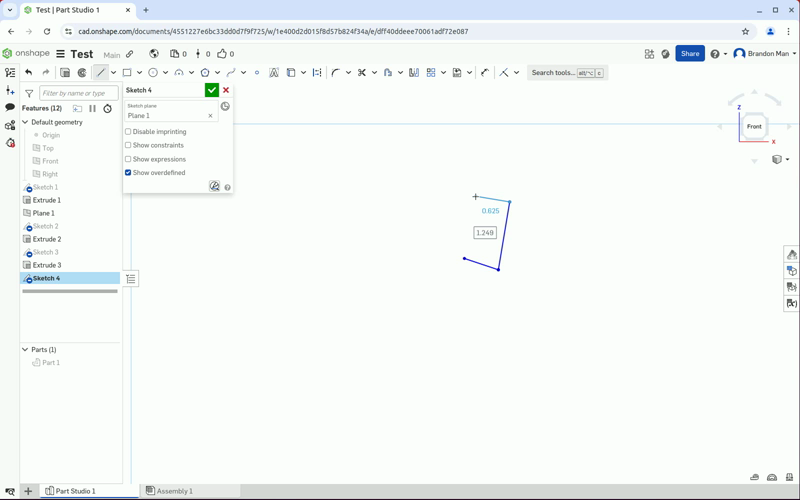
scroll(-6)
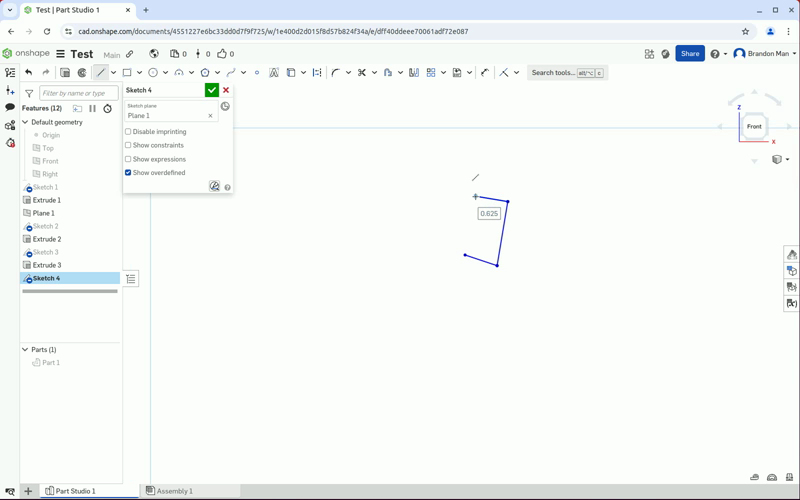
scroll(-6)
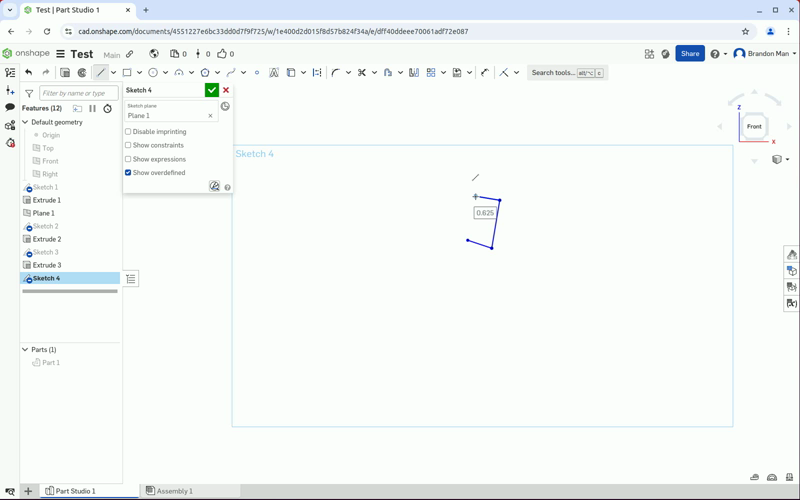
scroll(-6)
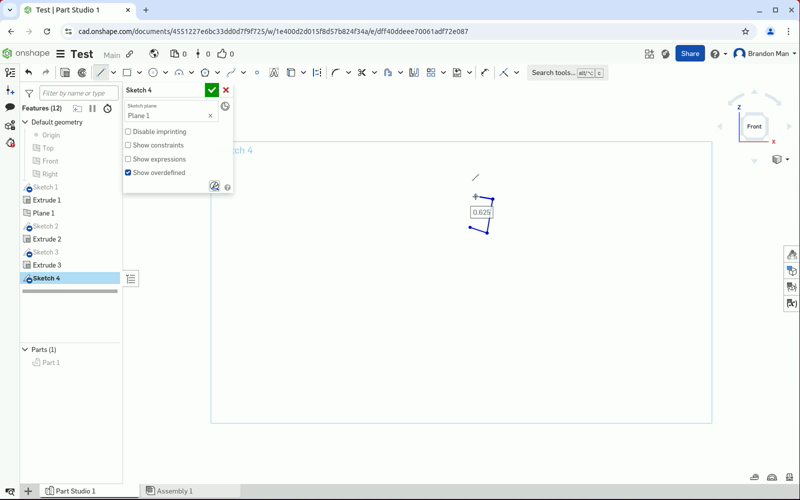
scroll(-6)
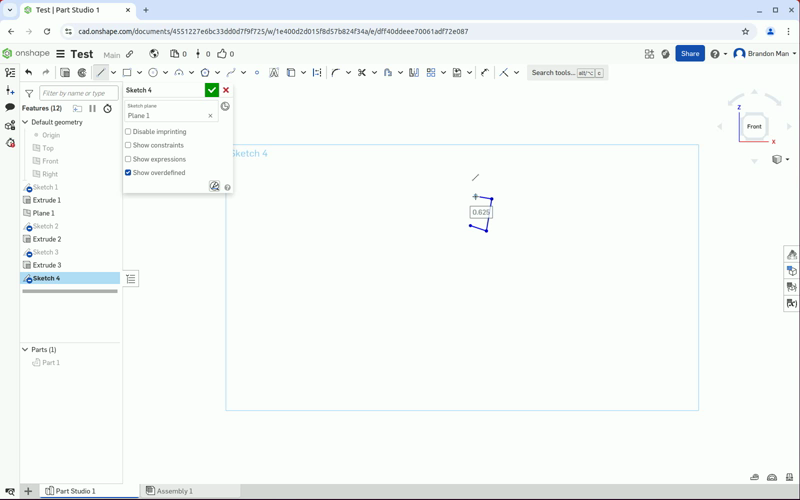
scroll(-6)
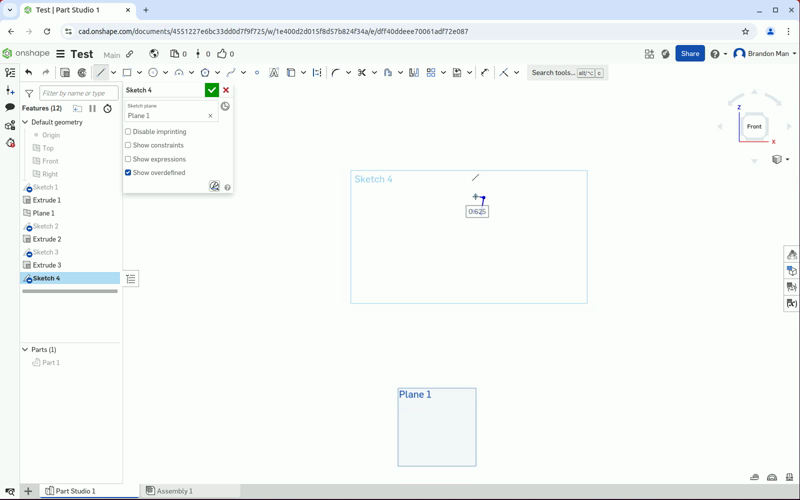
scroll(-6)
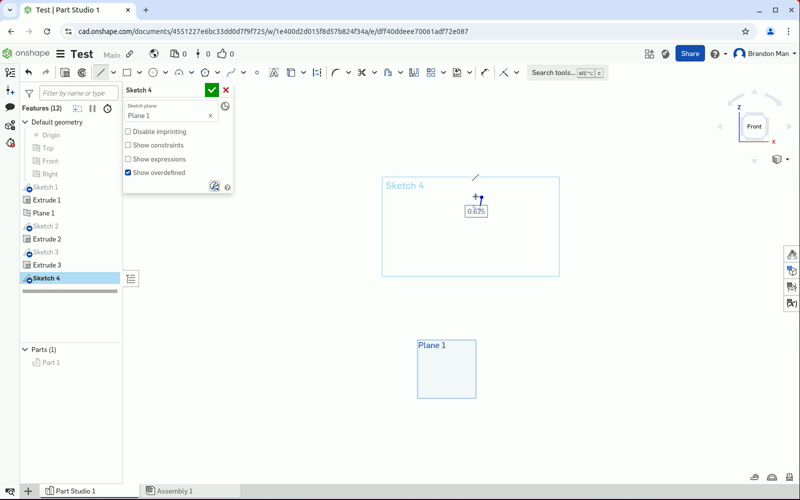
scroll(-6)
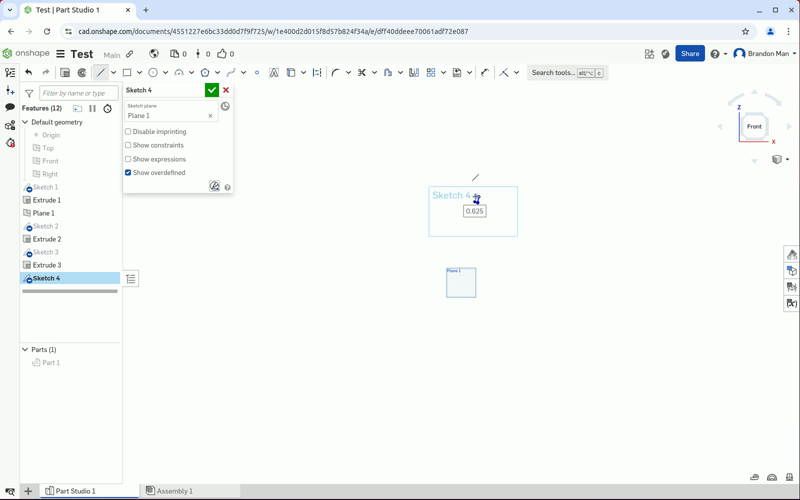
key_up(shift)
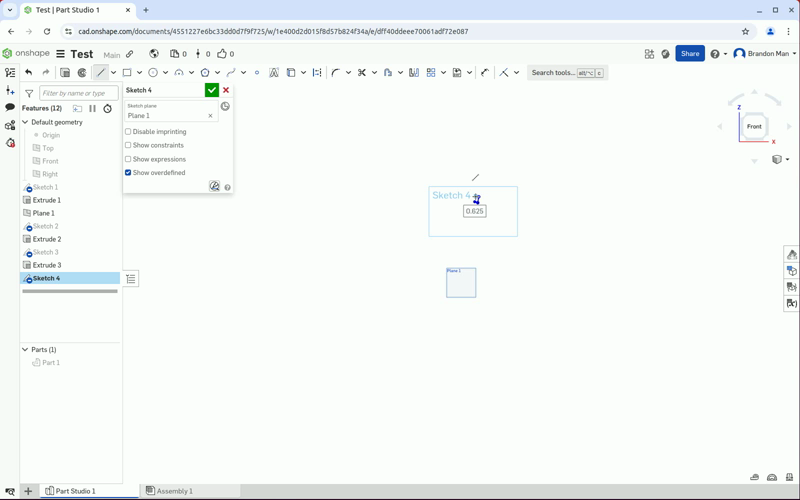
mouse_move(505, 196)
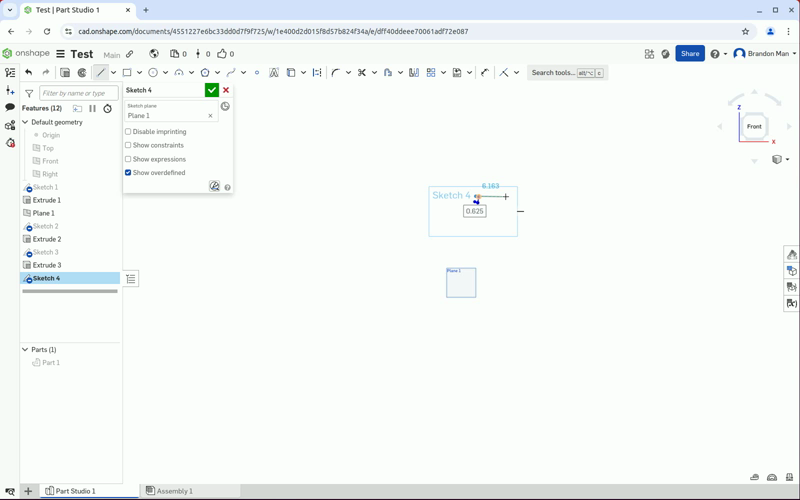
key_down(shift)
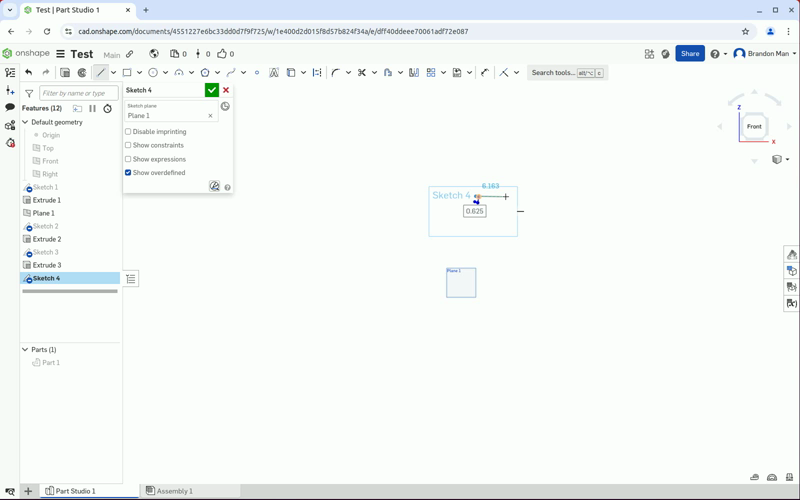
mouse_move(474, 201)
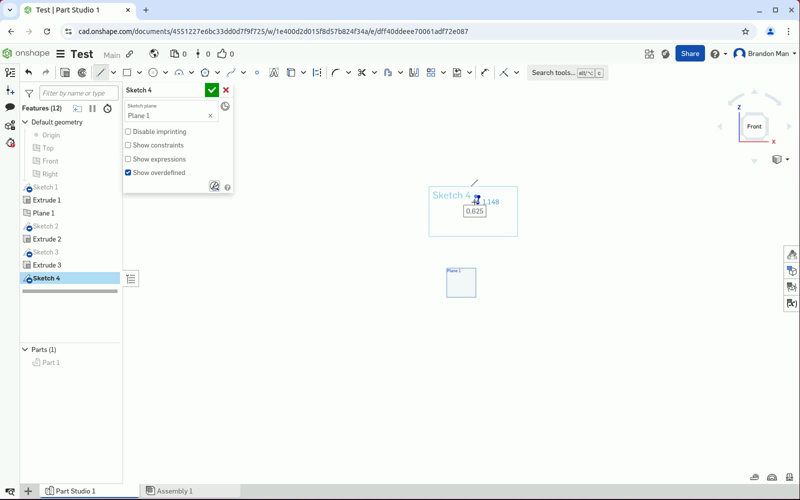
scroll(6)
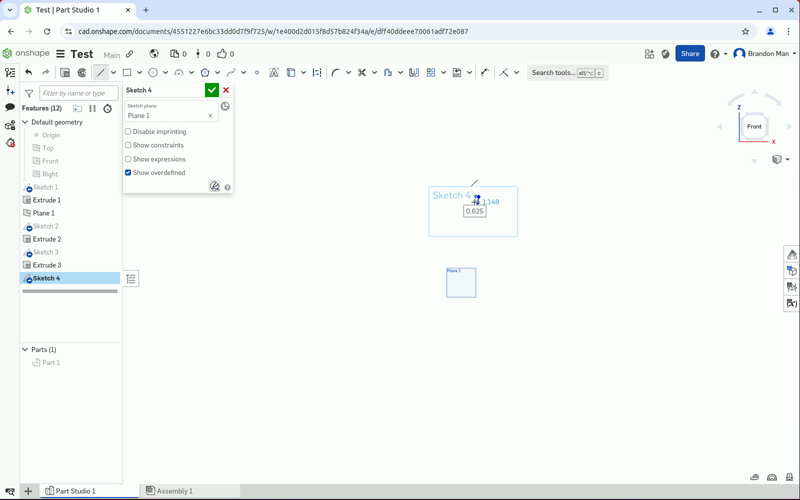
scroll(6)
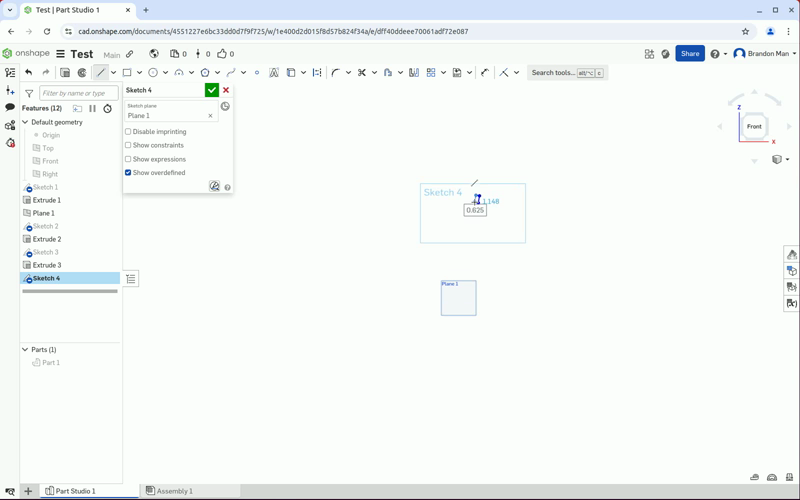
scroll(6)
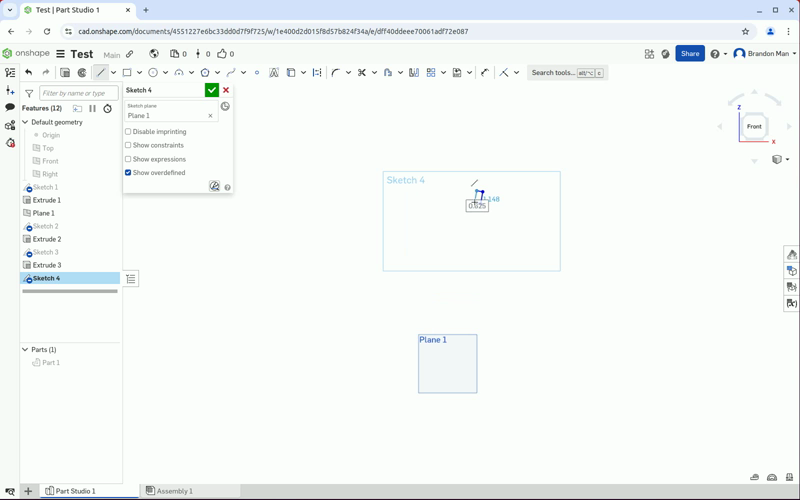
scroll(6)
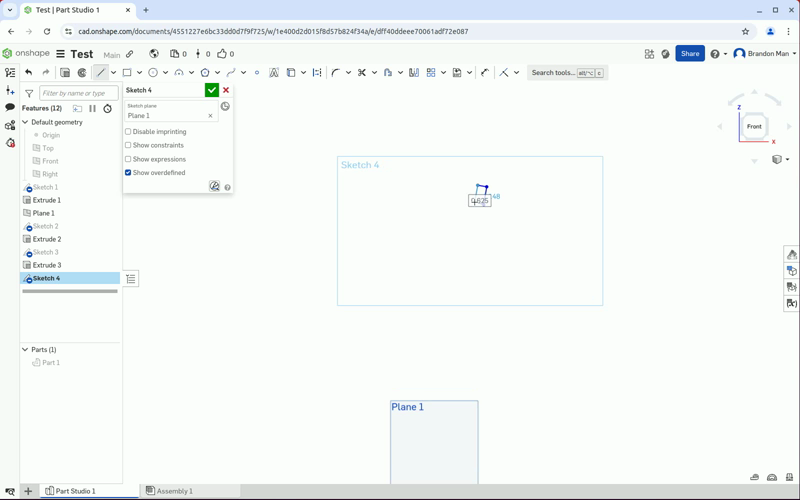
scroll(6)
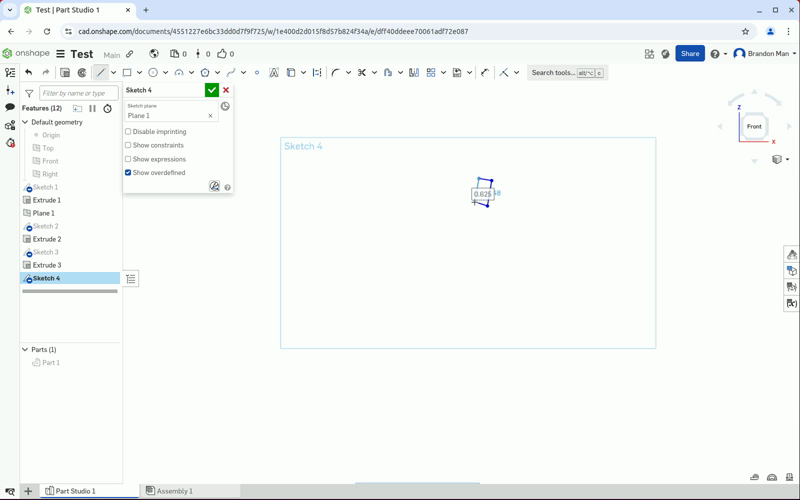
scroll(6)
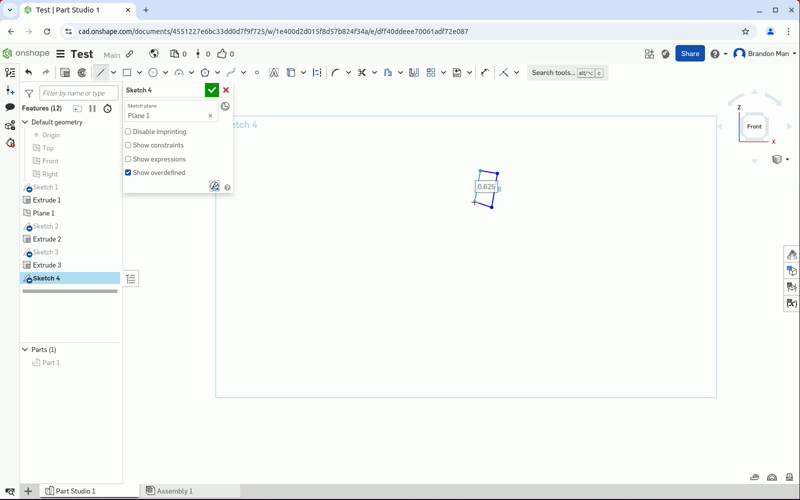
scroll(6)
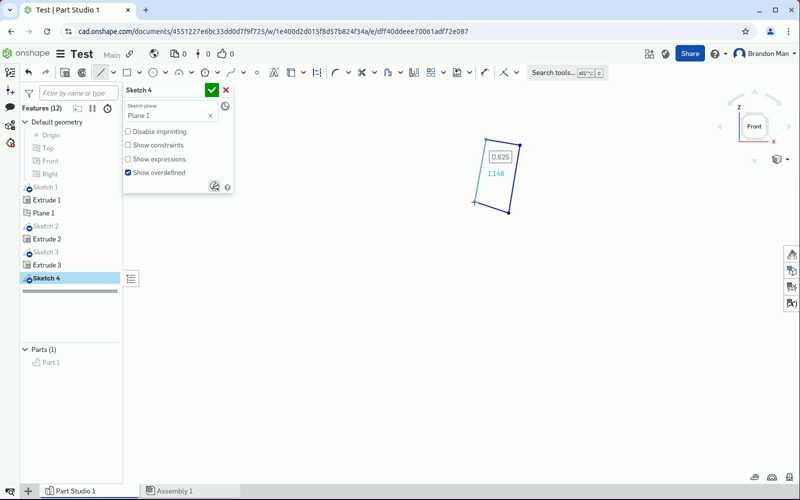
key_up(shift)
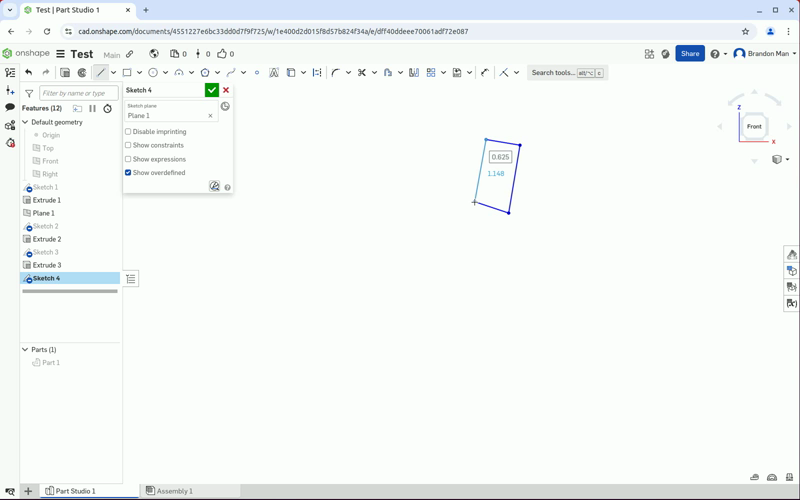
click(474, 201)
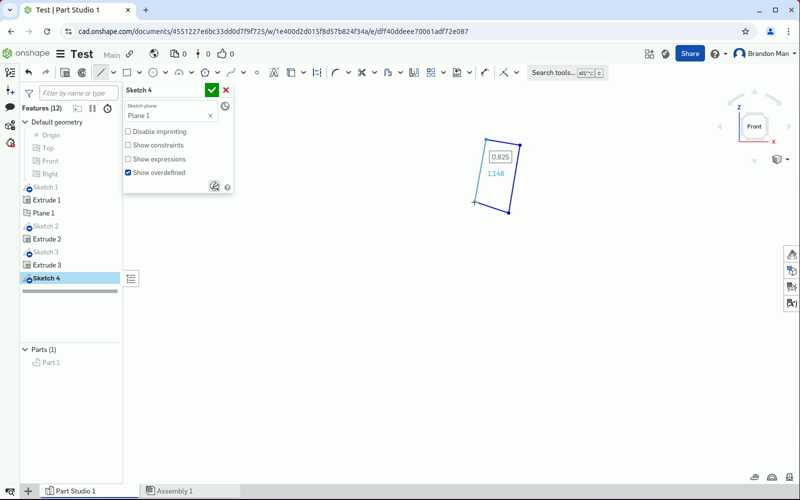
scroll(-6)
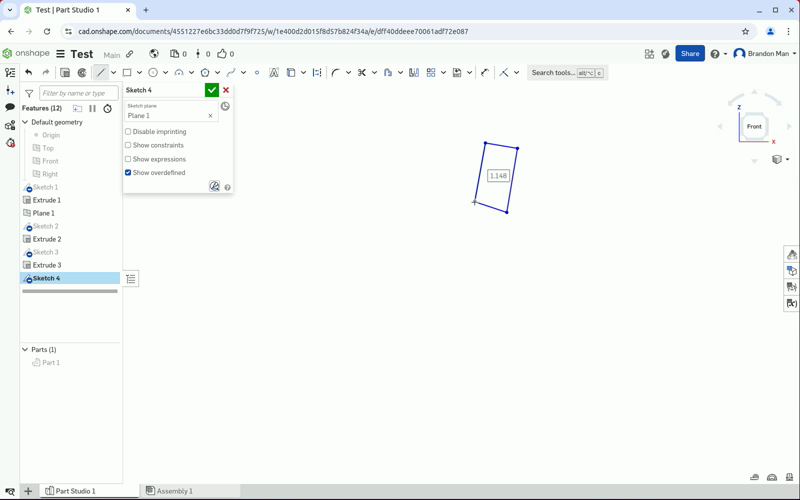
scroll(-6)
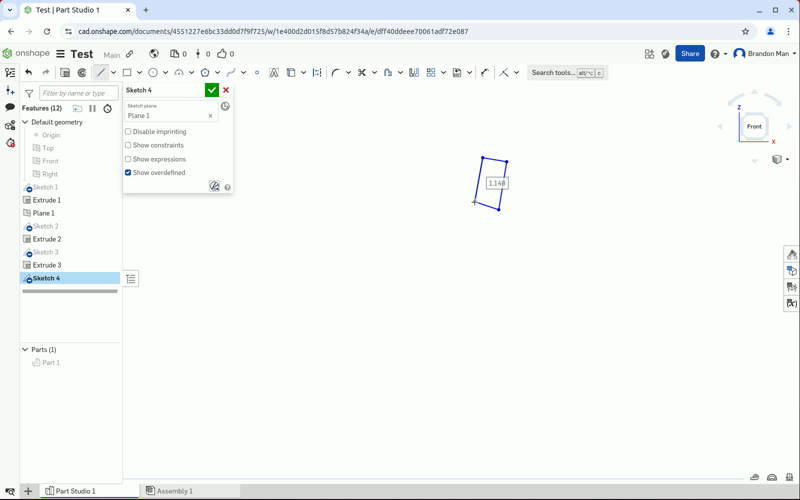
scroll(-6)
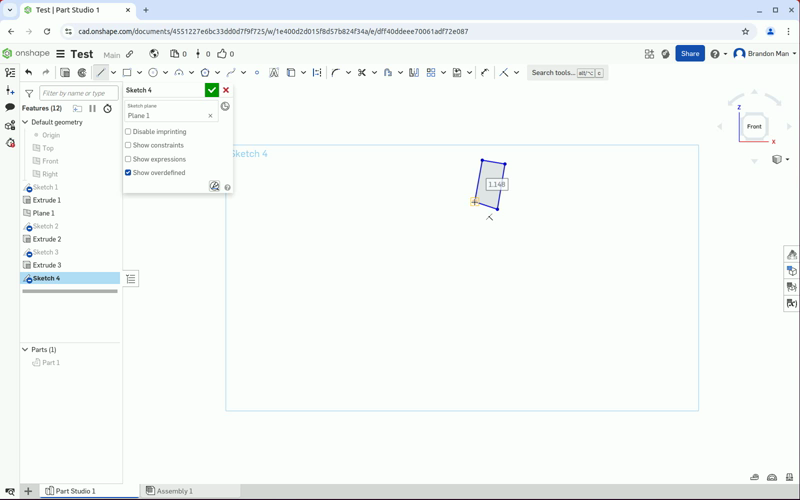
scroll(-6)
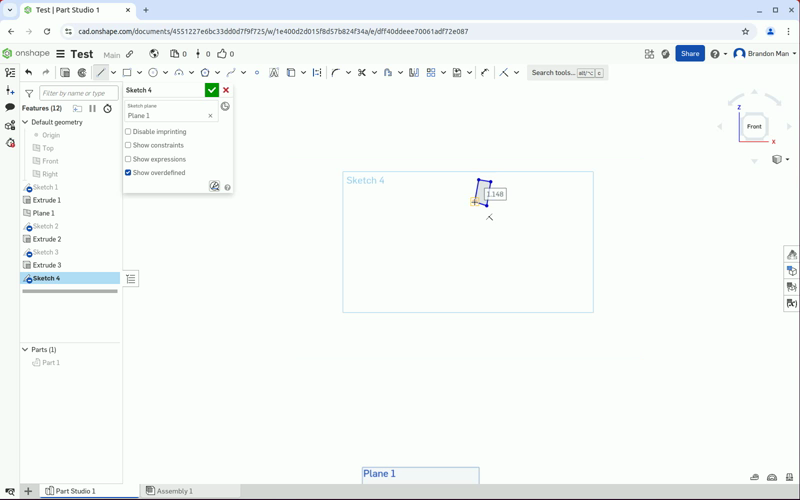
scroll(-6)
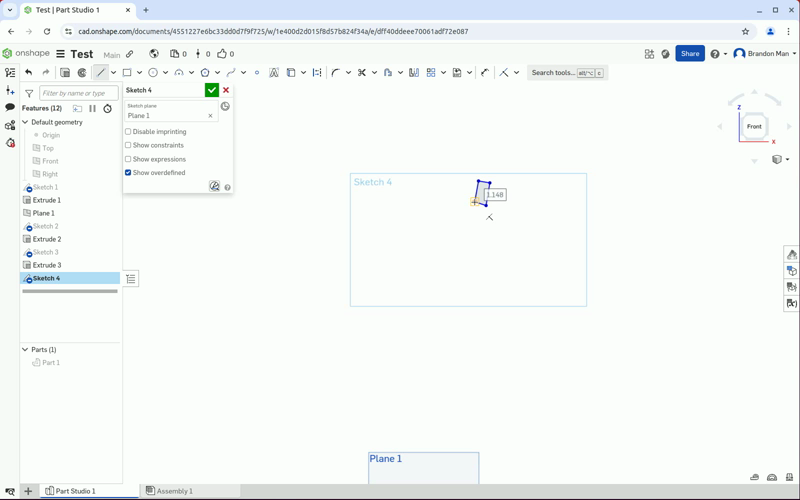
scroll(-6)
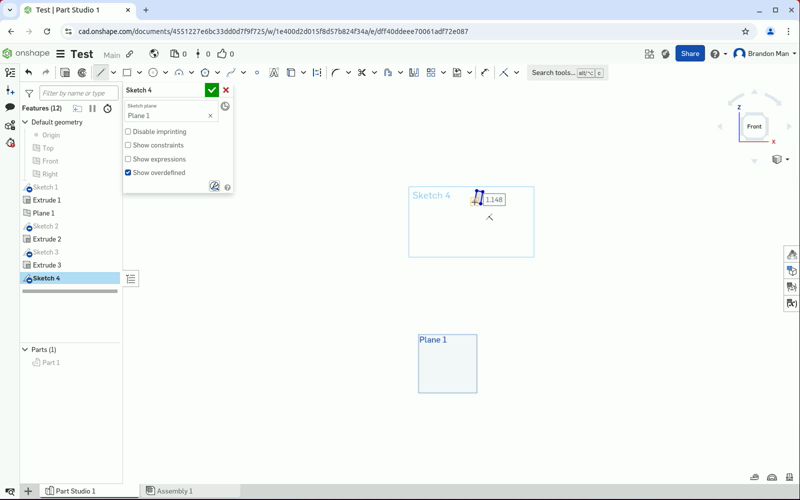
scroll(-6)
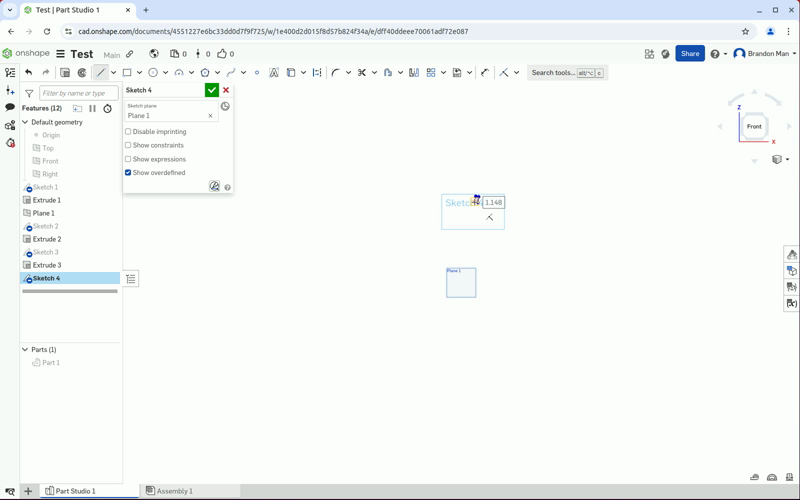
key(esc)
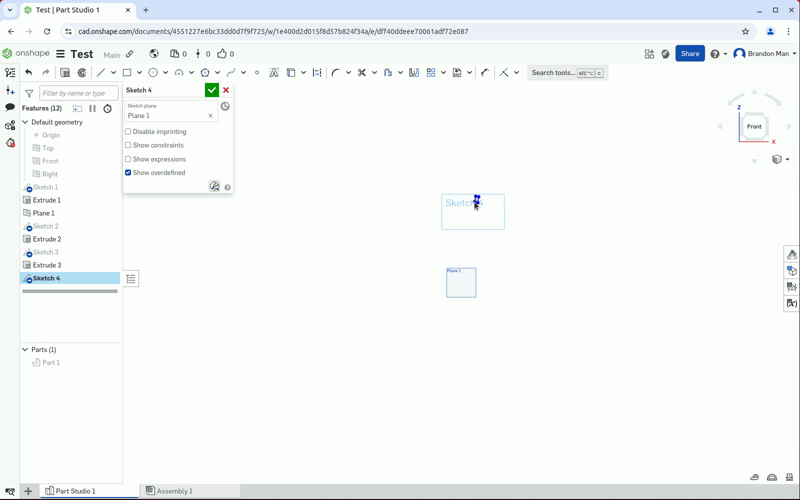
mouse_move(477, 198)
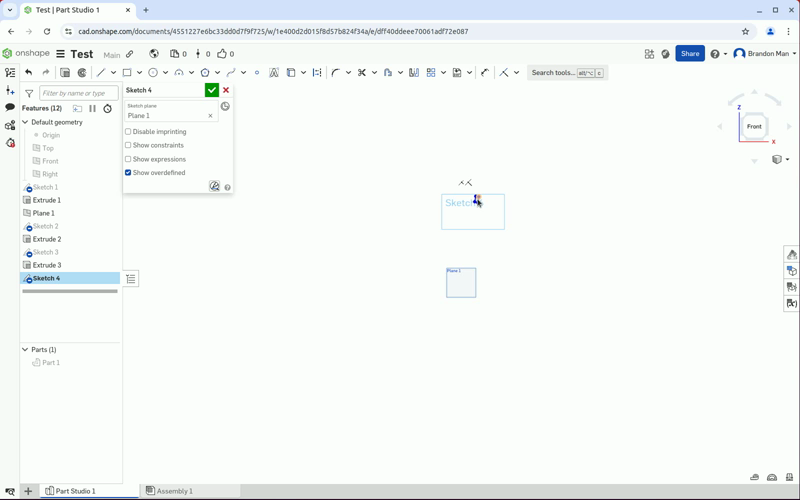
scroll(6)
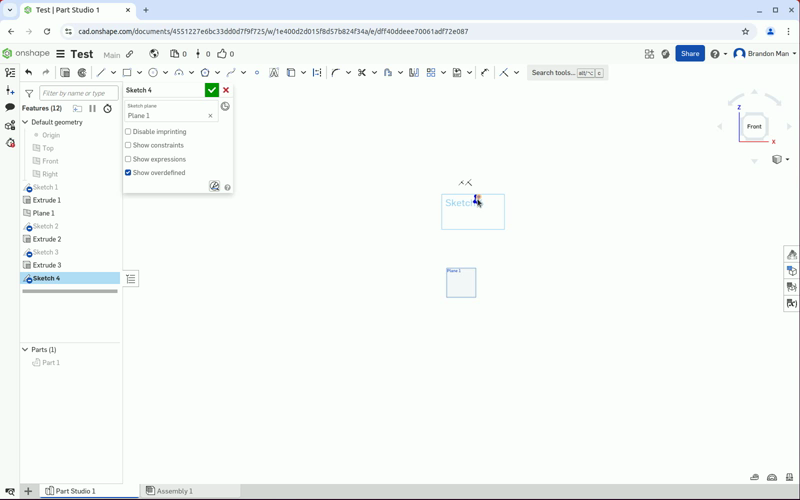
scroll(6)
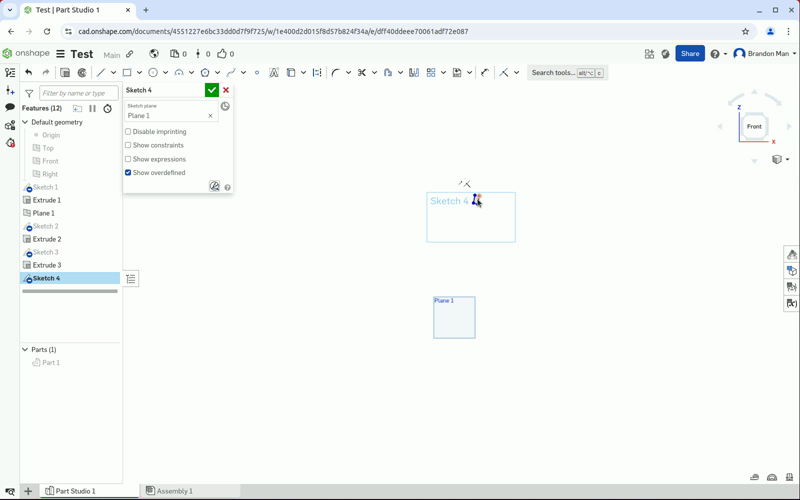
scroll(6)
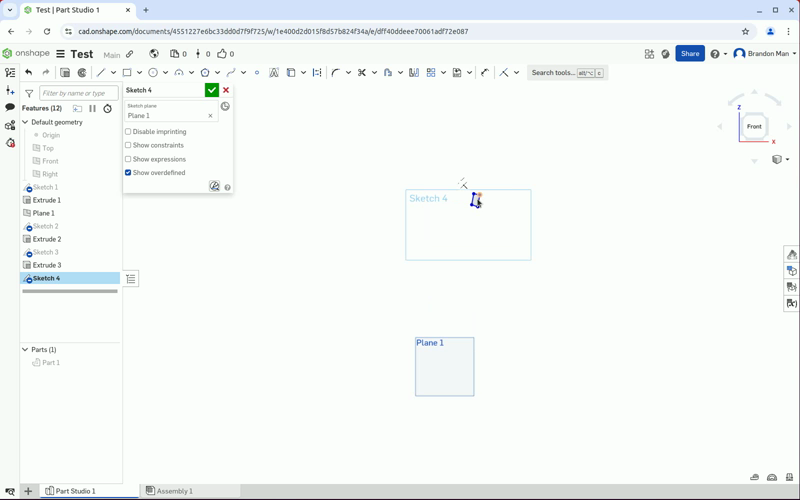
scroll(6)
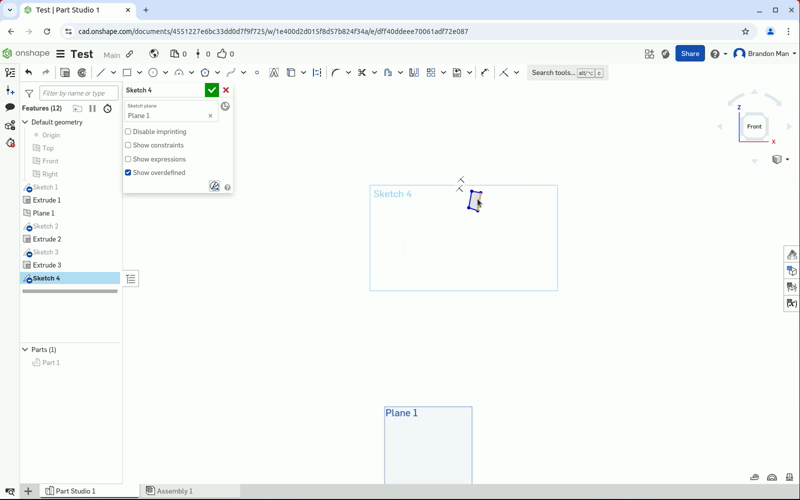
scroll(6)
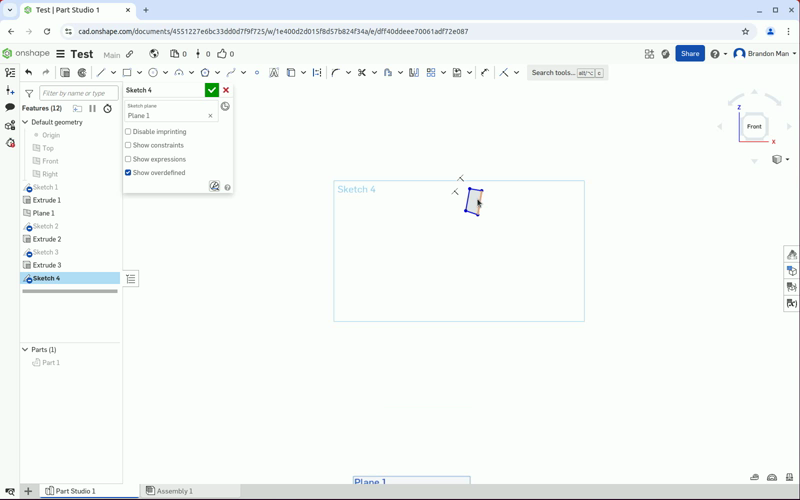
scroll(6)
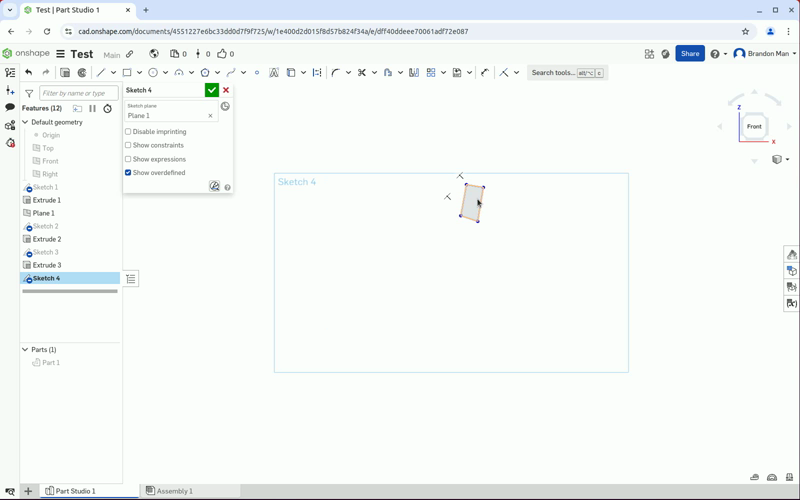
scroll(6)
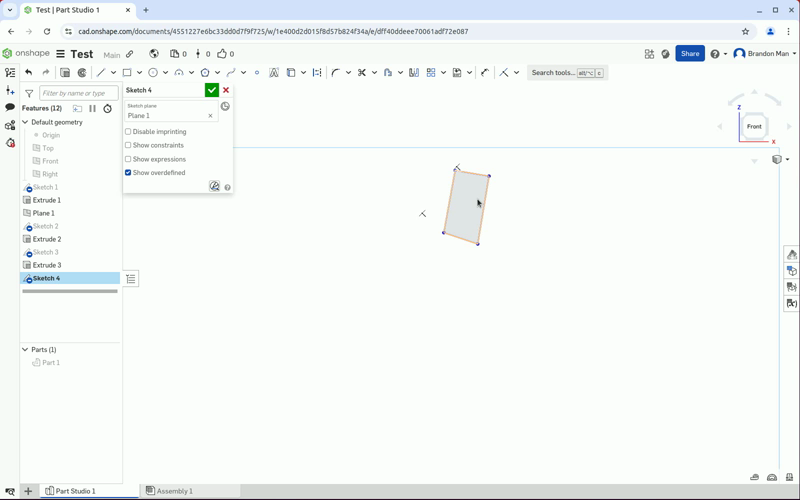
click(477, 198)
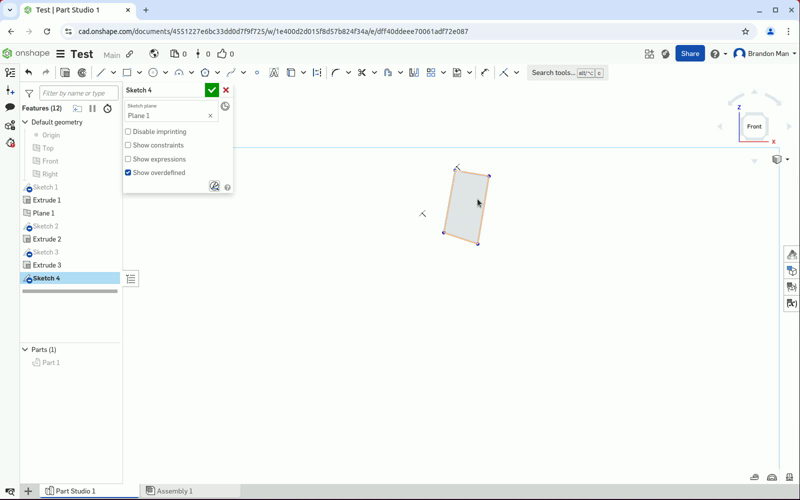
scroll(-6)
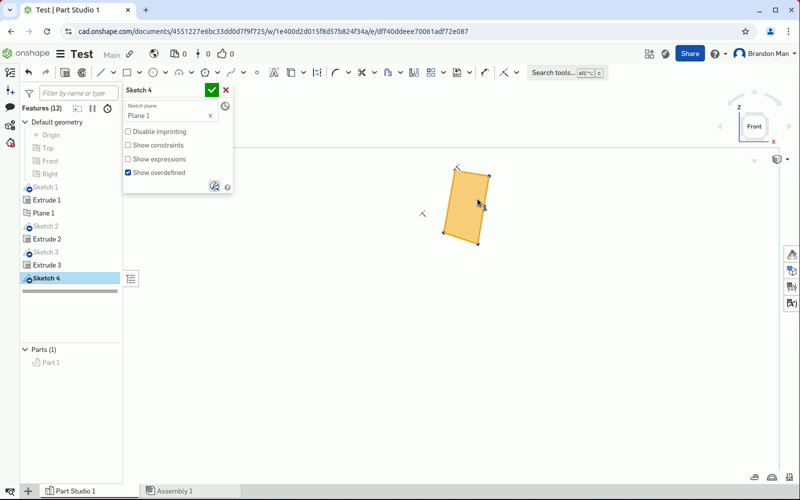
scroll(-6)
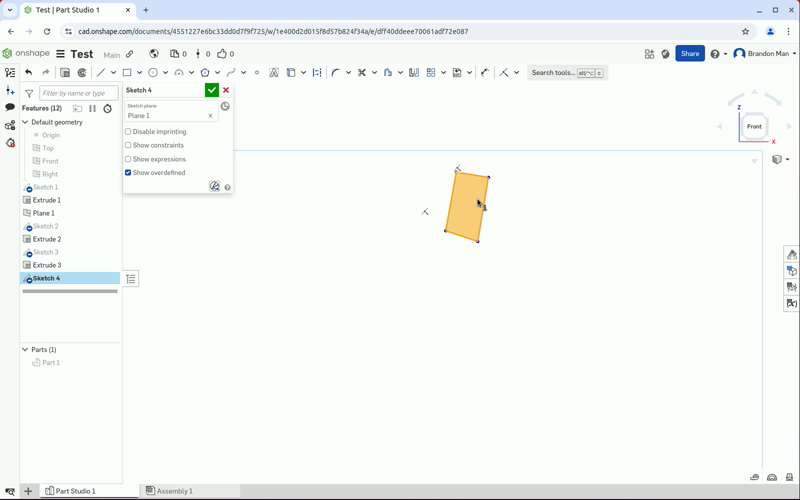
scroll(-6)
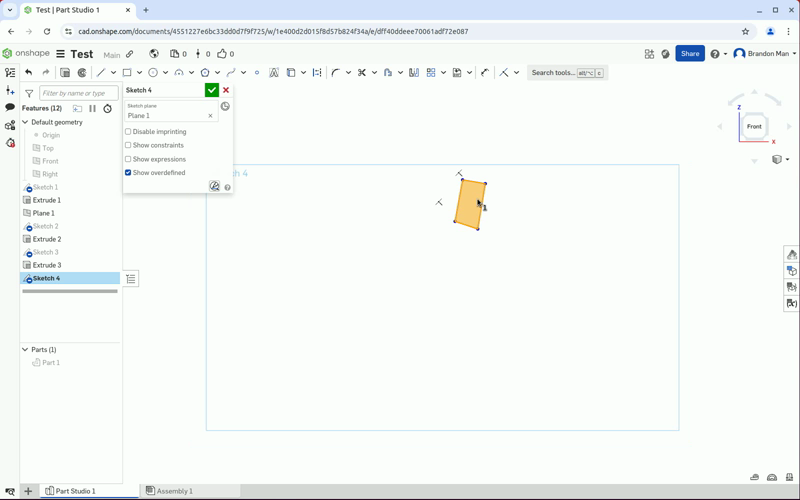
scroll(-6)
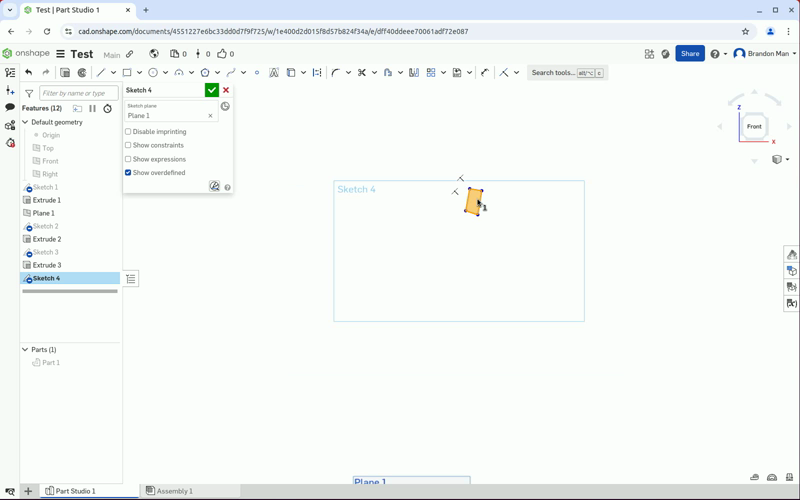
scroll(-6)
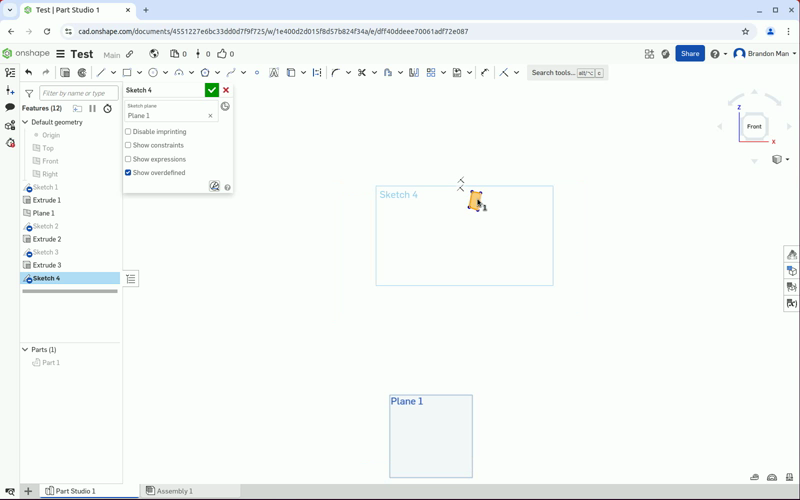
scroll(-6)
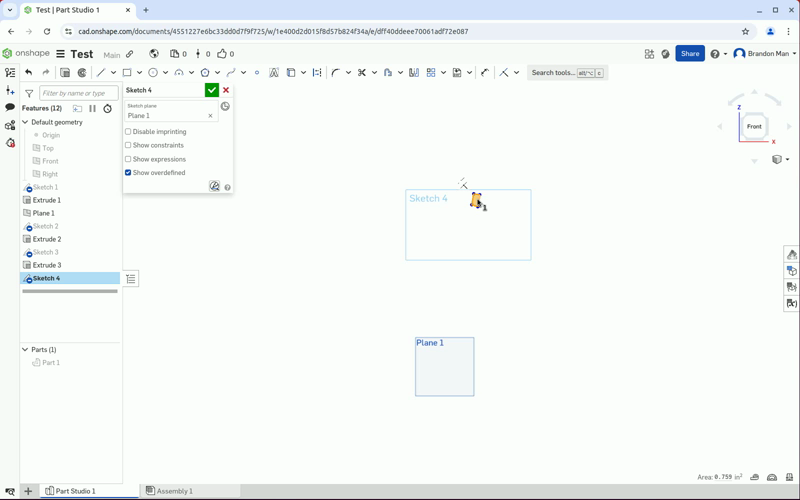
scroll(-6)
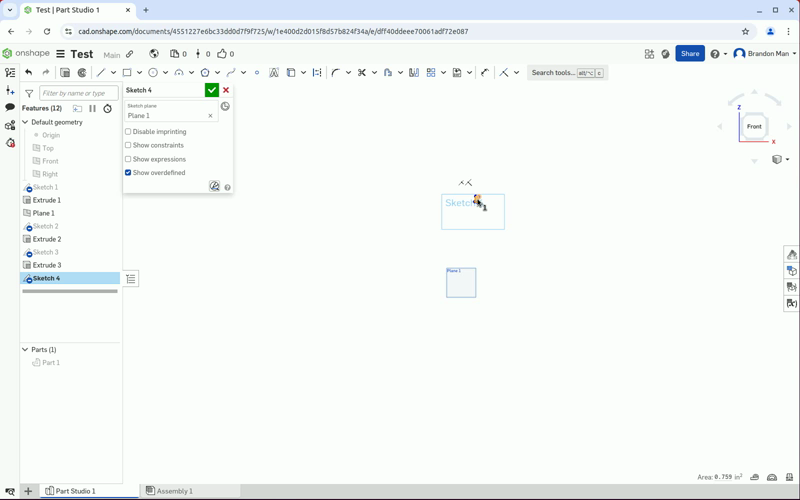
mouse_move(73, 352)
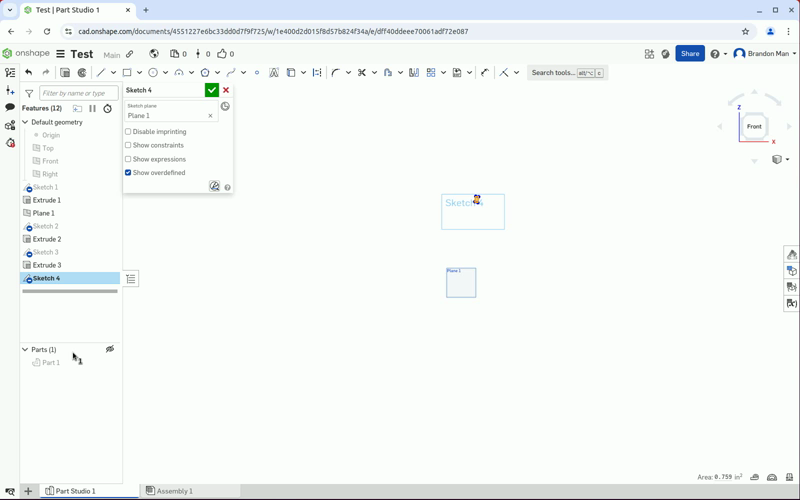
key(shift+y)
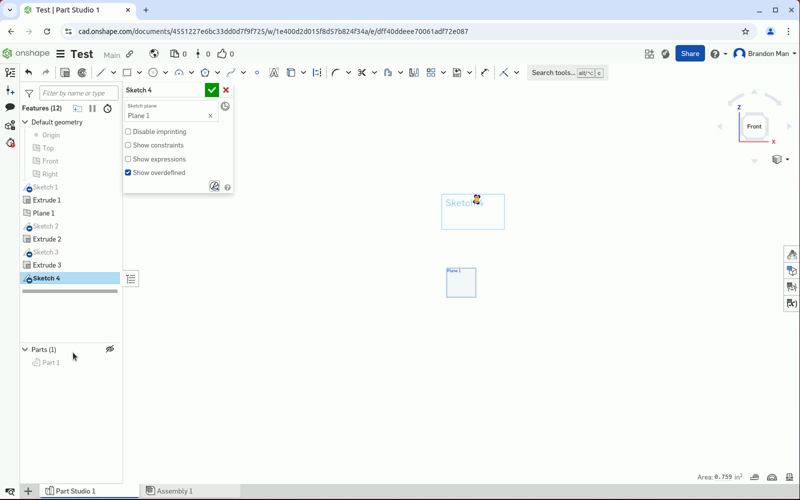
key(shift+e)
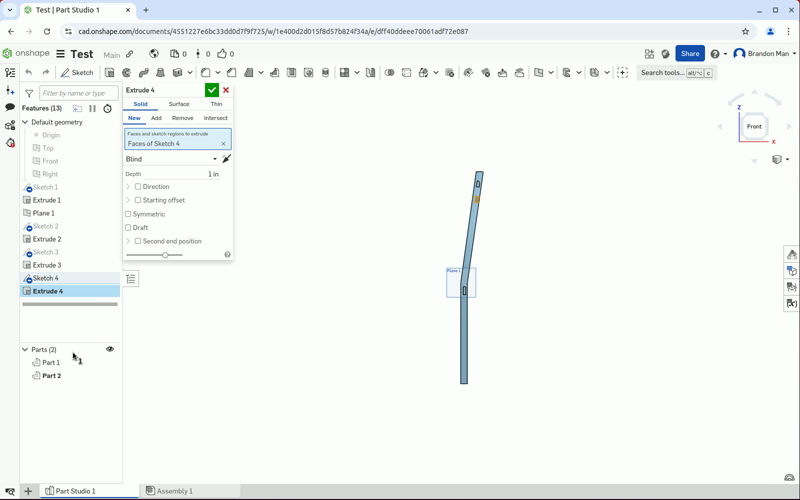
mouse_move(143, 106)
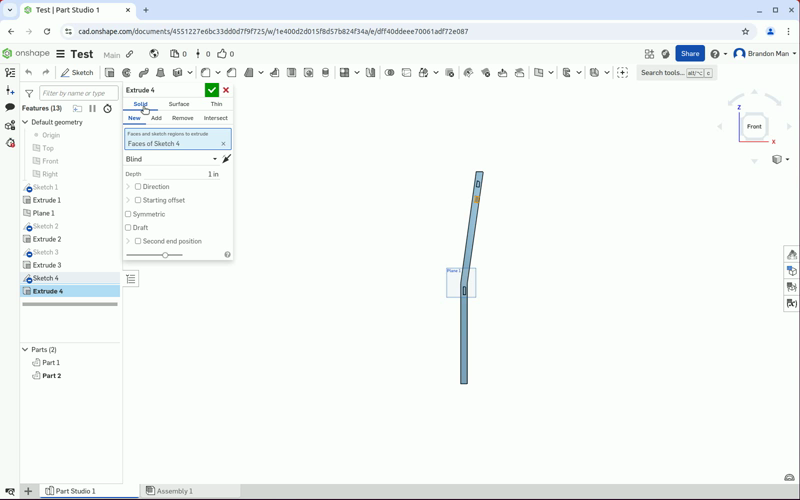
click(143, 106)
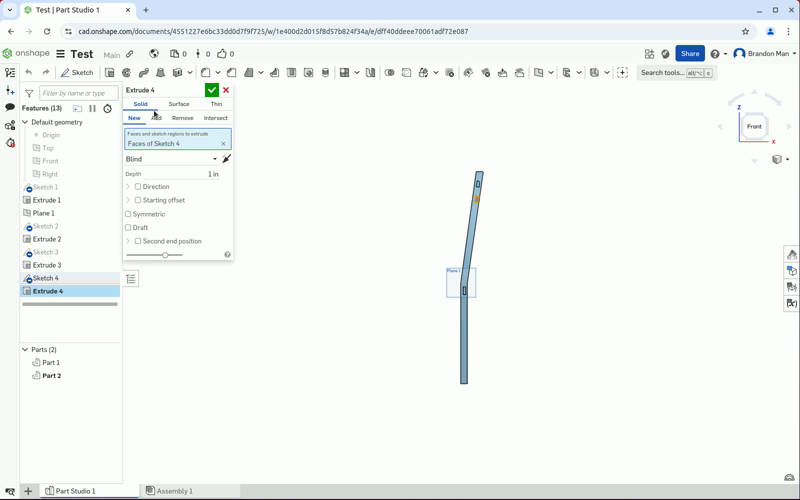
mouse_move(186, 120)
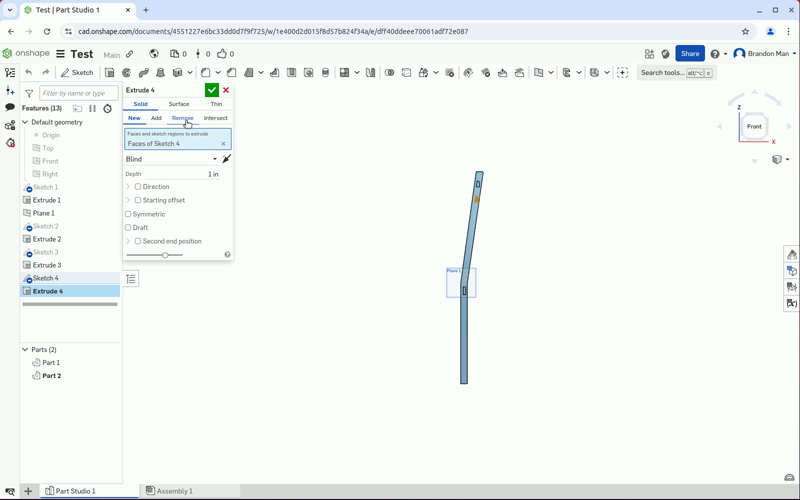
click(186, 120)
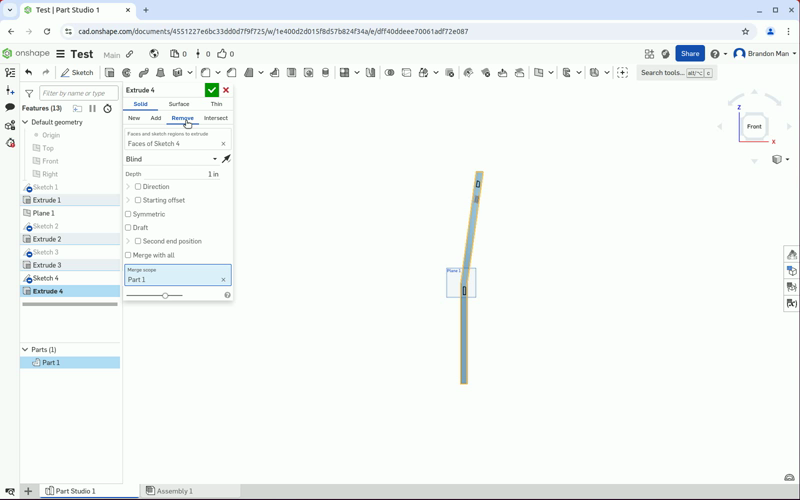
key(tab, 4)
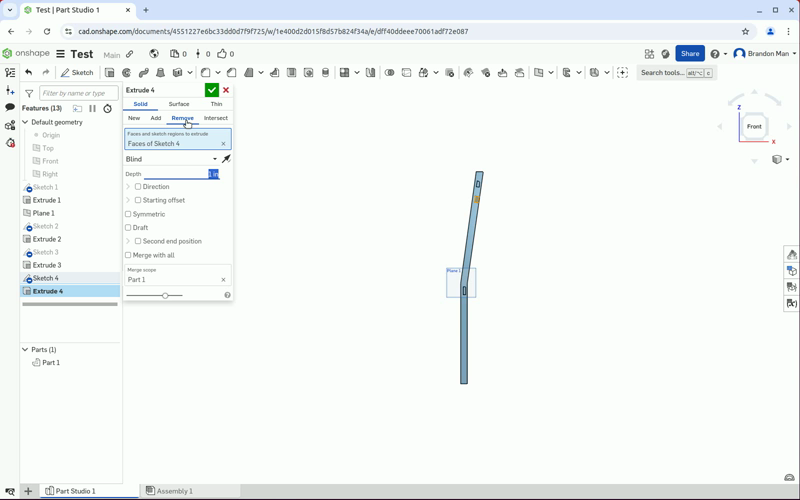
text(0.481)
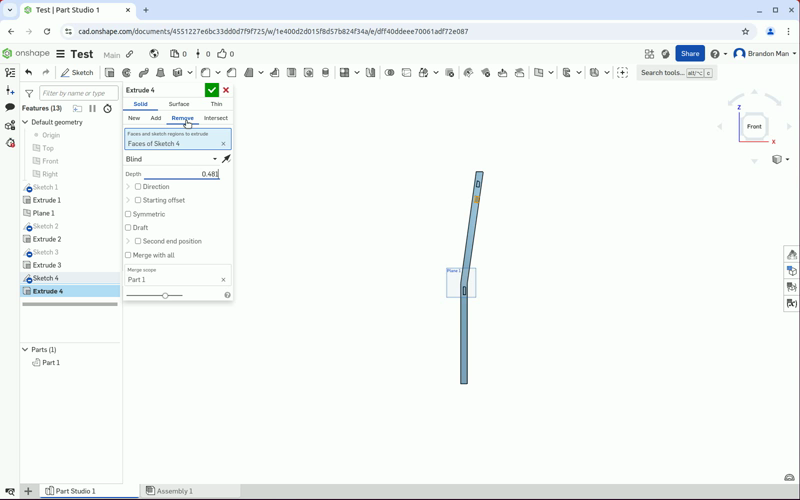
key(tab, 6)
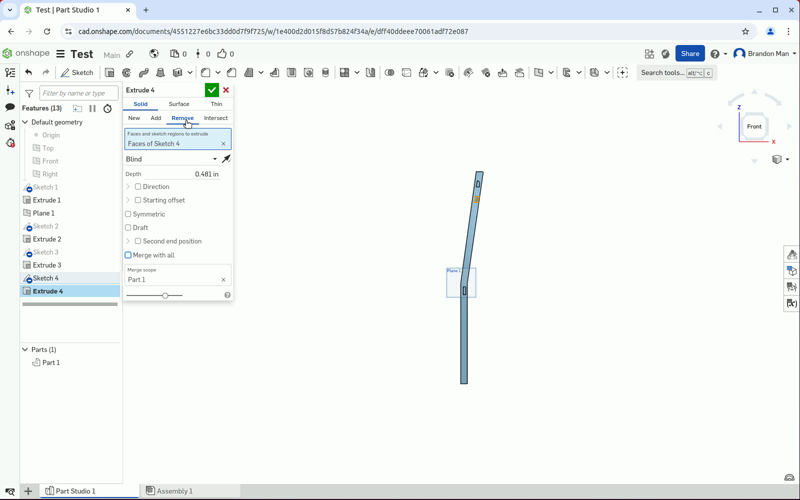
key(space)
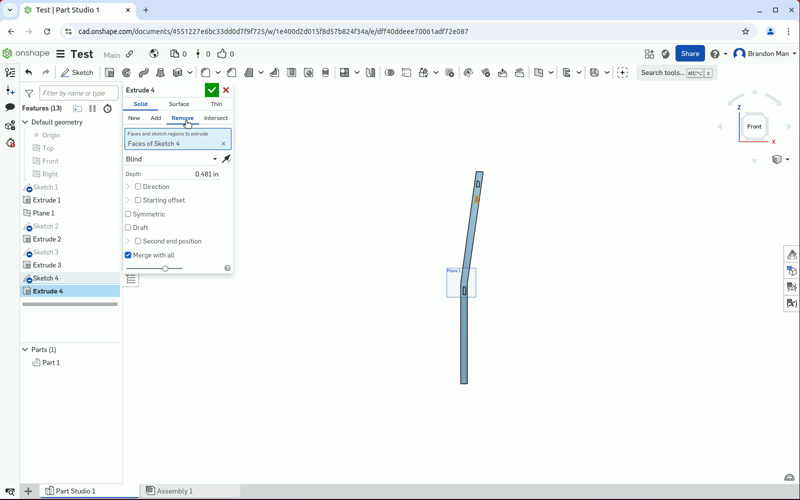
key(enter)
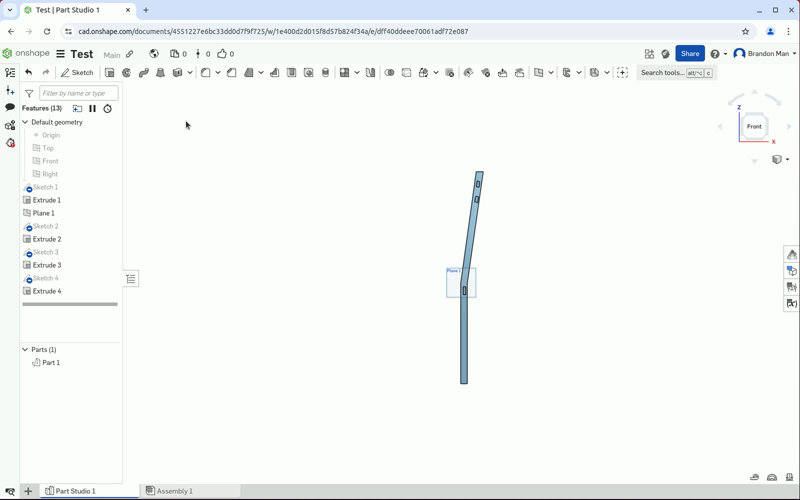
key(shift+h)
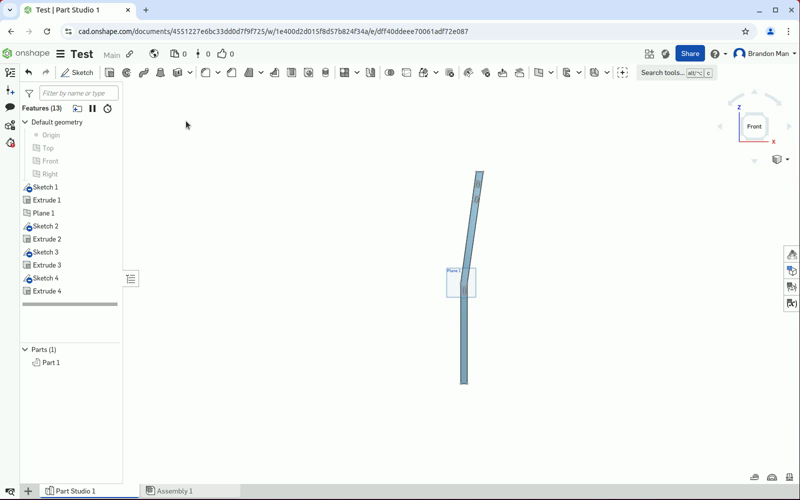
key(shift+h)
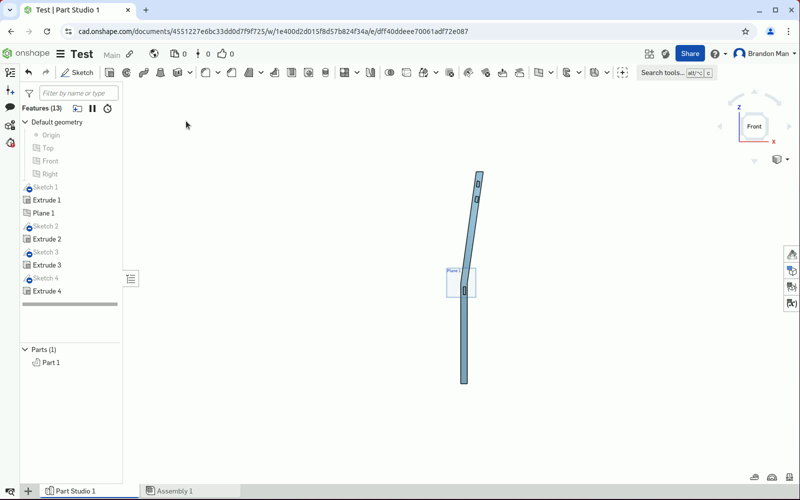
mouse_move(73, 189)
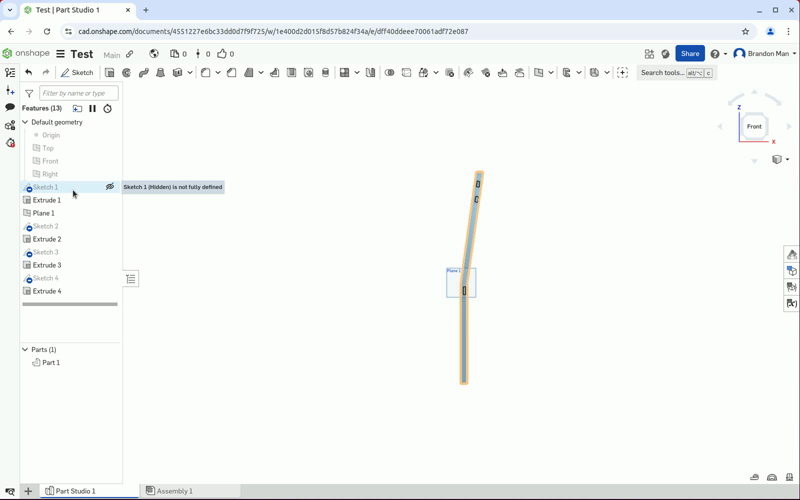
click(73, 189)
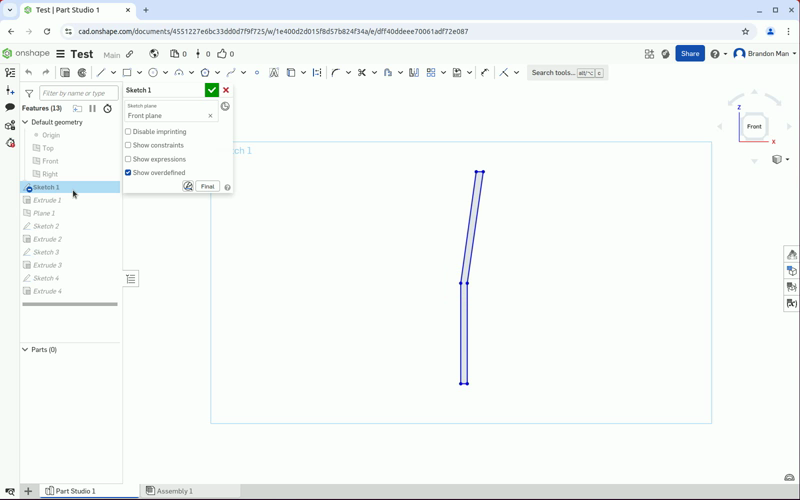
mouse_move(229, 92)
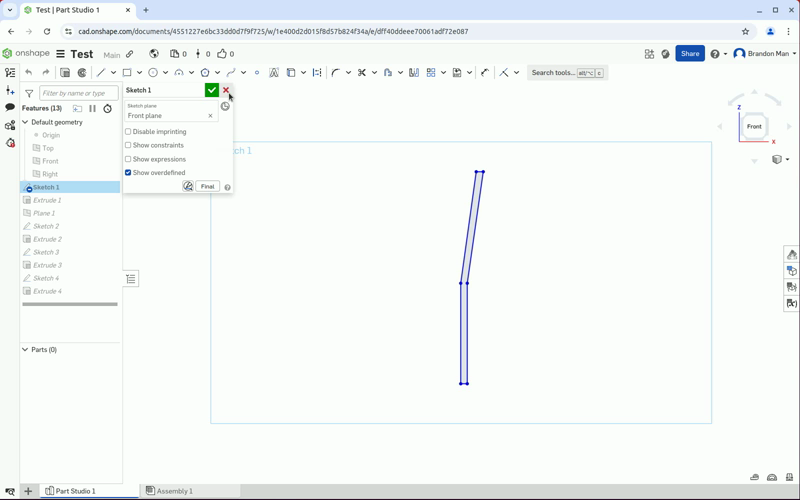
click(229, 92)
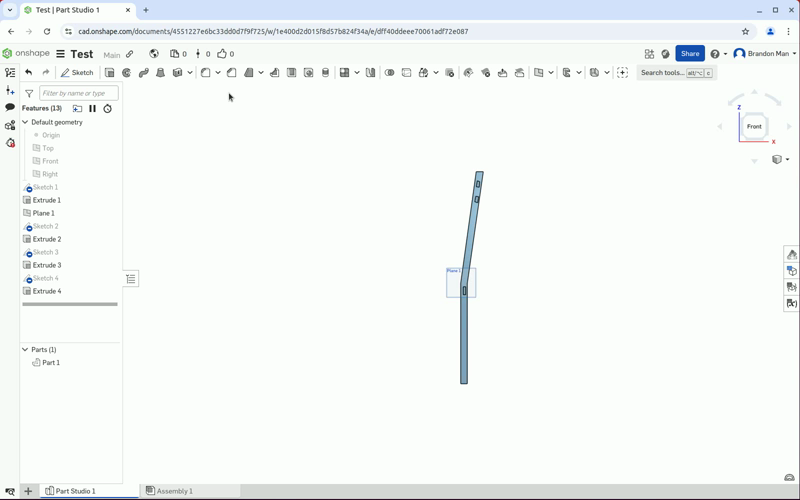
mouse_move(73, 352)
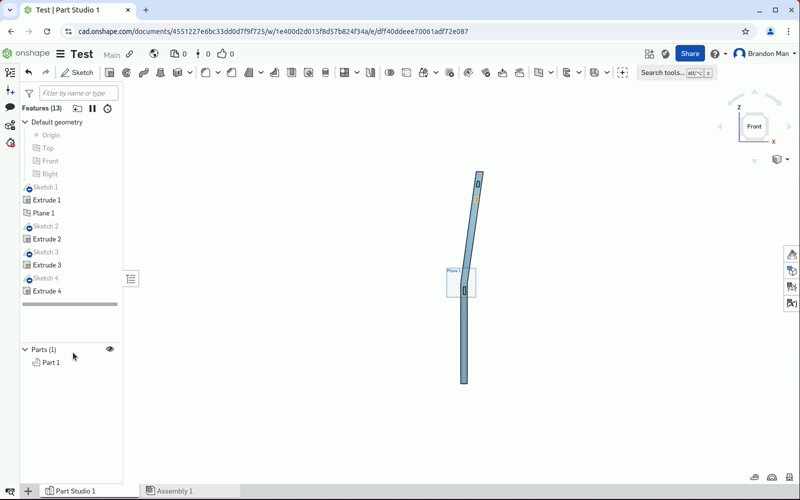
key(y)
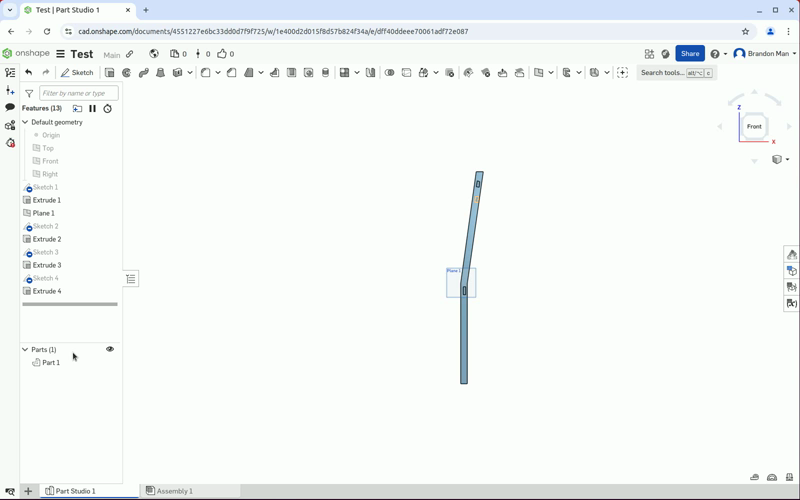
key(shift+p)
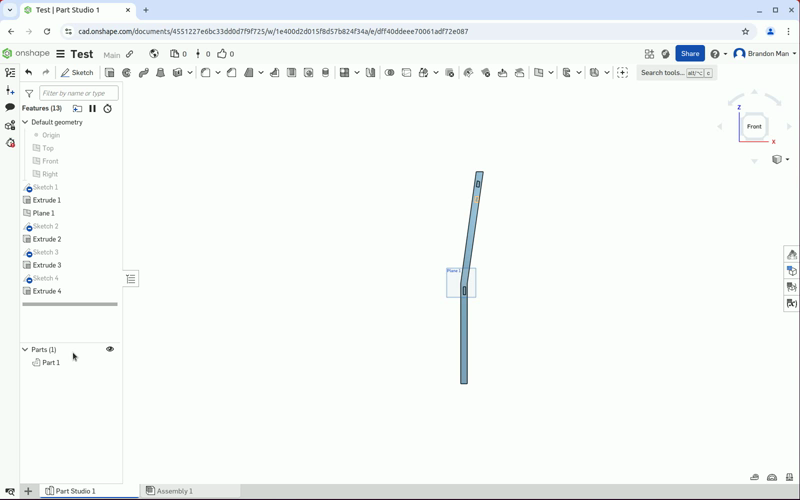
key(space)
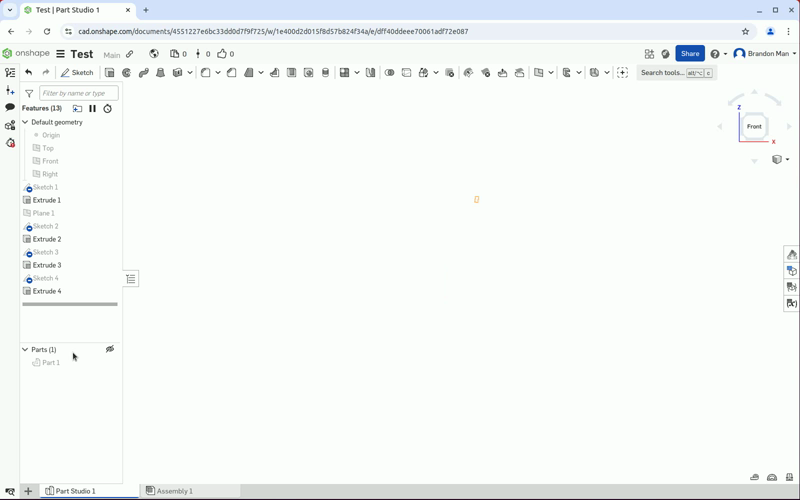
key_down(shift)
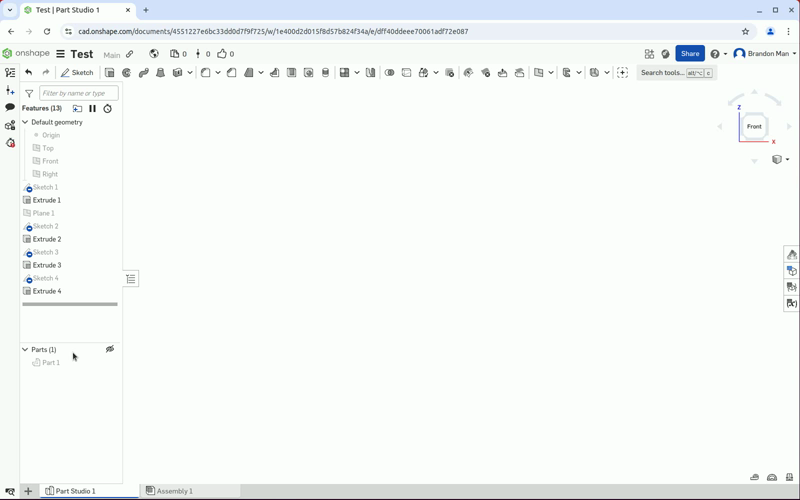
key(left)
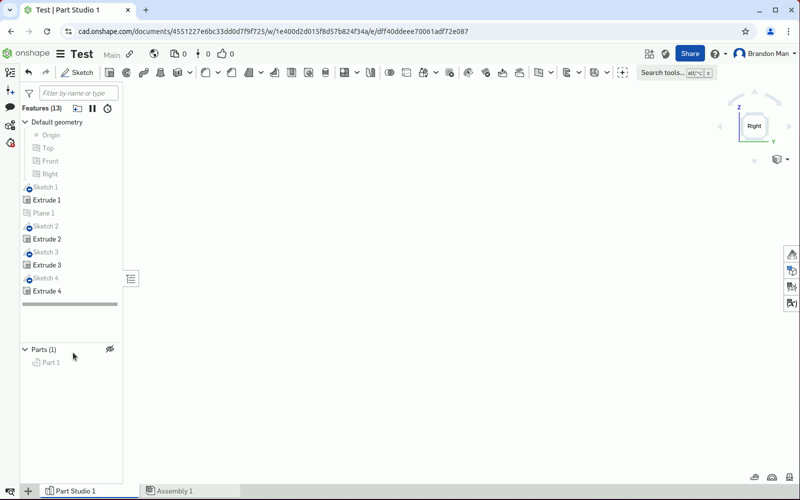
key_up(shift)
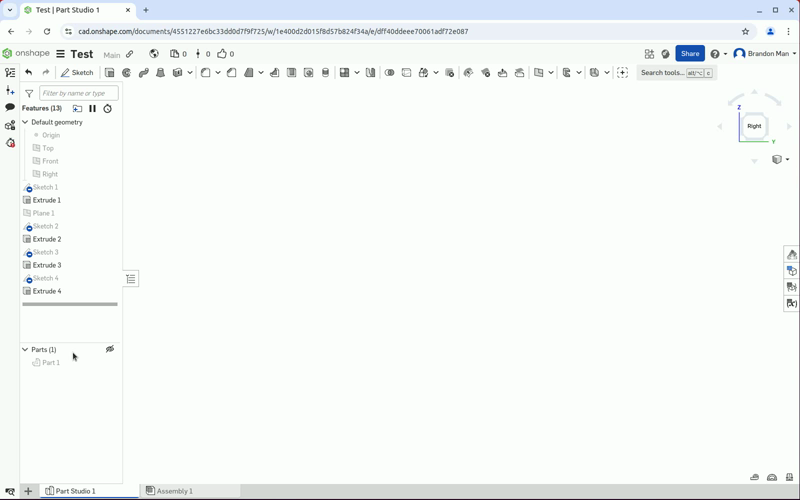
mouse_move(73, 352)
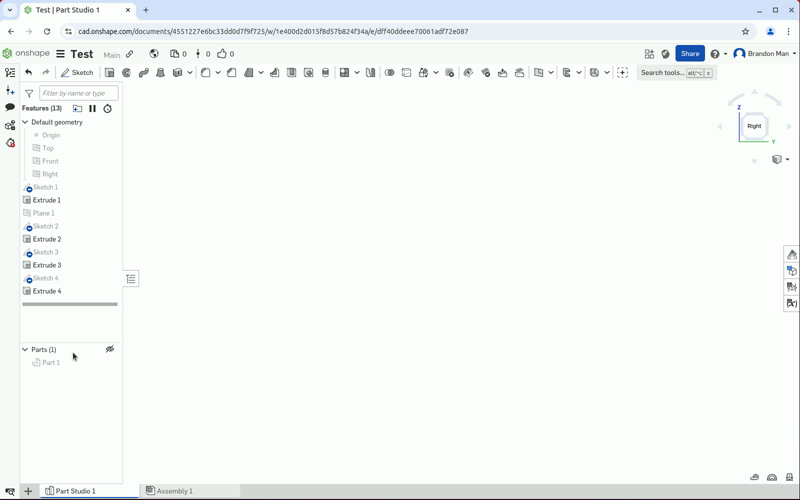
key(shift+y)
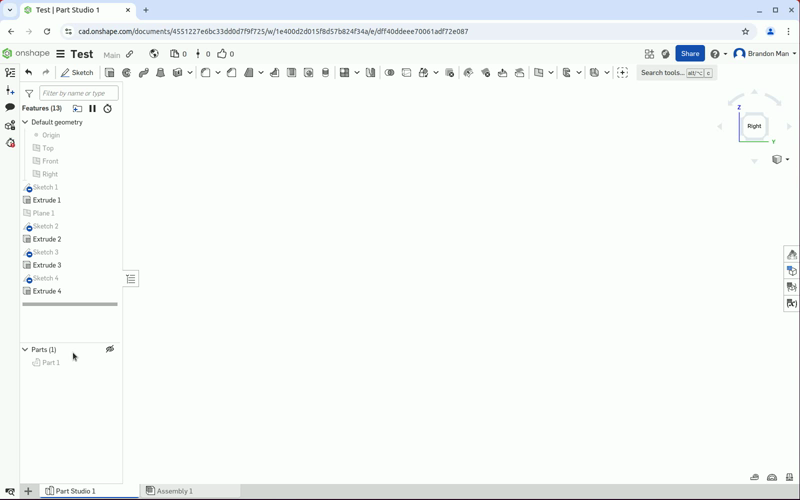
key(shift+s)
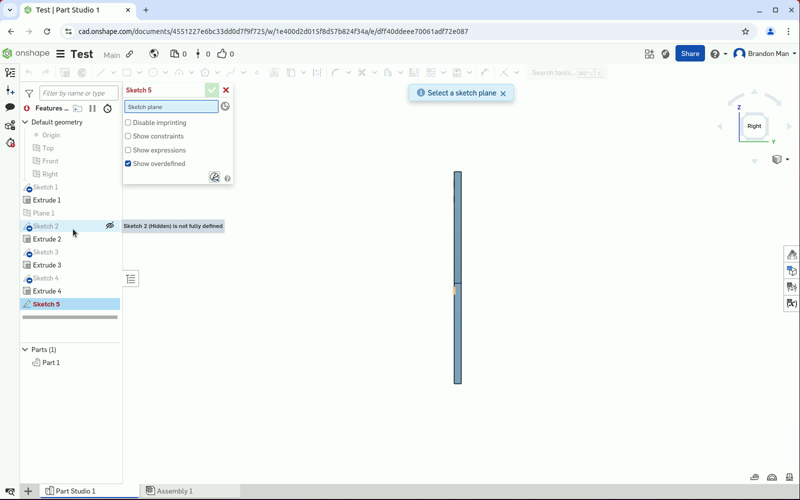
scroll(3)
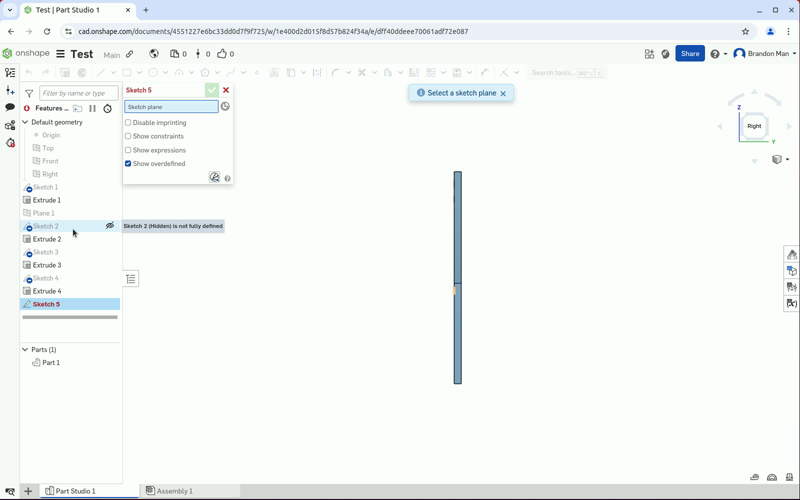
mouse_move(73, 176)
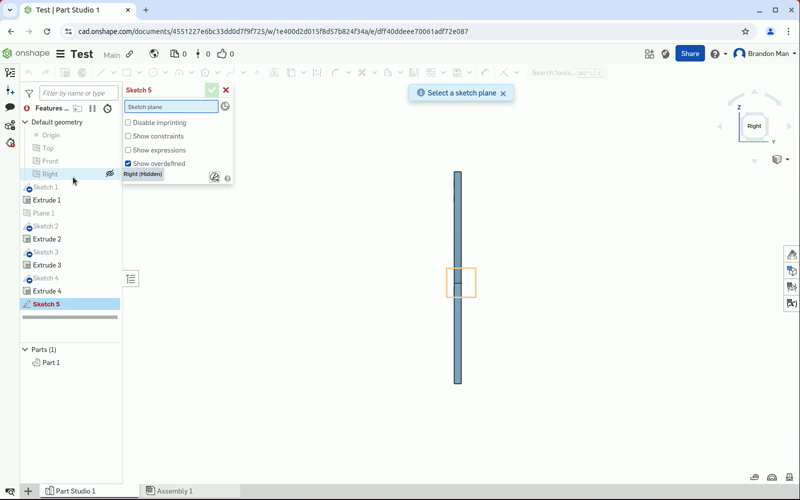
click(73, 176)
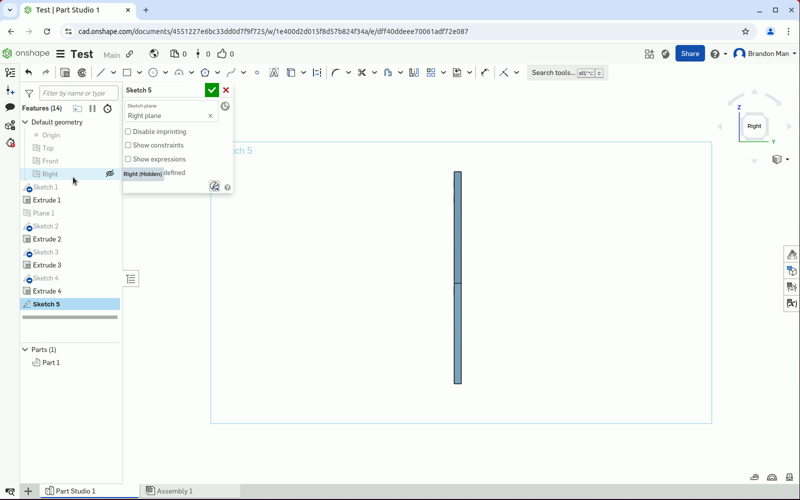
mouse_move(73, 352)
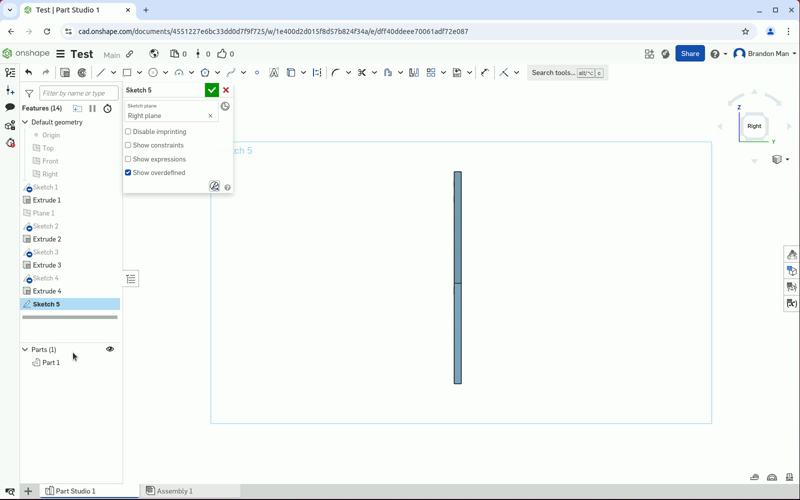
key(y)
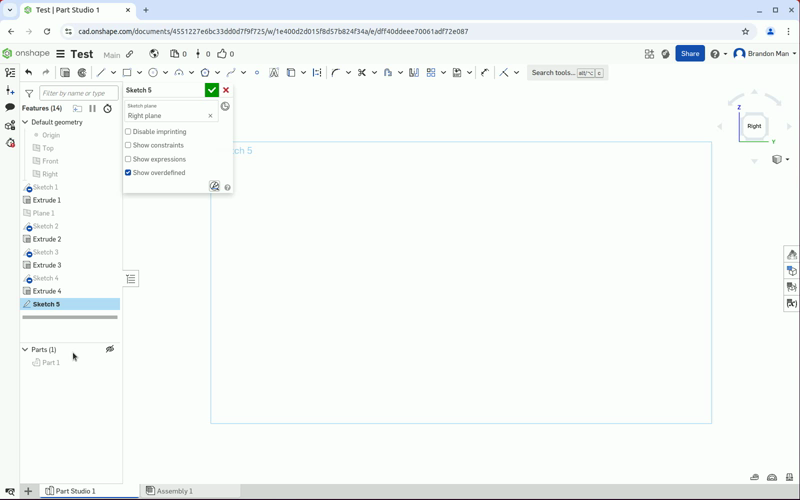
key(l)
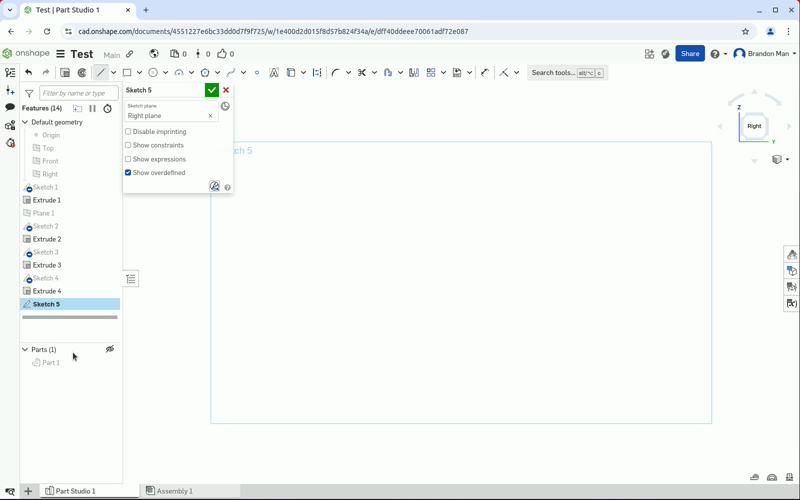
key_down(shift)
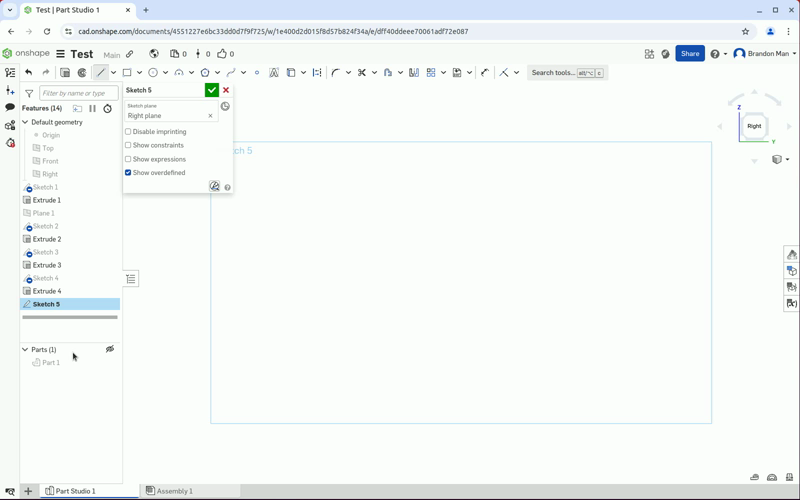
mouse_move(456, 294)
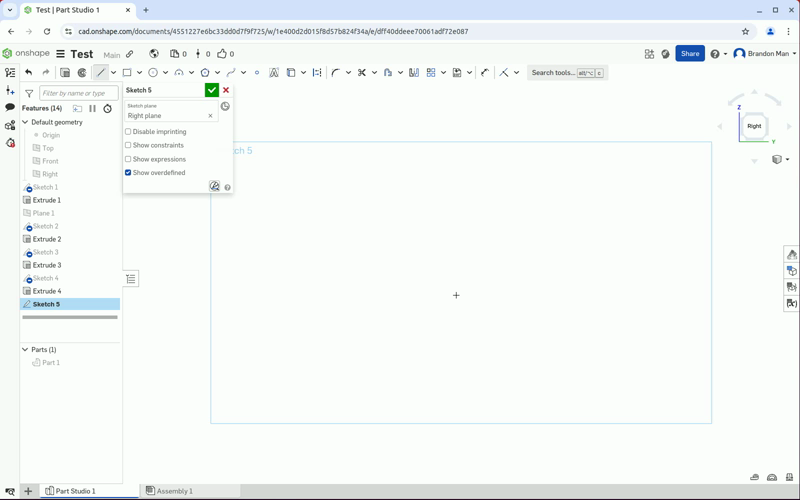
click(456, 294)
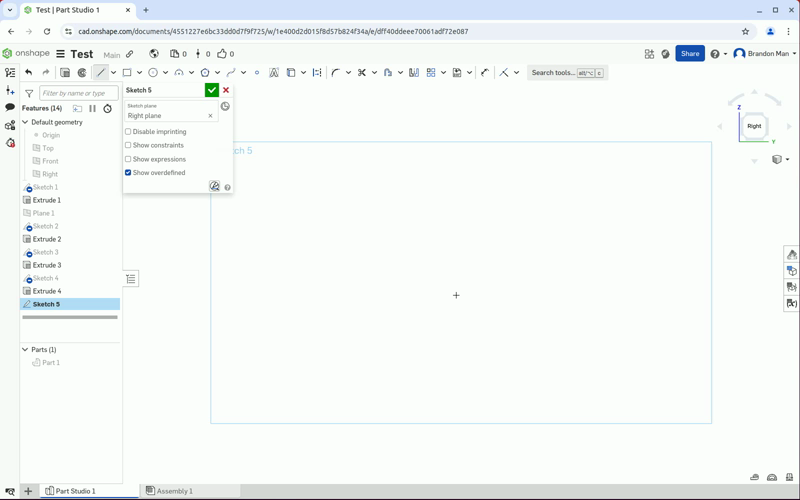
key_up(shift)
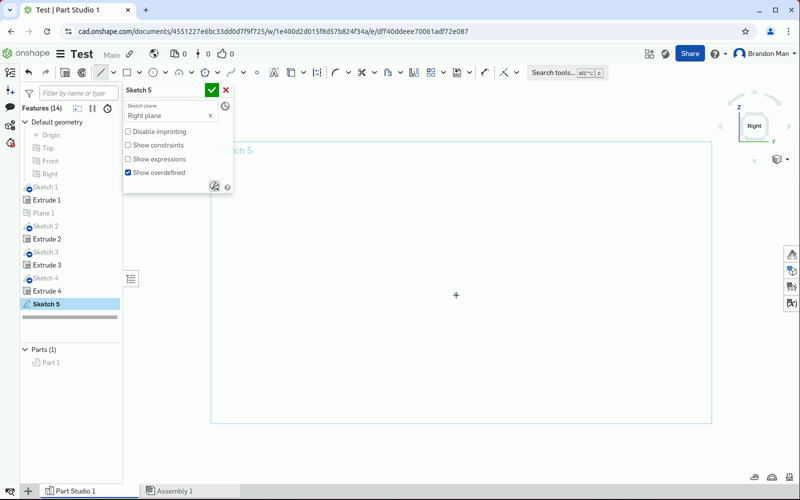
key_down(shift)
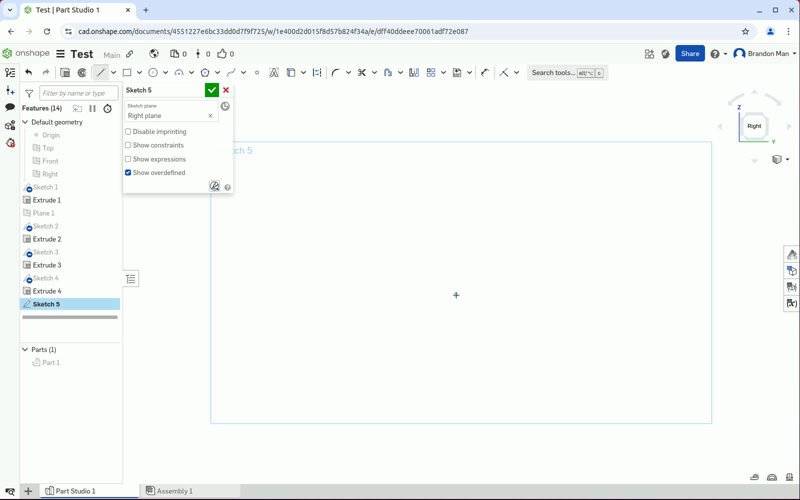
mouse_move(486, 294)
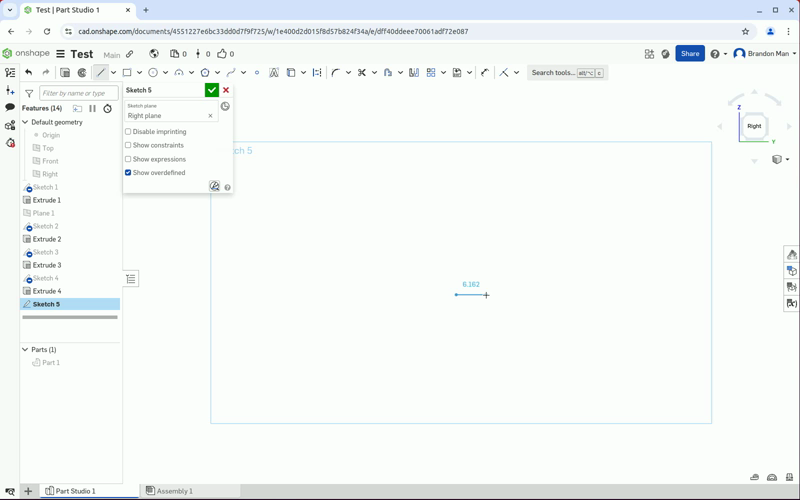
mouse_move(458, 294)
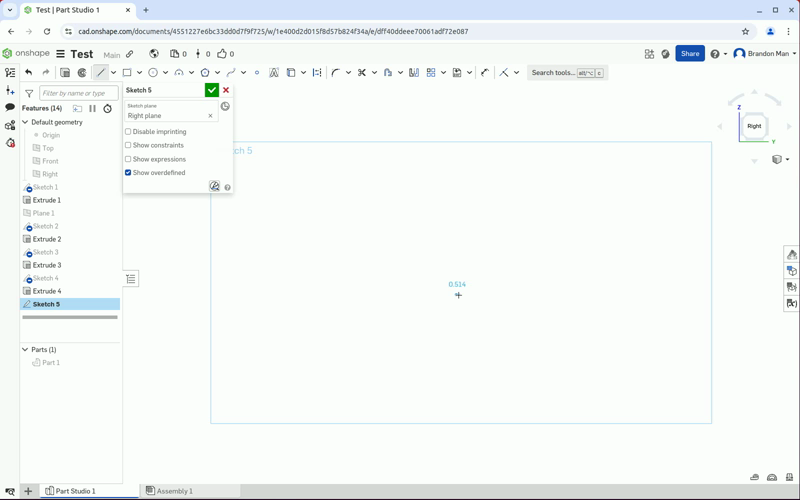
scroll(6)
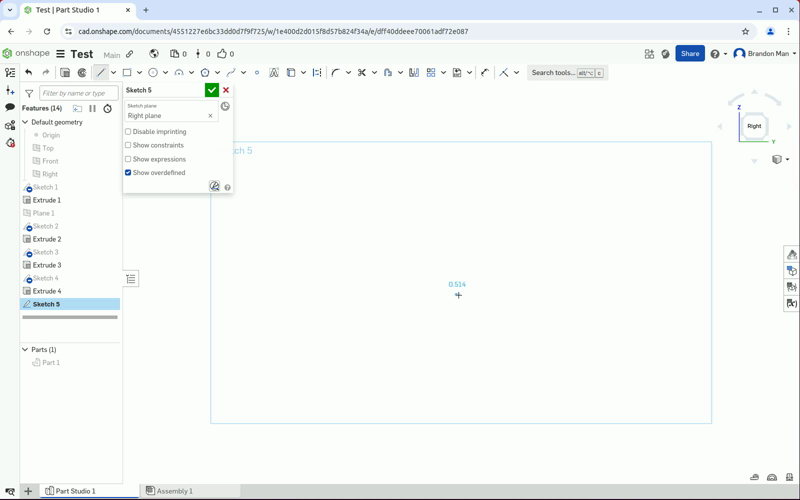
scroll(6)
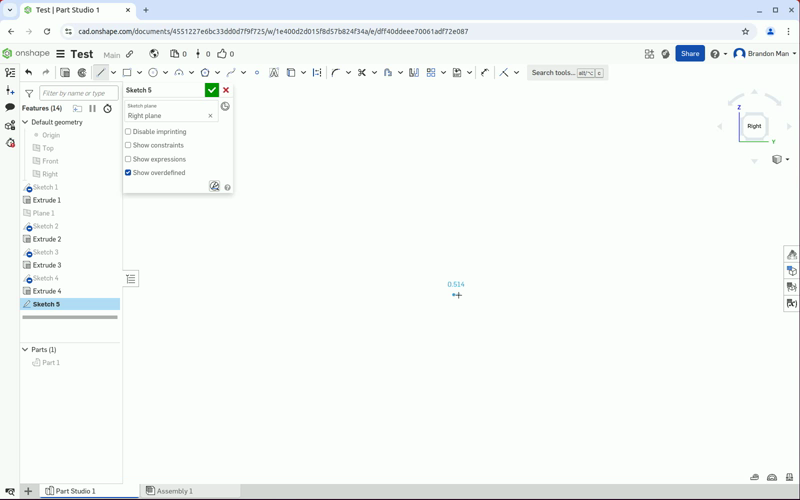
scroll(6)
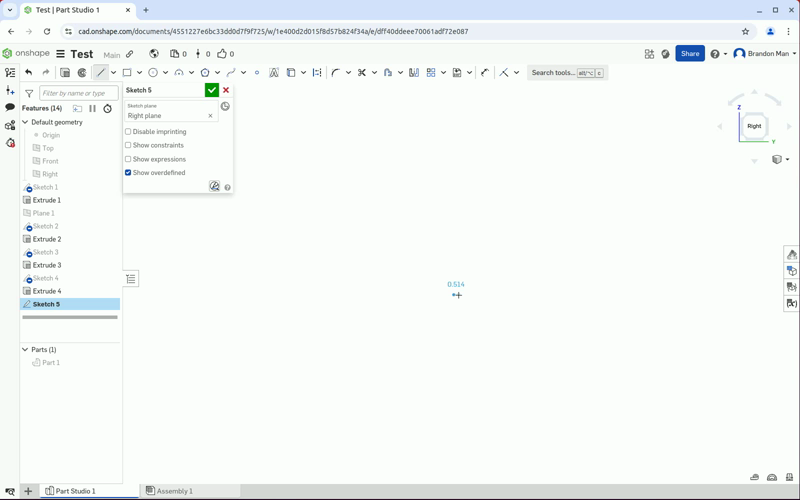
scroll(6)
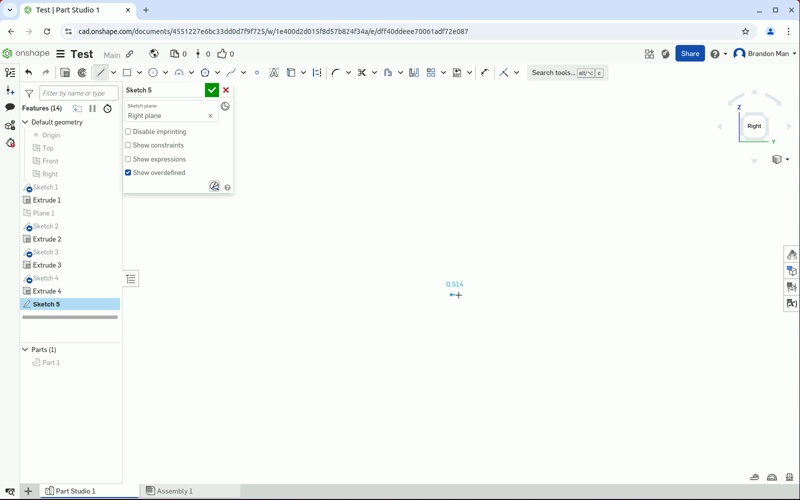
scroll(6)
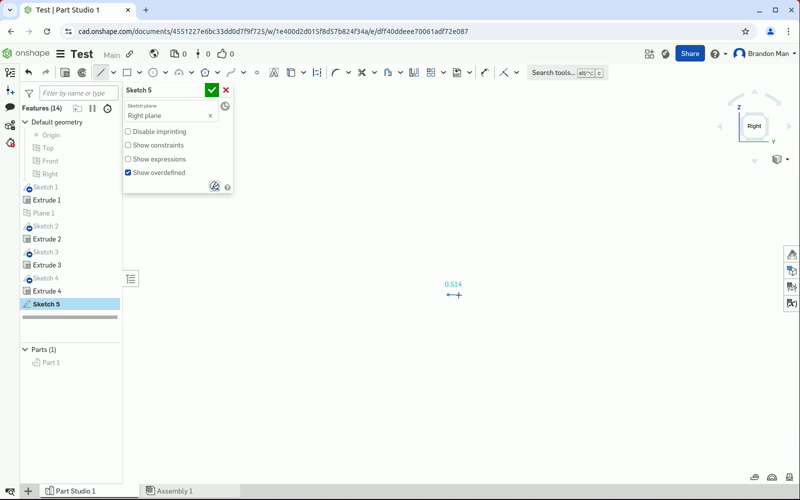
scroll(6)
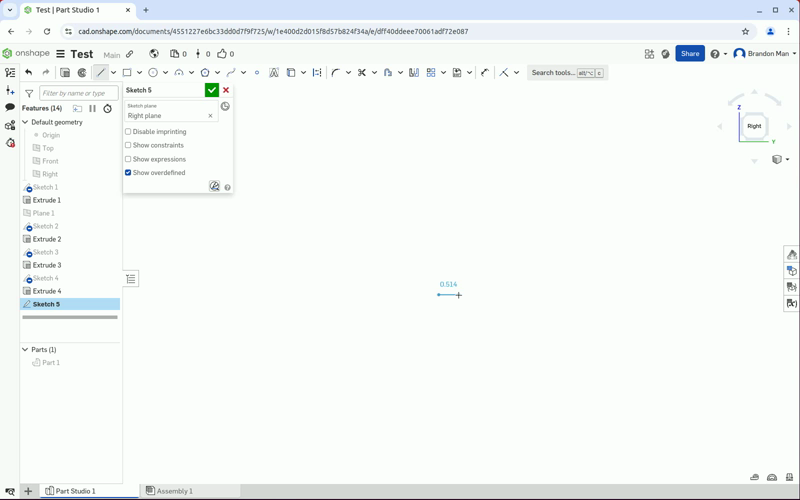
scroll(6)
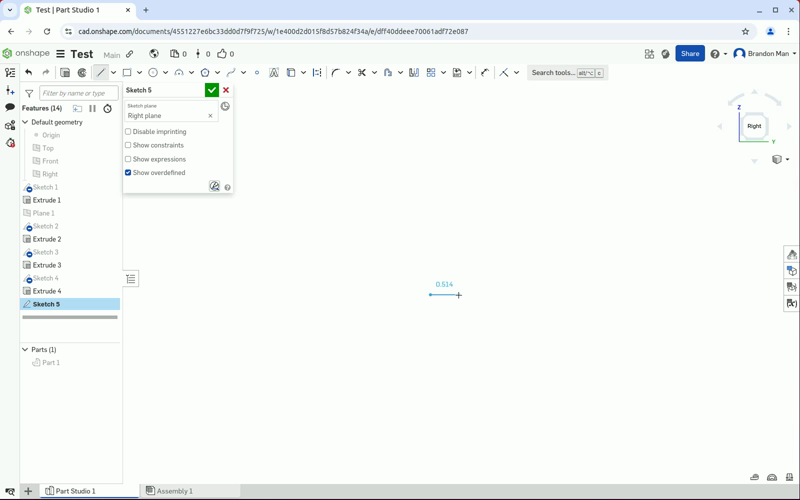
click(458, 294)
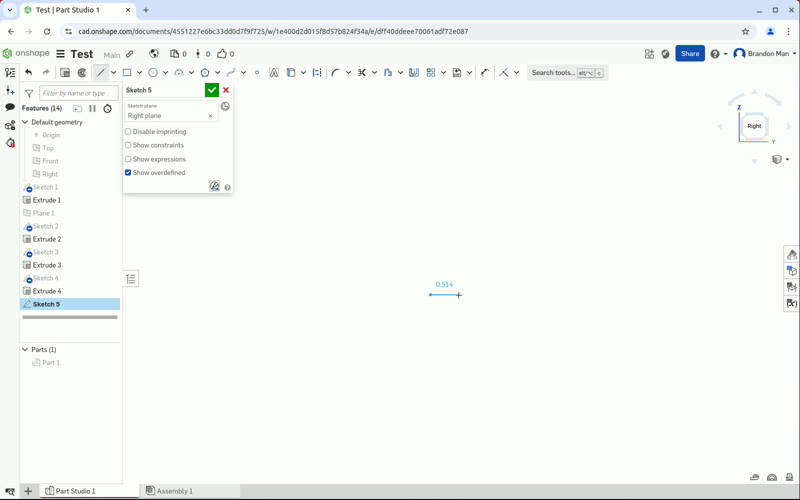
scroll(-6)
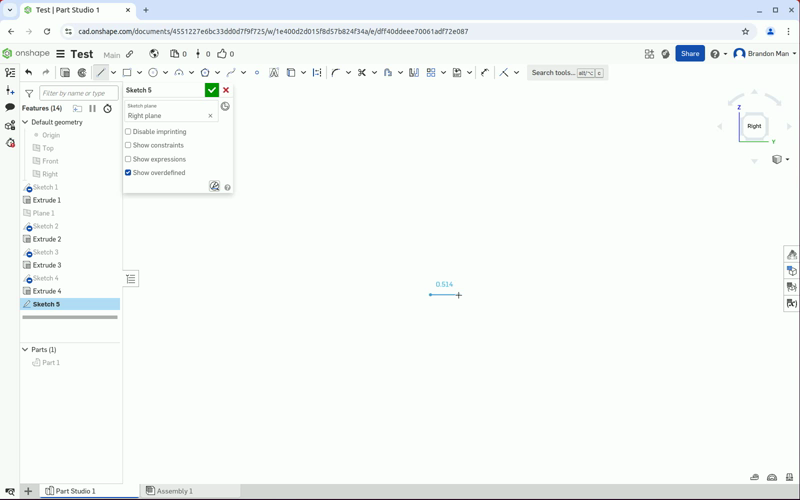
scroll(-6)
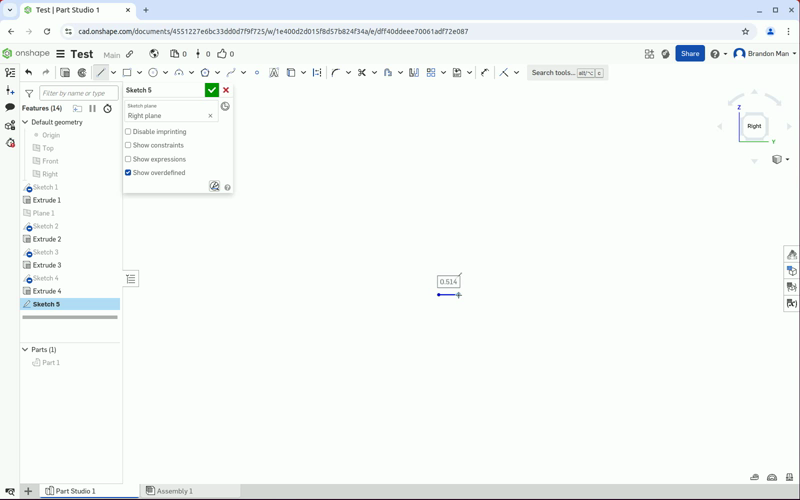
scroll(-6)
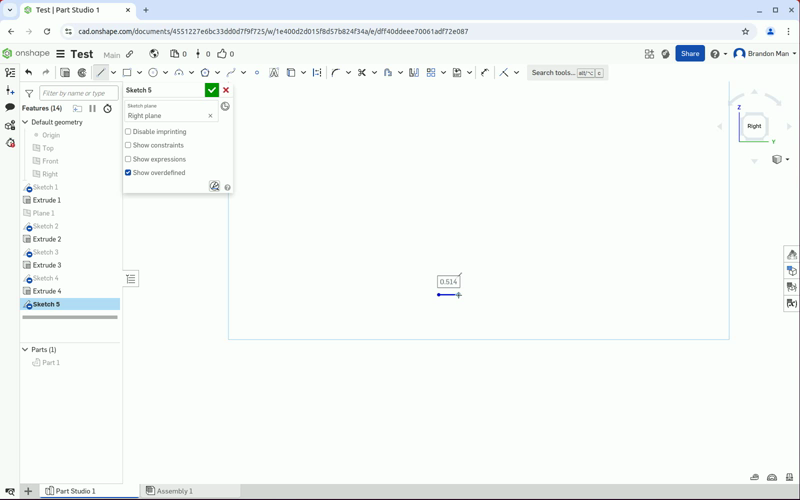
scroll(-6)
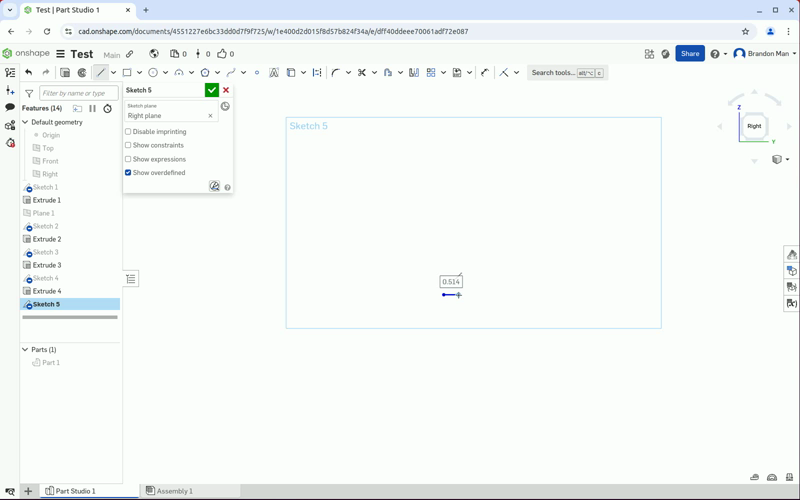
scroll(-6)
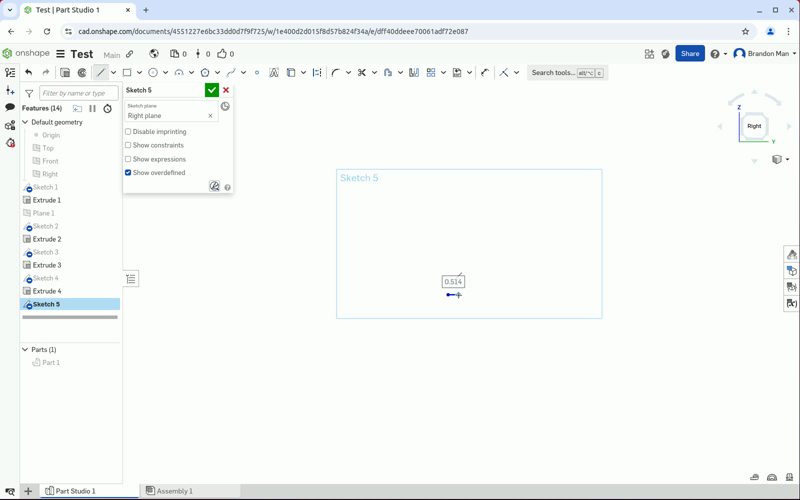
scroll(-6)
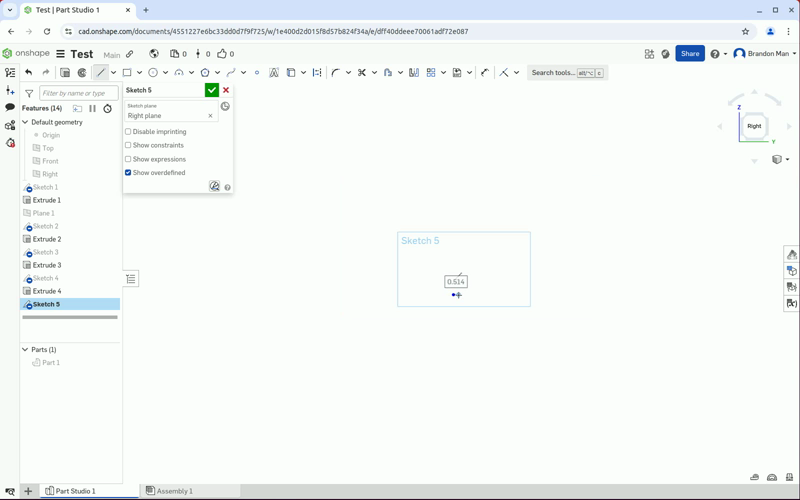
scroll(-6)
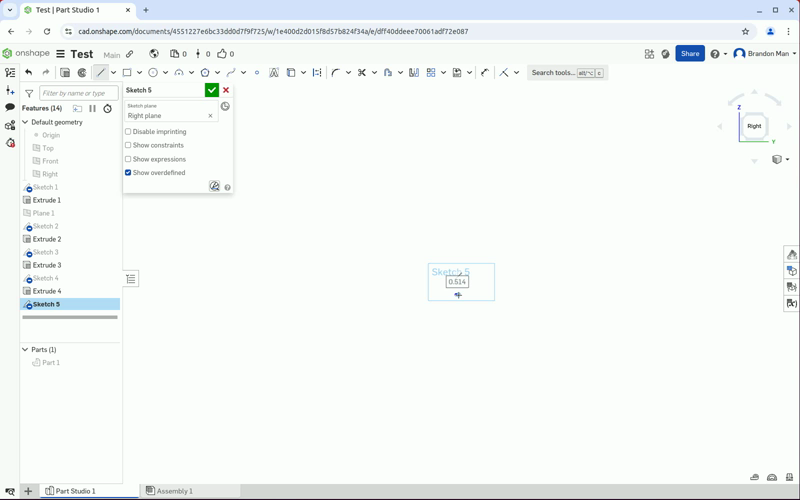
key_up(shift)
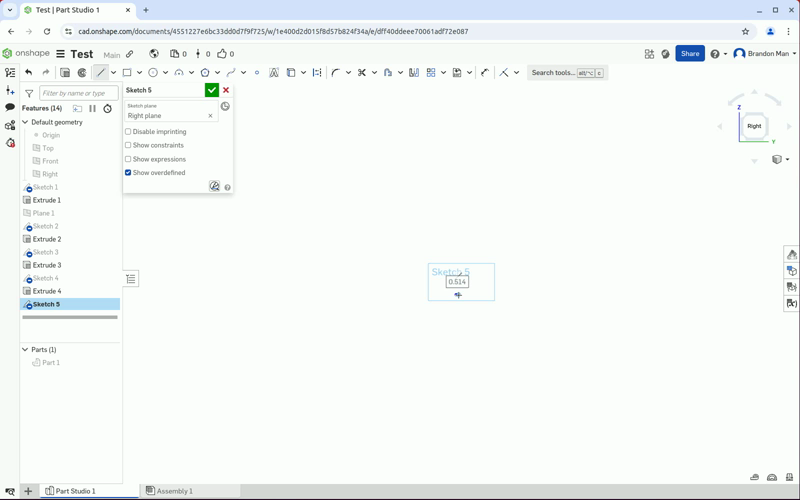
key_down(shift)
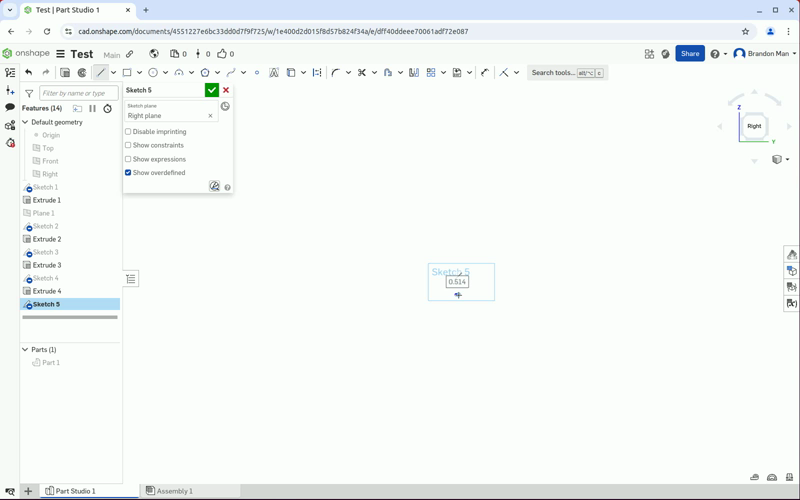
mouse_move(489, 294)
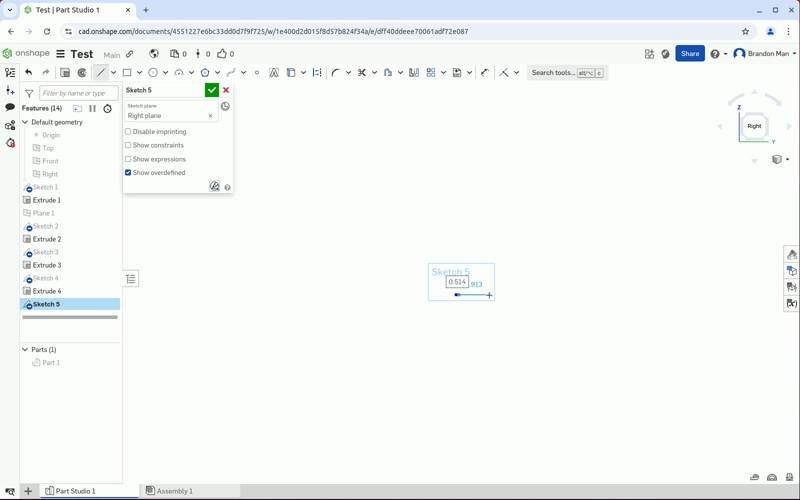
mouse_move(458, 286)
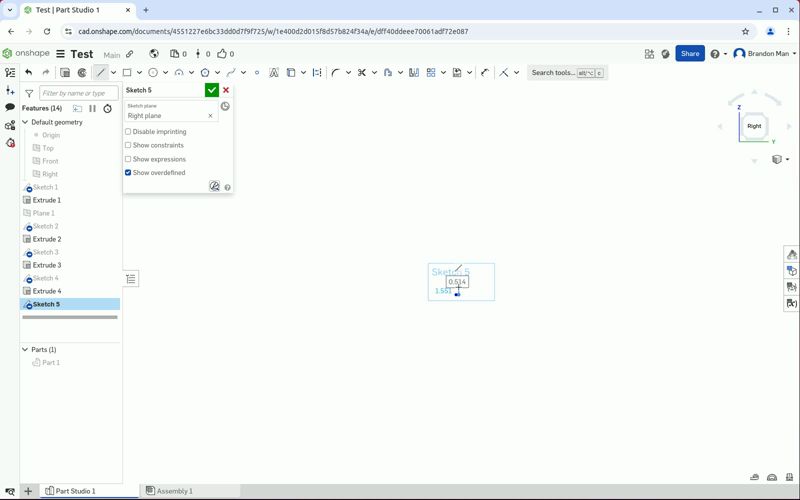
click(458, 286)
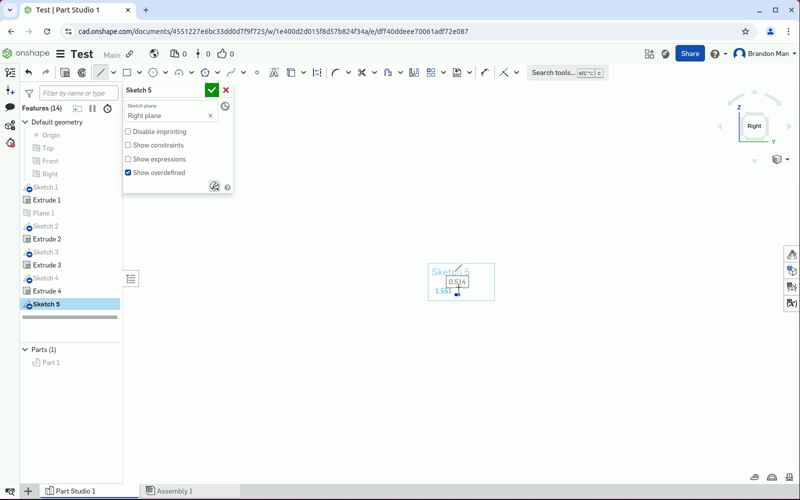
key_up(shift)
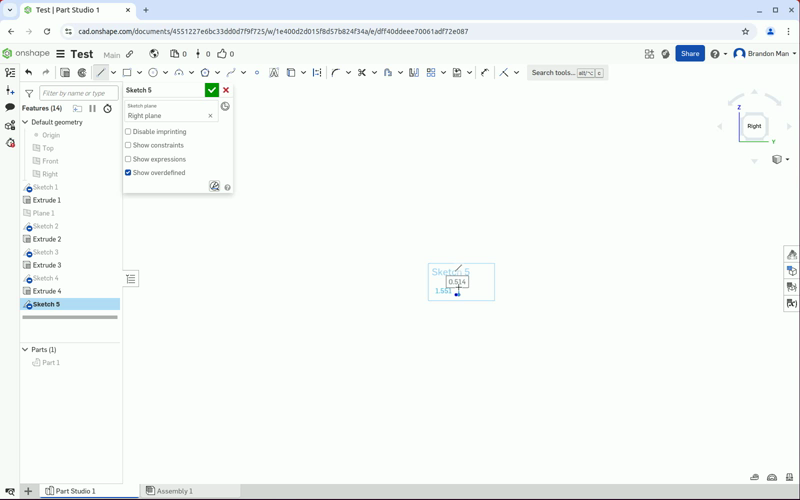
key_down(shift)
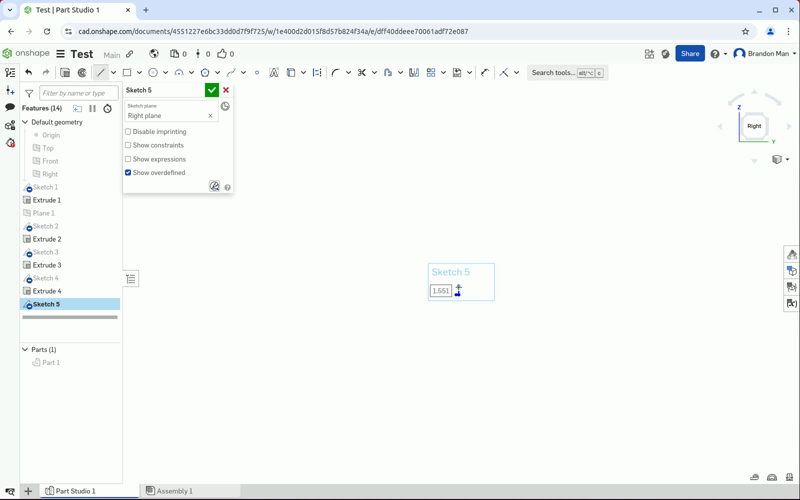
mouse_move(489, 286)
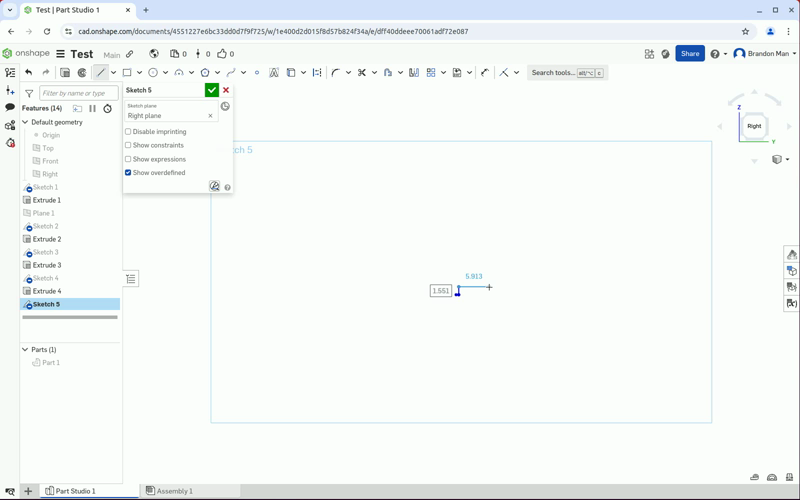
mouse_move(456, 286)
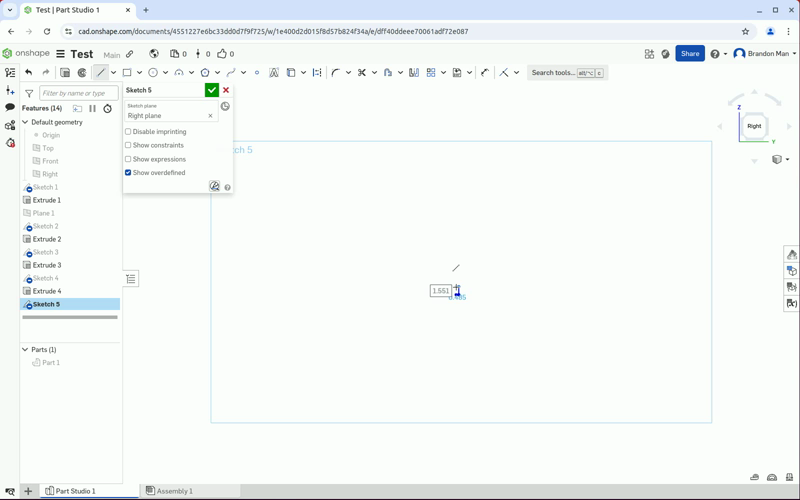
scroll(6)
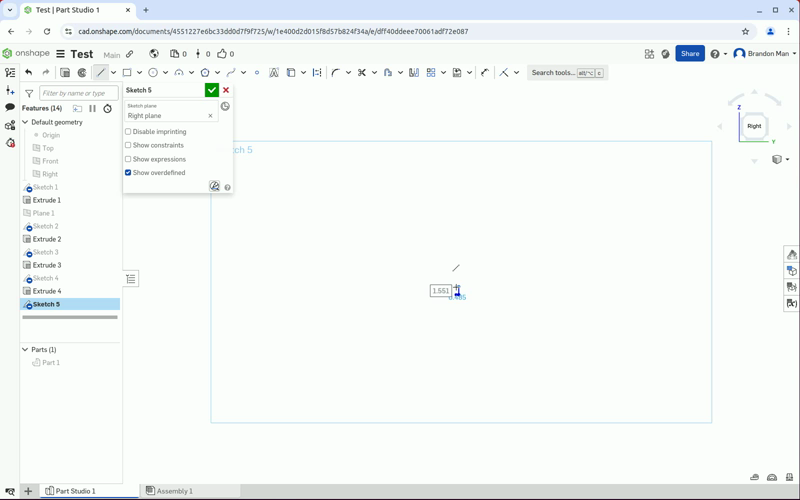
scroll(6)
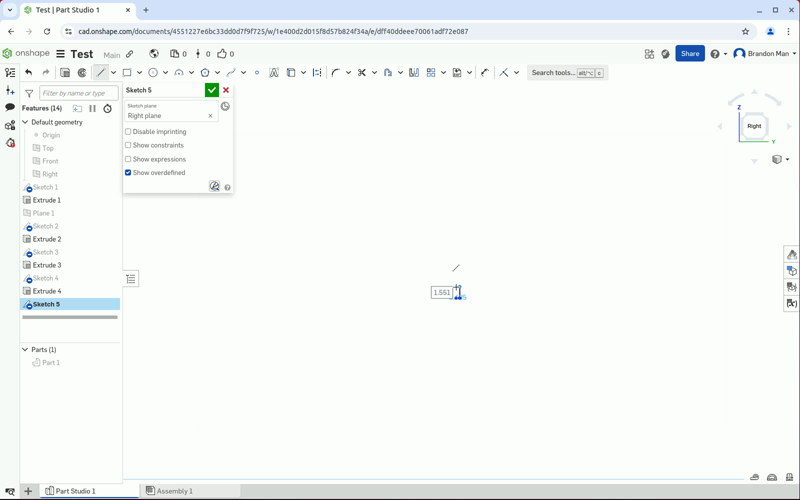
scroll(6)
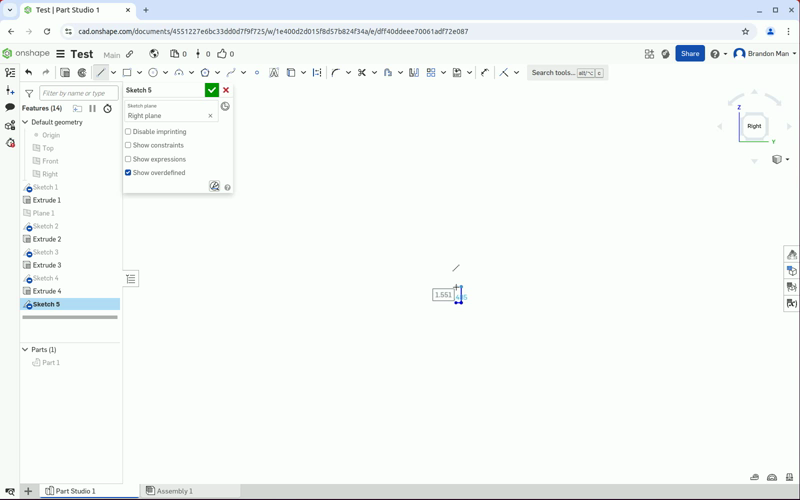
scroll(6)
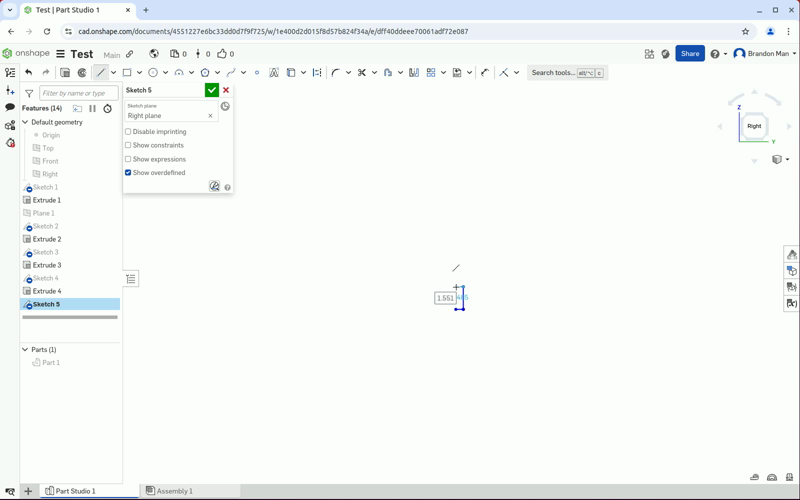
scroll(6)
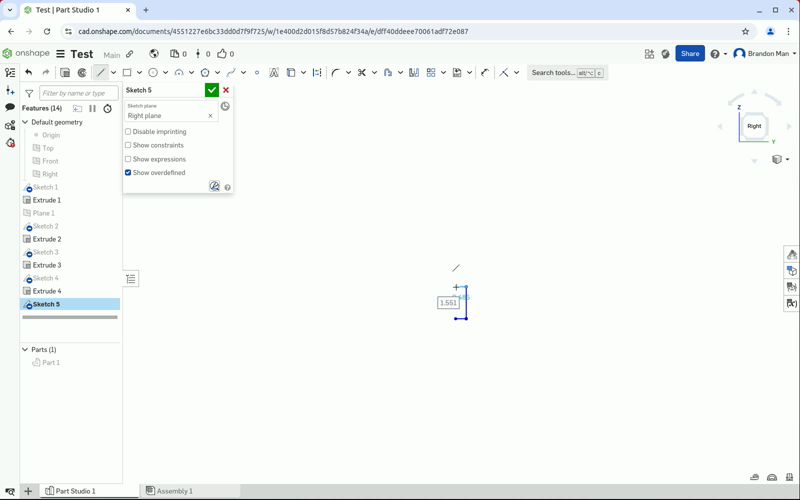
scroll(6)
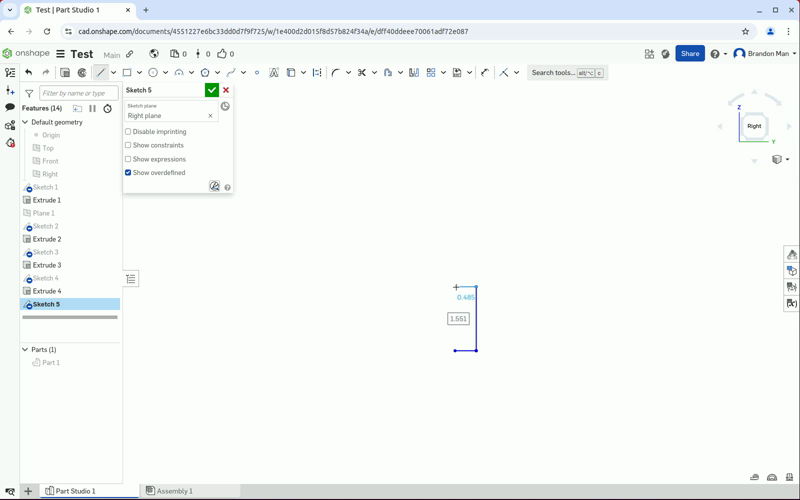
scroll(6)
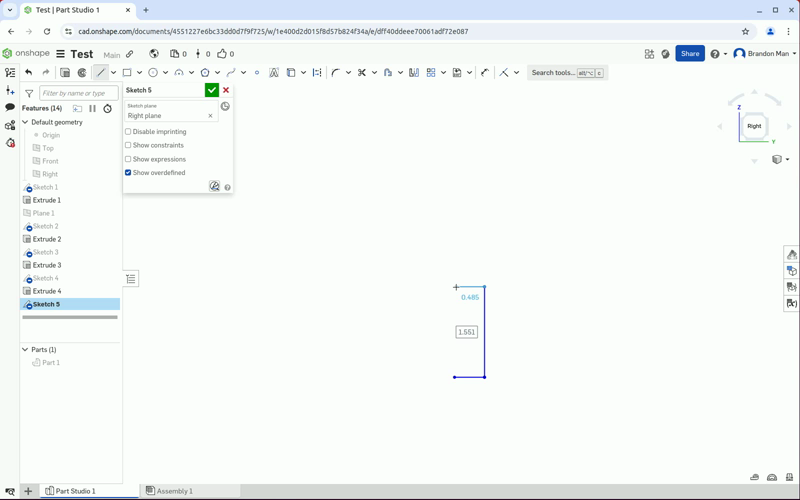
click(456, 286)
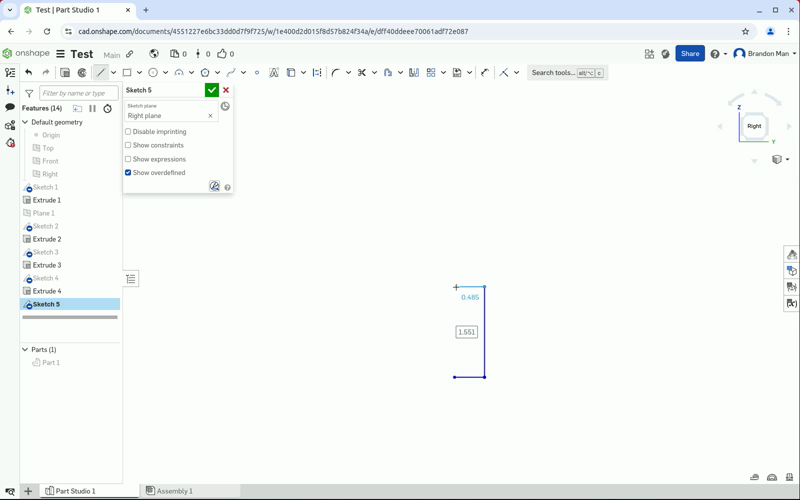
scroll(-6)
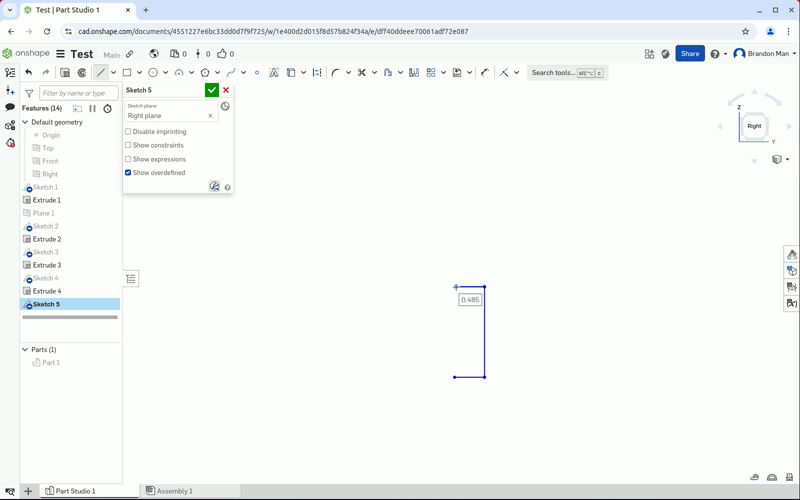
scroll(-6)
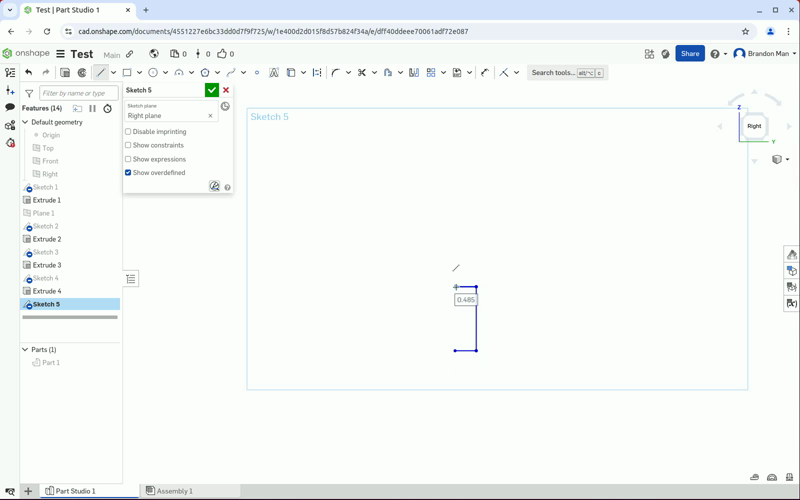
scroll(-6)
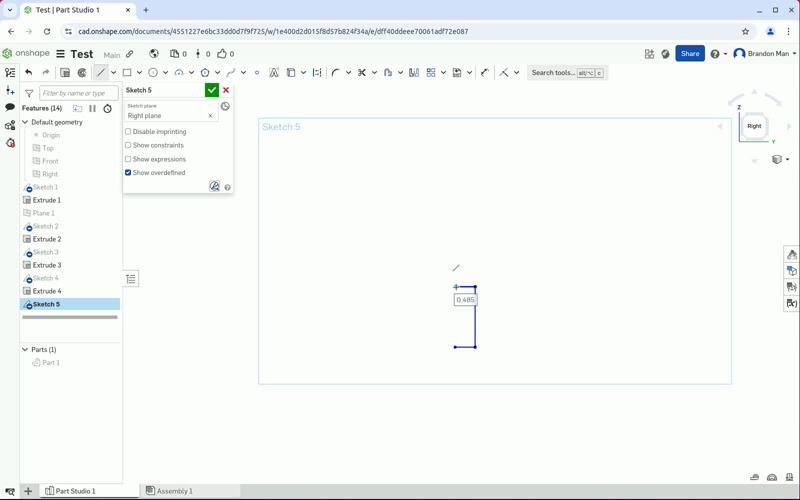
scroll(-6)
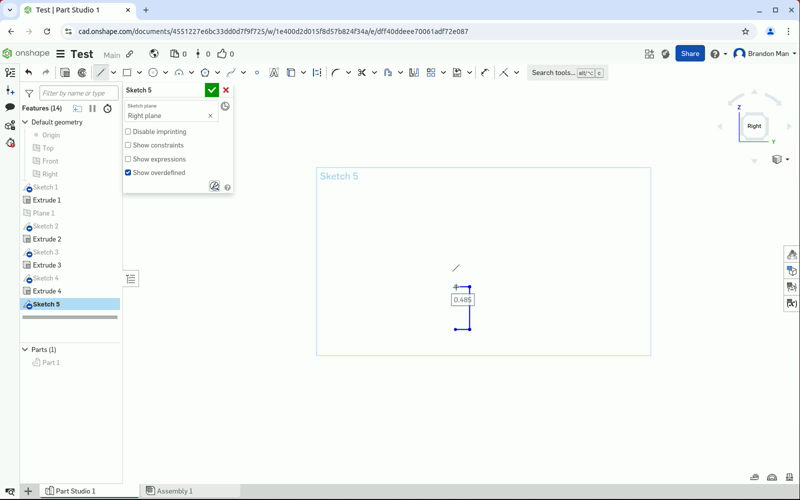
scroll(-6)
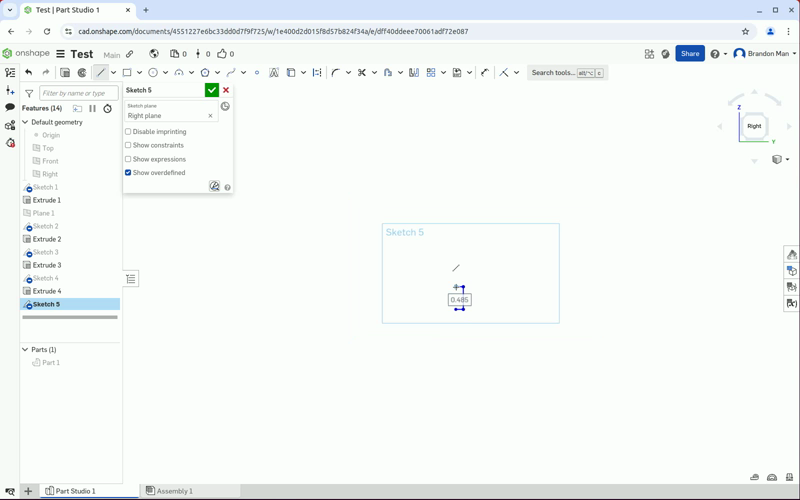
scroll(-6)
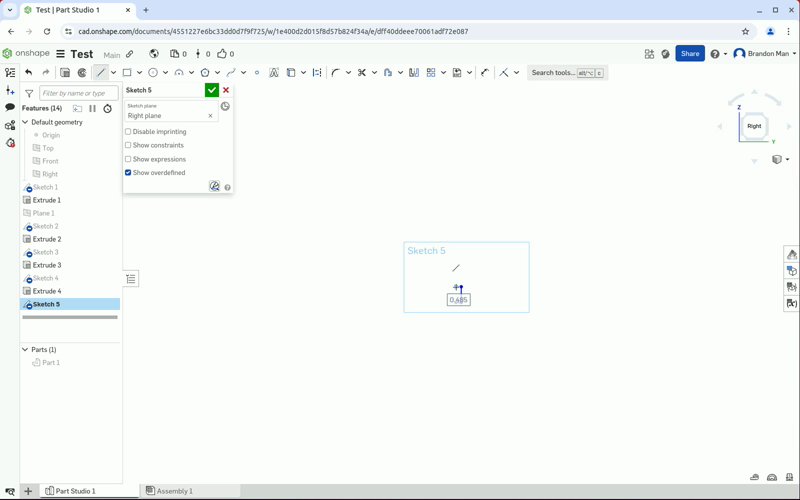
scroll(-6)
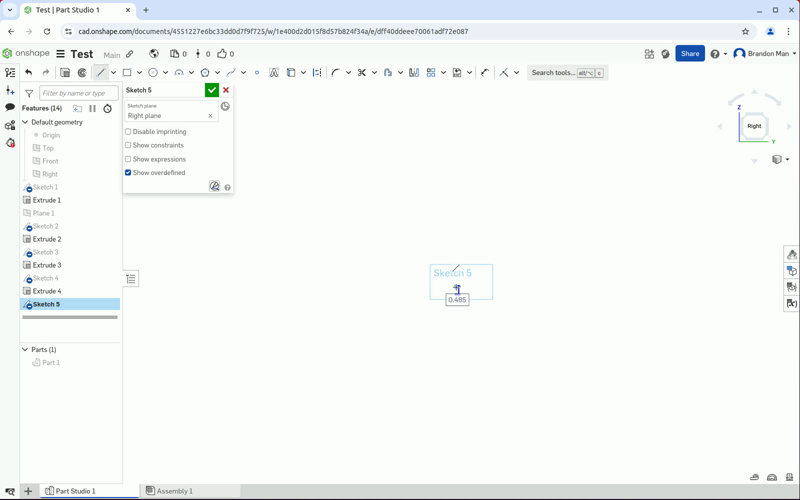
key_up(shift)
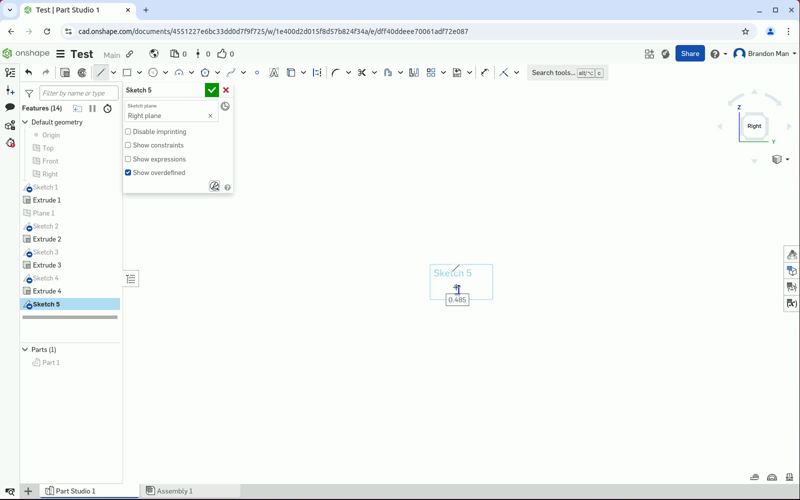
mouse_move(486, 286)
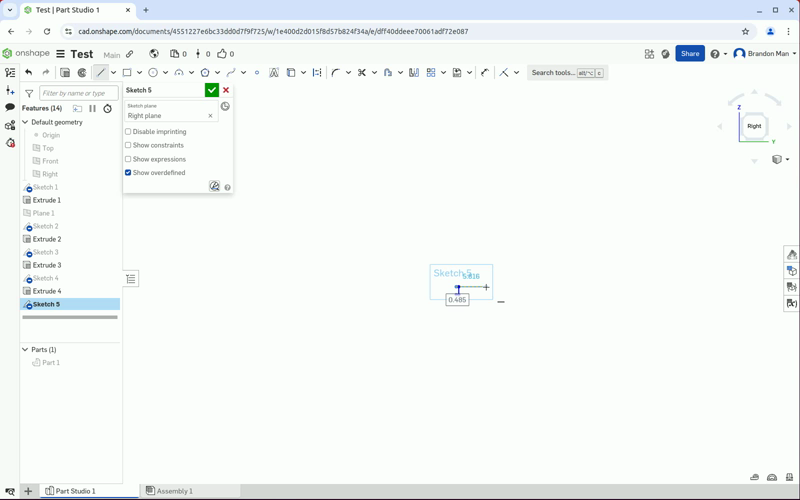
key_down(shift)
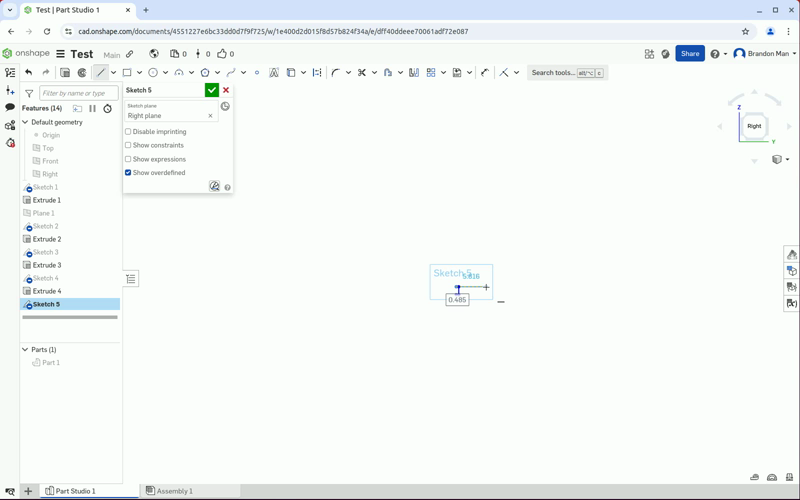
mouse_move(456, 294)
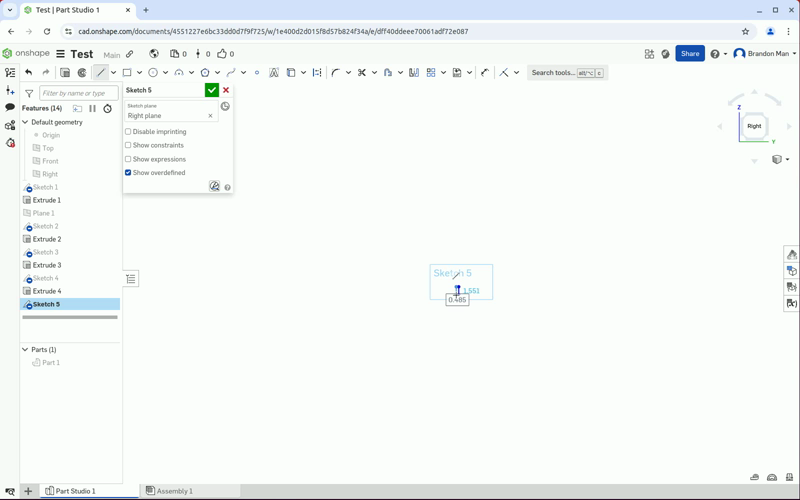
scroll(6)
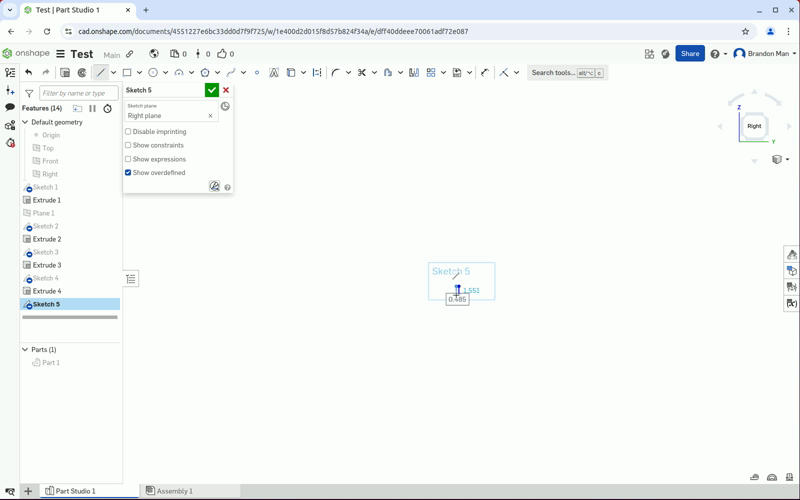
scroll(6)
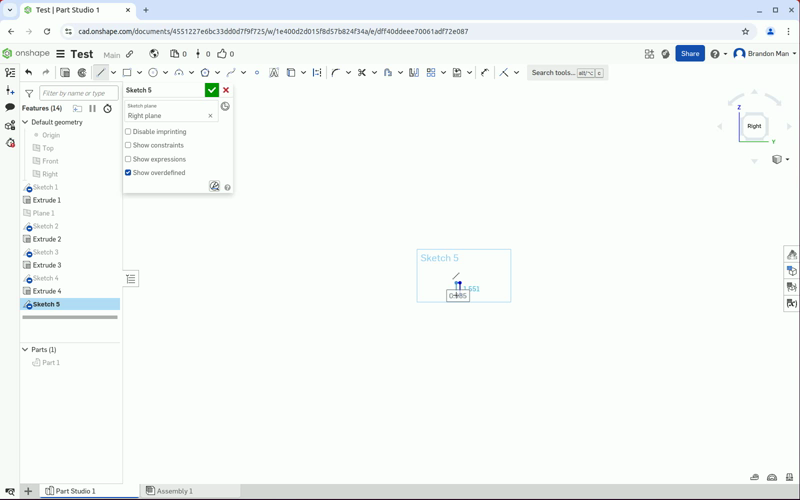
scroll(6)
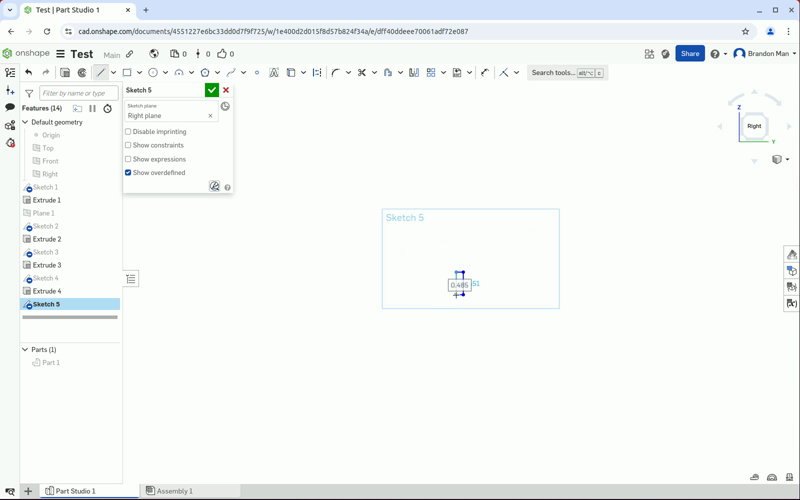
scroll(6)
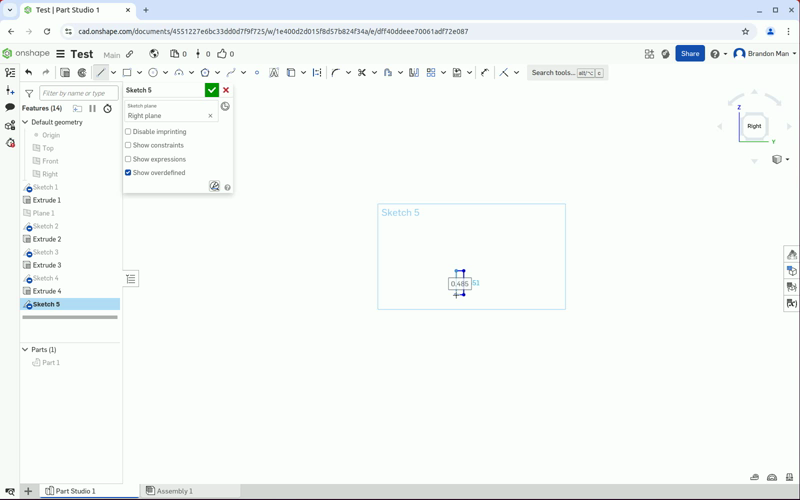
scroll(6)
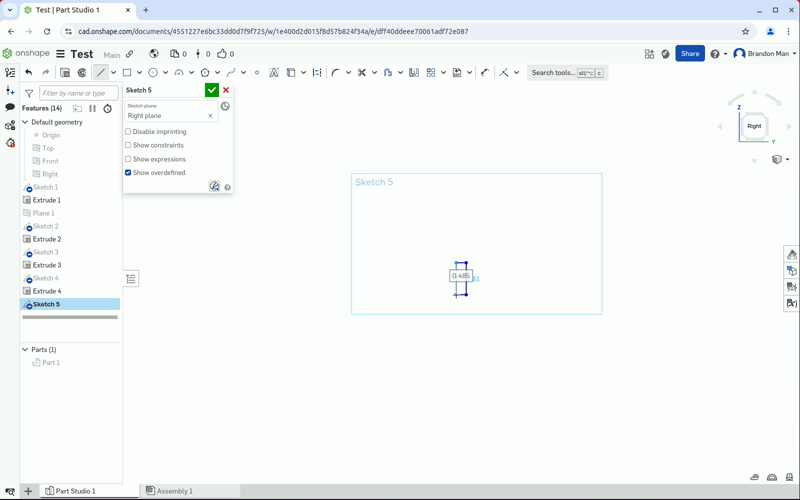
scroll(6)
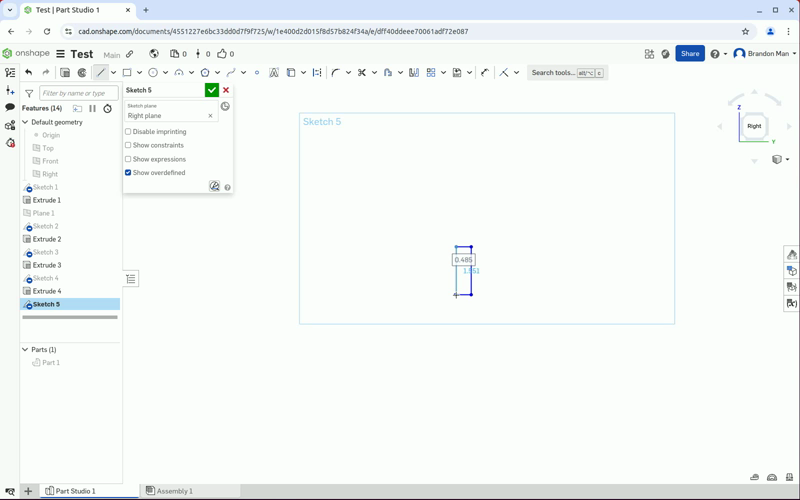
scroll(6)
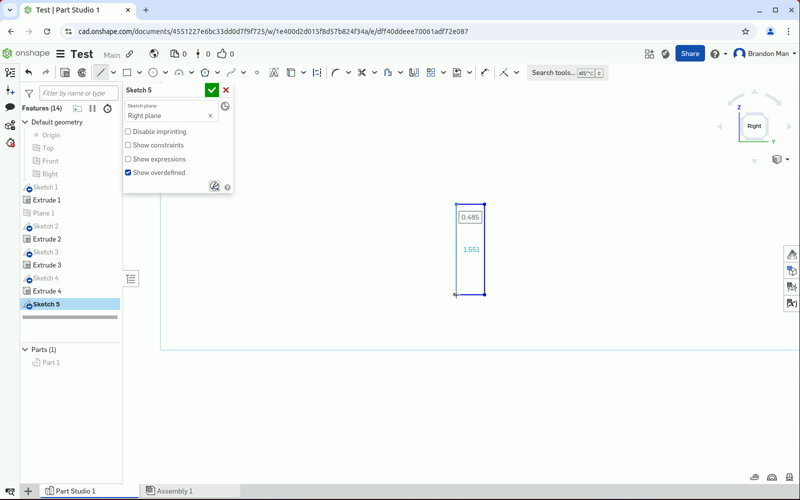
key_up(shift)
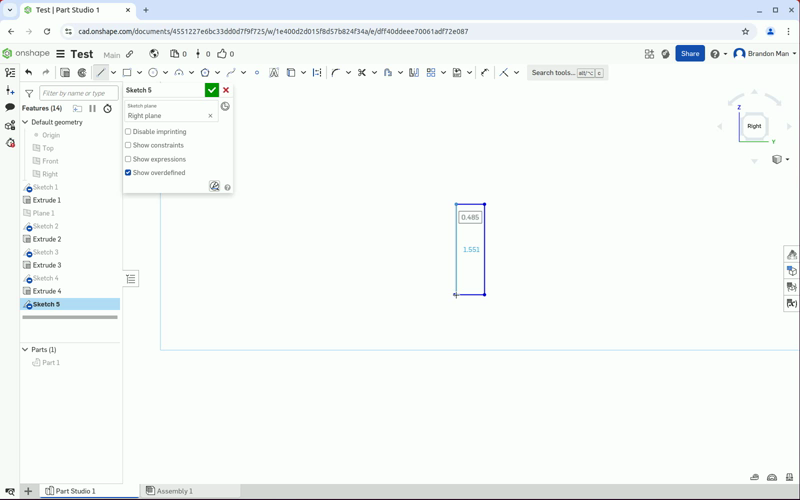
click(456, 294)
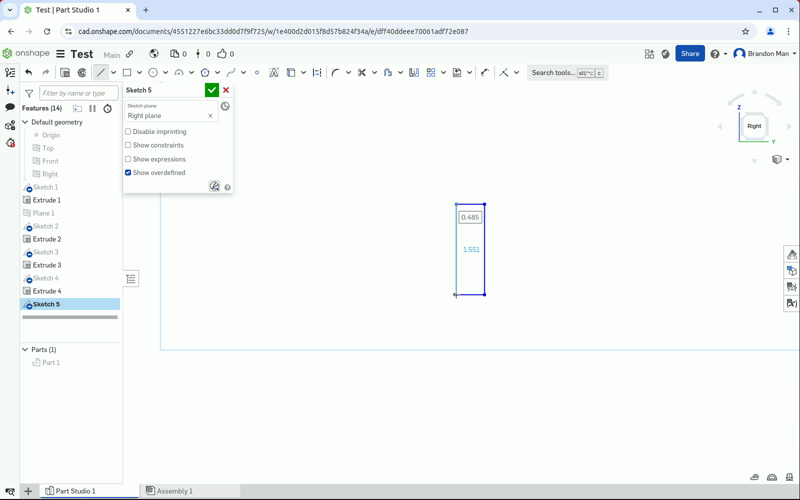
scroll(-6)
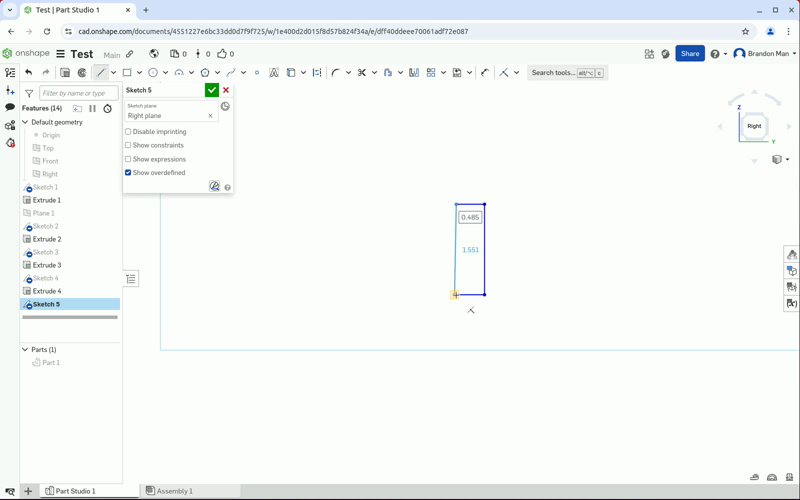
scroll(-6)
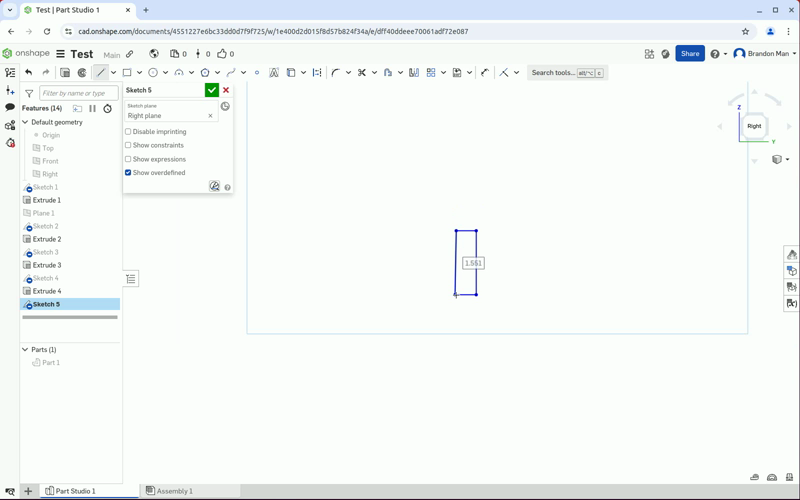
scroll(-6)
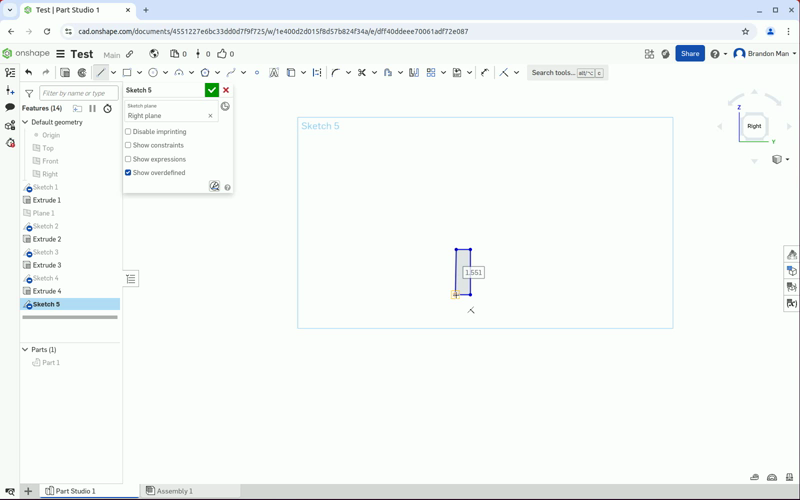
scroll(-6)
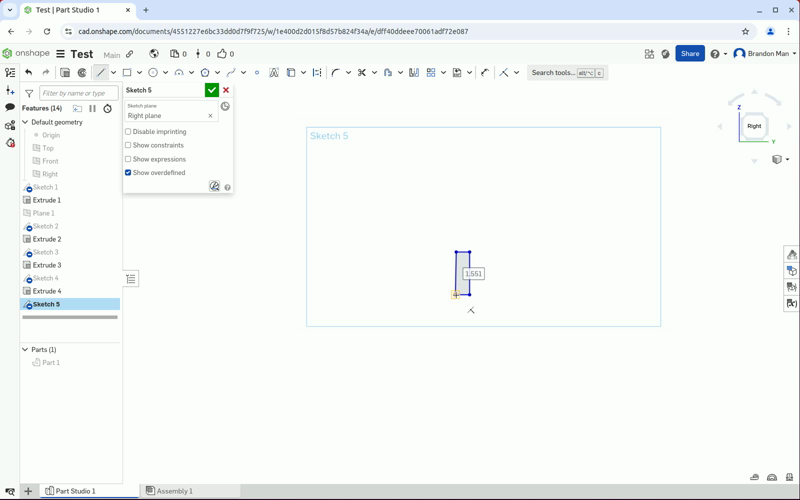
scroll(-6)
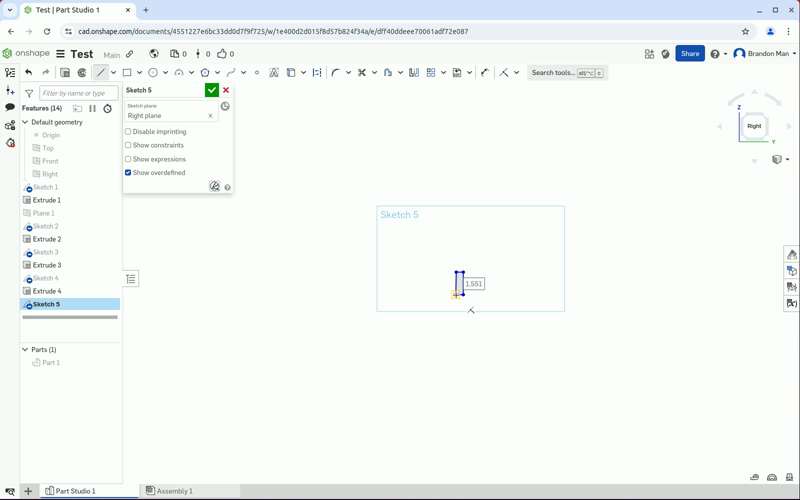
scroll(-6)
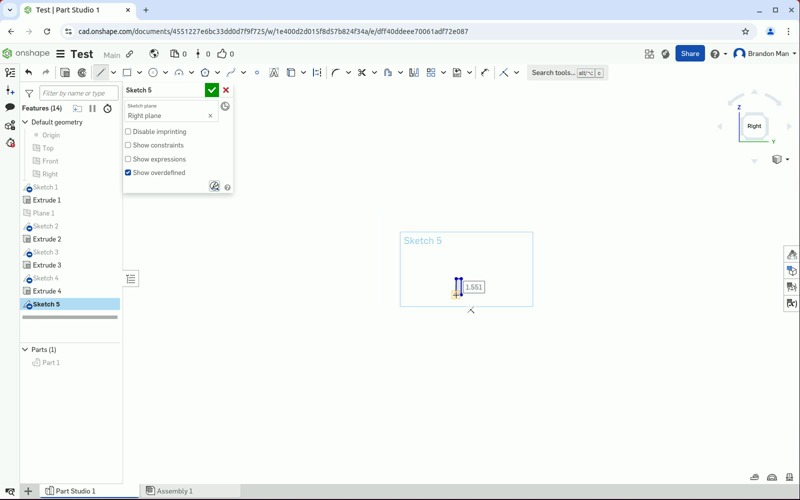
scroll(-6)
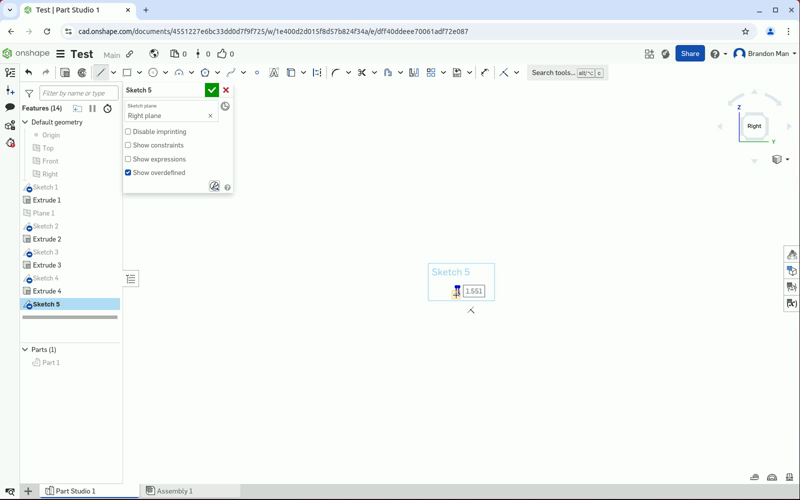
key(esc)
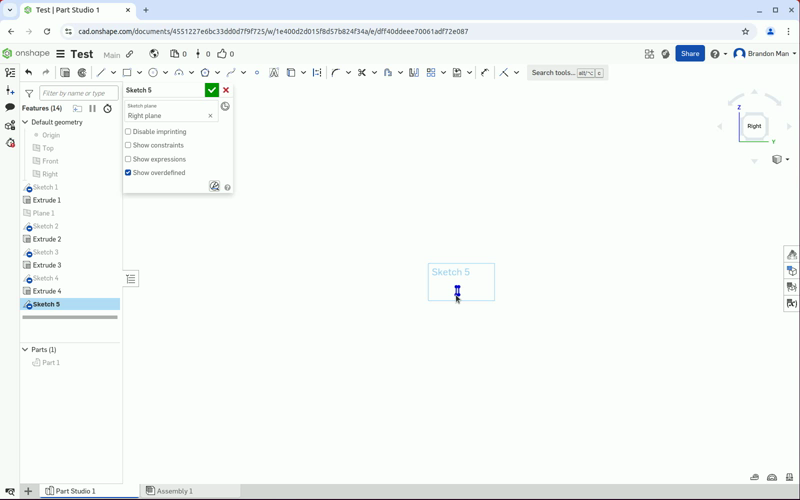
mouse_move(456, 288)
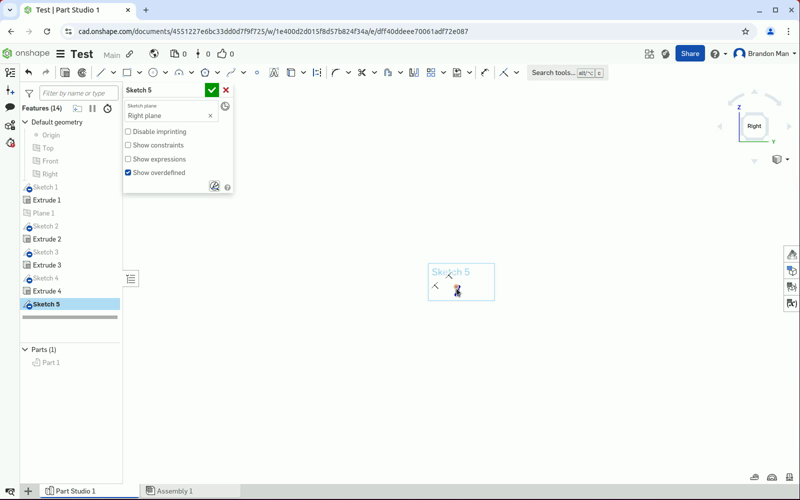
scroll(6)
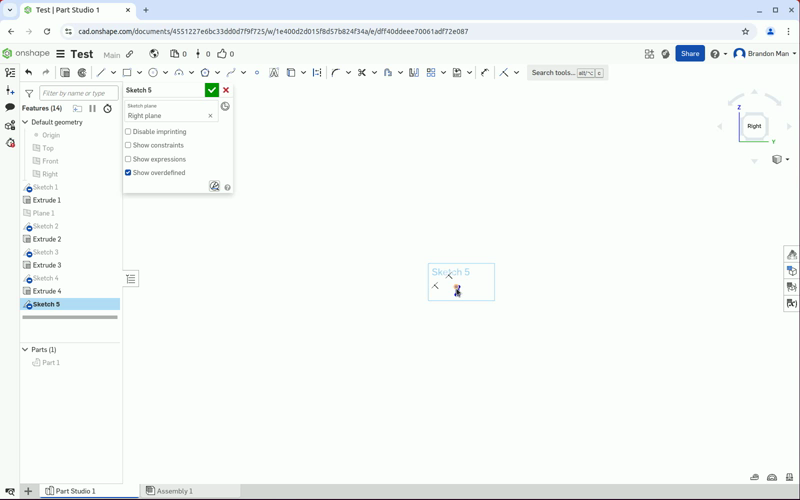
scroll(6)
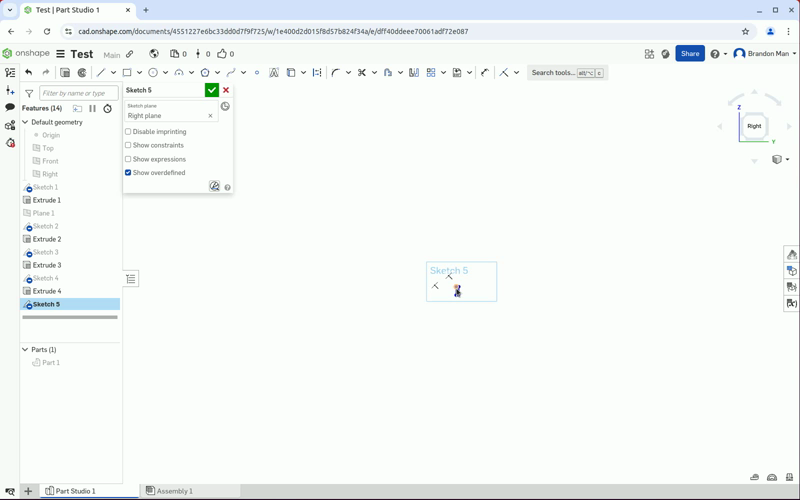
scroll(6)
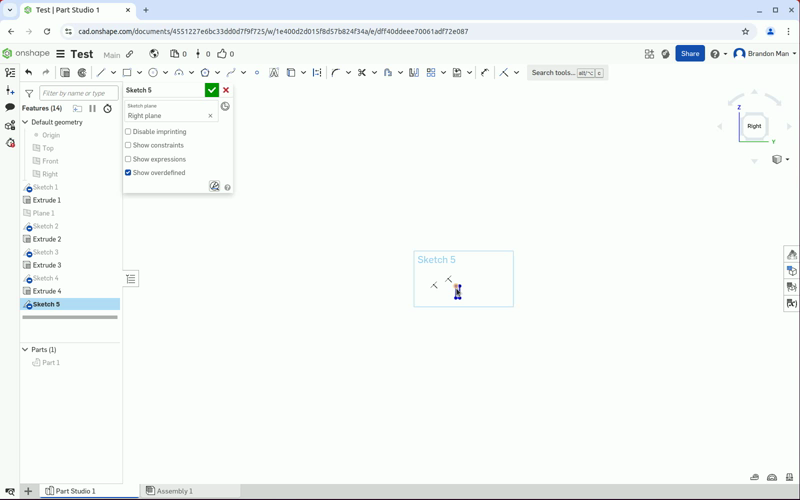
scroll(6)
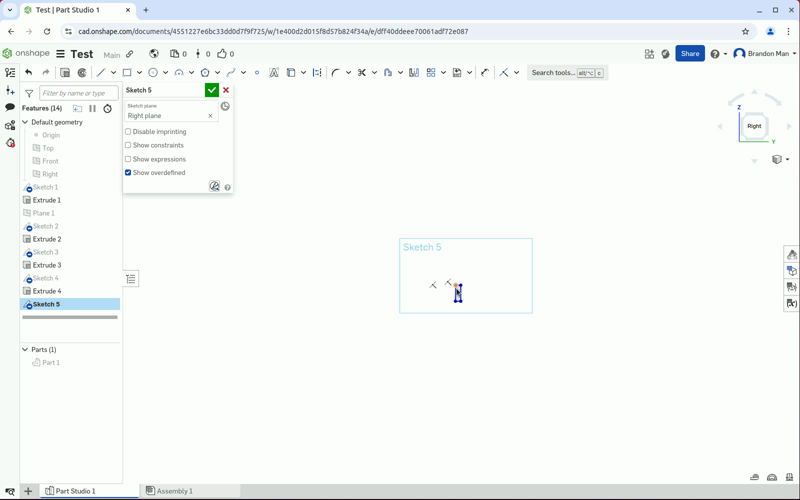
scroll(6)
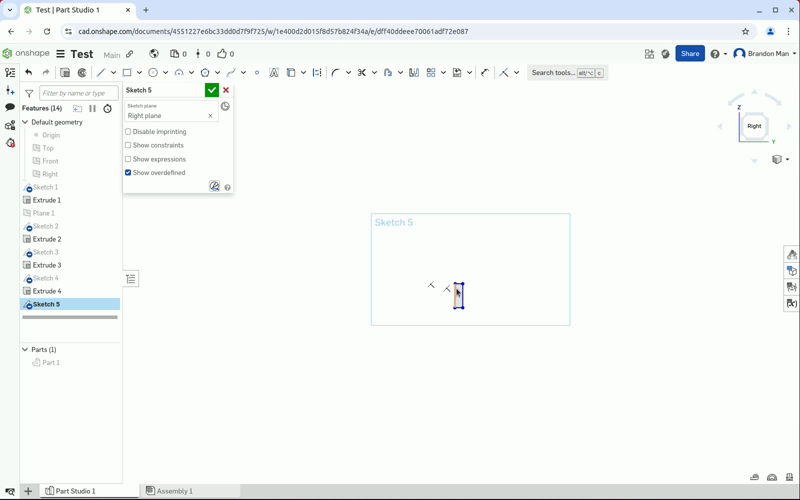
scroll(6)
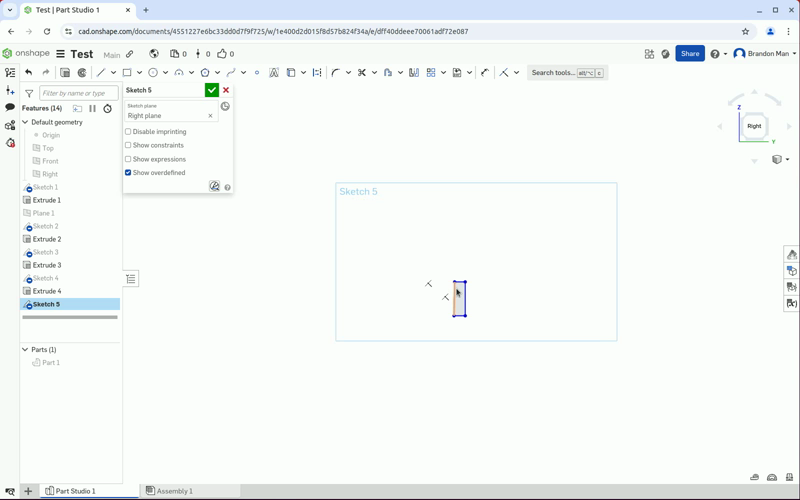
scroll(6)
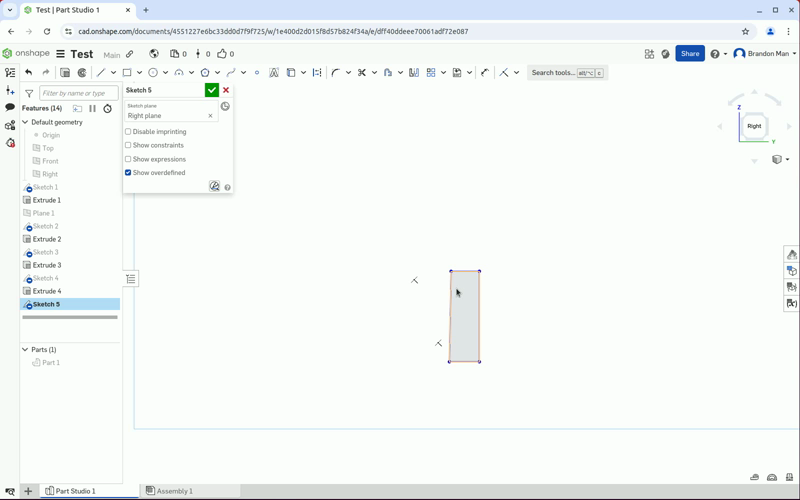
click(456, 288)
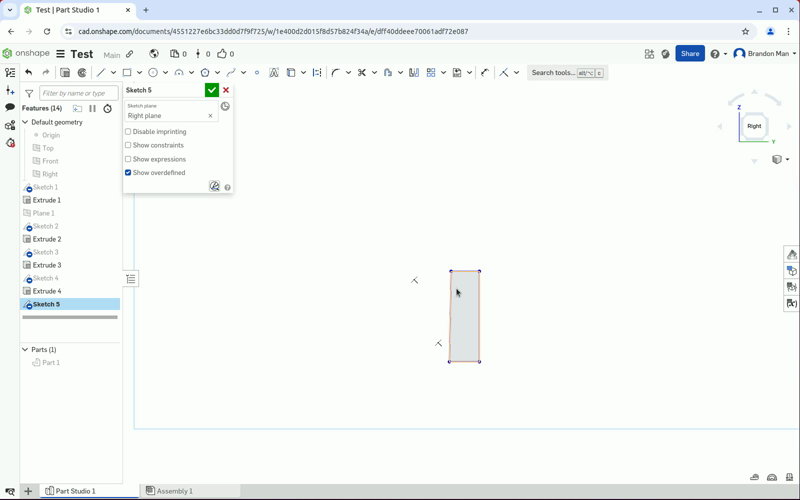
scroll(-6)
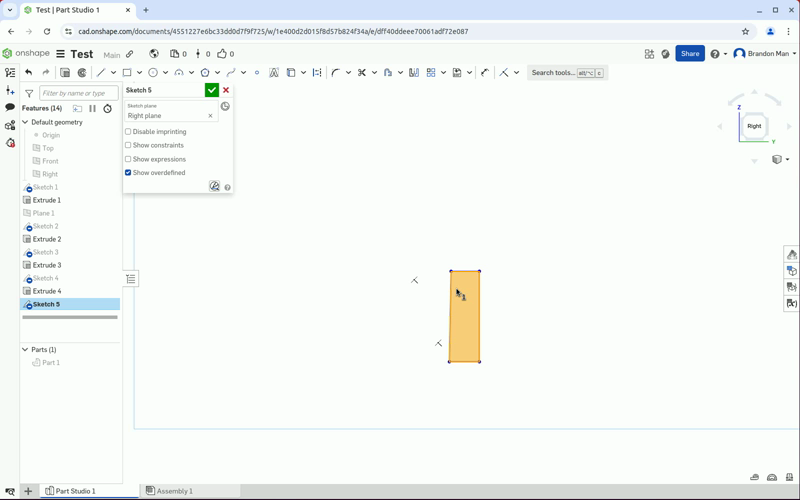
scroll(-6)
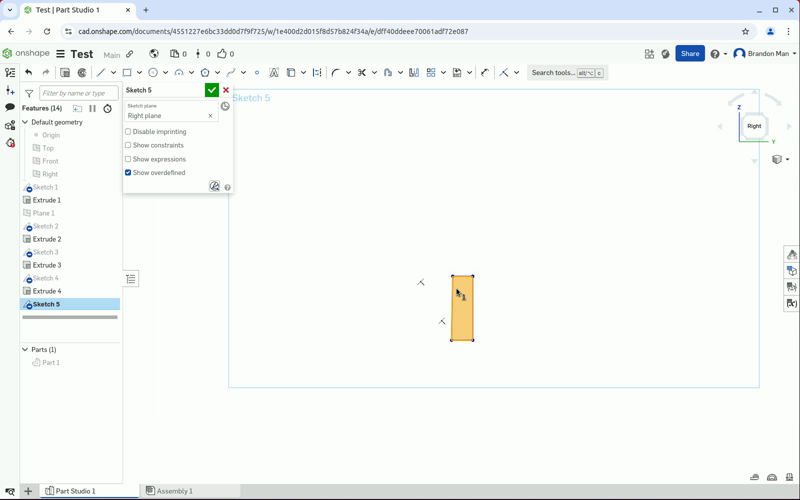
scroll(-6)
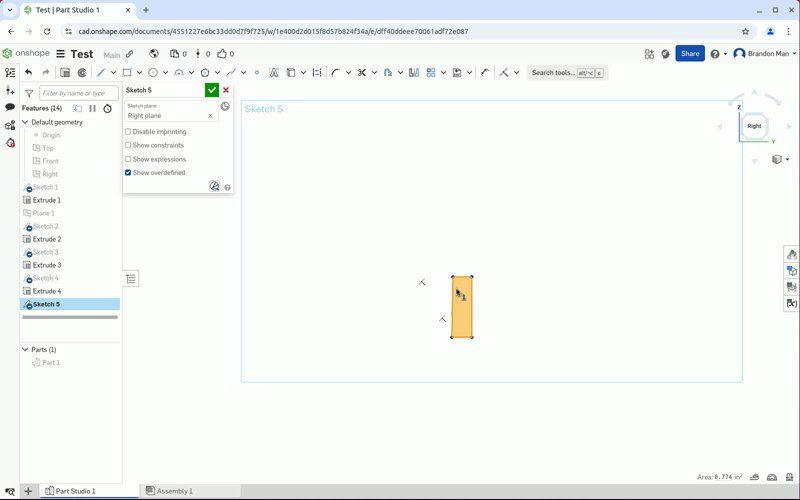
scroll(-6)
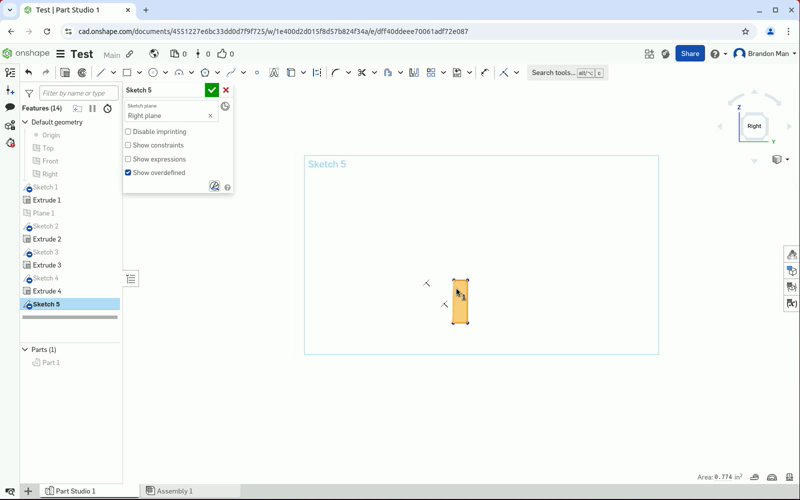
scroll(-6)
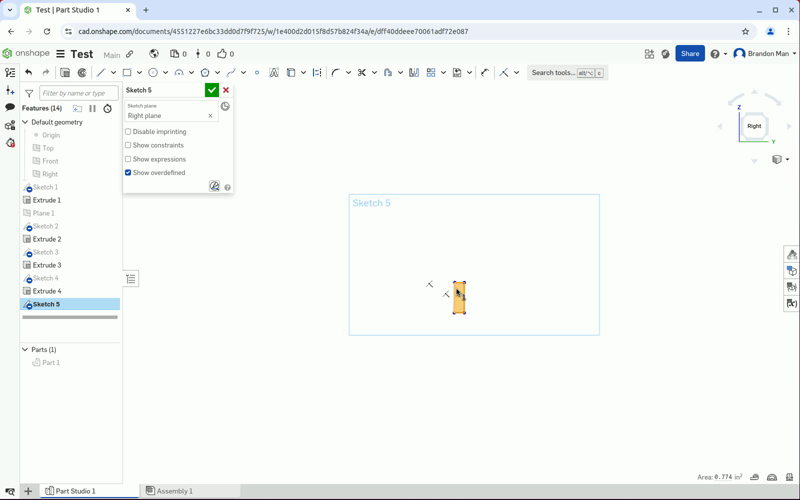
scroll(-6)
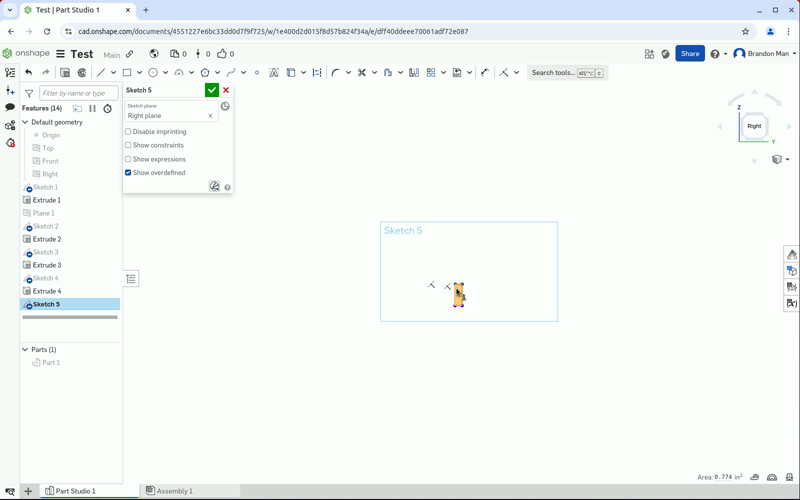
scroll(-6)
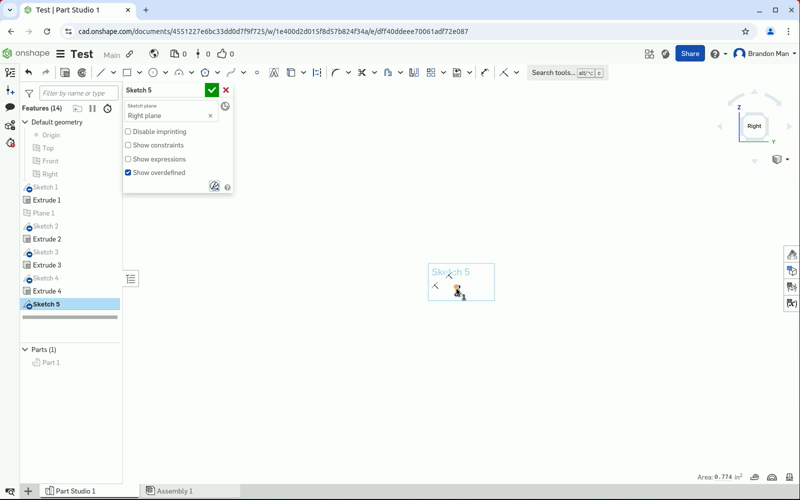
mouse_move(73, 352)
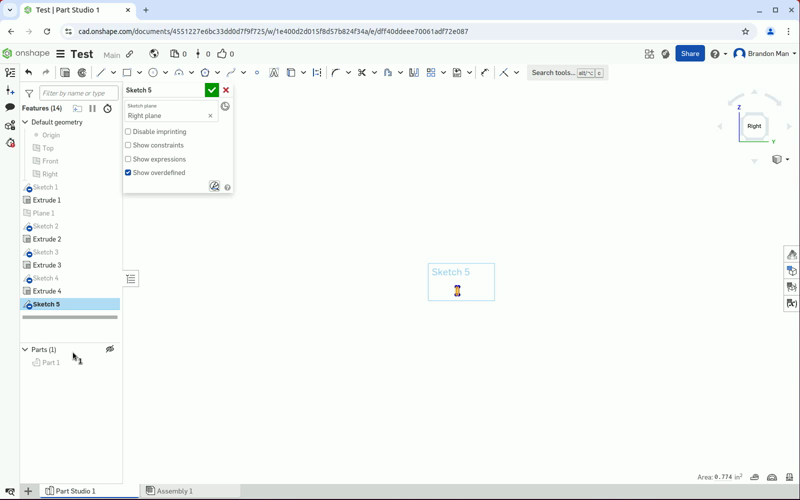
key(shift+y)
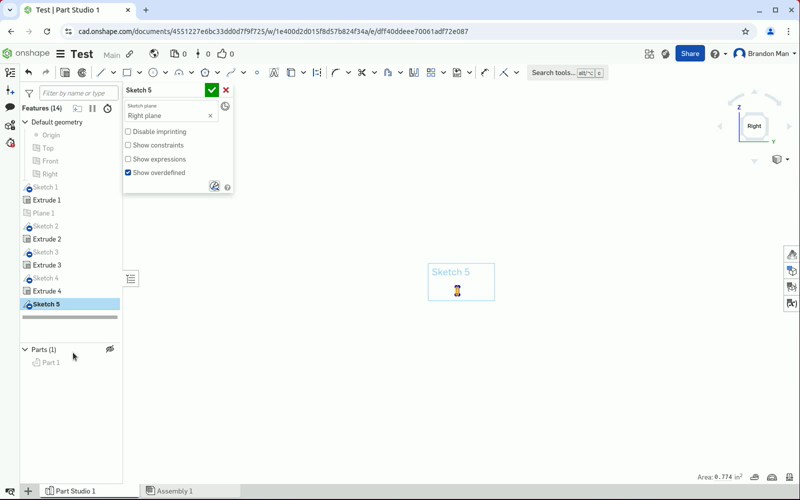
key(shift+e)
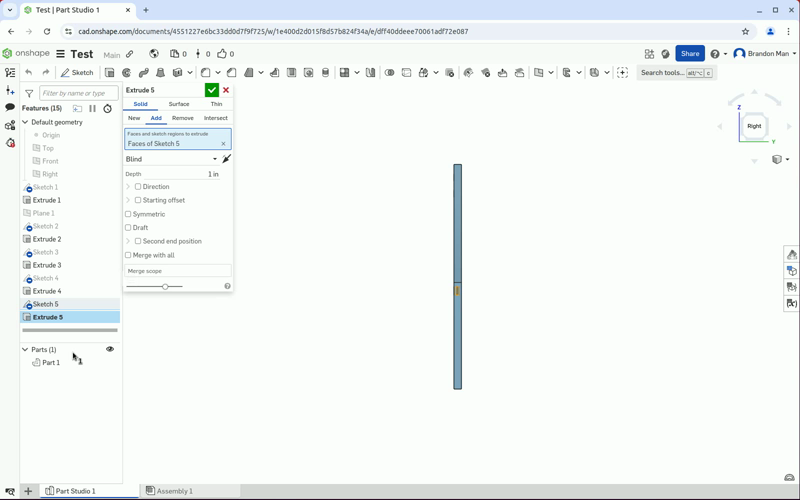
mouse_move(143, 106)
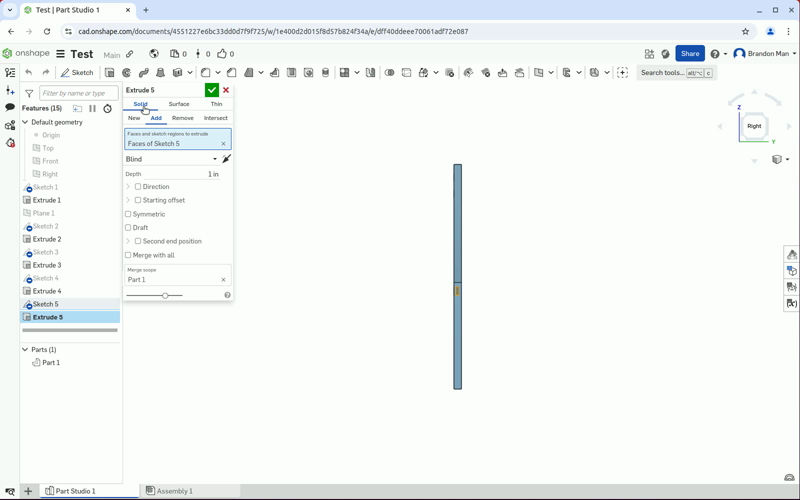
click(143, 106)
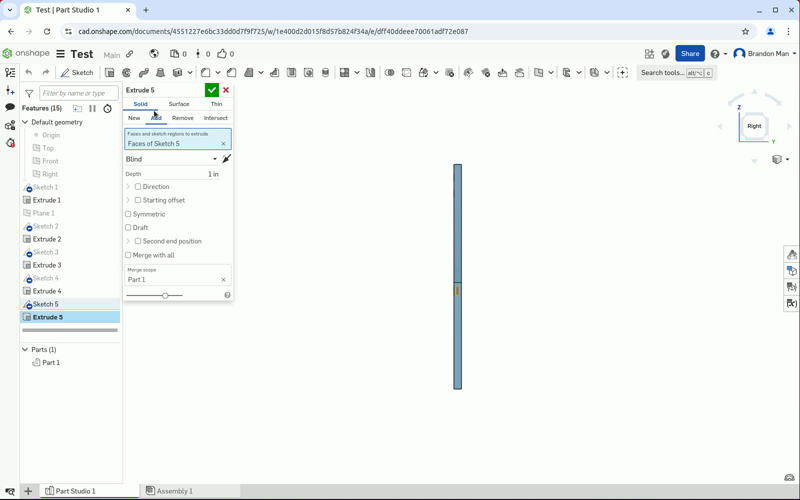
mouse_move(186, 120)
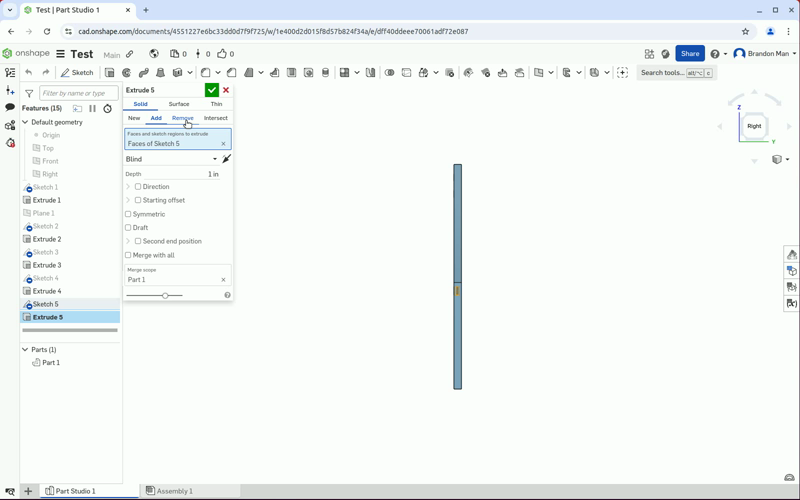
click(186, 120)
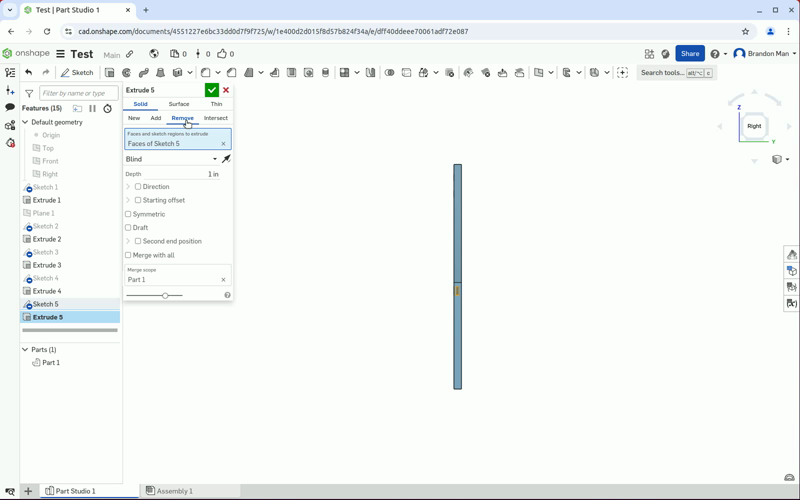
key(tab, 4)
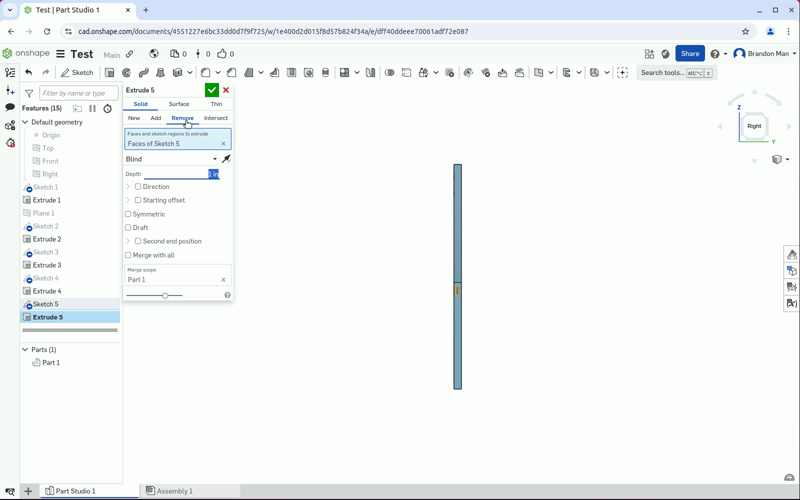
text(0.481)
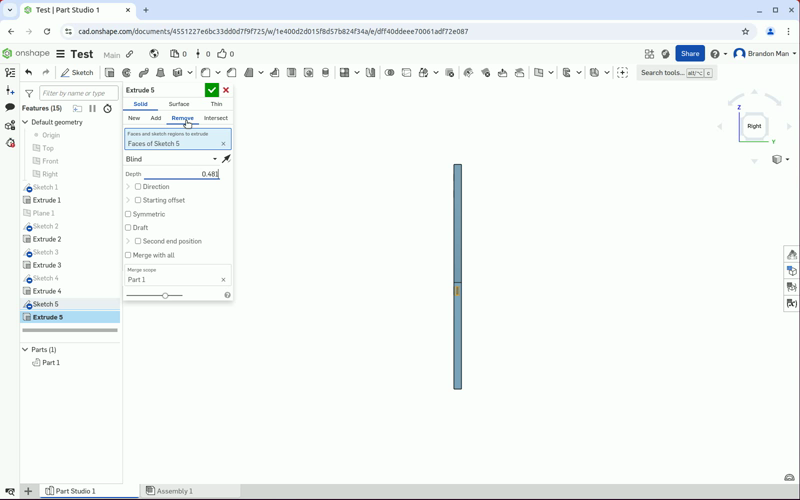
key(tab, 6)
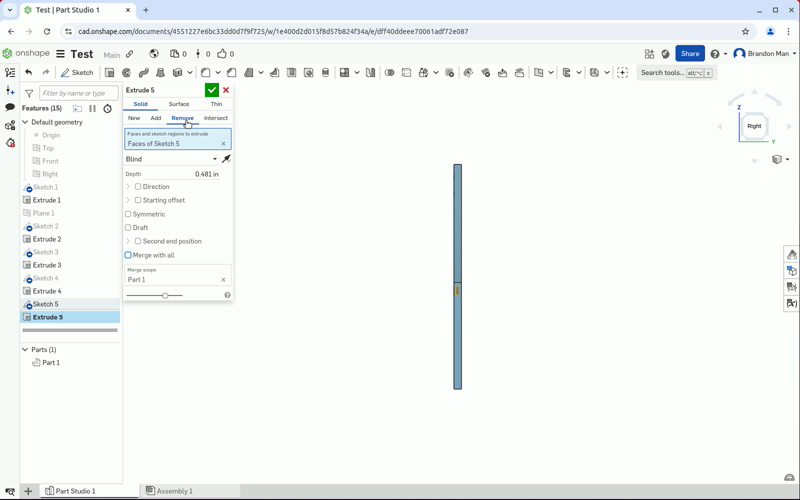
key(space)
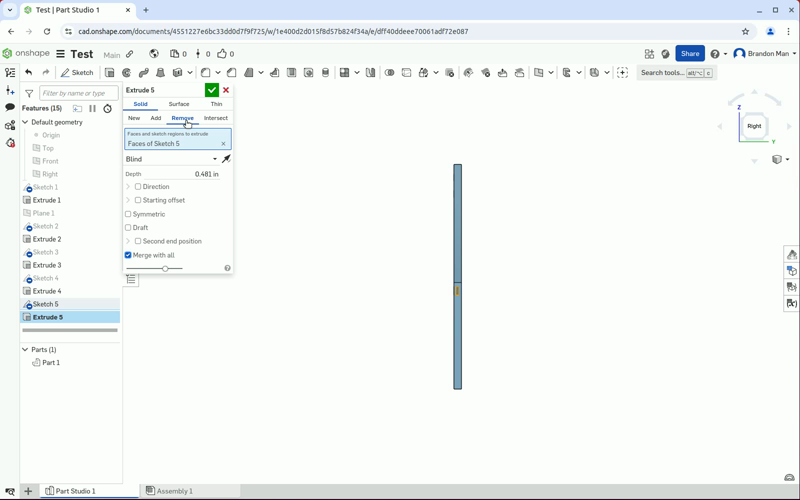
key(enter)
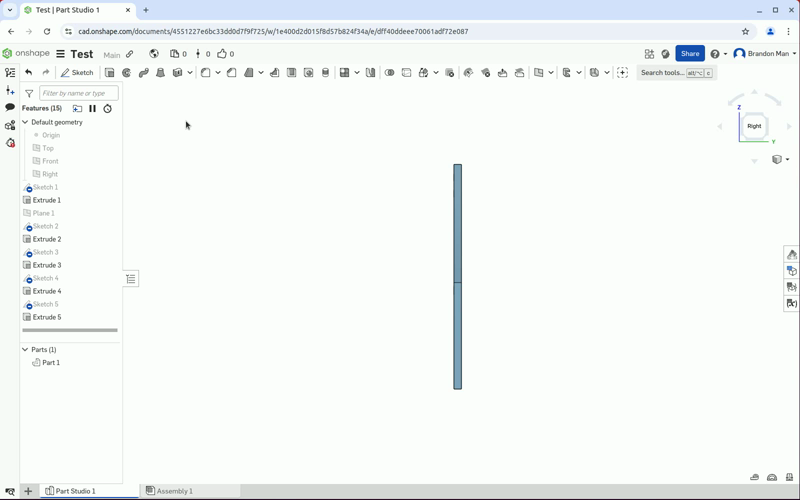
key(shift+h)
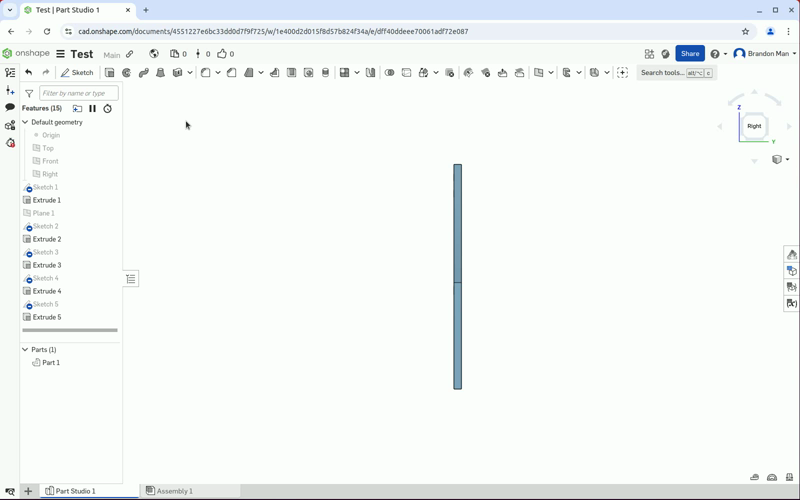
key(shift+h)
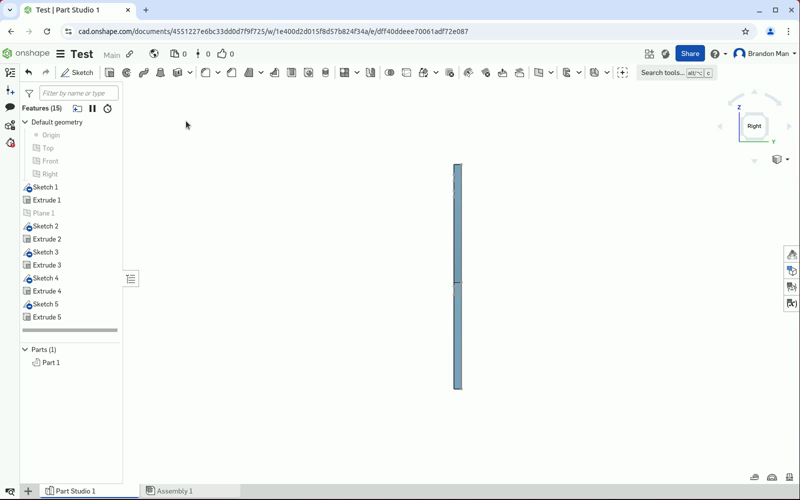
key(shift+7)
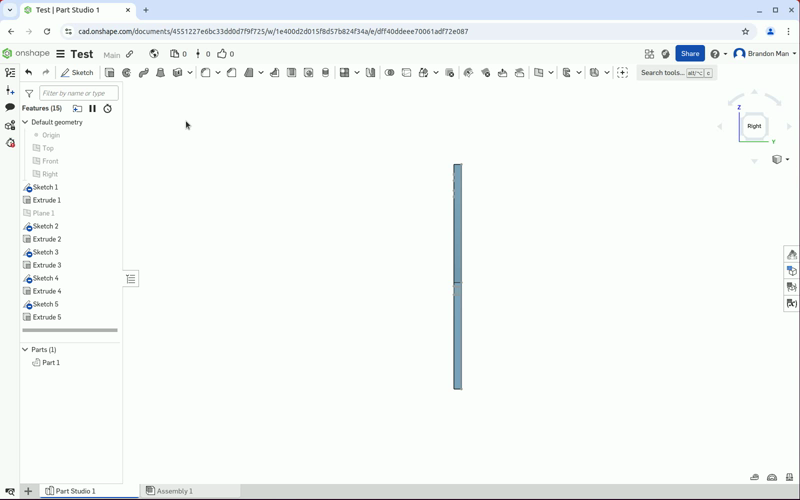
key(right, 2)
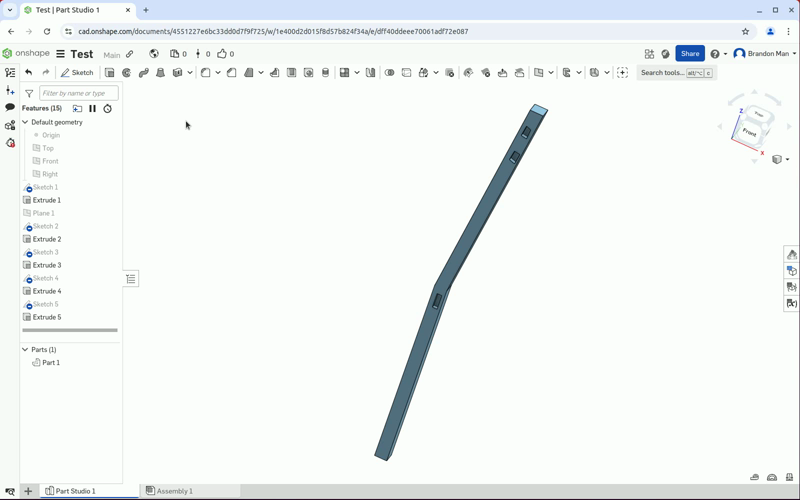
key(down, 2)
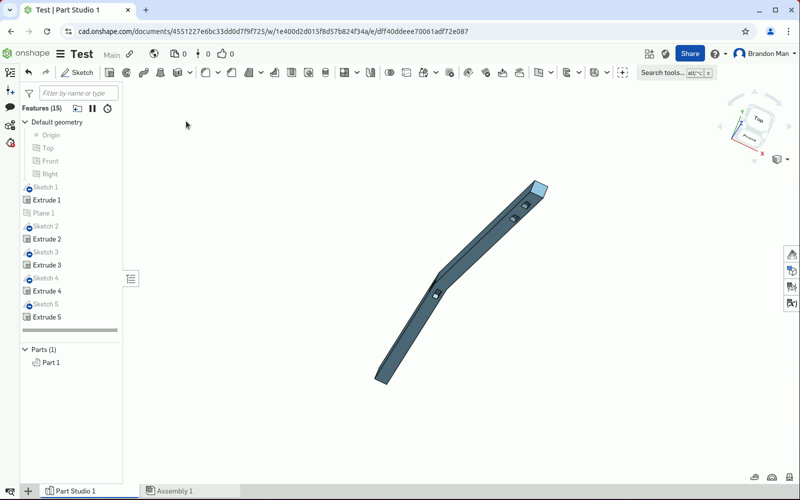
key(up, 2)
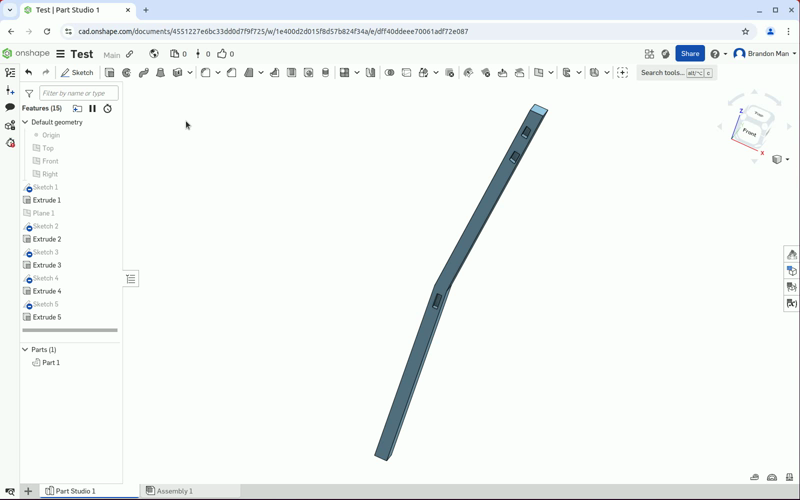
key(left, 2)
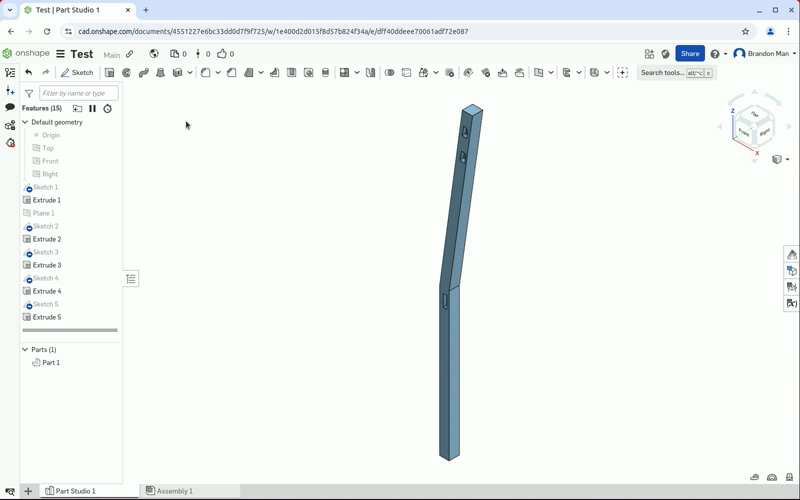
mouse_move(73, 189)
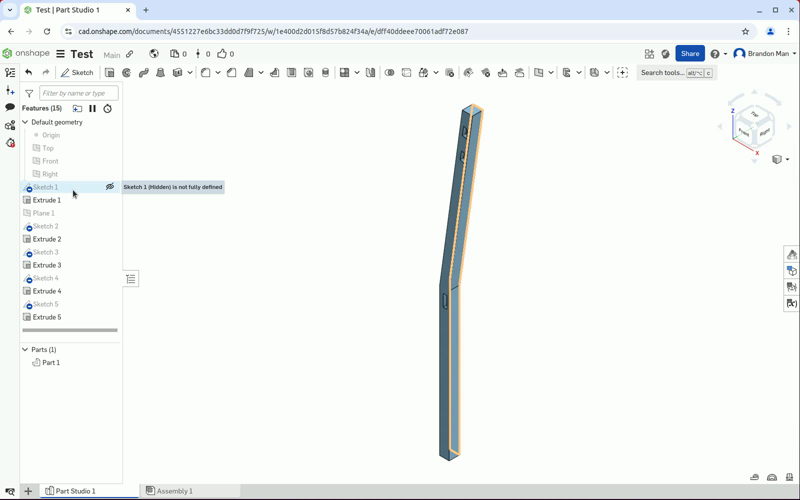
click(73, 189)